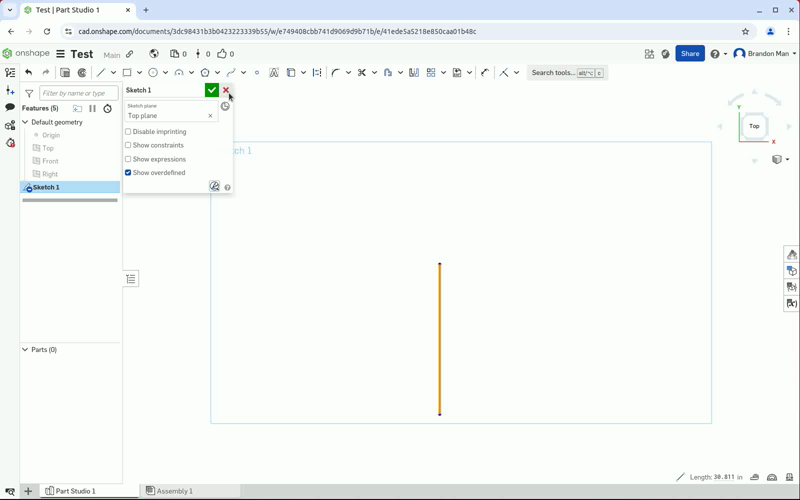
key(shift+h)
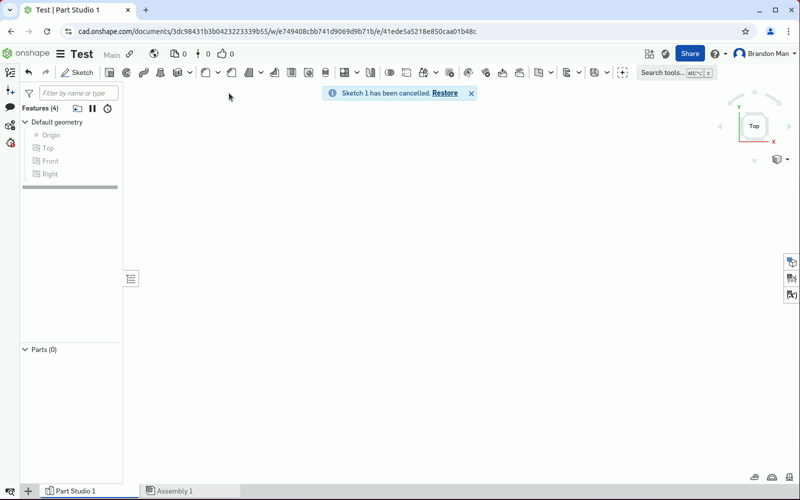
mouse_move(73, 352)
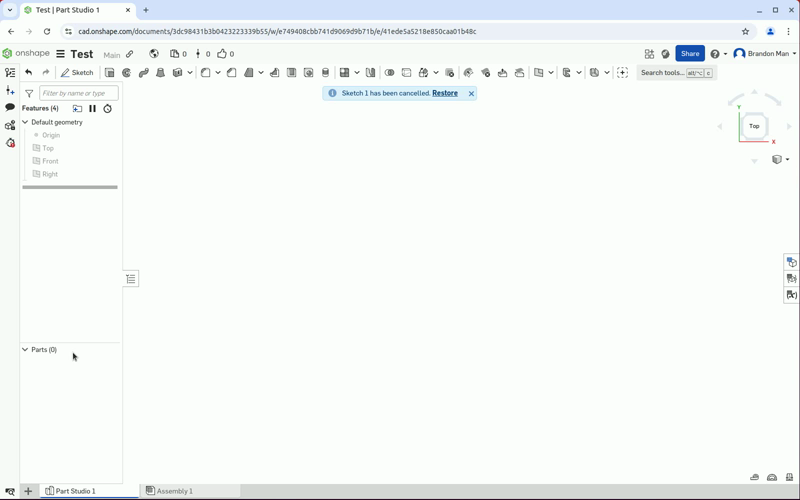
key(y)
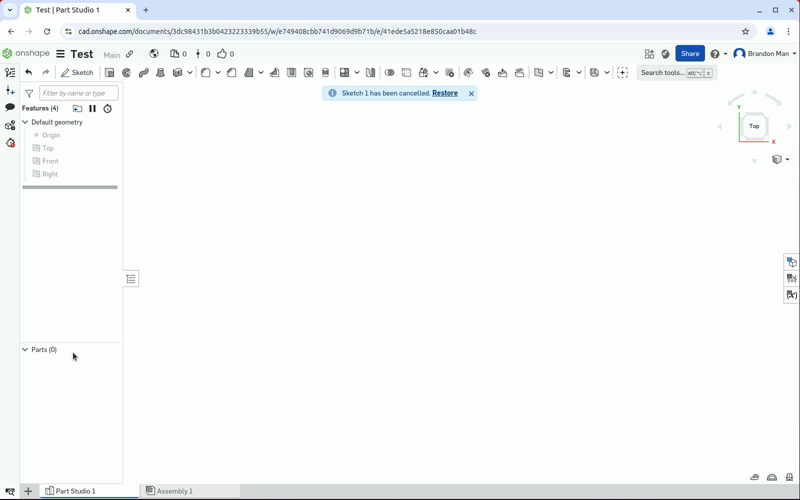
key(shift+p)
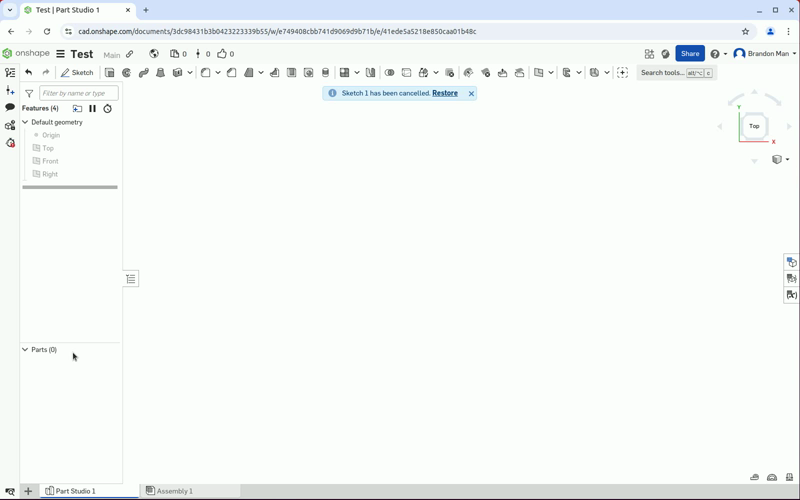
key(space)
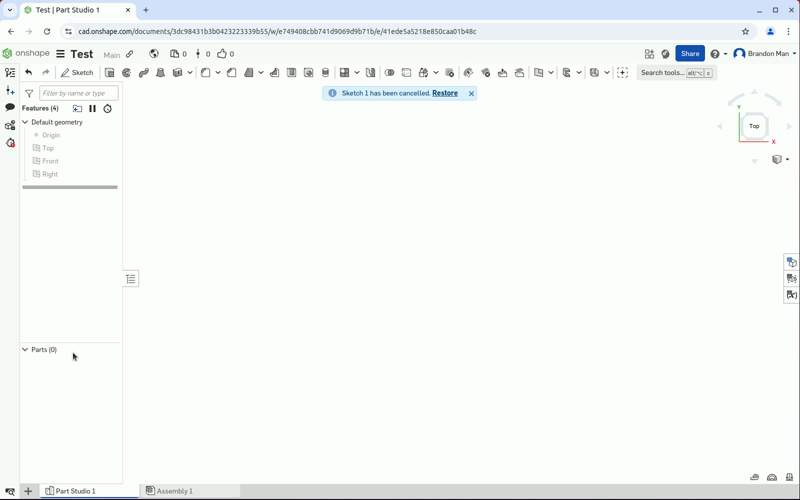
key_down(shift)
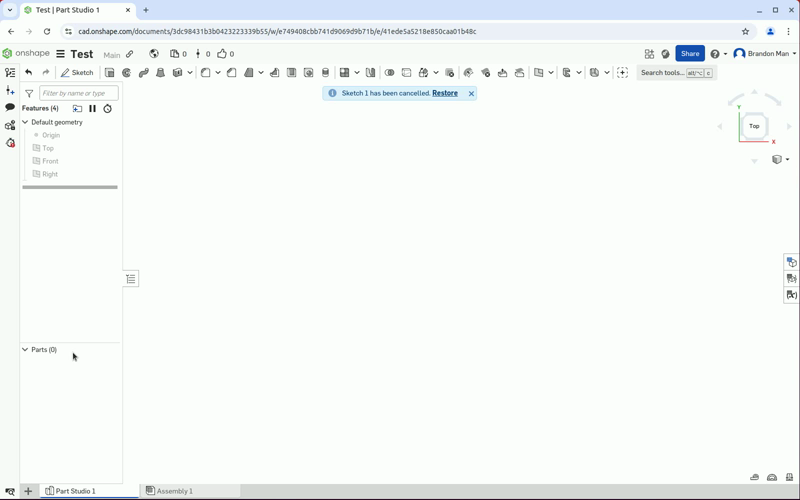
key(up)
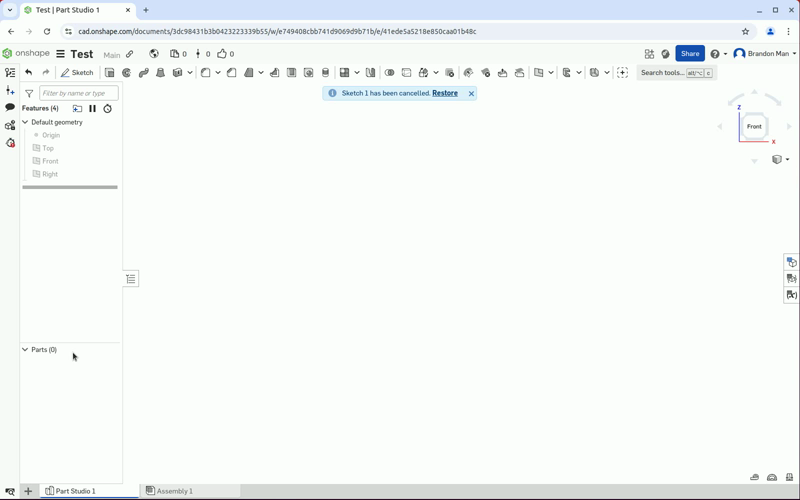
key_up(shift)
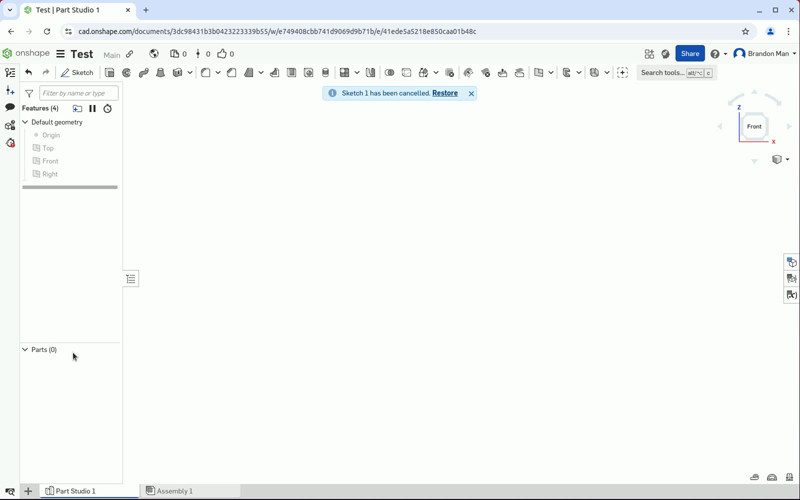
mouse_move(73, 352)
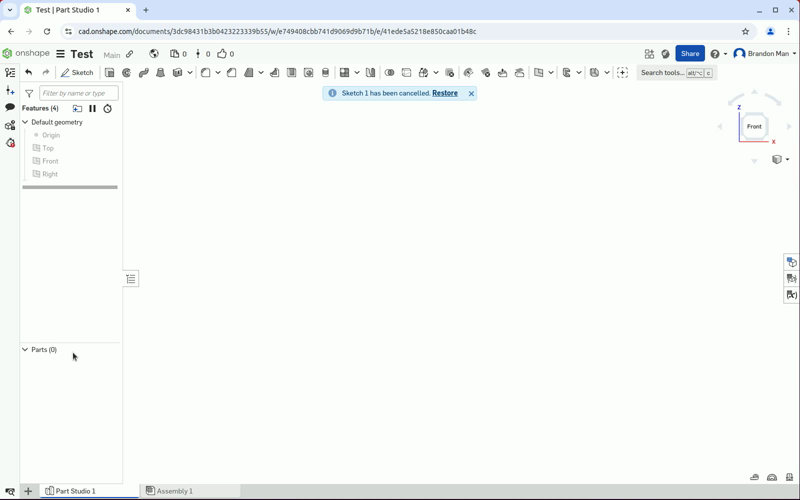
key(shift+y)
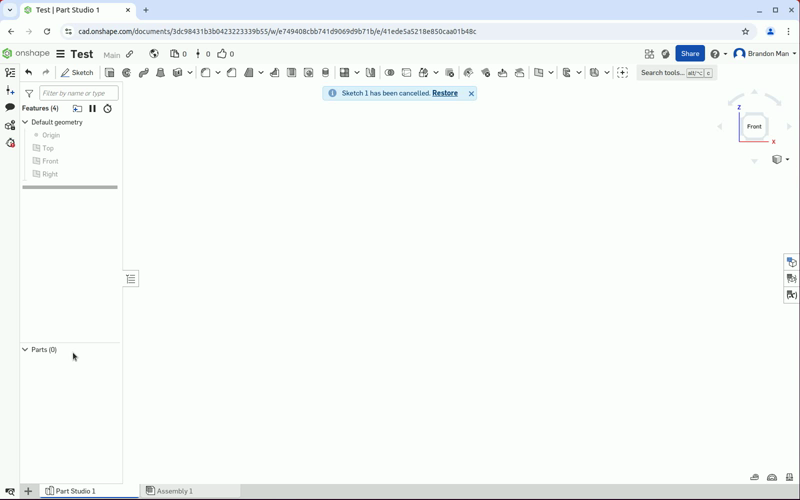
key(shift+s)
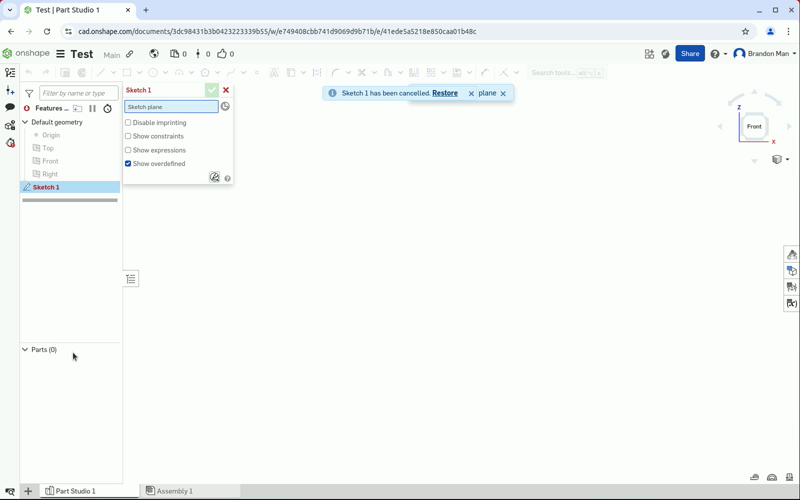
mouse_move(73, 163)
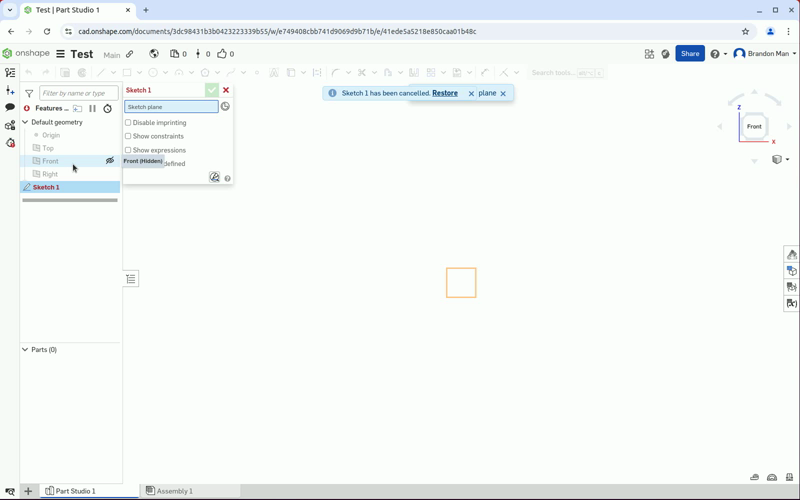
click(73, 163)
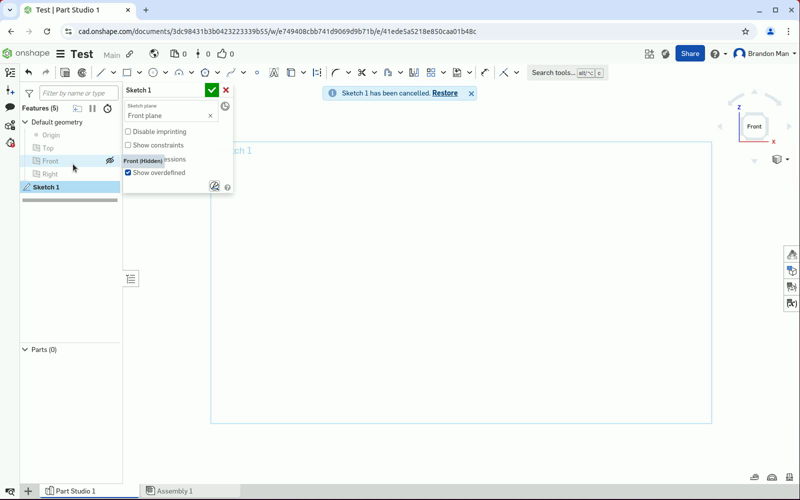
mouse_move(73, 352)
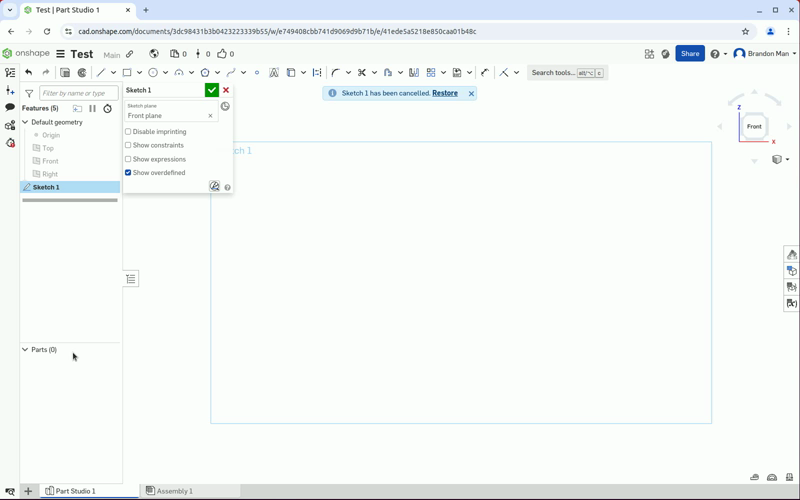
key(y)
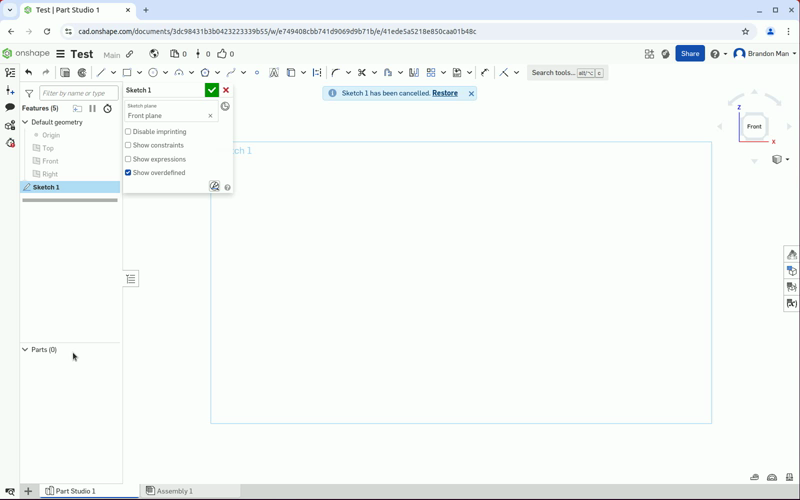
key(l)
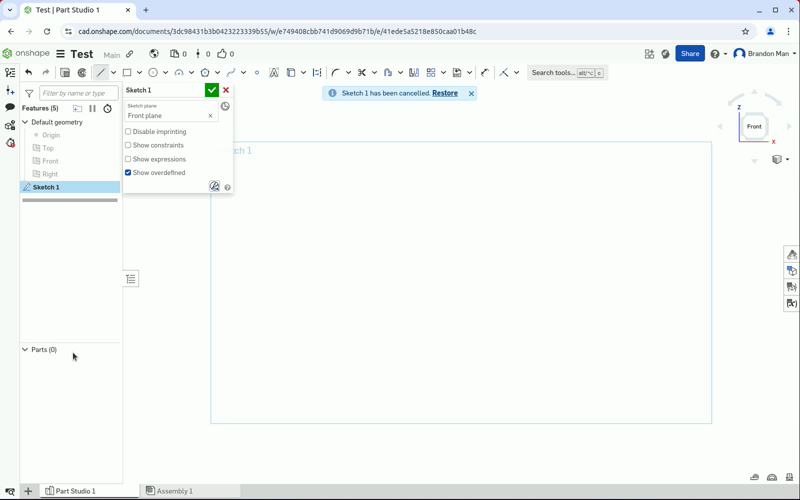
key_down(shift)
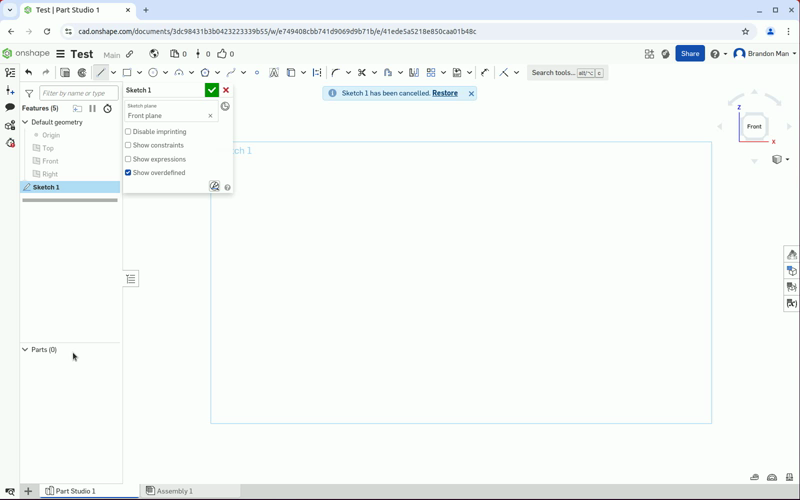
mouse_move(434, 309)
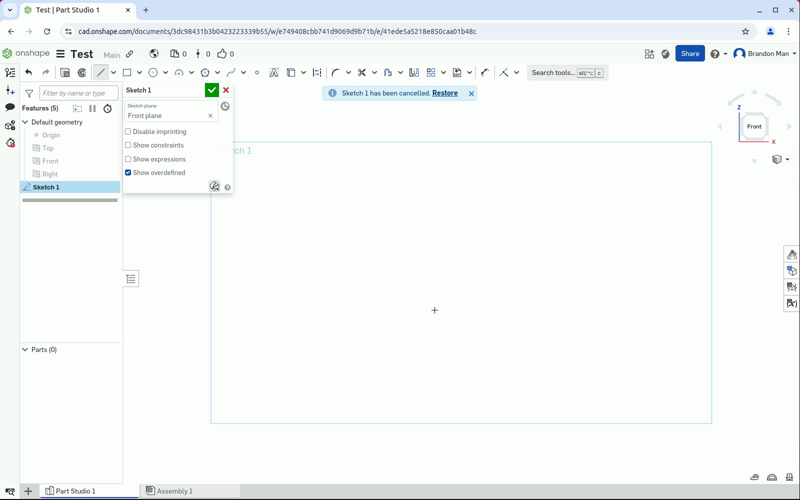
click(434, 309)
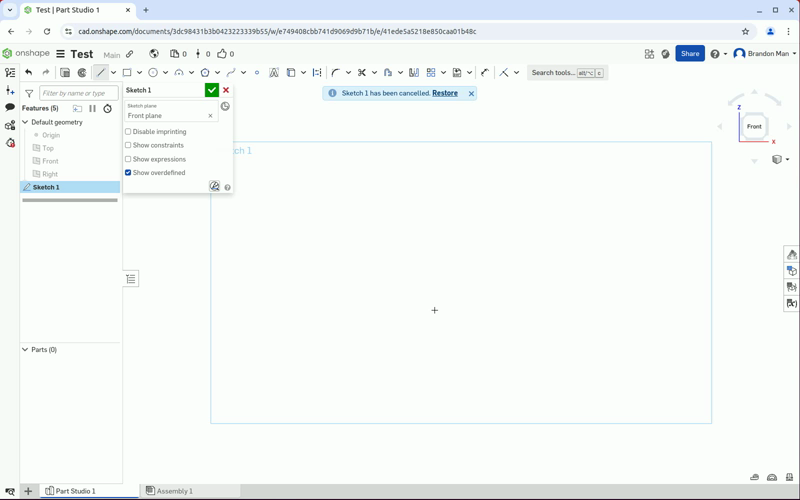
key_up(shift)
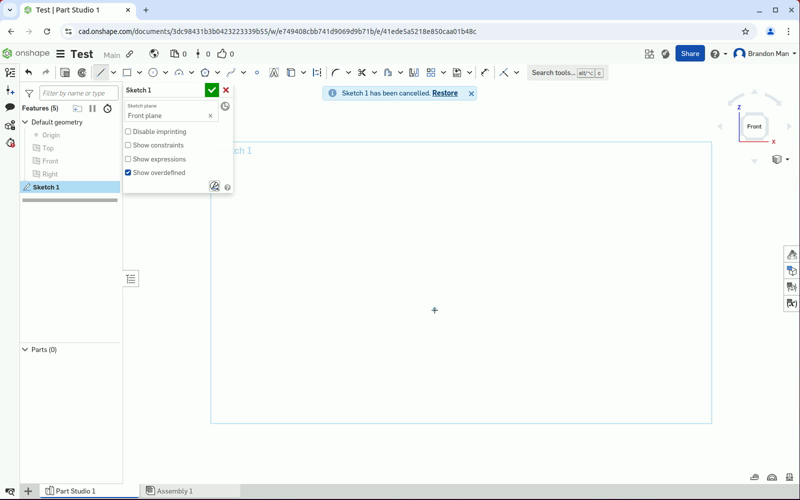
key_down(shift)
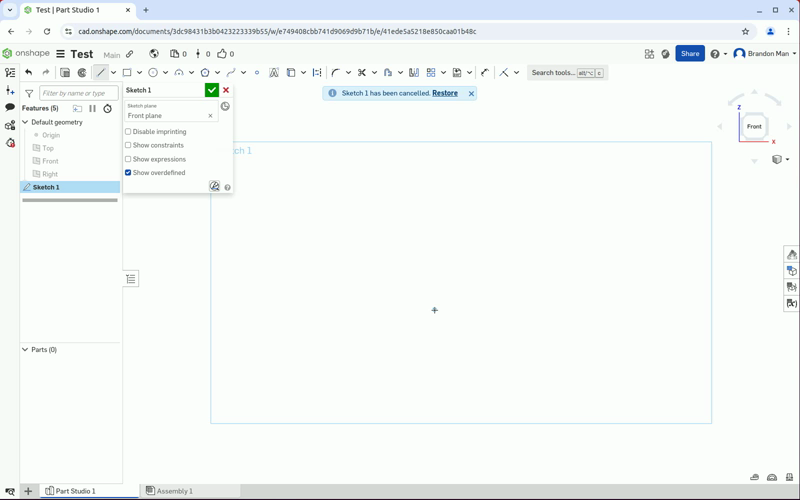
mouse_move(464, 309)
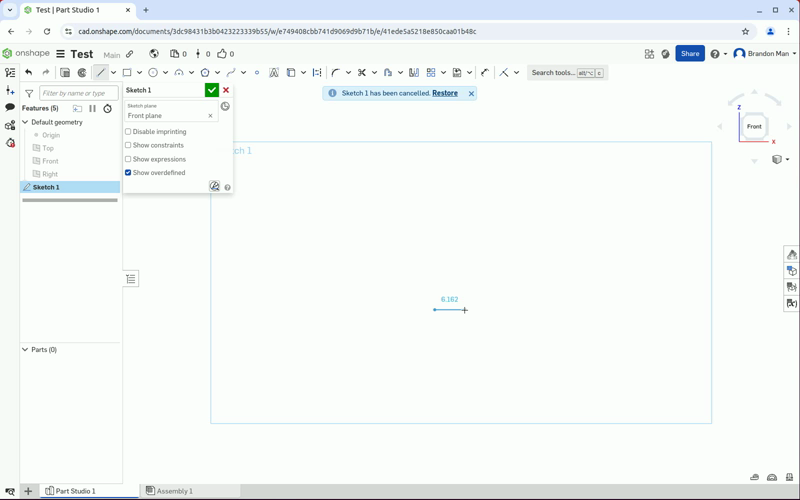
mouse_move(477, 309)
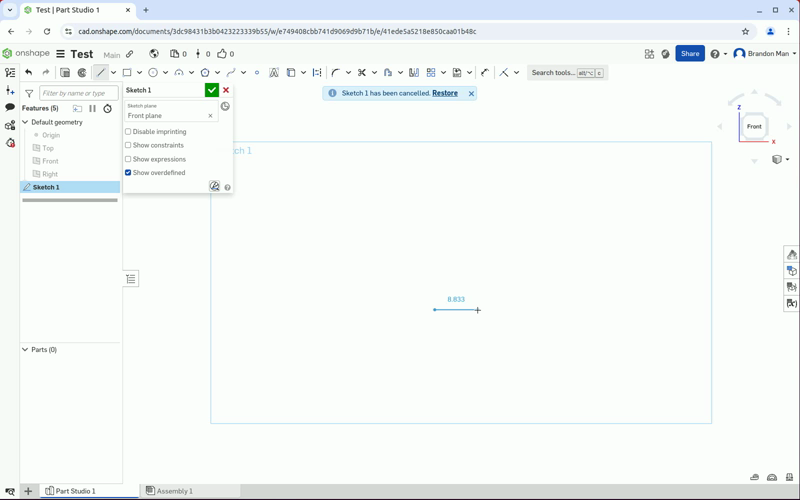
click(477, 309)
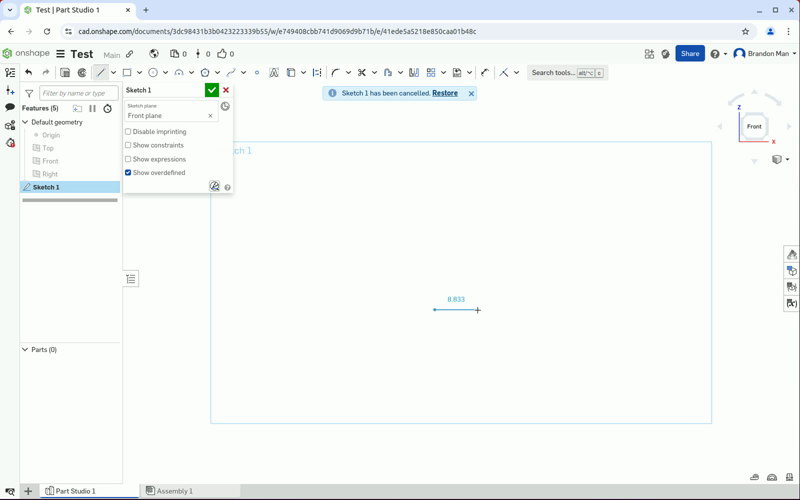
key_up(shift)
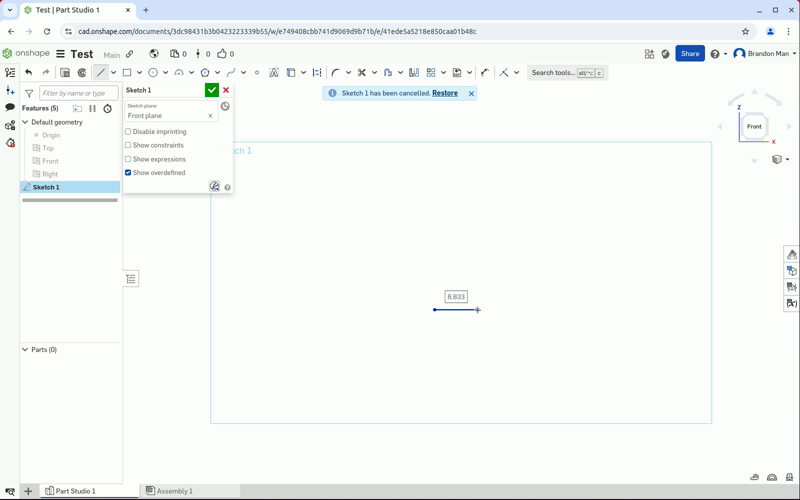
key_down(shift)
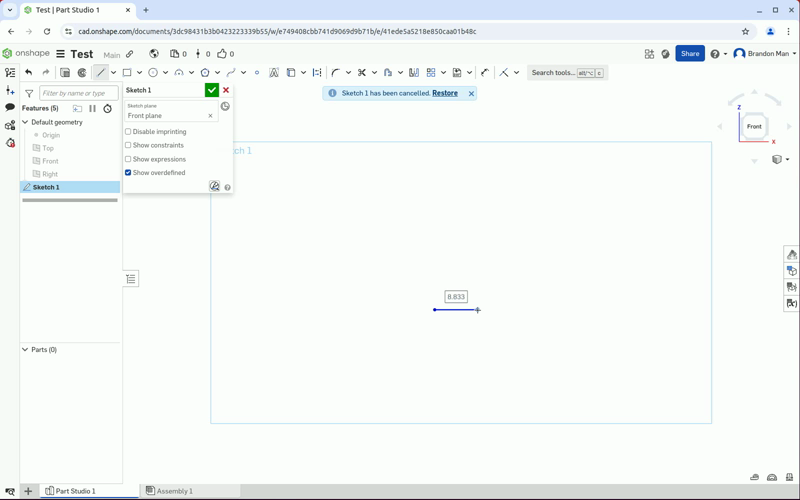
mouse_move(507, 309)
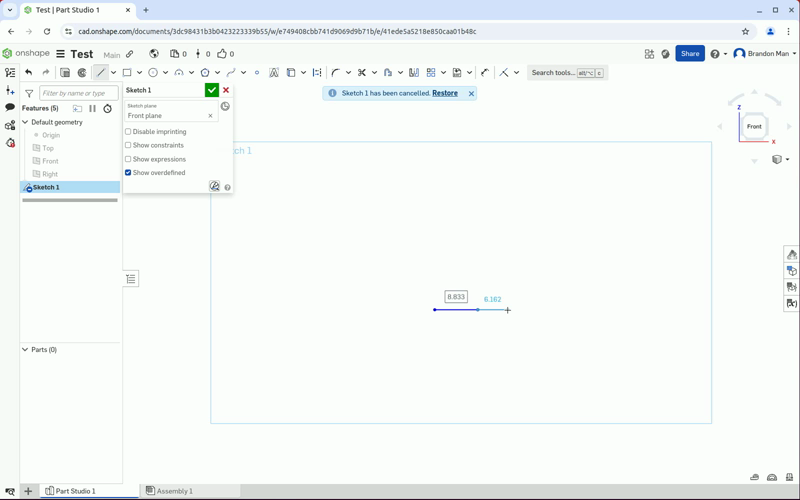
mouse_move(477, 267)
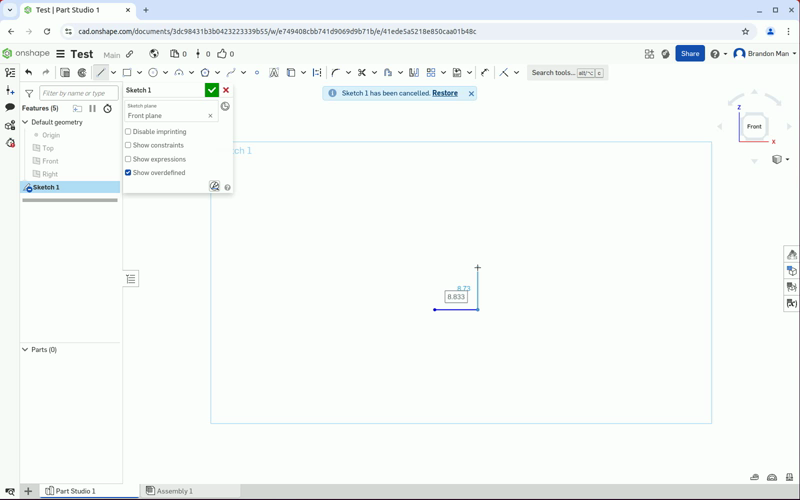
click(477, 267)
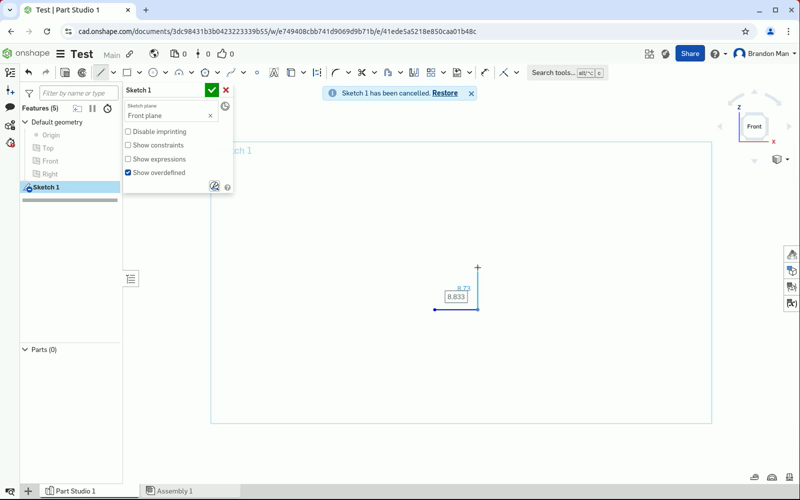
key_up(shift)
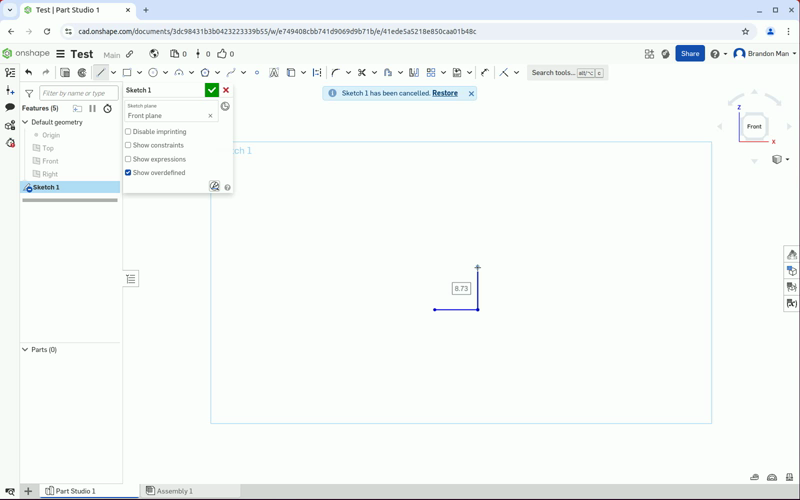
key_down(shift)
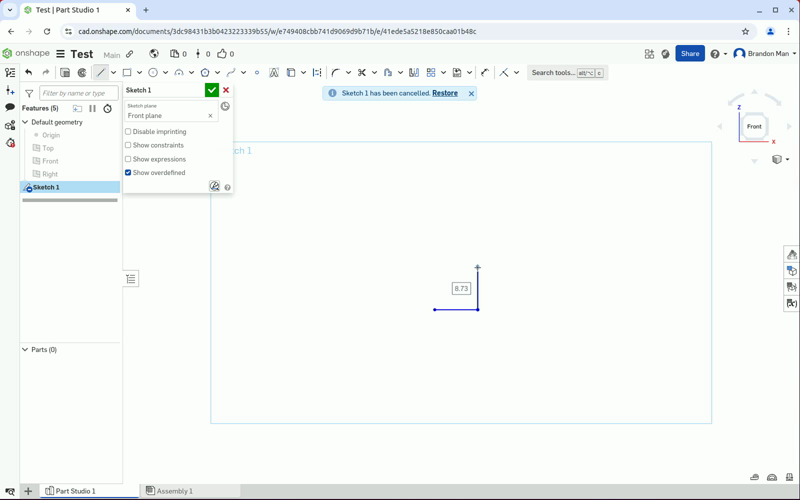
mouse_move(507, 267)
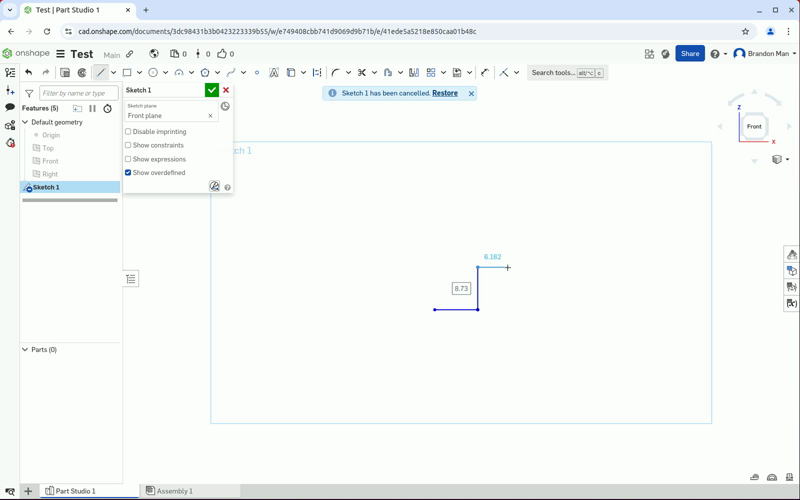
mouse_move(434, 267)
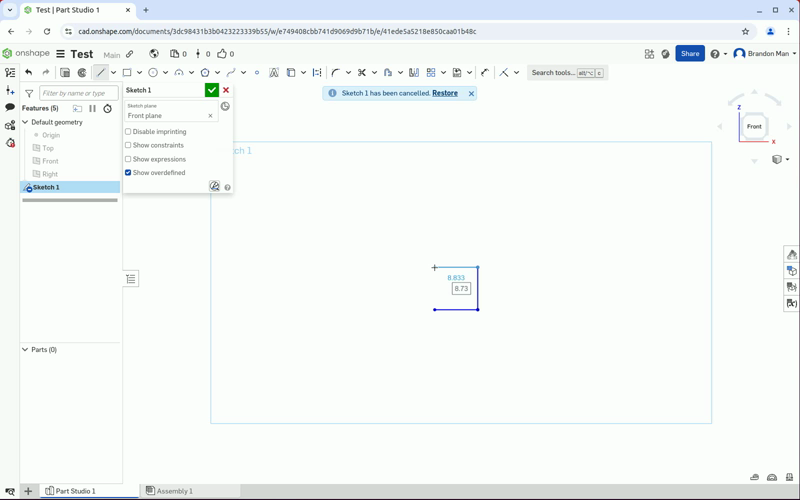
click(434, 267)
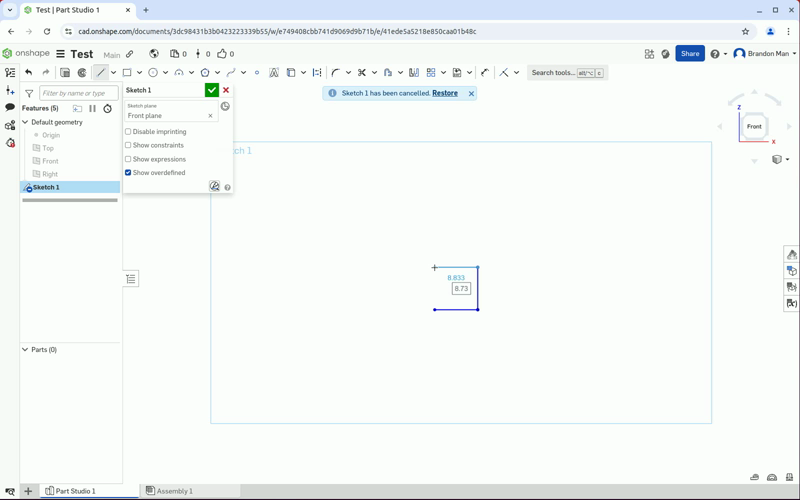
key_up(shift)
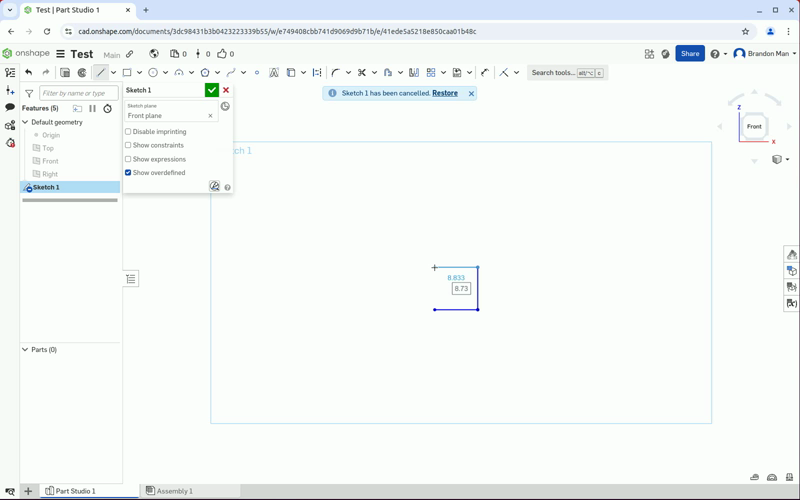
mouse_move(464, 267)
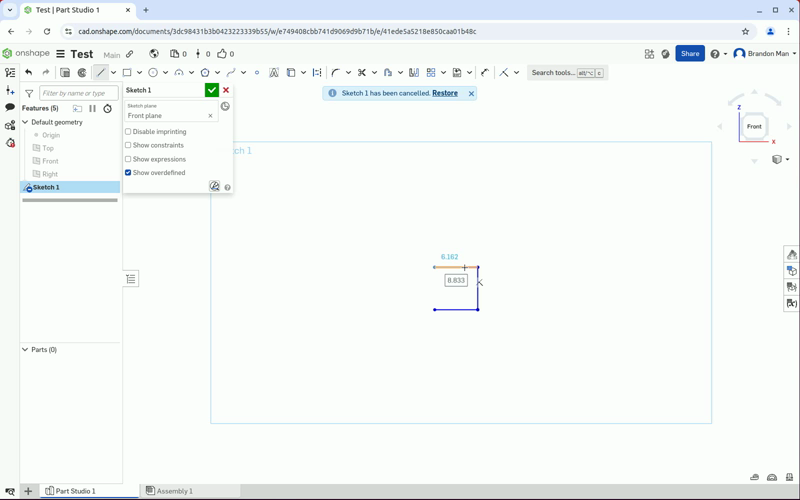
key_down(shift)
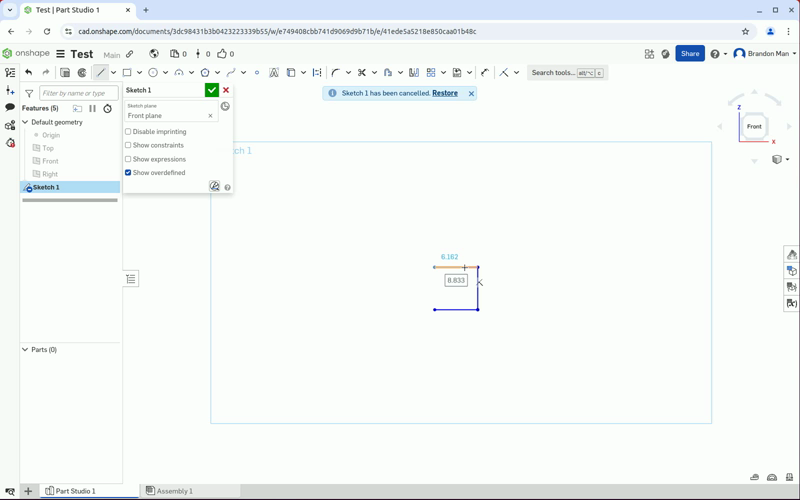
mouse_move(434, 309)
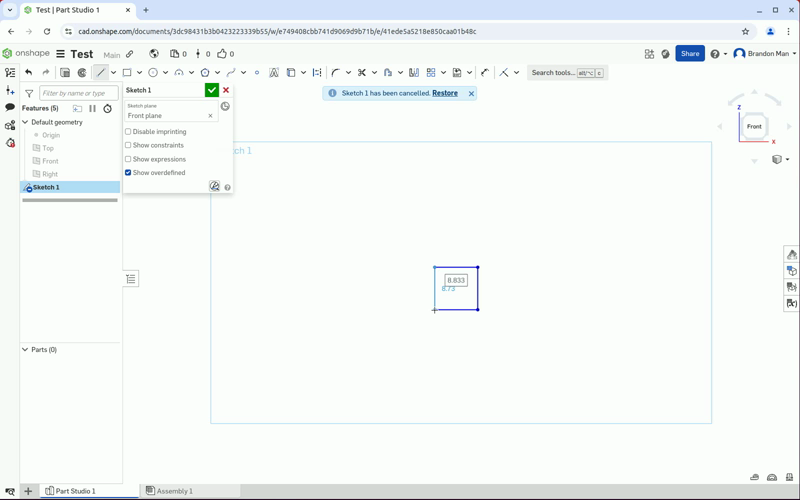
key_up(shift)
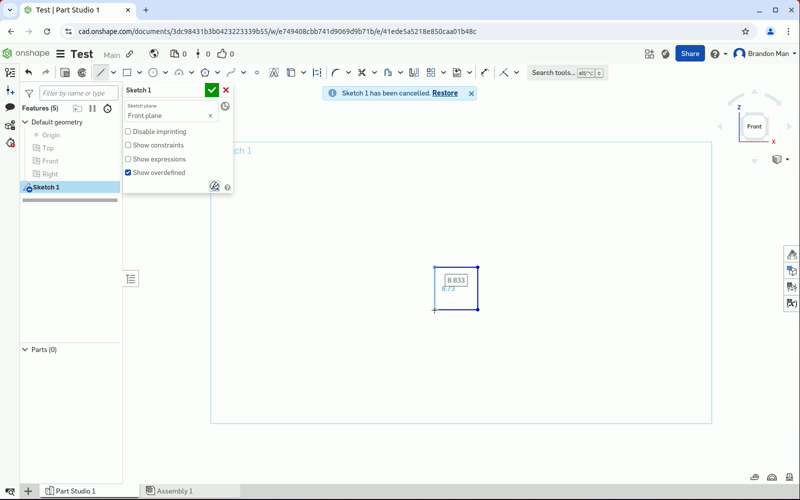
click(434, 309)
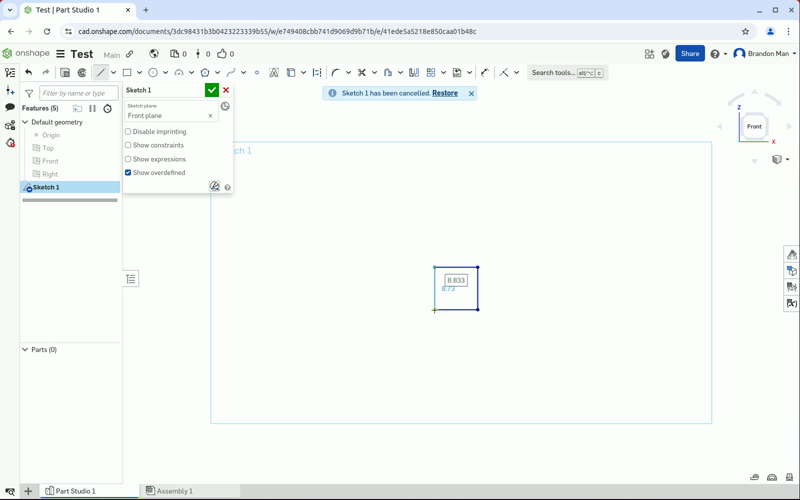
key(esc)
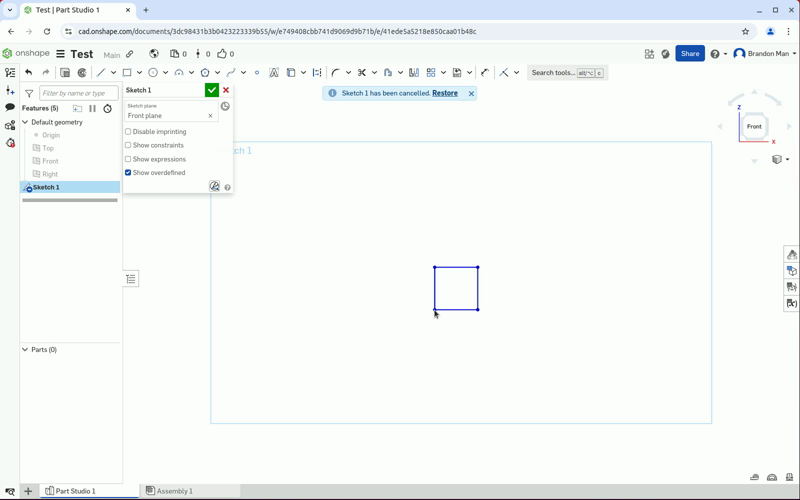
key(c)
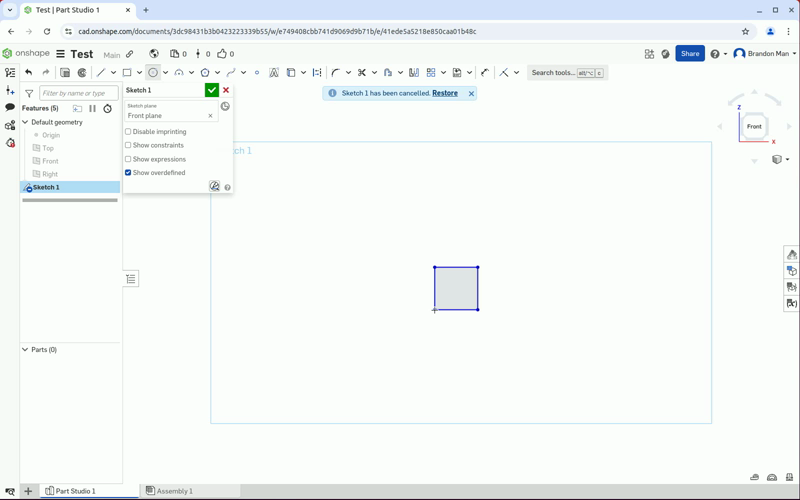
key_down(shift)
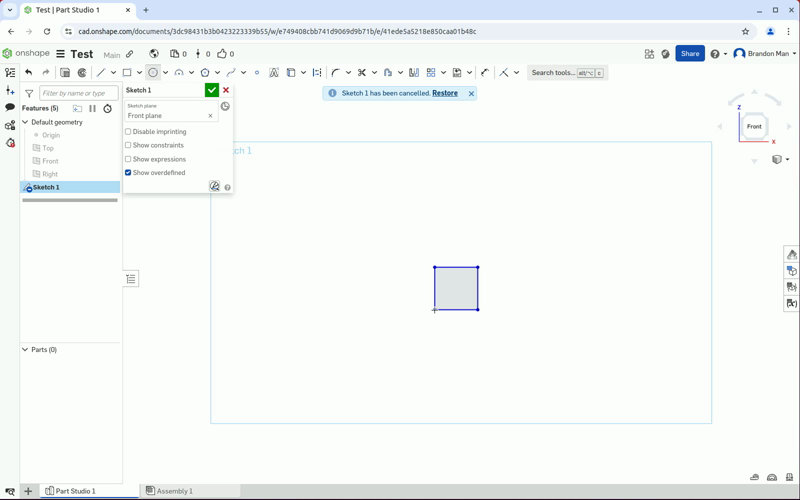
mouse_move(443, 276)
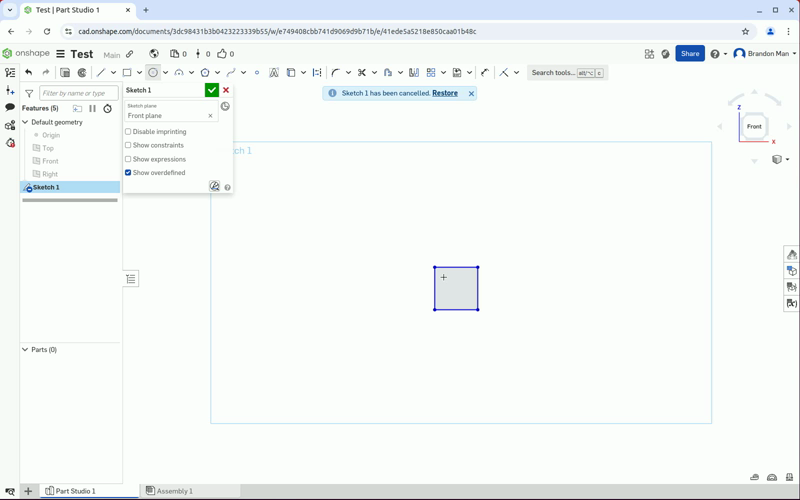
click(443, 276)
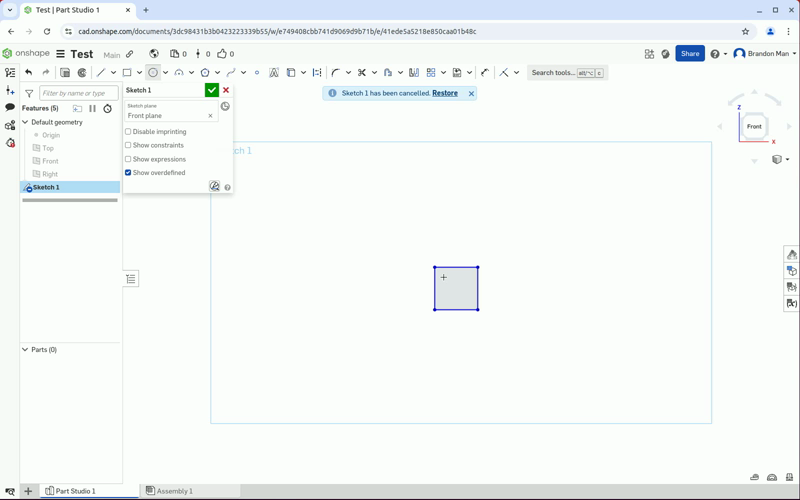
key_up(shift)
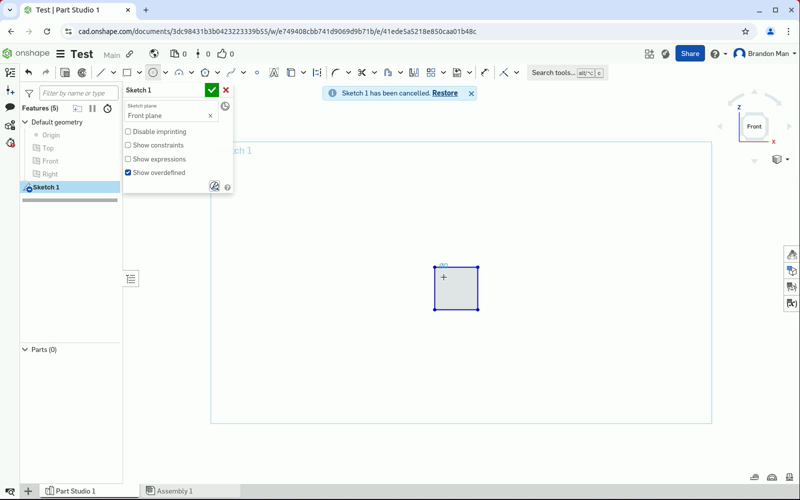
mouse_move(446, 276)
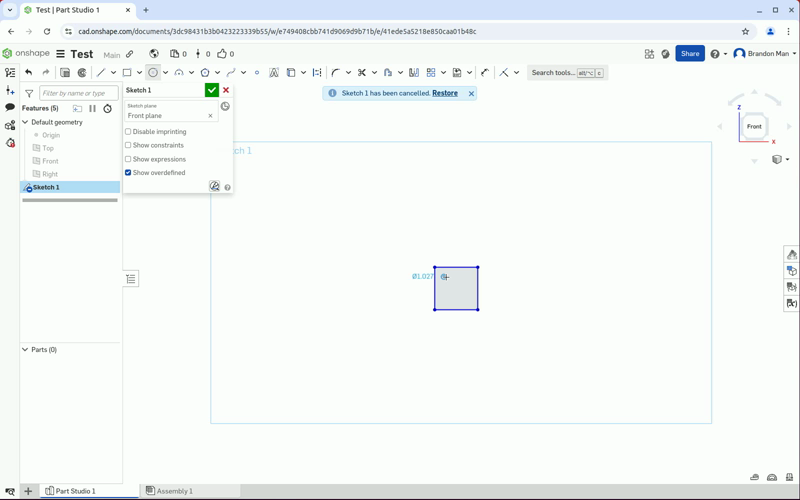
scroll(6)
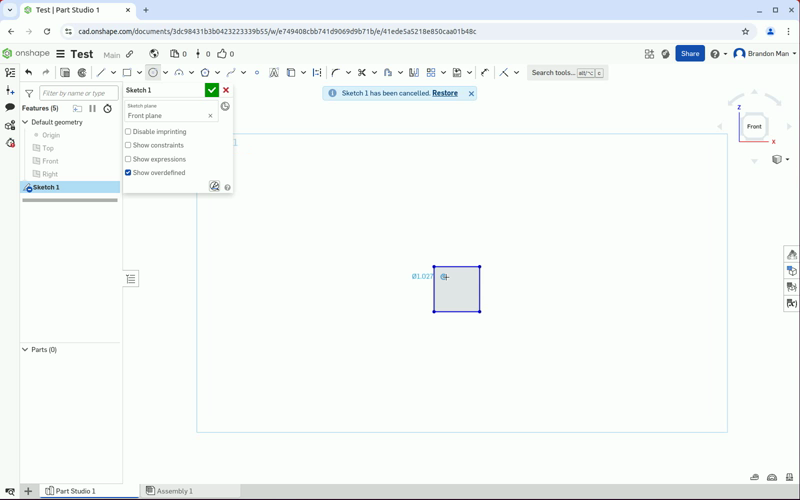
scroll(6)
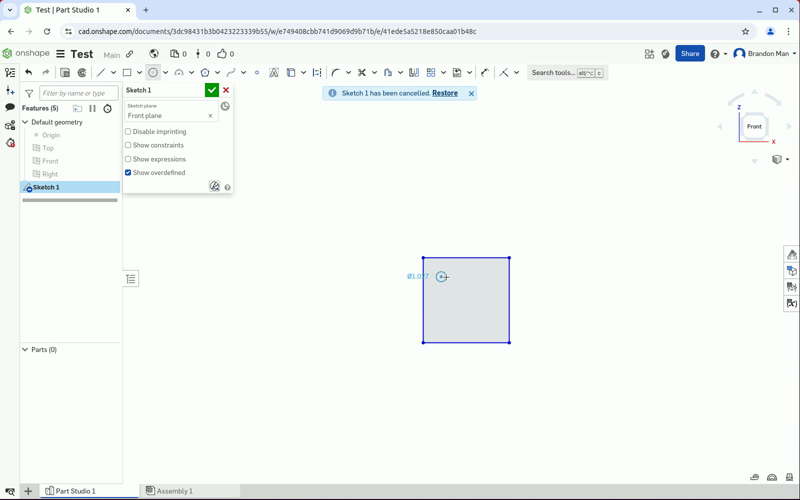
scroll(6)
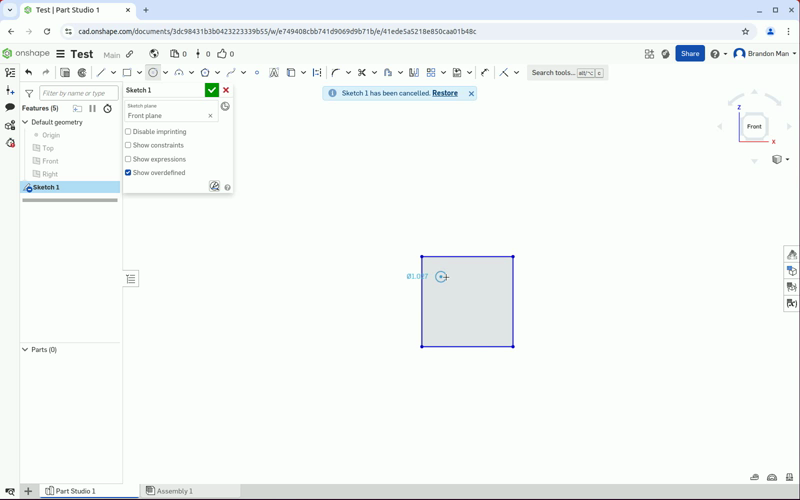
scroll(6)
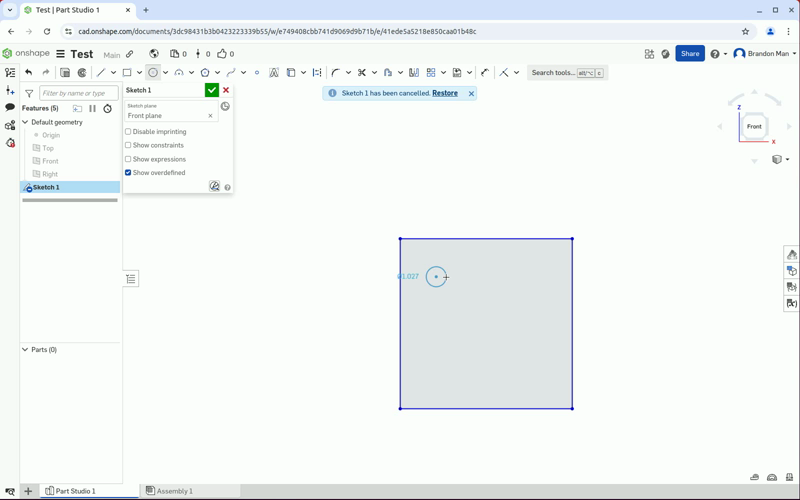
scroll(6)
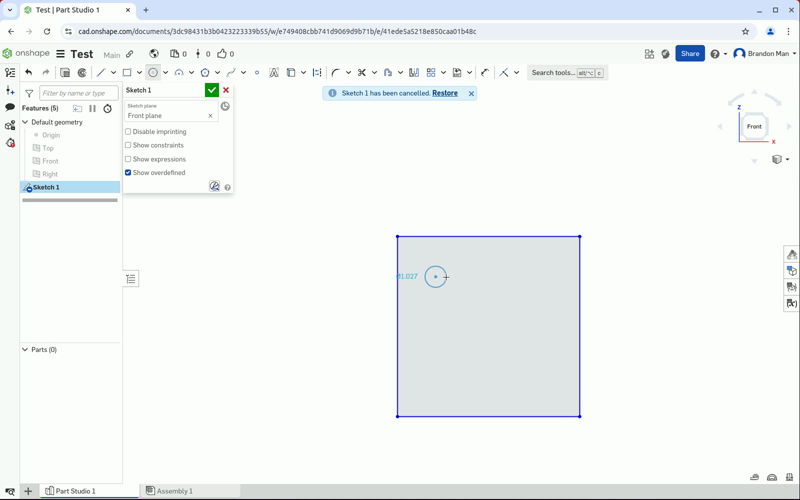
scroll(6)
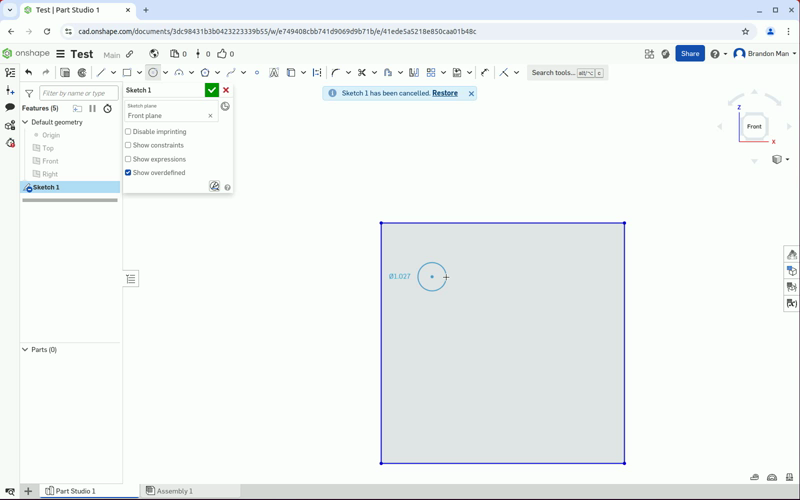
scroll(6)
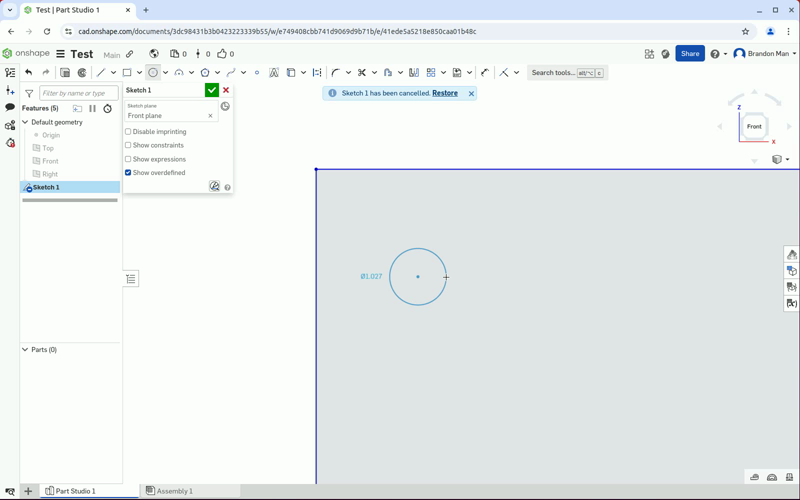
click(446, 276)
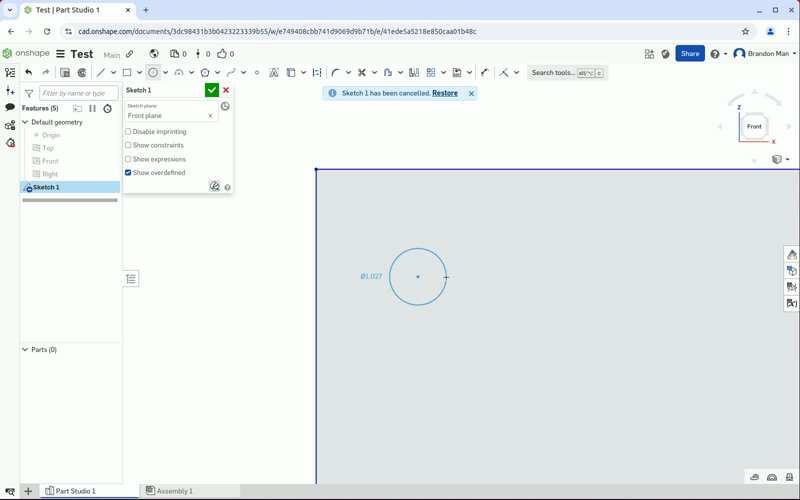
scroll(-6)
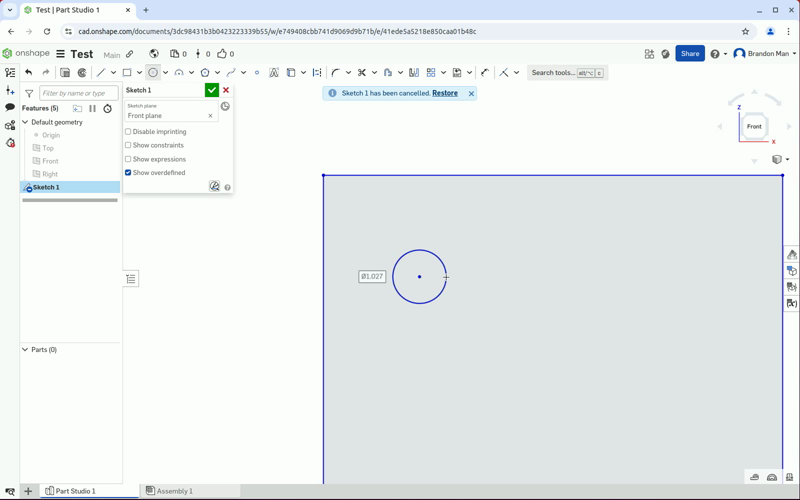
scroll(-6)
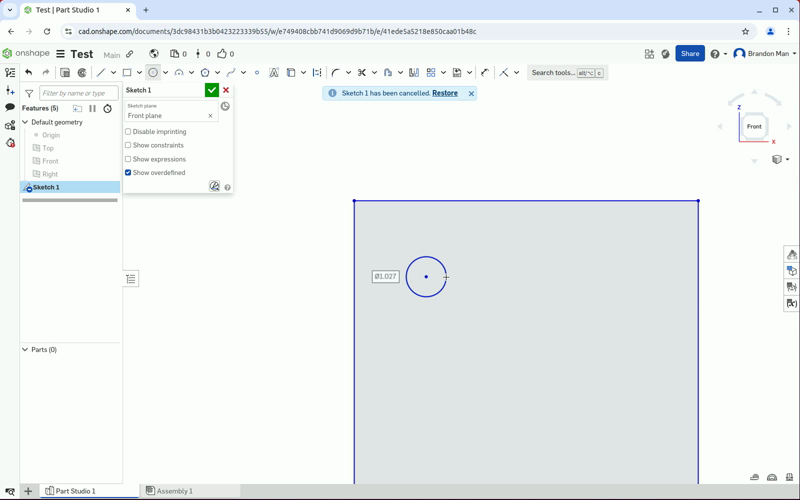
scroll(-6)
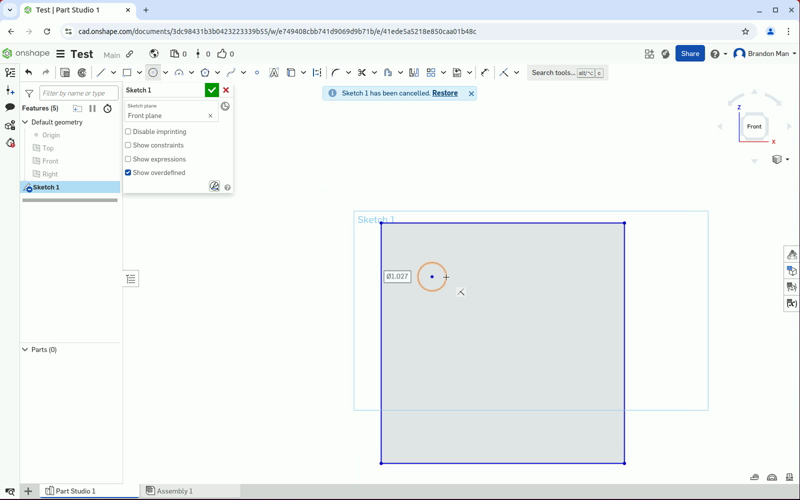
scroll(-6)
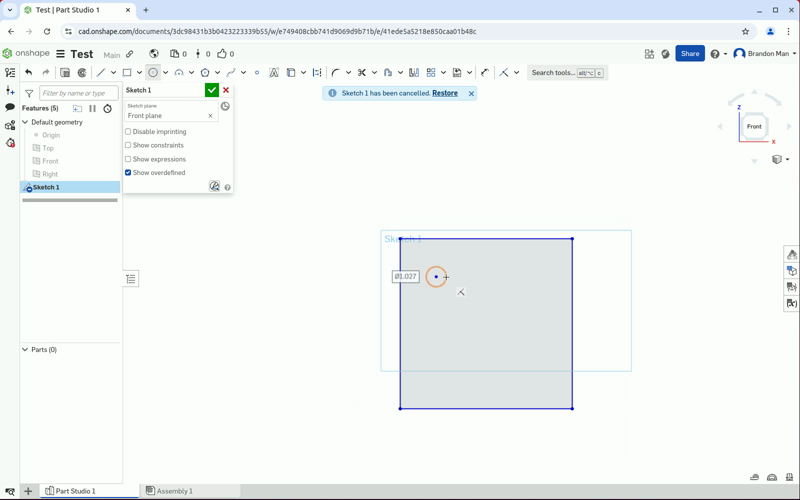
scroll(-6)
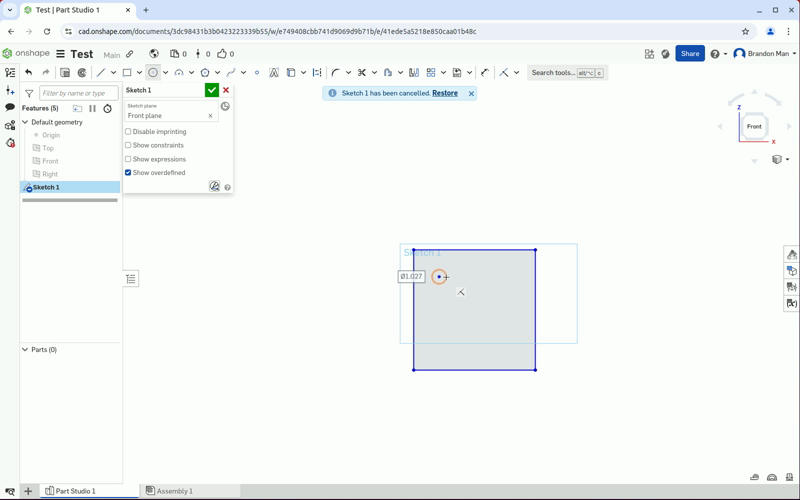
scroll(-6)
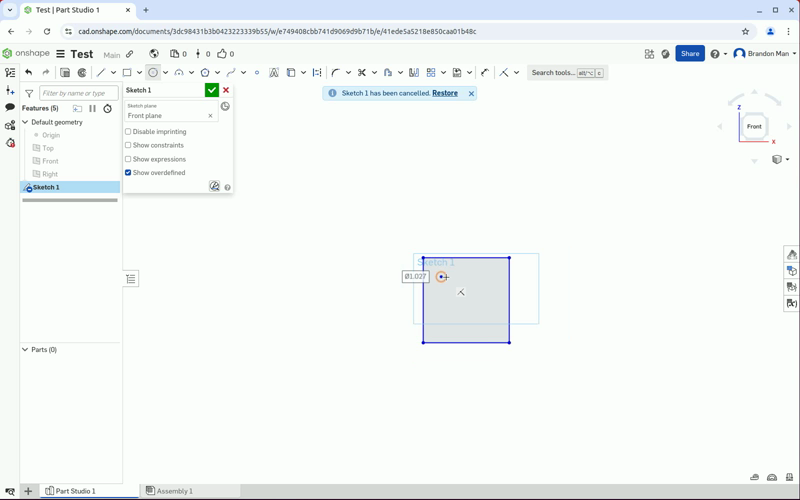
scroll(-6)
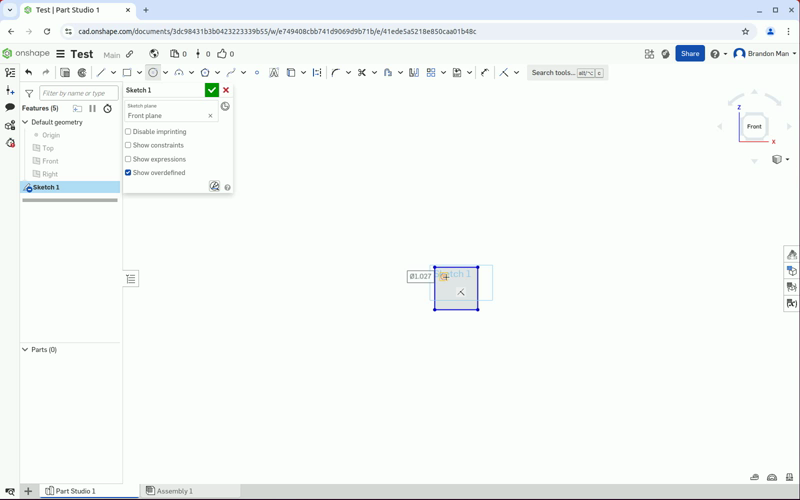
key(esc)
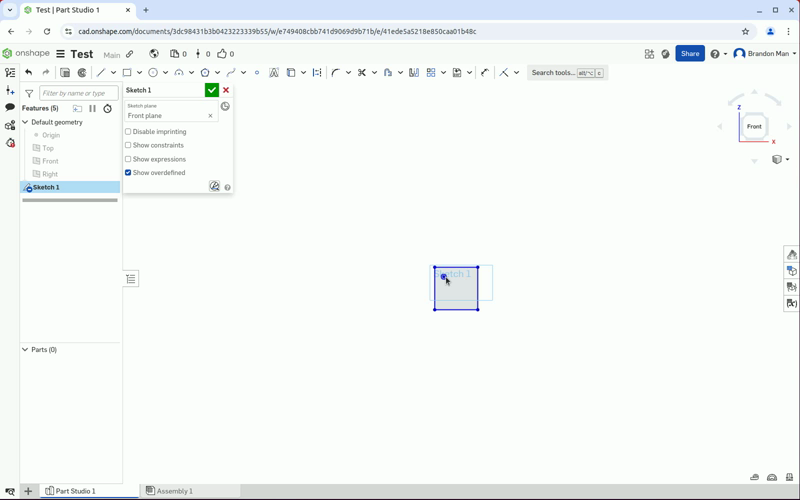
key(c)
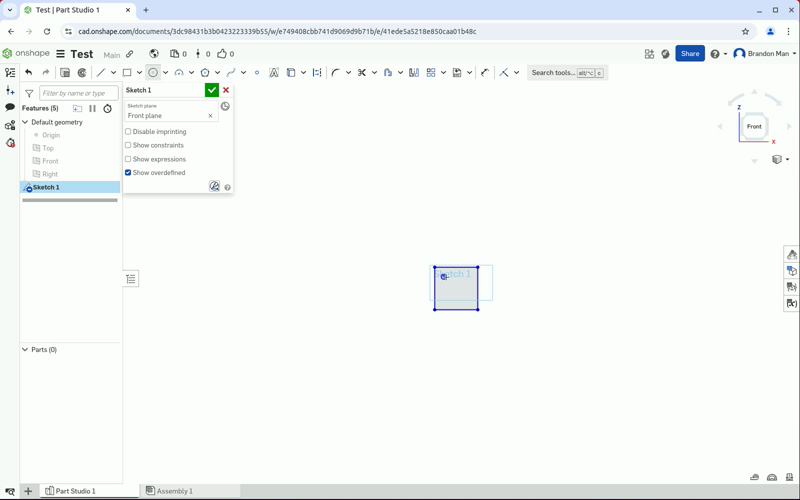
key_down(shift)
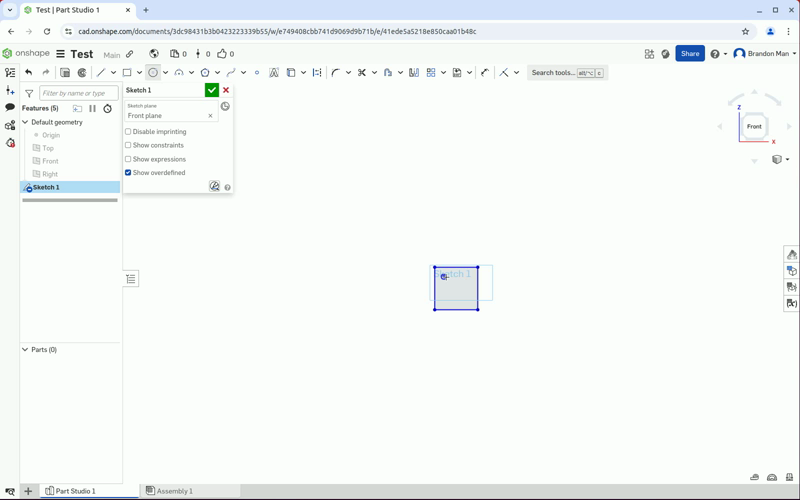
mouse_move(468, 276)
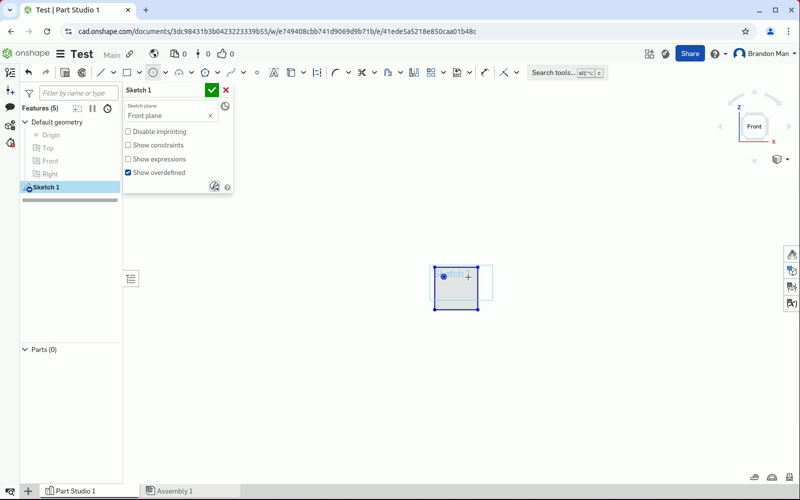
click(468, 276)
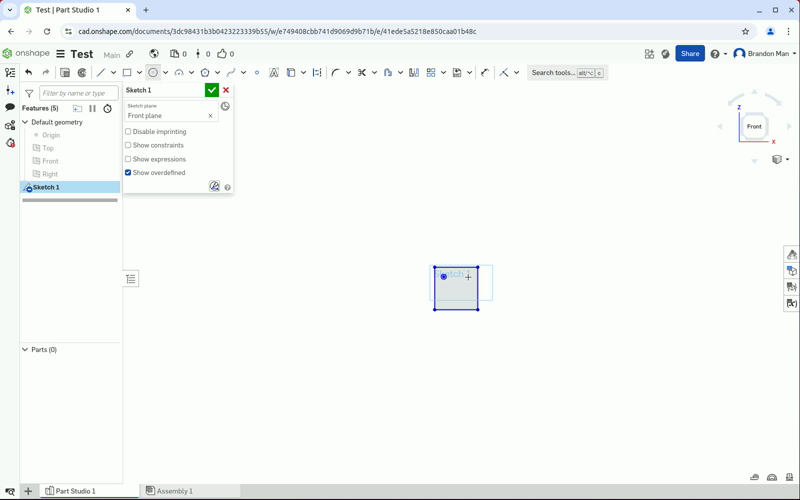
key_up(shift)
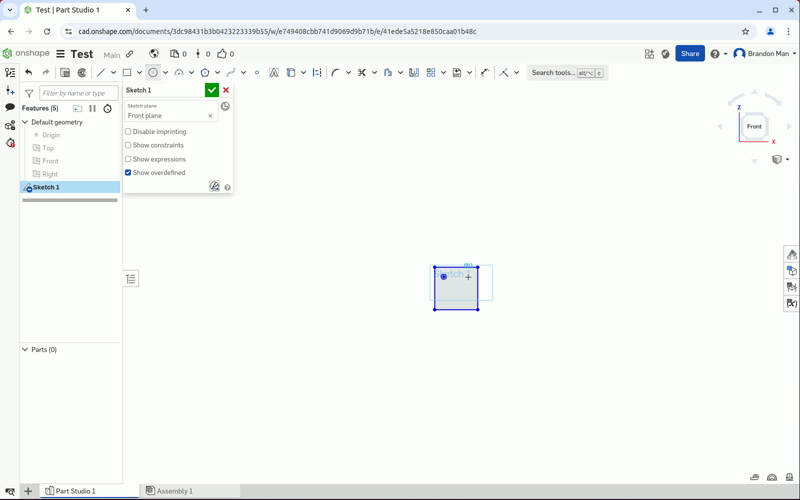
mouse_move(470, 276)
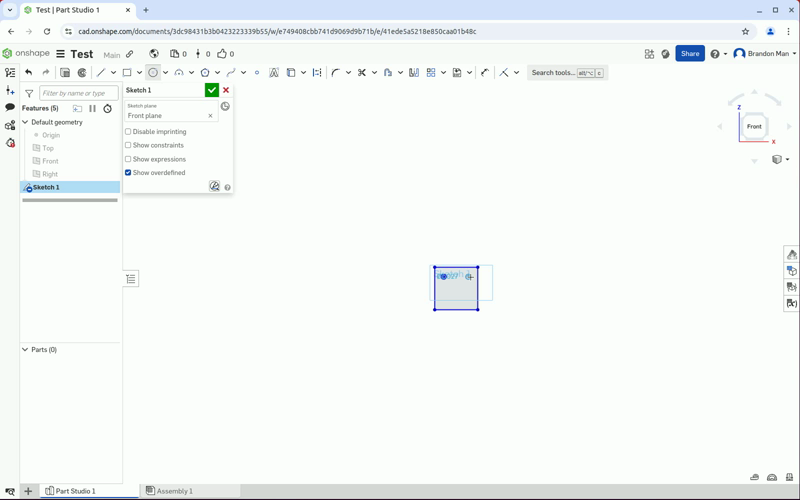
scroll(6)
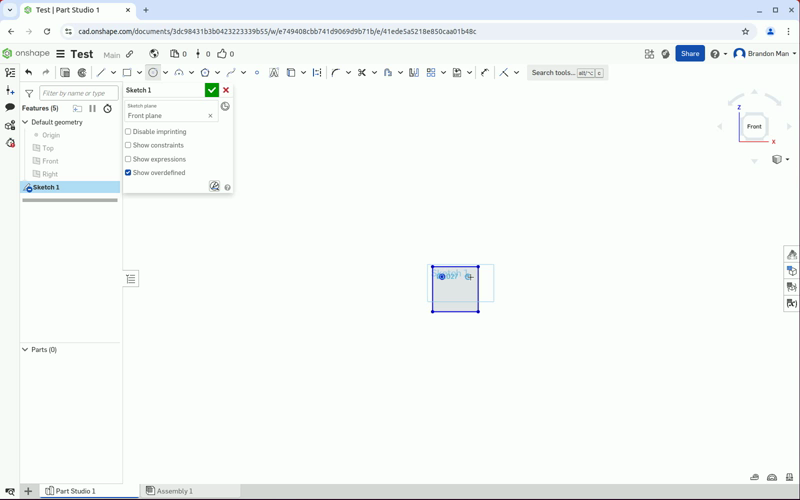
scroll(6)
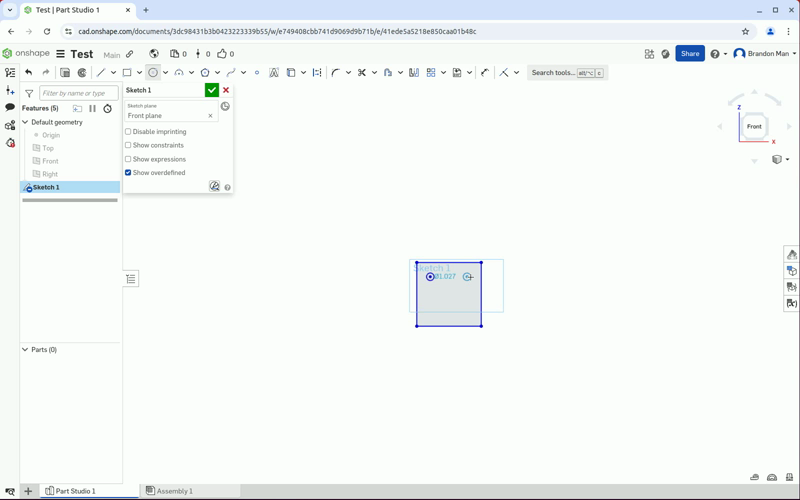
scroll(6)
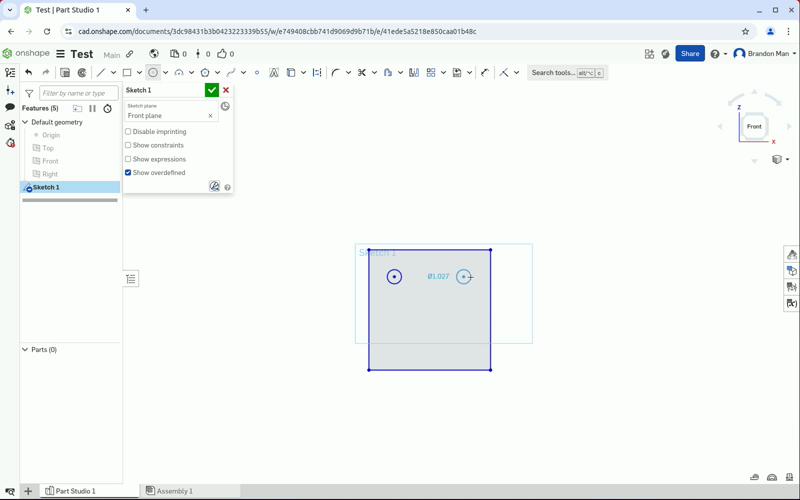
scroll(6)
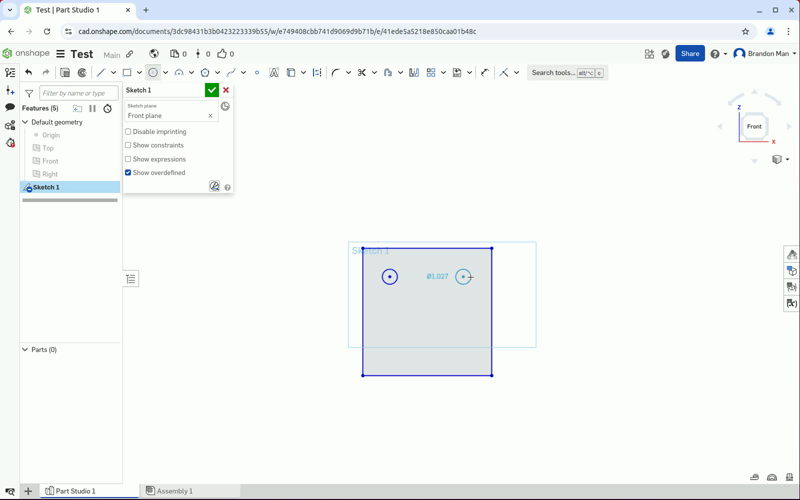
scroll(6)
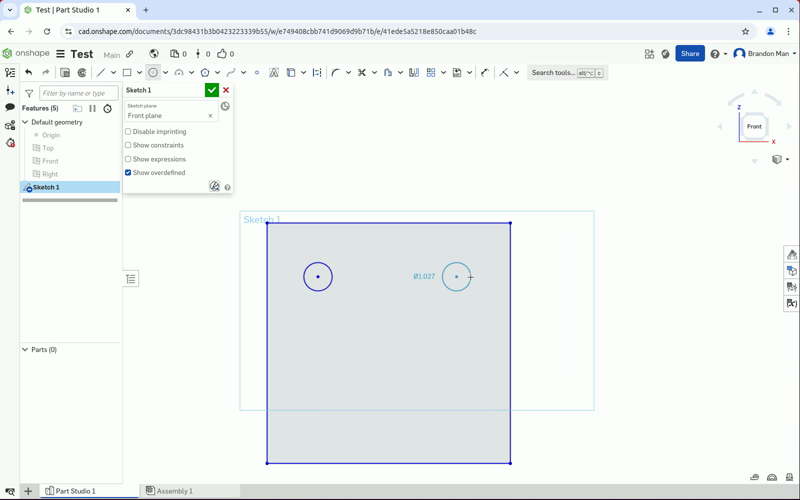
scroll(6)
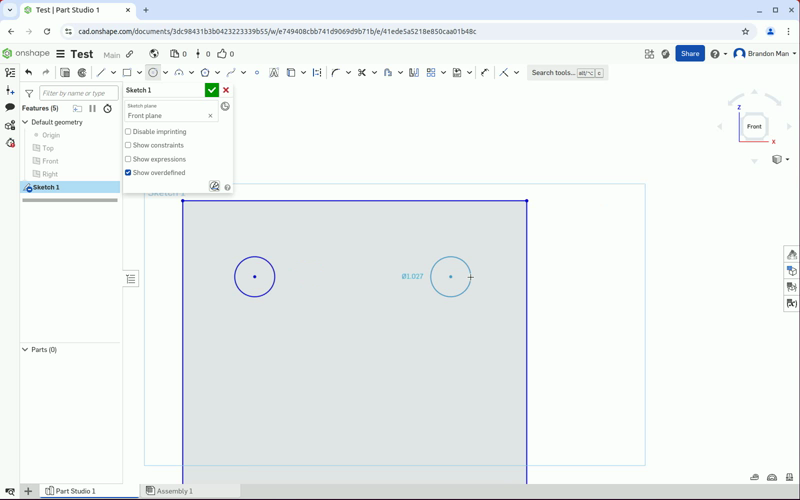
scroll(6)
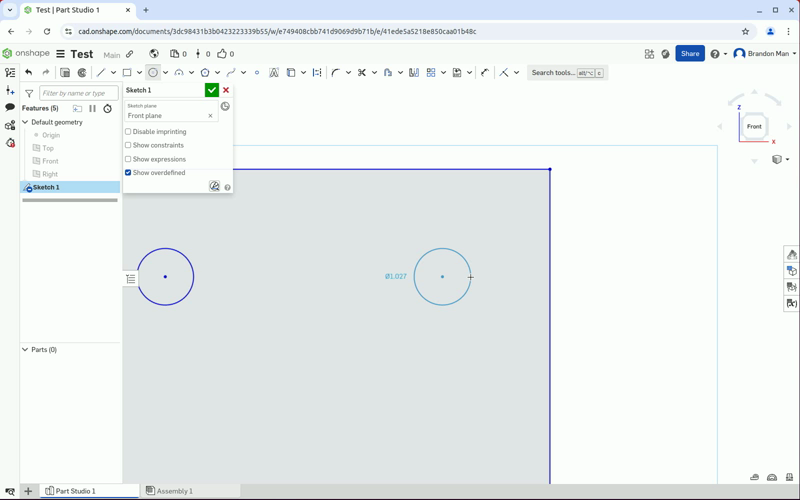
click(470, 276)
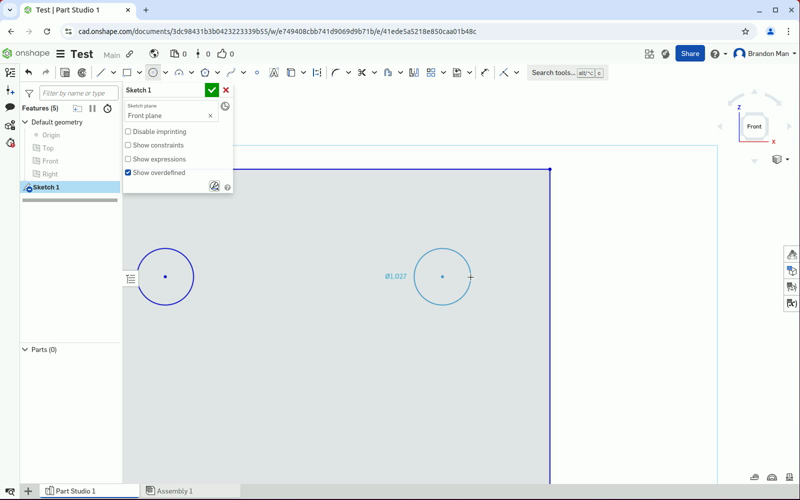
scroll(-6)
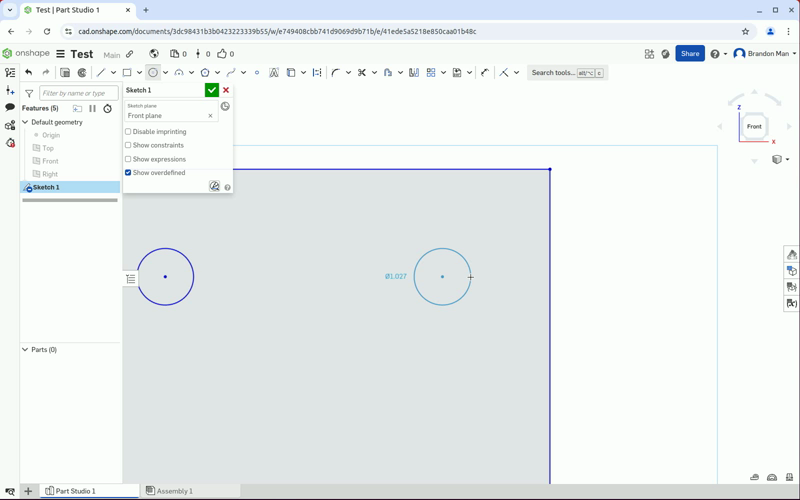
scroll(-6)
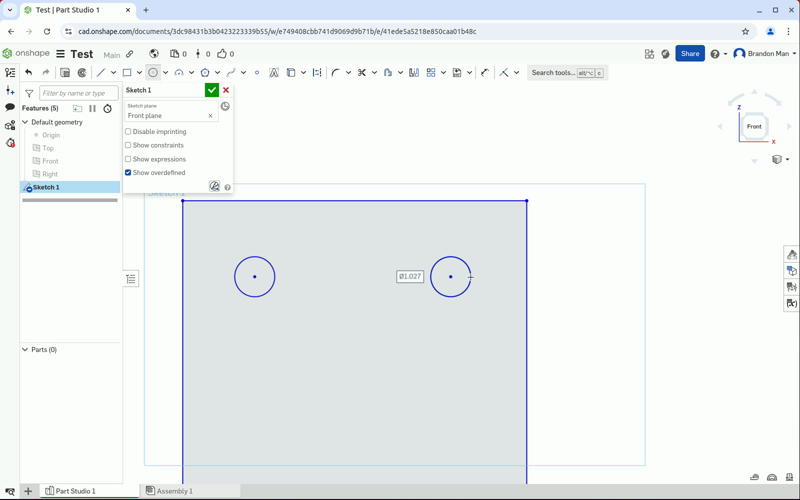
scroll(-6)
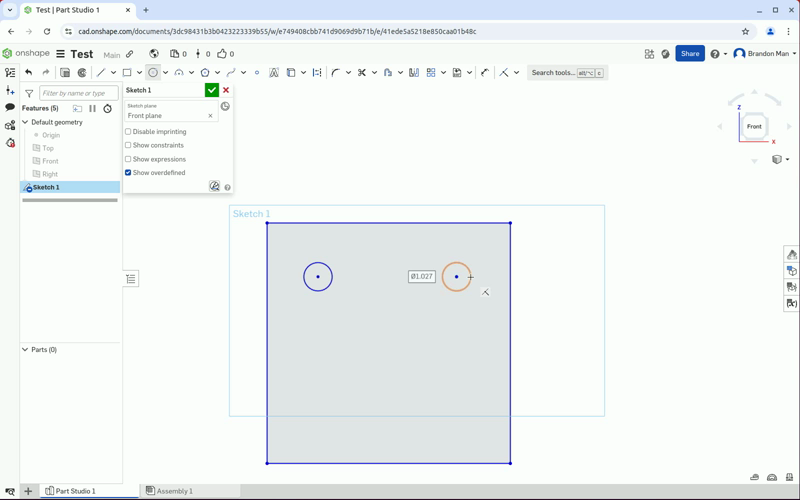
scroll(-6)
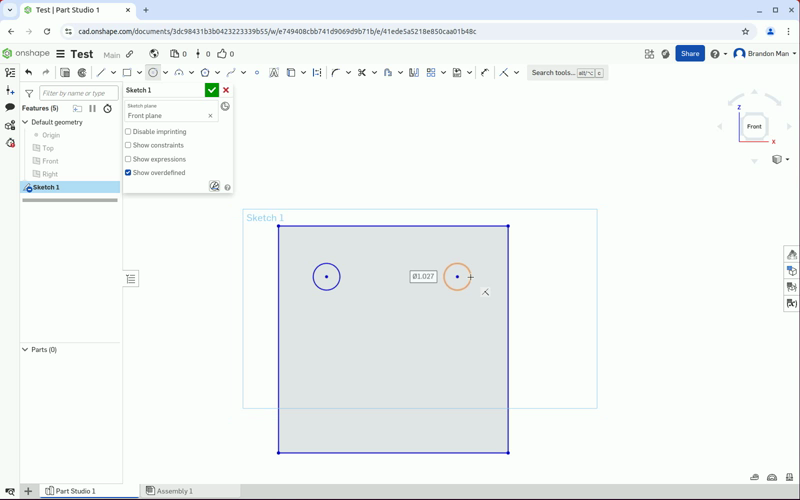
scroll(-6)
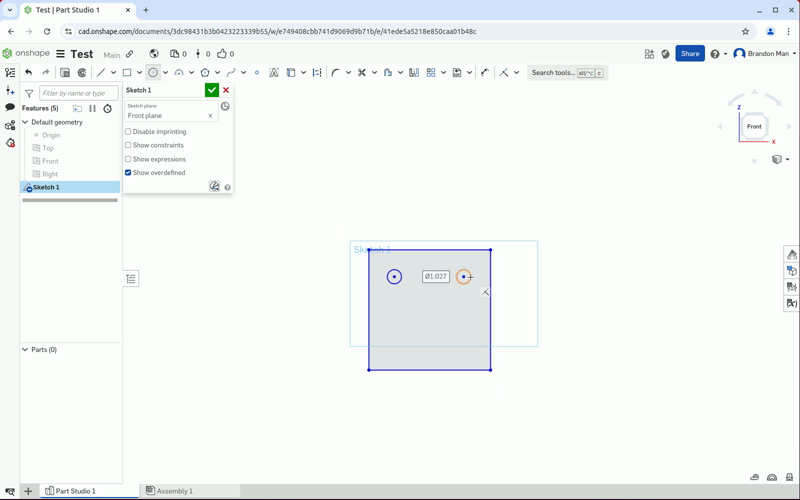
scroll(-6)
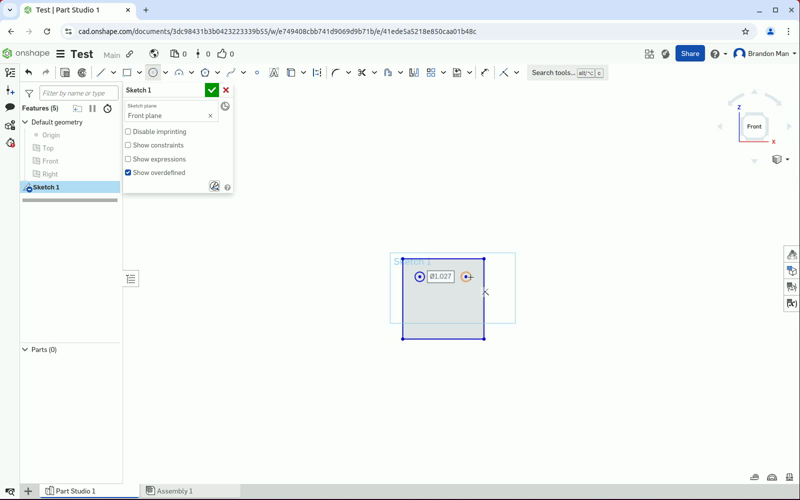
scroll(-6)
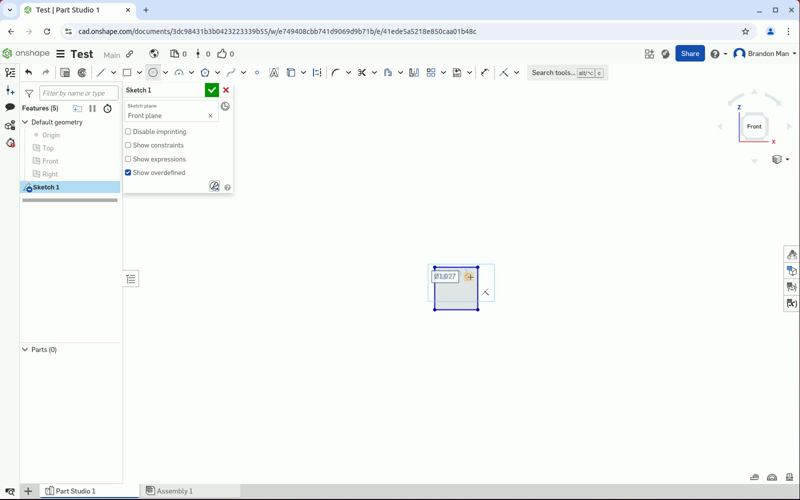
key(esc)
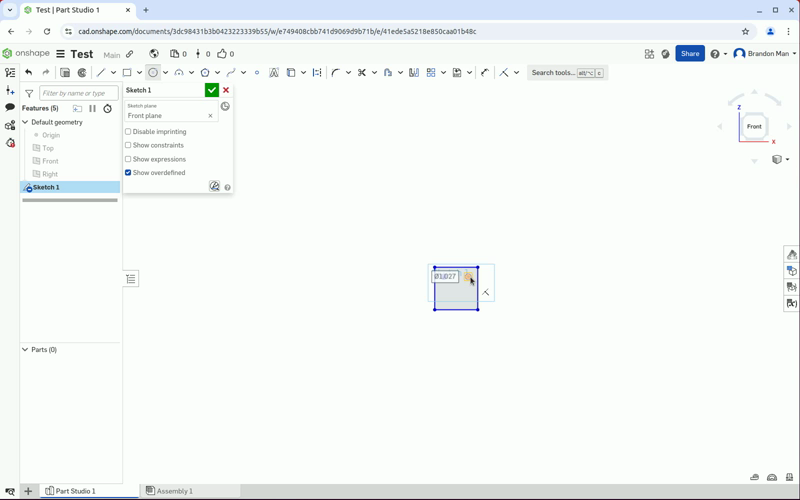
mouse_move(470, 293)
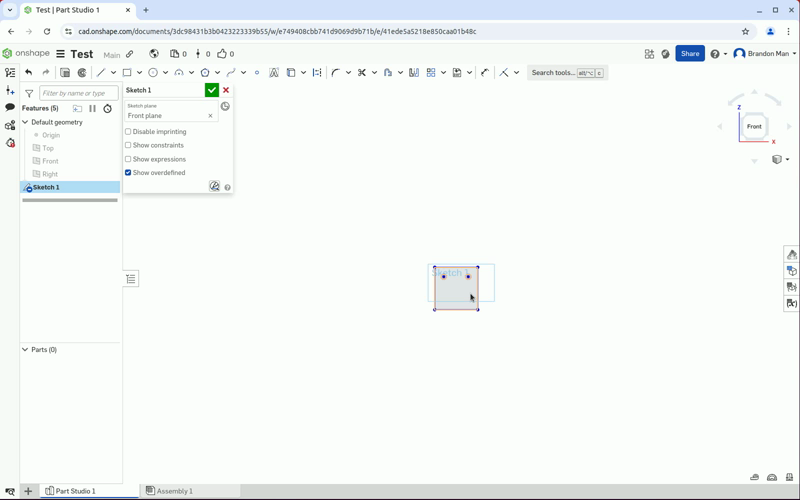
scroll(6)
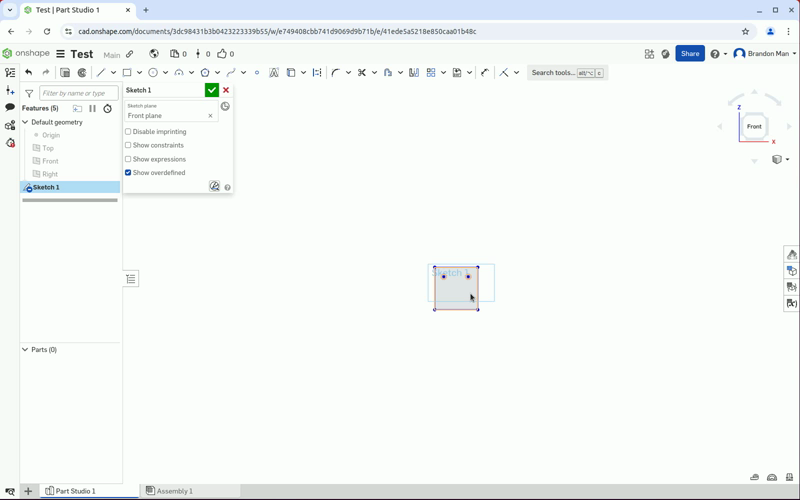
scroll(6)
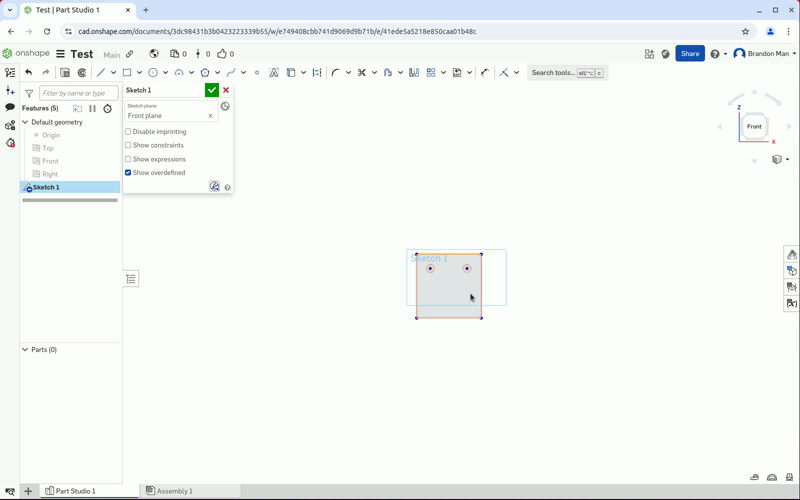
scroll(6)
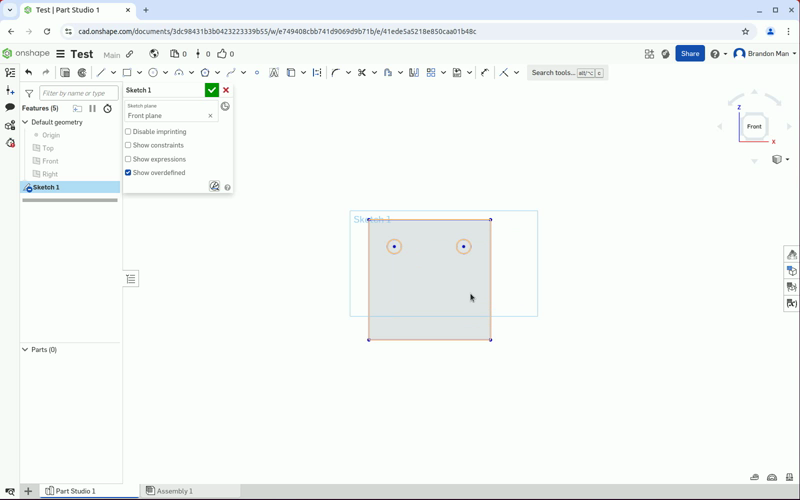
scroll(6)
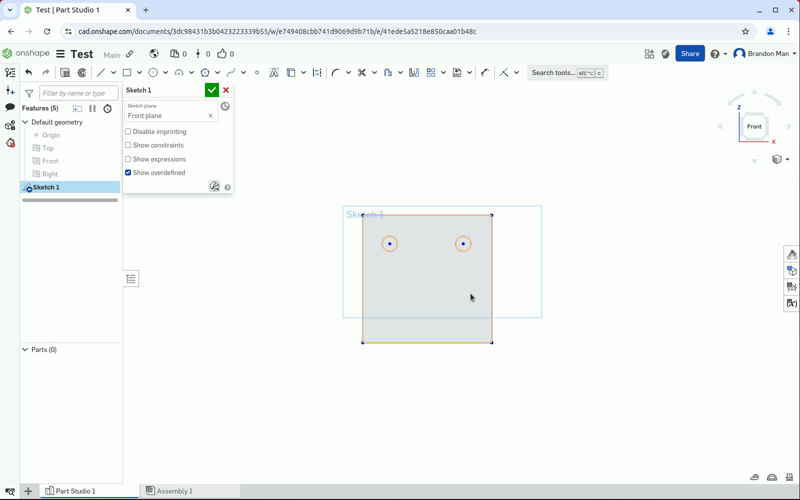
scroll(6)
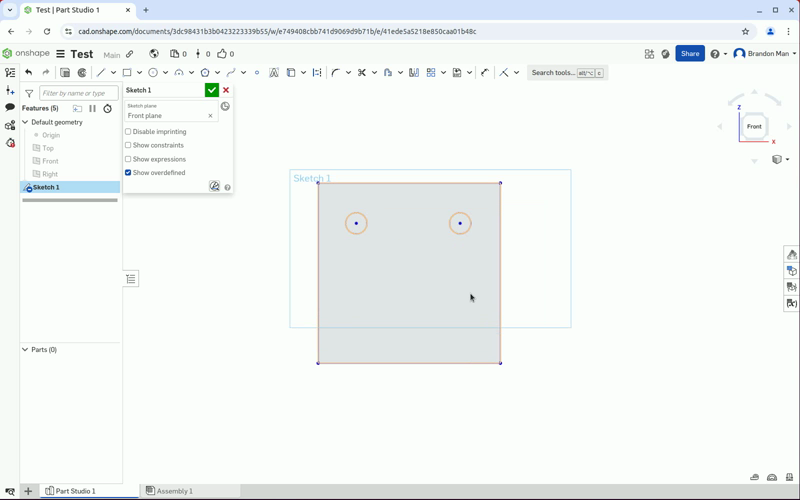
scroll(6)
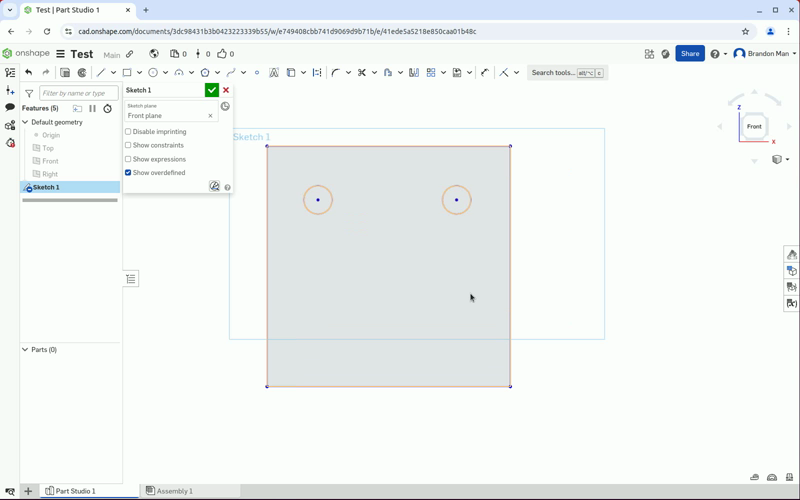
scroll(6)
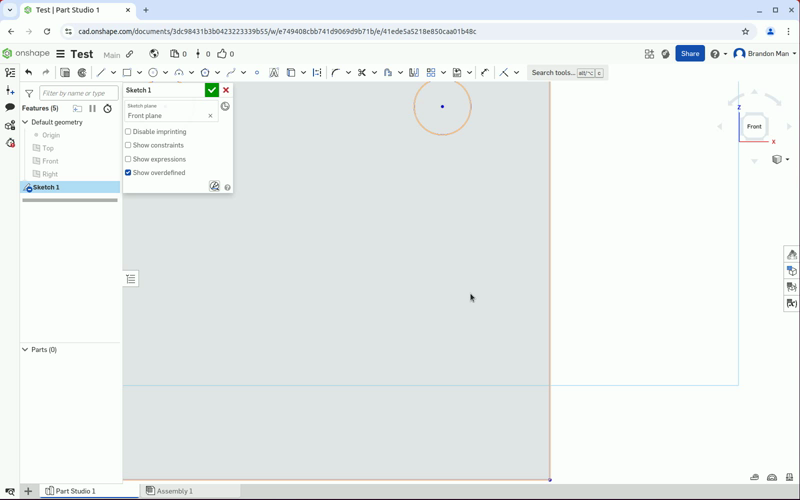
click(470, 293)
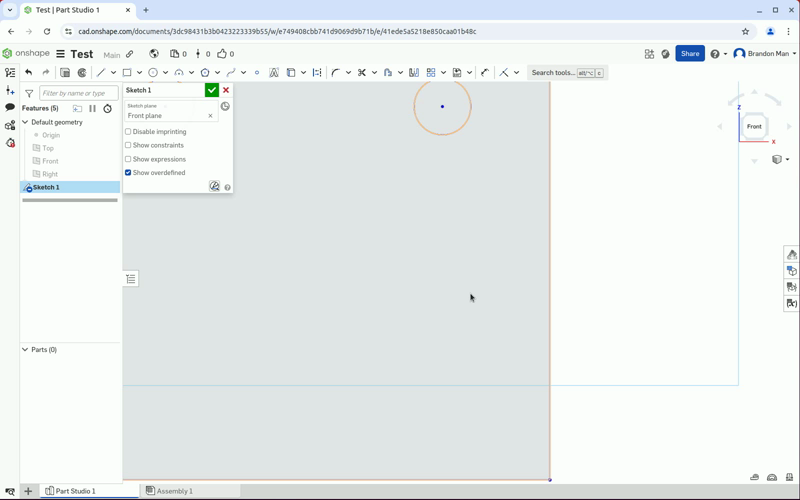
scroll(-6)
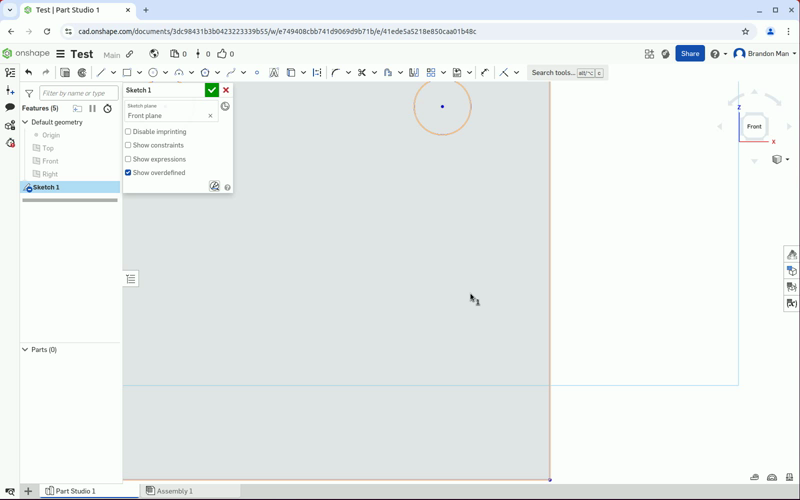
scroll(-6)
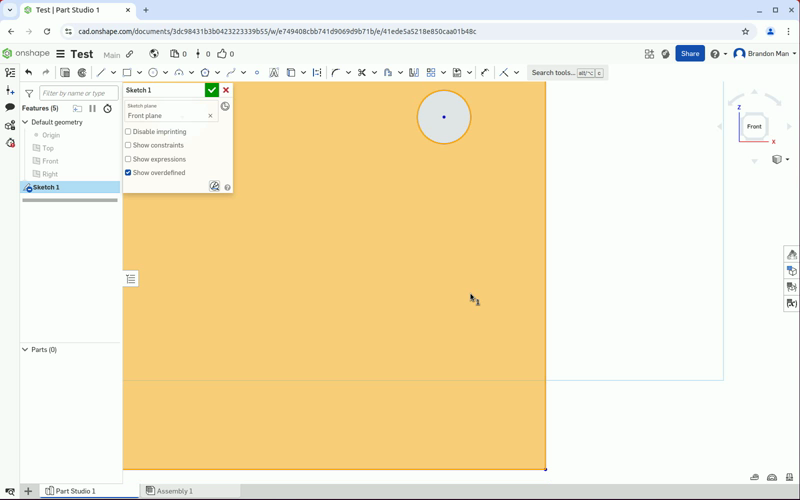
scroll(-6)
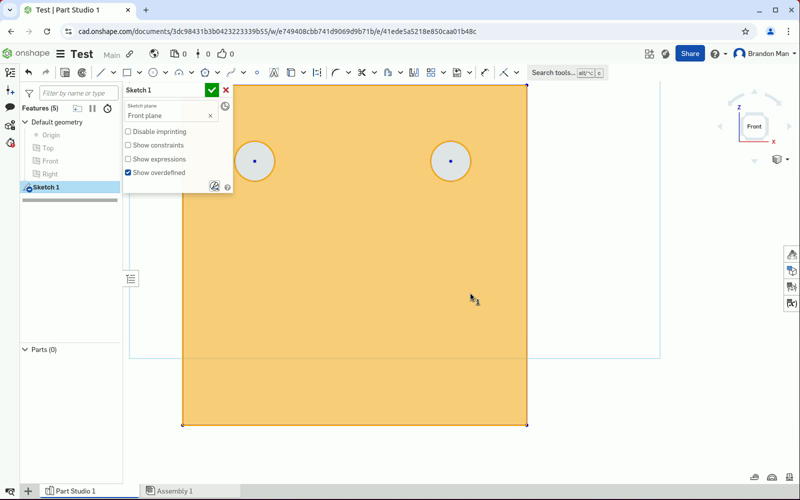
scroll(-6)
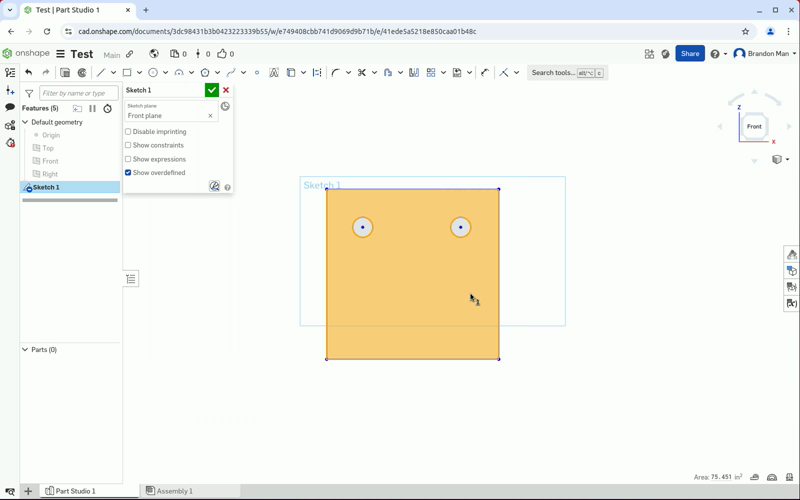
scroll(-6)
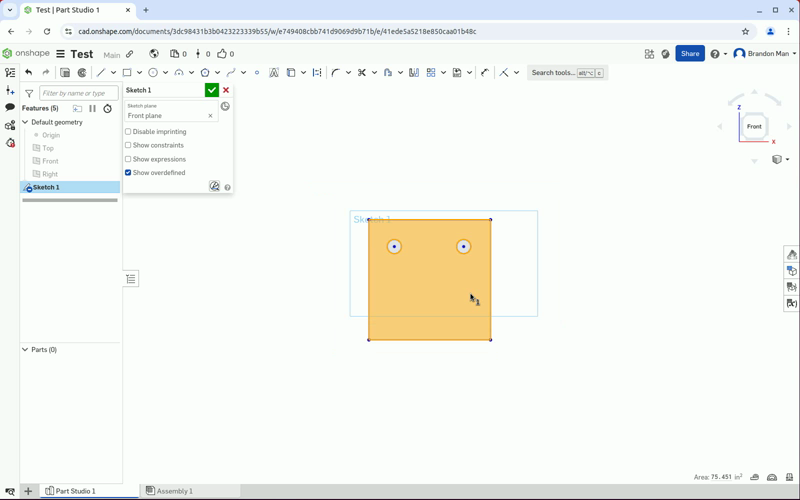
scroll(-6)
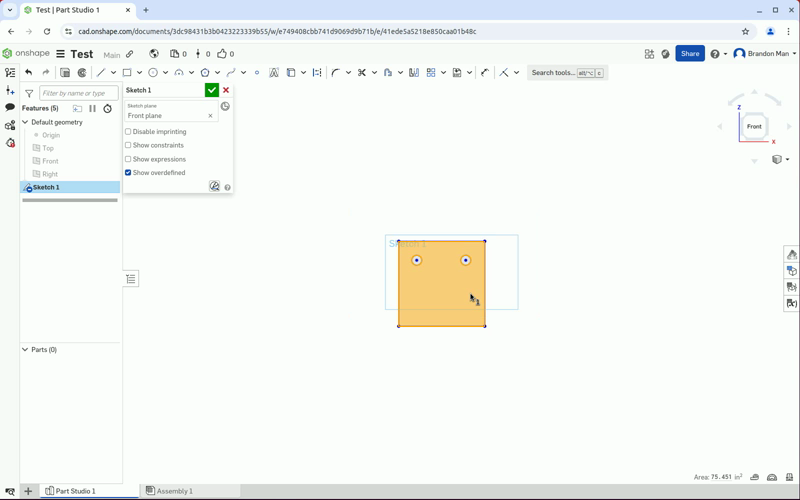
scroll(-6)
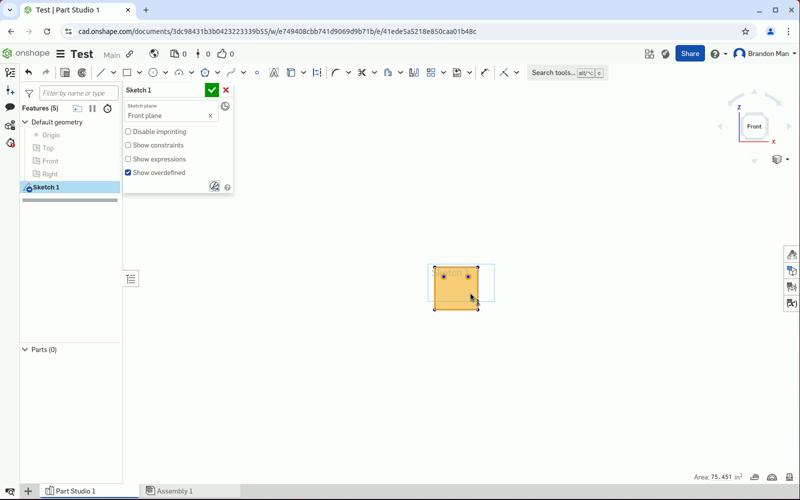
mouse_move(73, 352)
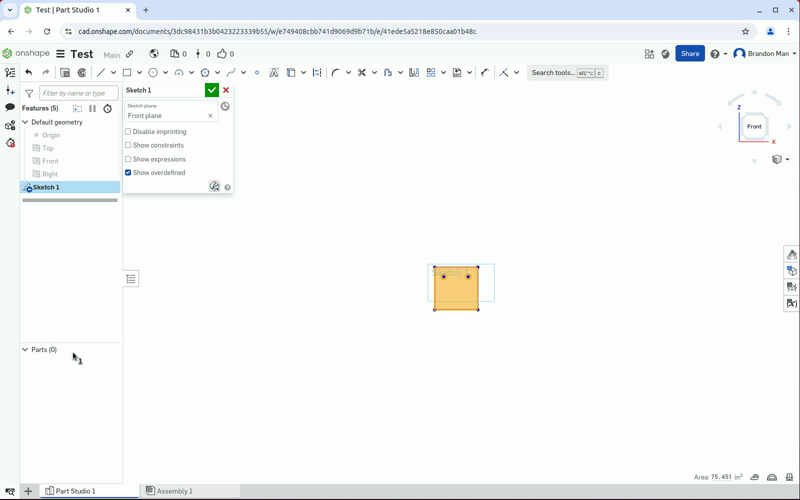
key(shift+y)
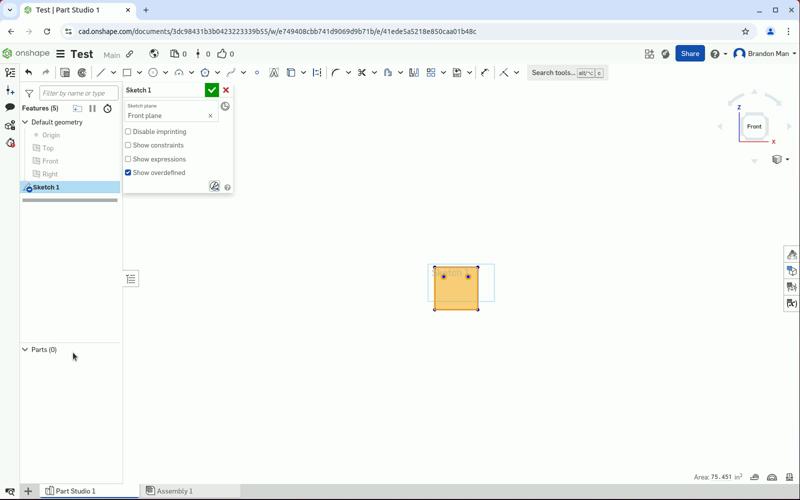
key(shift+e)
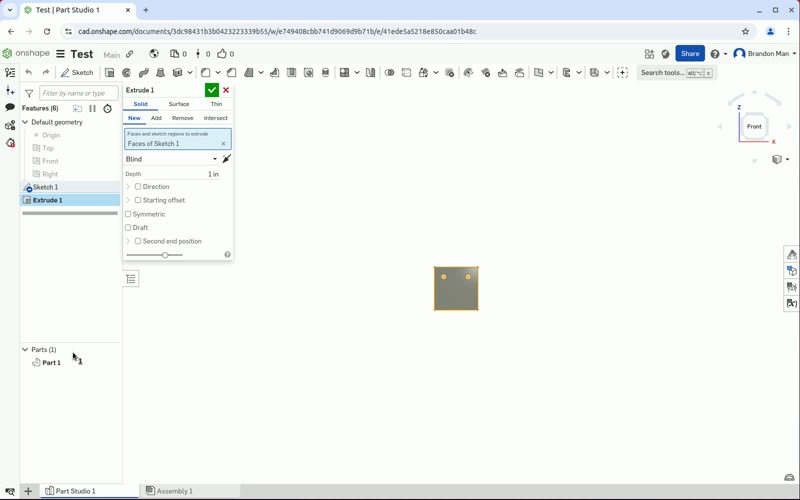
mouse_move(143, 106)
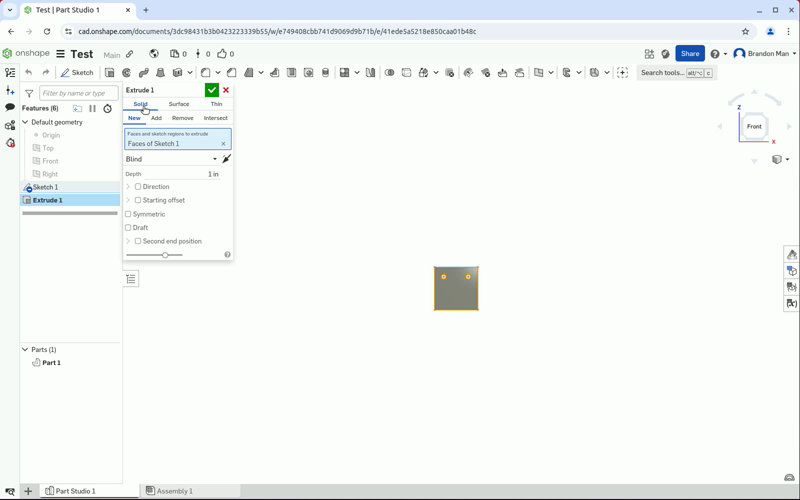
click(143, 106)
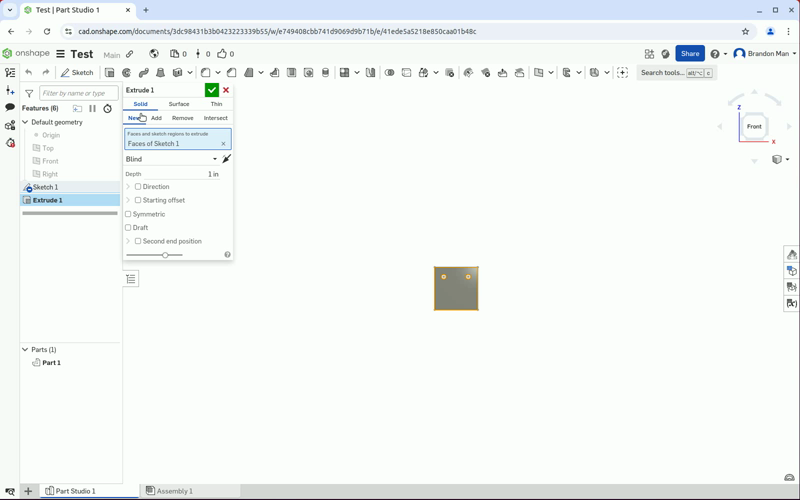
mouse_move(137, 120)
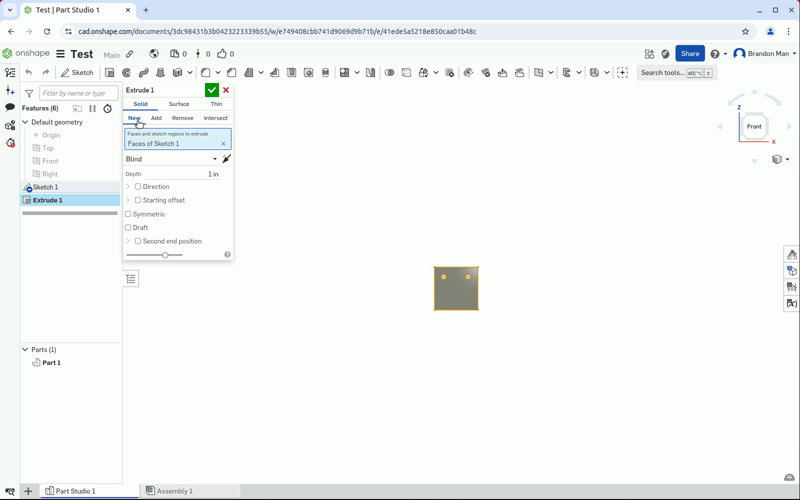
click(137, 120)
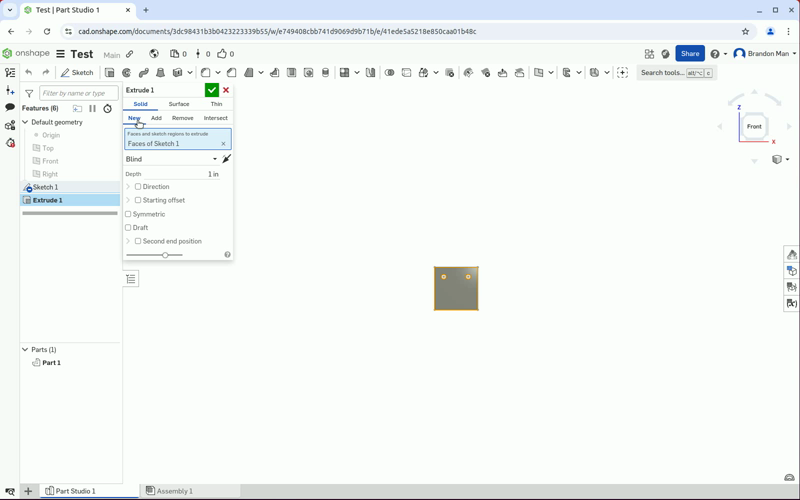
key(tab, 4)
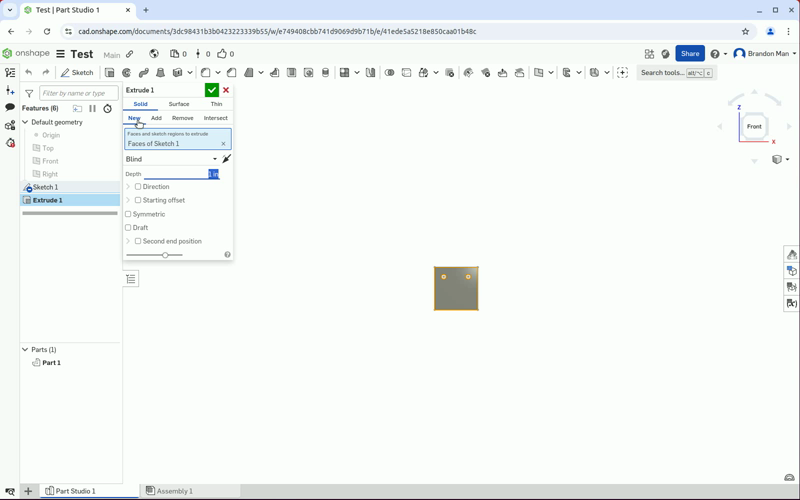
text(4.333)
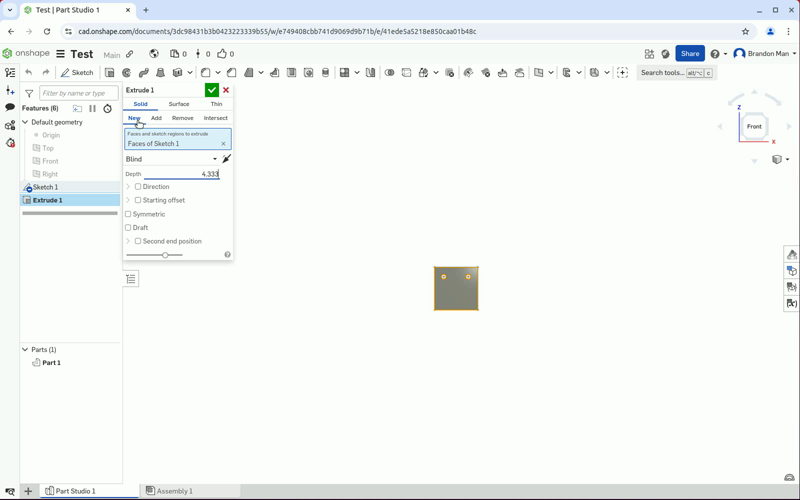
key(enter)
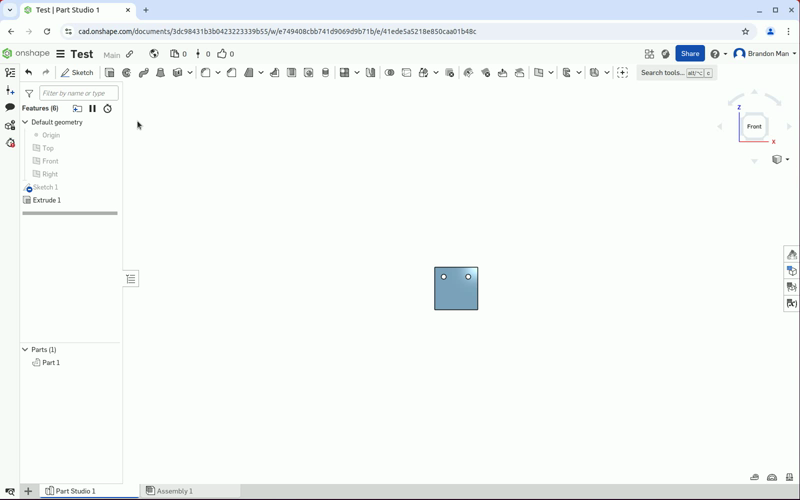
key(shift+h)
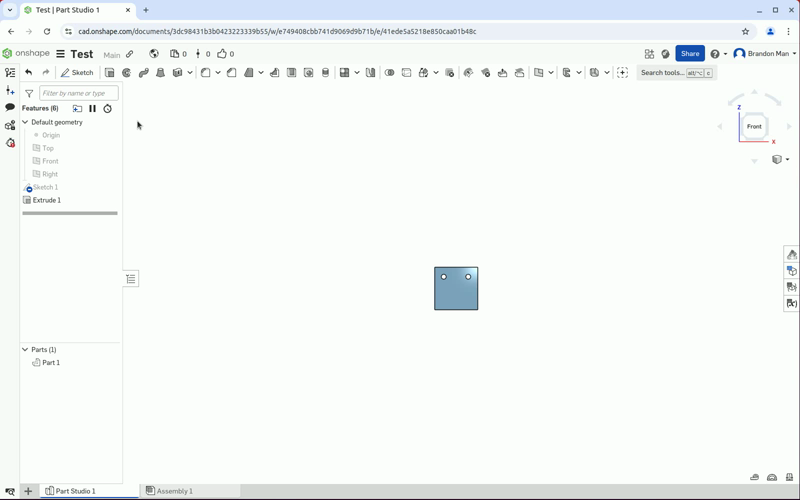
key(shift+h)
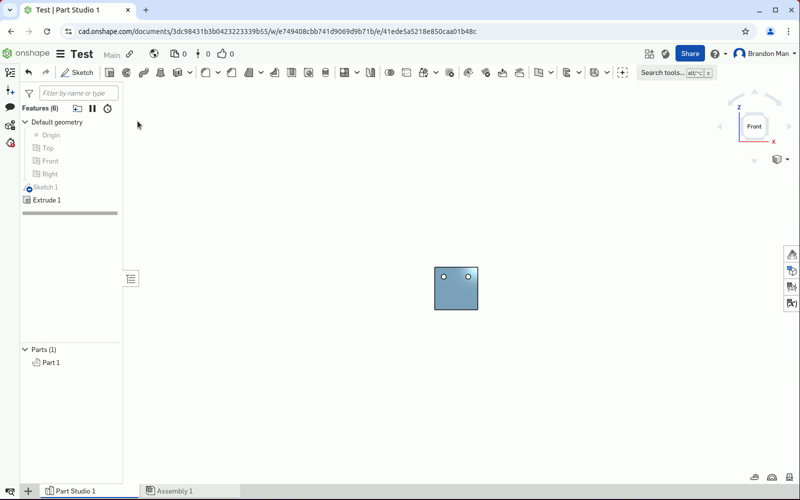
mouse_move(73, 189)
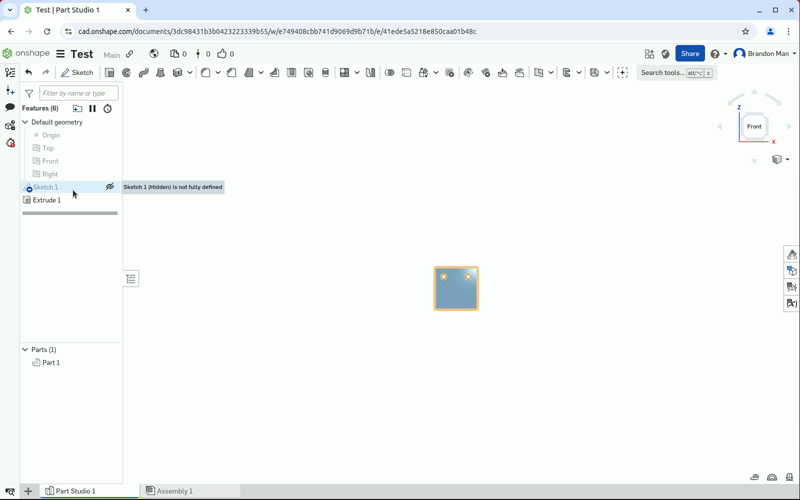
click(73, 189)
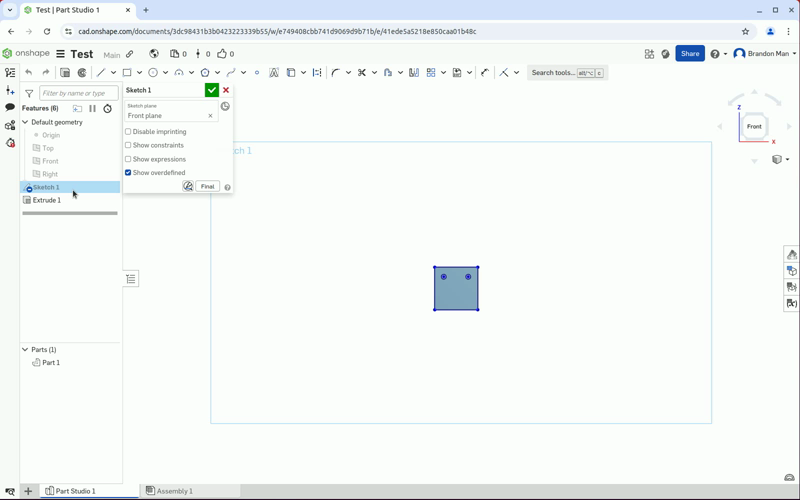
mouse_move(229, 92)
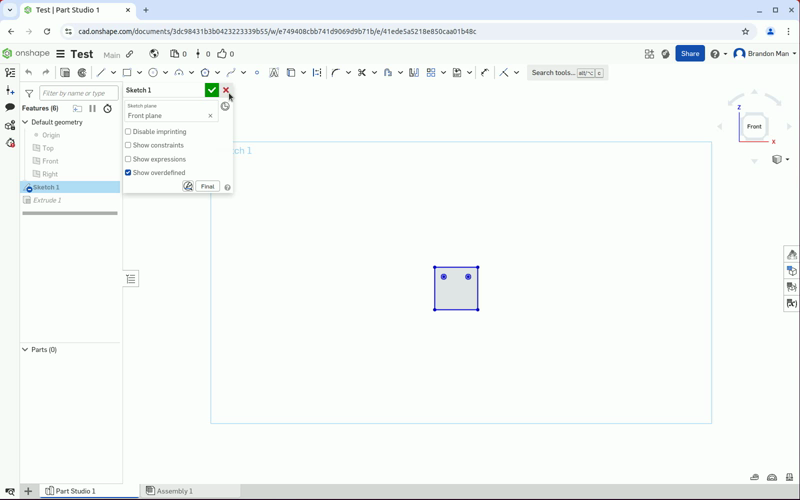
click(229, 92)
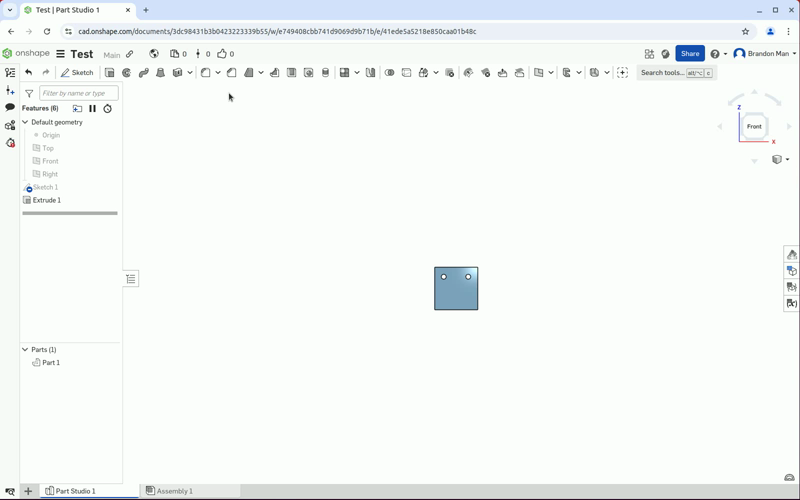
mouse_move(73, 352)
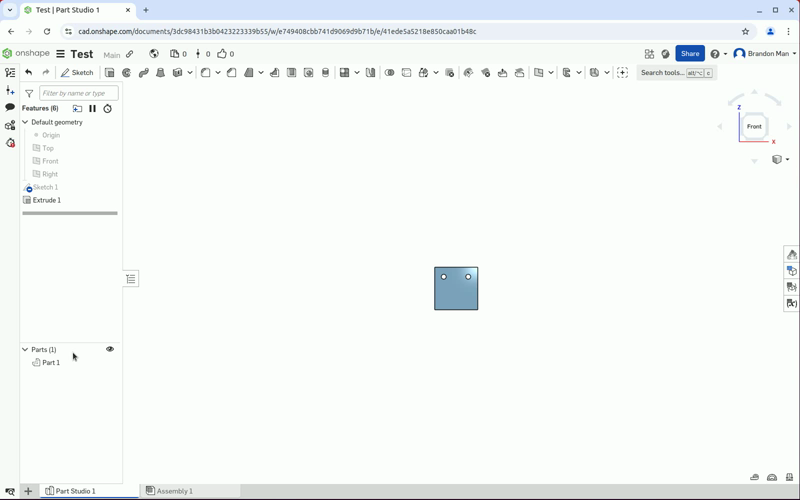
key(y)
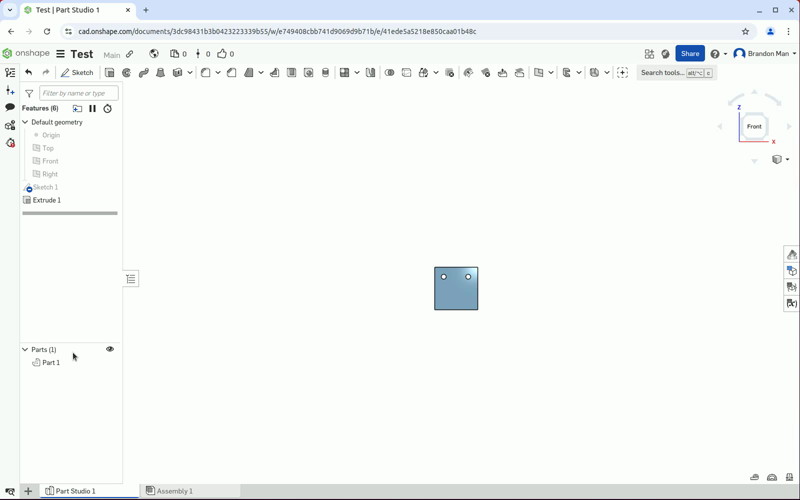
key(shift+p)
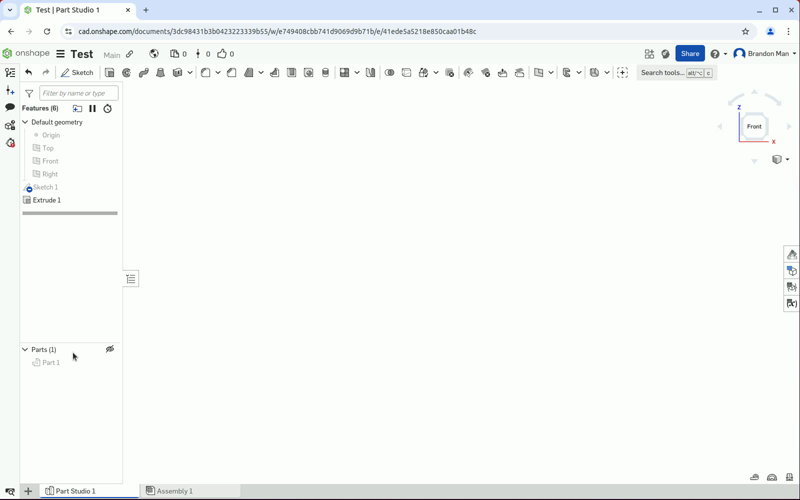
key(space)
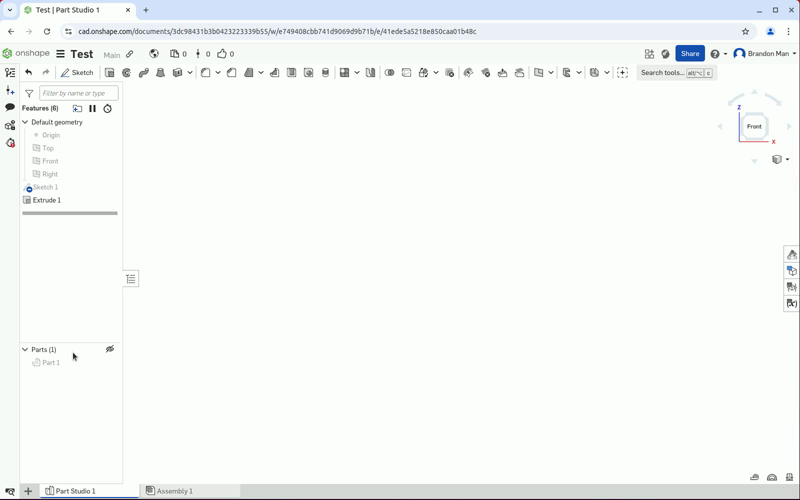
key_down(shift)
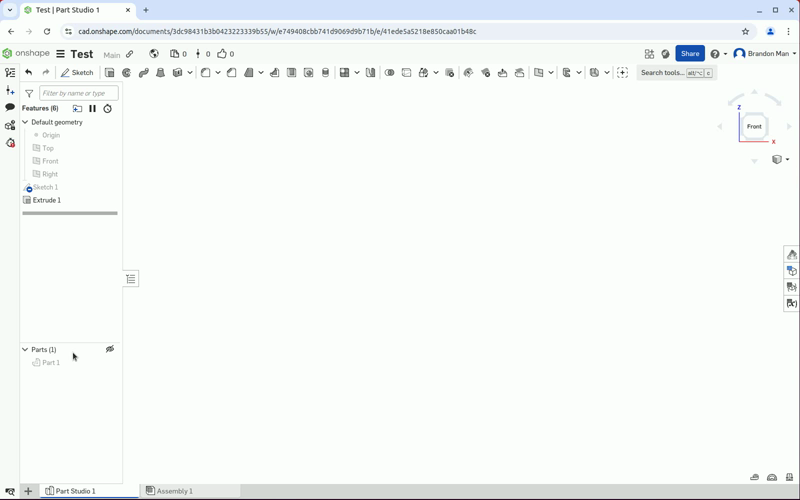
key(left)
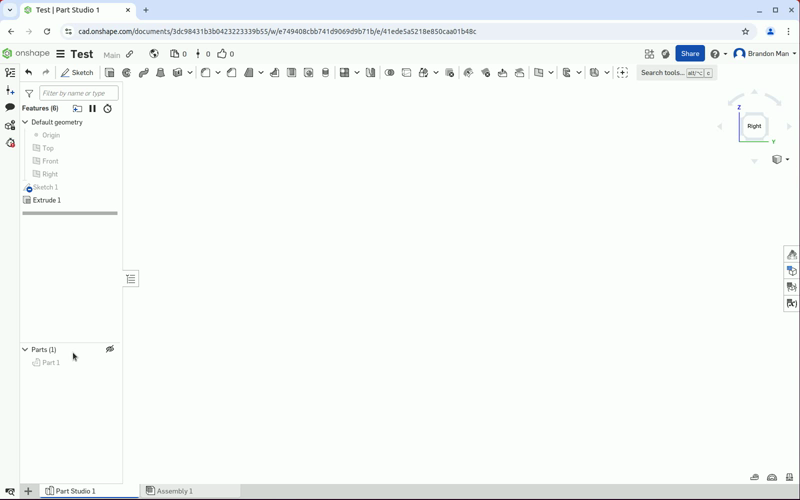
key_up(shift)
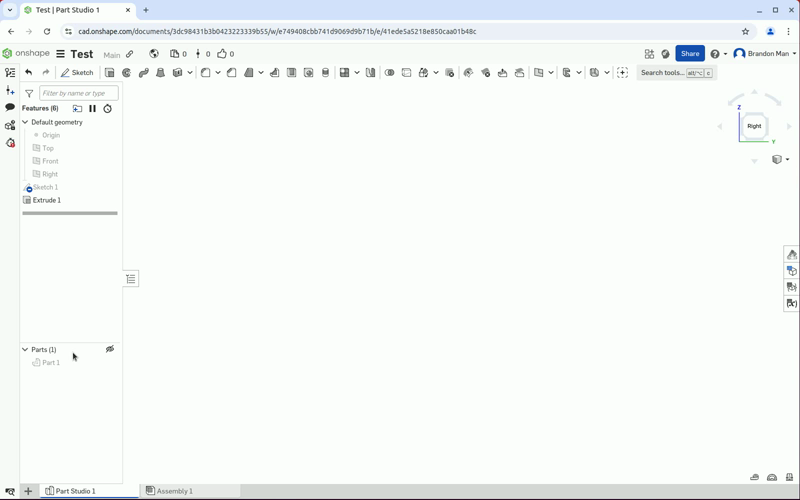
mouse_move(73, 352)
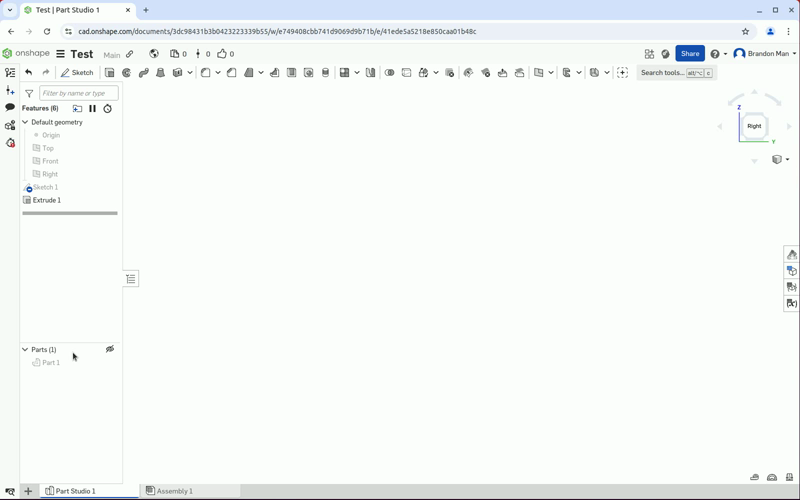
key(shift+y)
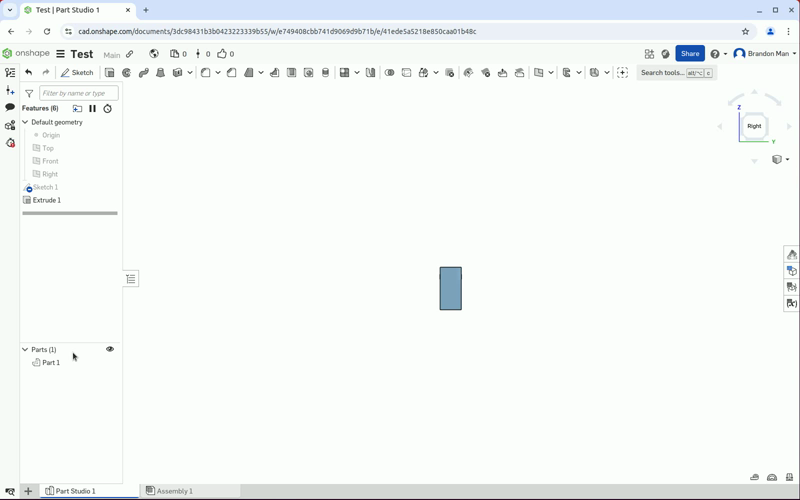
mouse_move(541, 75)
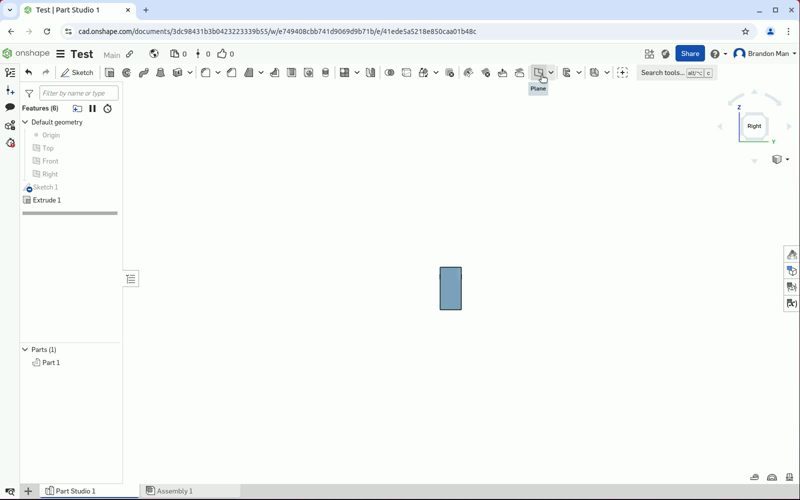
click(541, 75)
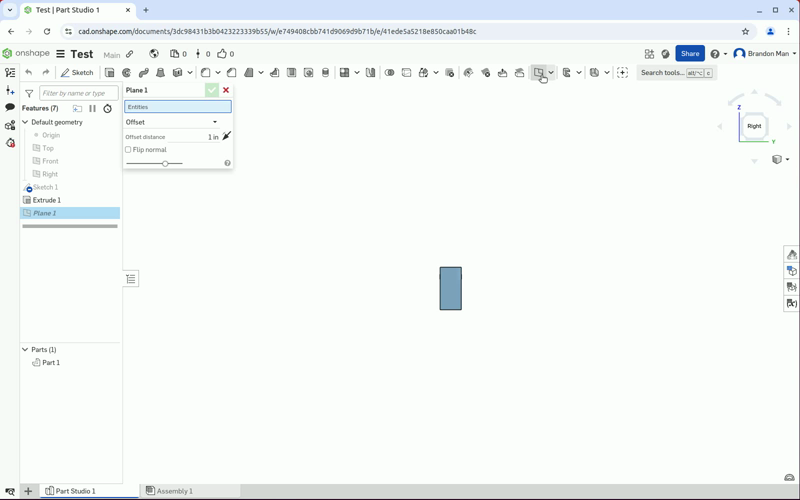
mouse_move(73, 176)
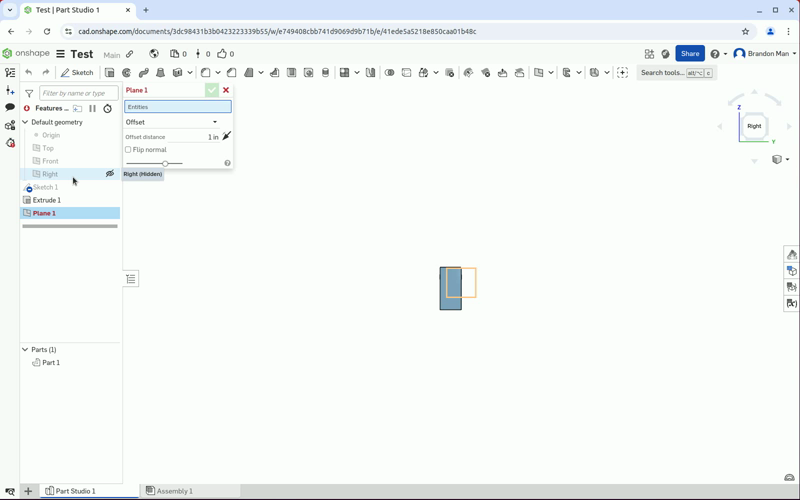
click(73, 176)
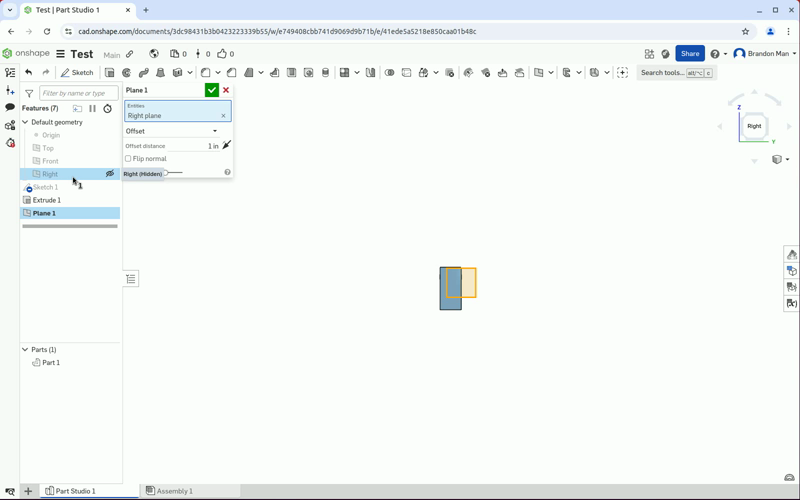
key(tab, 2)
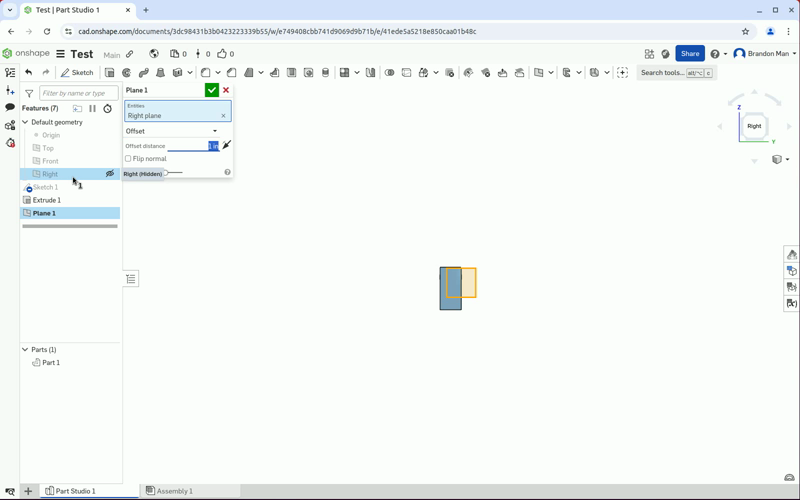
text(5.299)
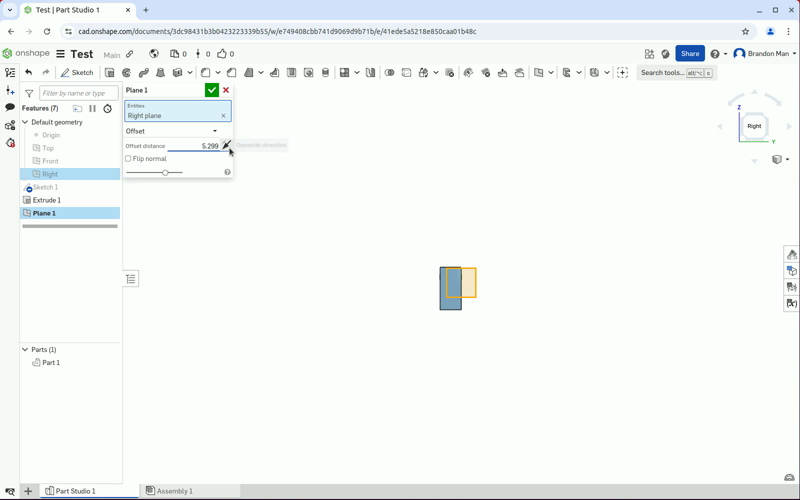
mouse_move(229, 147)
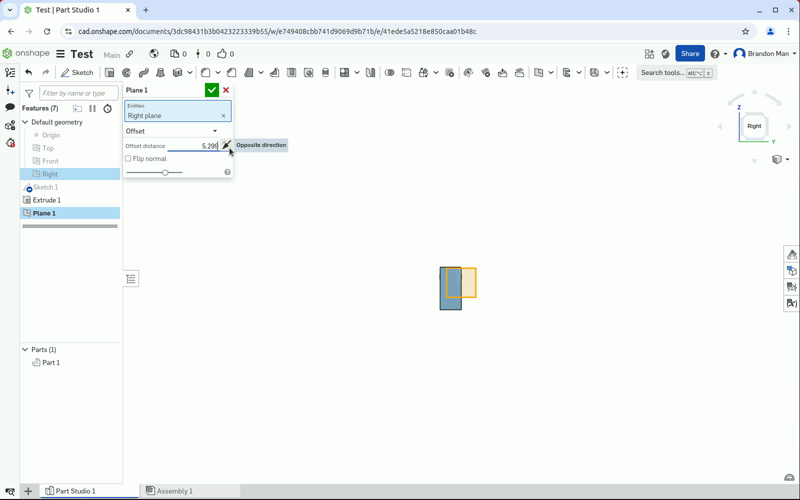
click(229, 147)
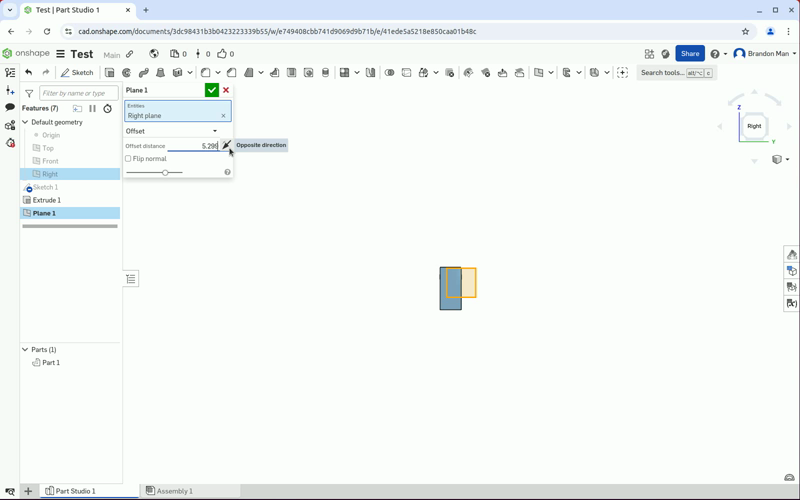
key(enter, 2)
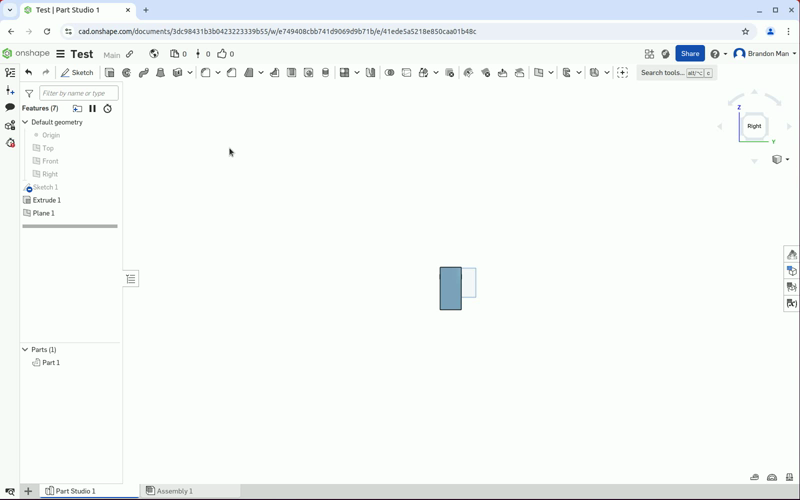
key(shift+s)
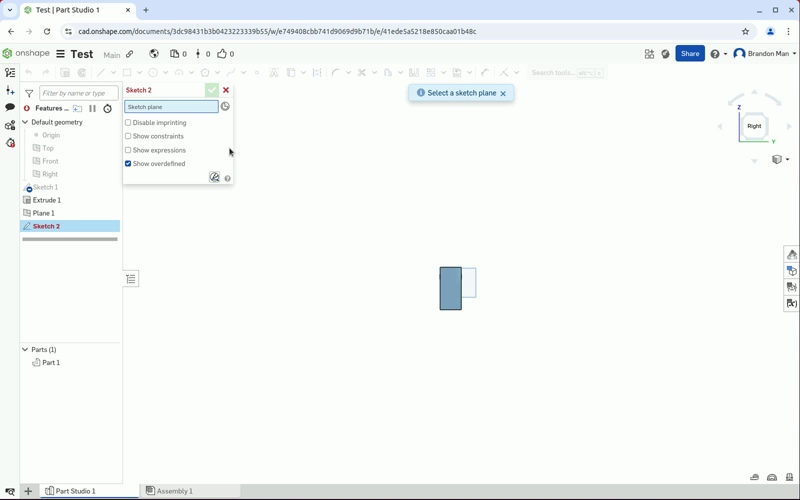
mouse_move(73, 215)
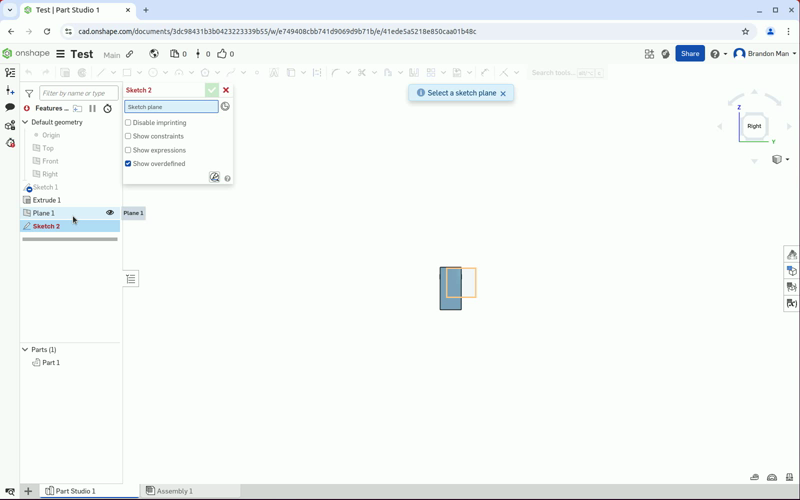
click(73, 215)
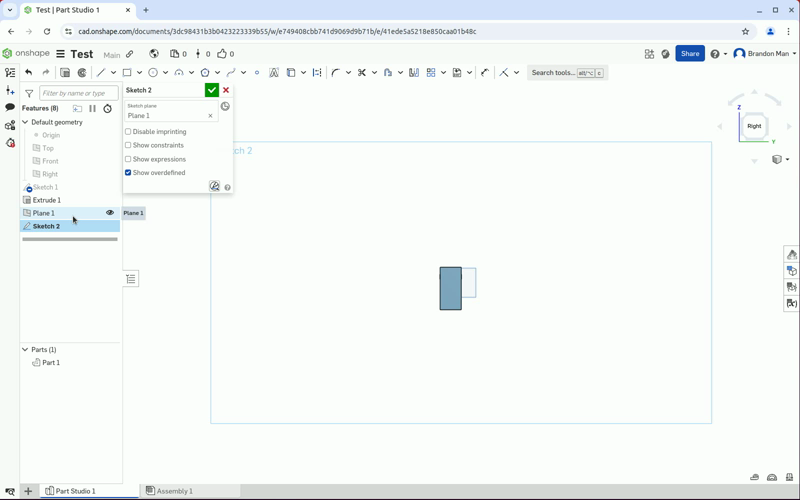
mouse_move(73, 352)
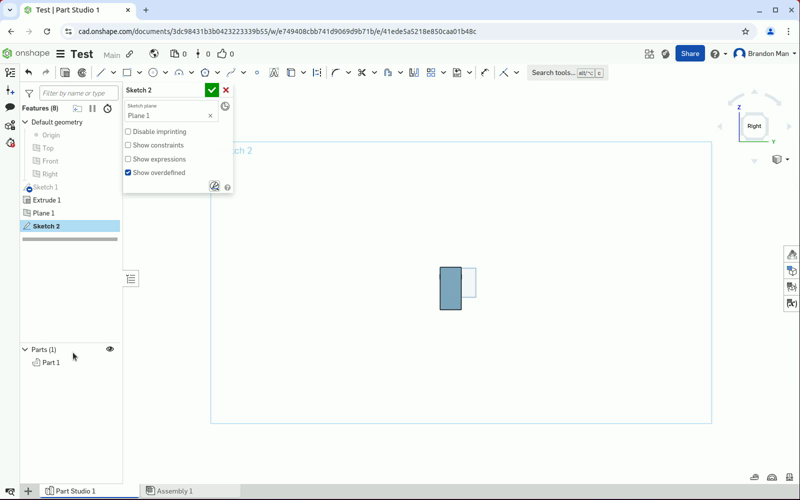
key(y)
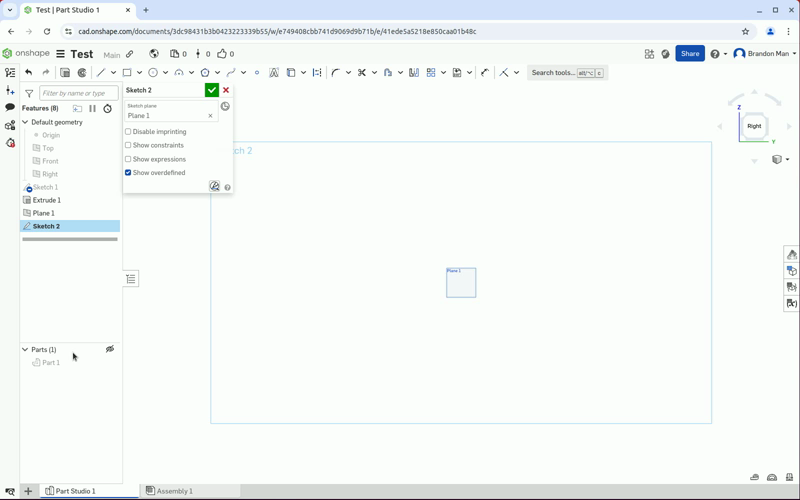
key(l)
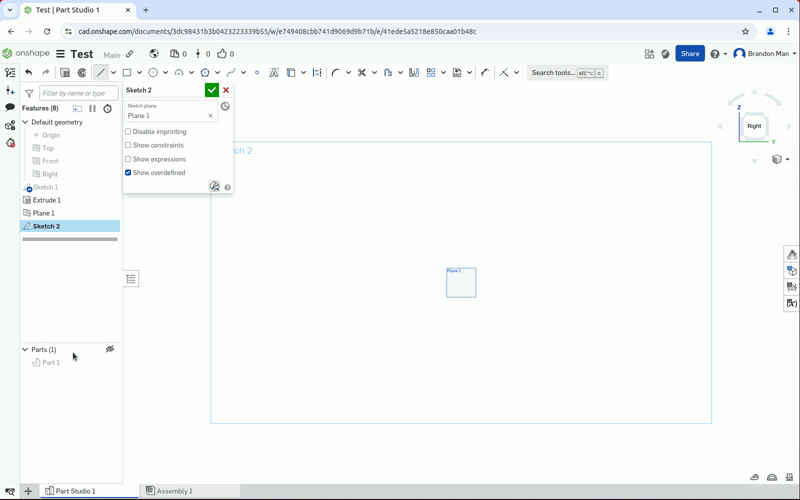
key_down(shift)
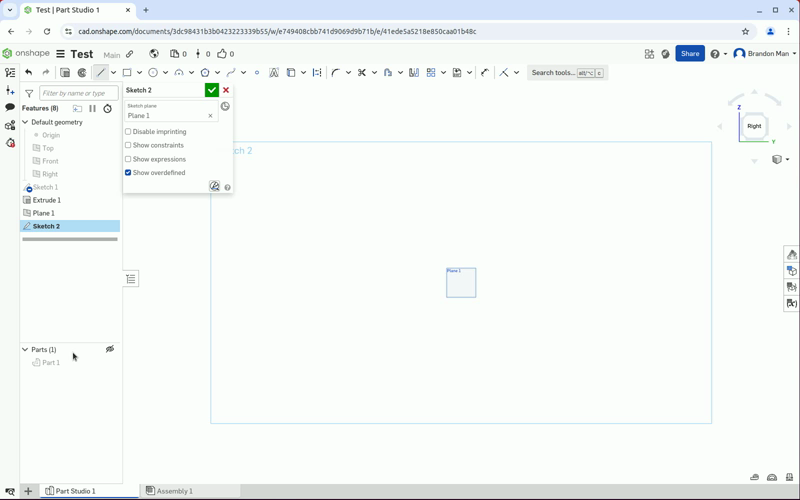
mouse_move(439, 330)
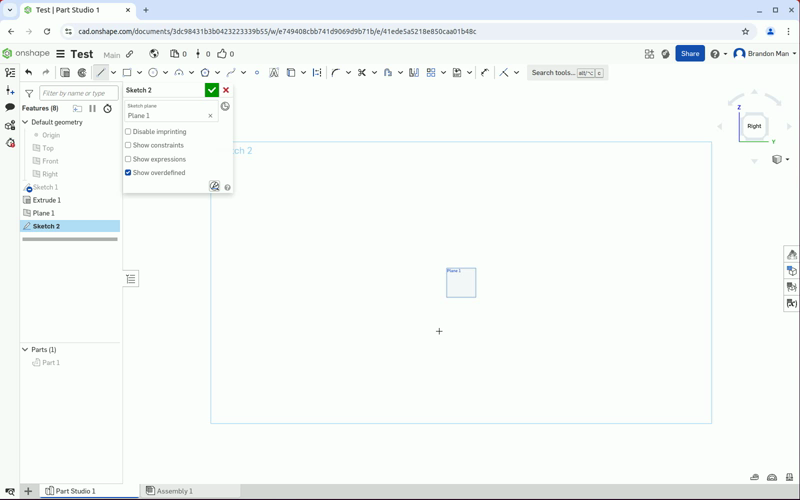
click(439, 330)
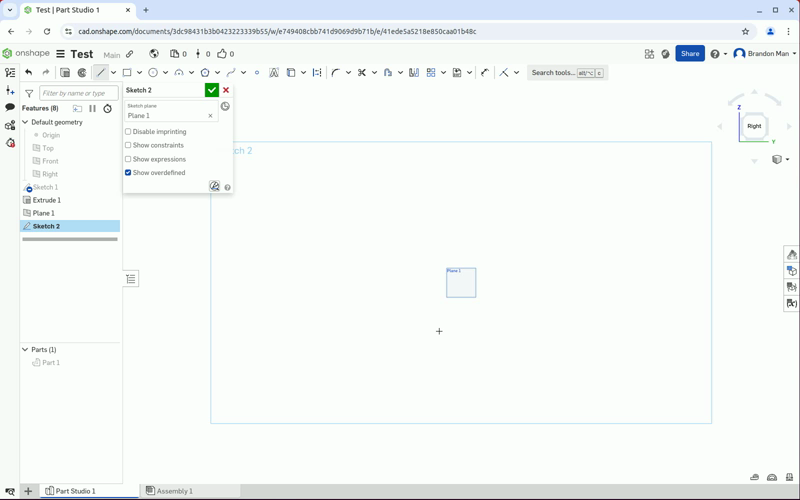
key_up(shift)
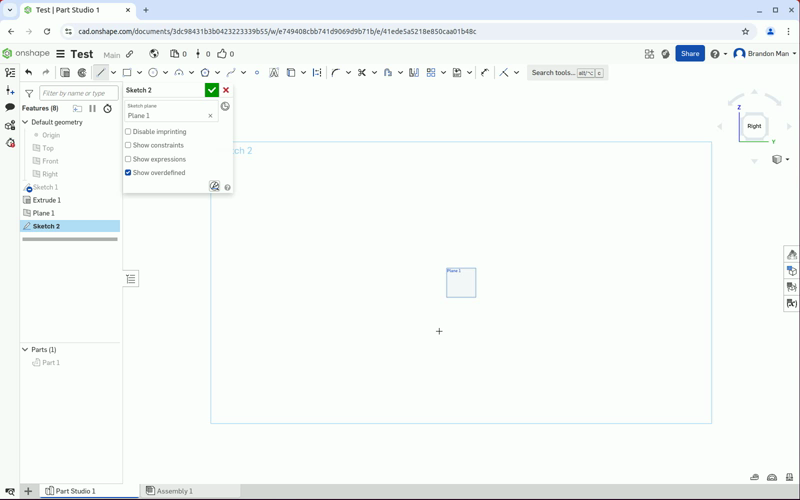
key_down(shift)
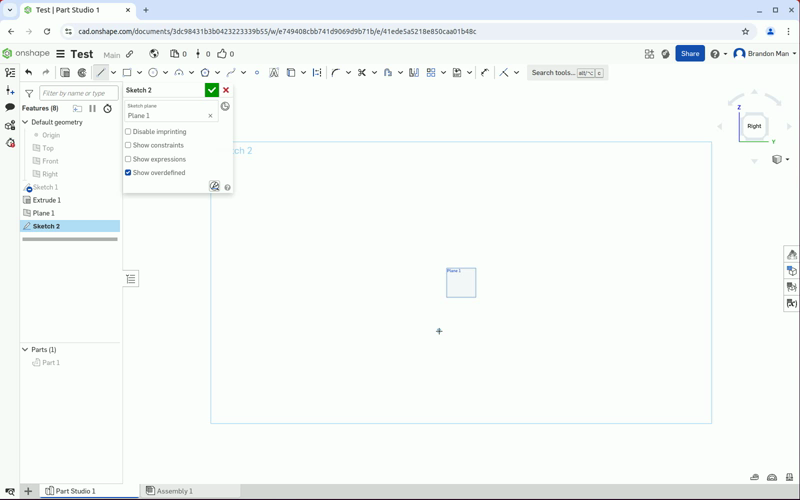
mouse_move(469, 330)
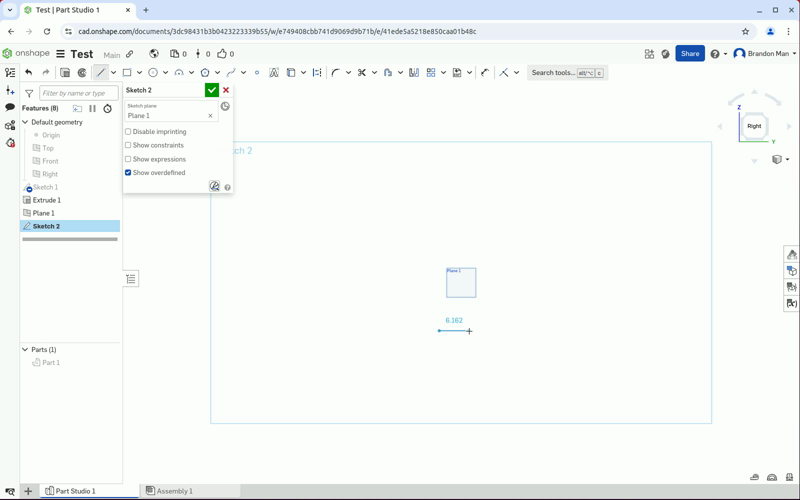
mouse_move(461, 330)
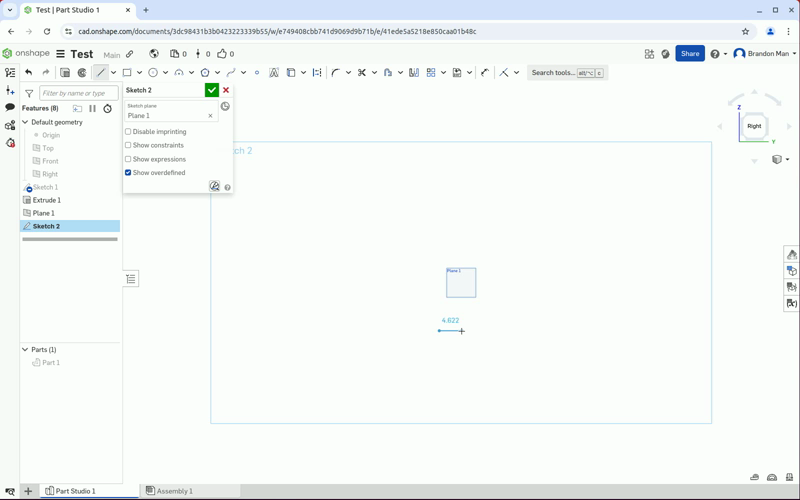
click(461, 330)
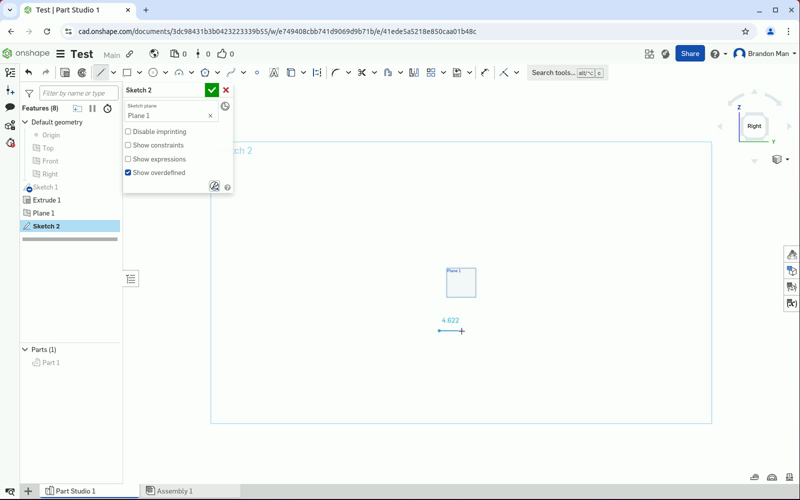
key_up(shift)
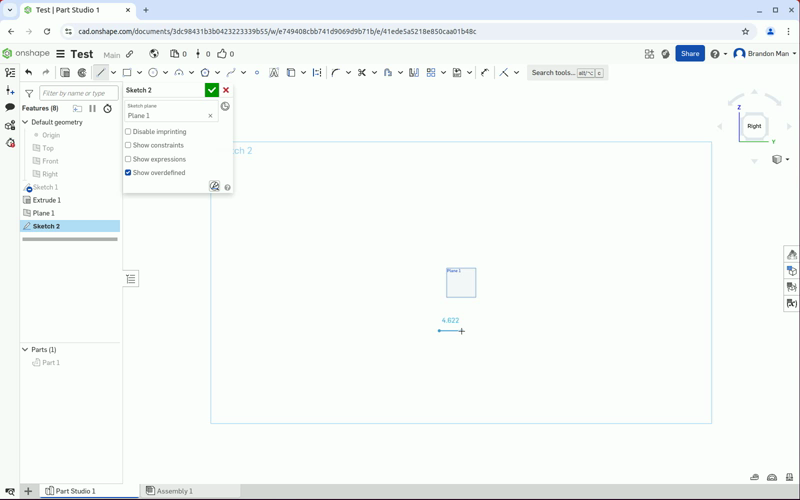
key_down(shift)
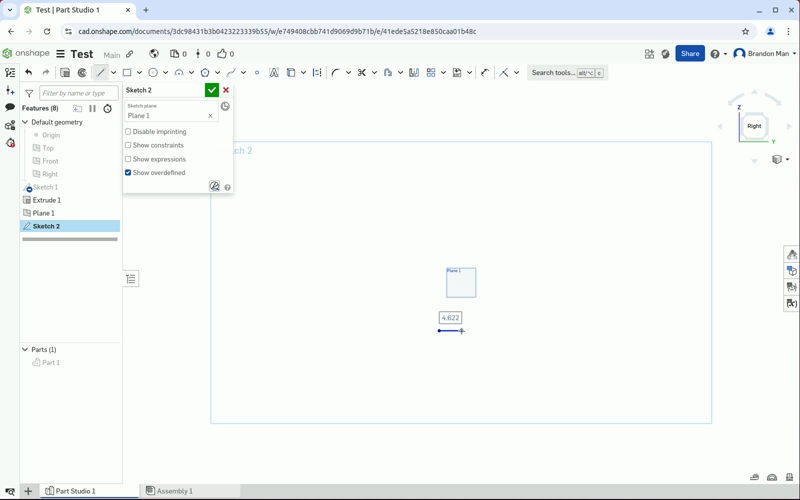
mouse_move(491, 330)
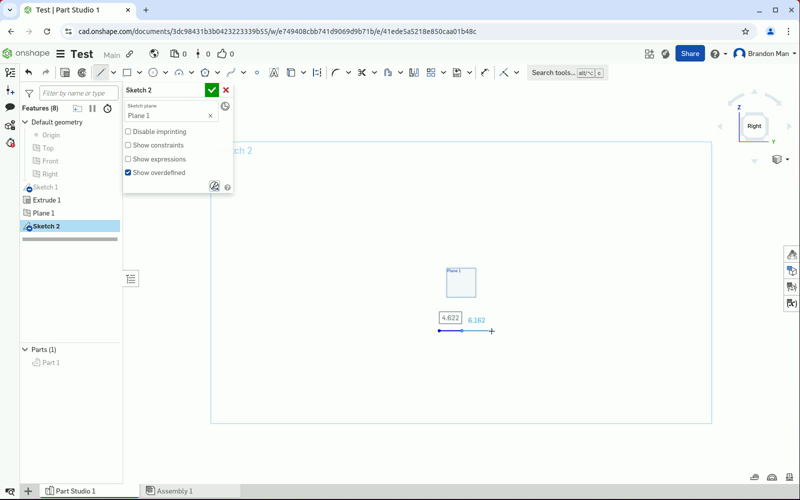
mouse_move(461, 309)
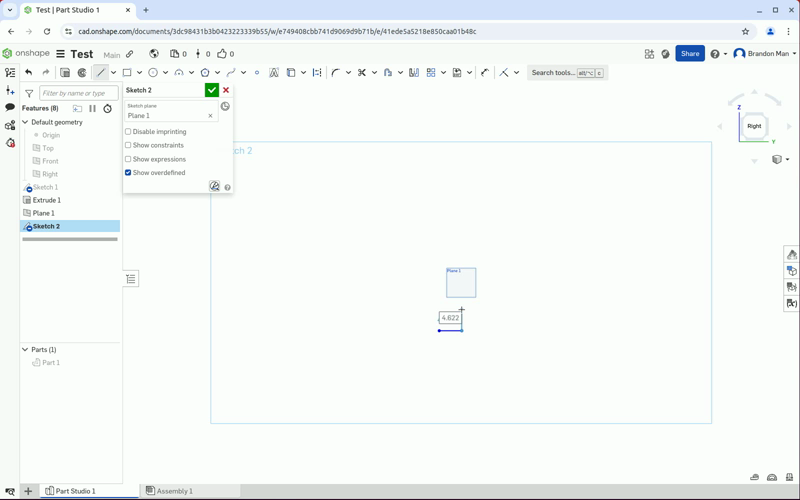
click(461, 309)
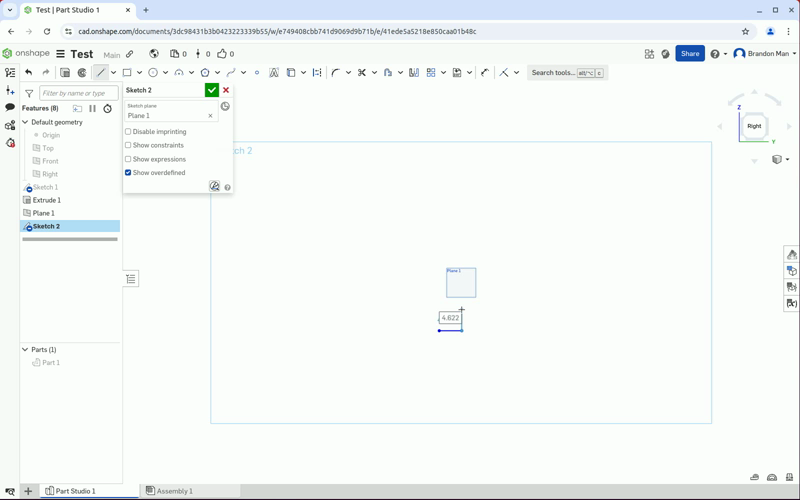
key_up(shift)
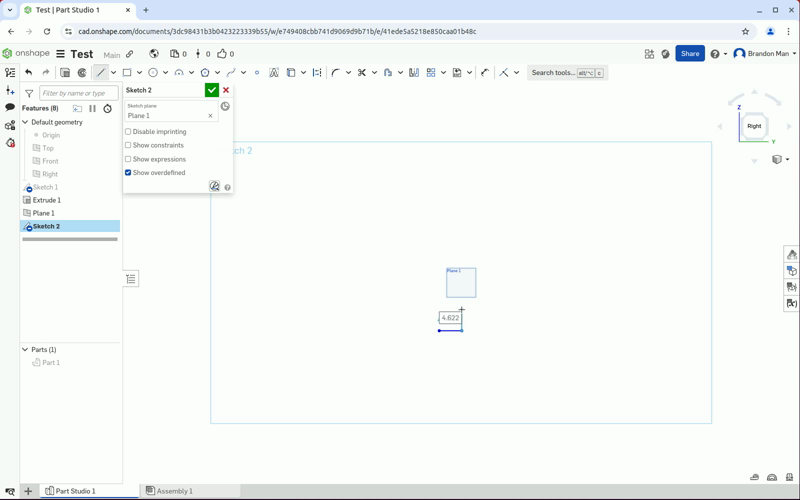
key_down(shift)
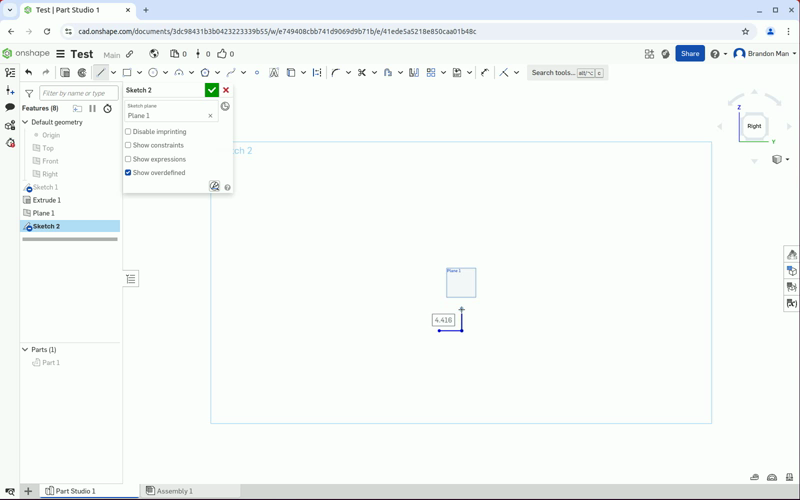
mouse_move(491, 309)
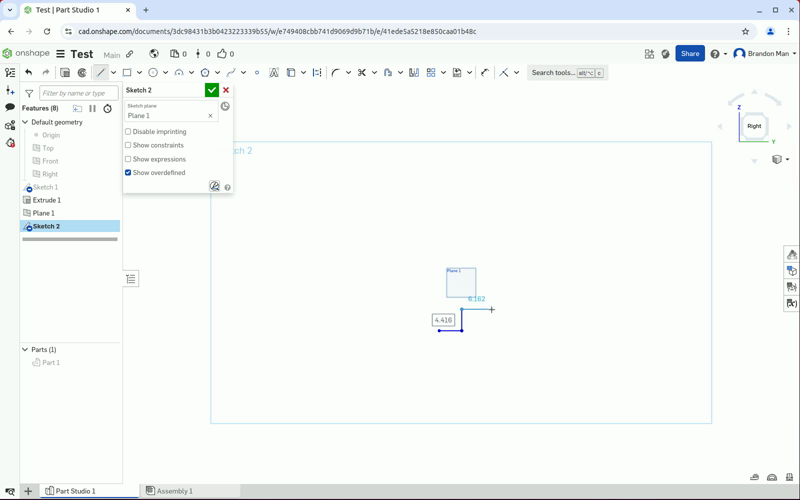
mouse_move(439, 309)
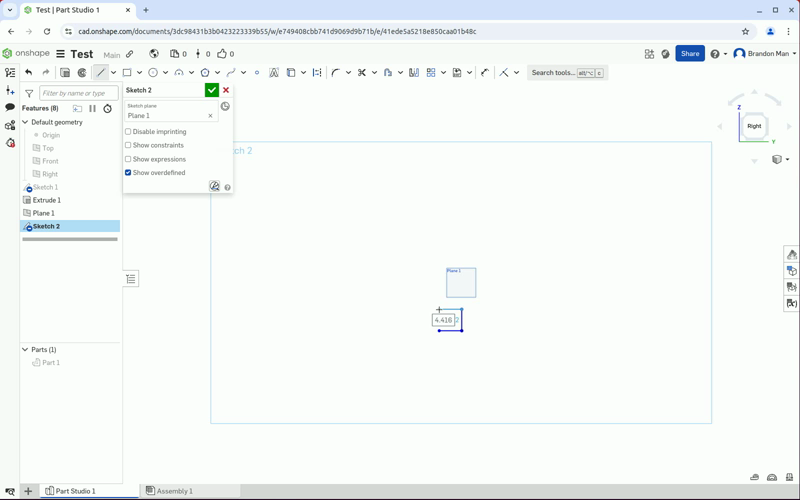
click(439, 309)
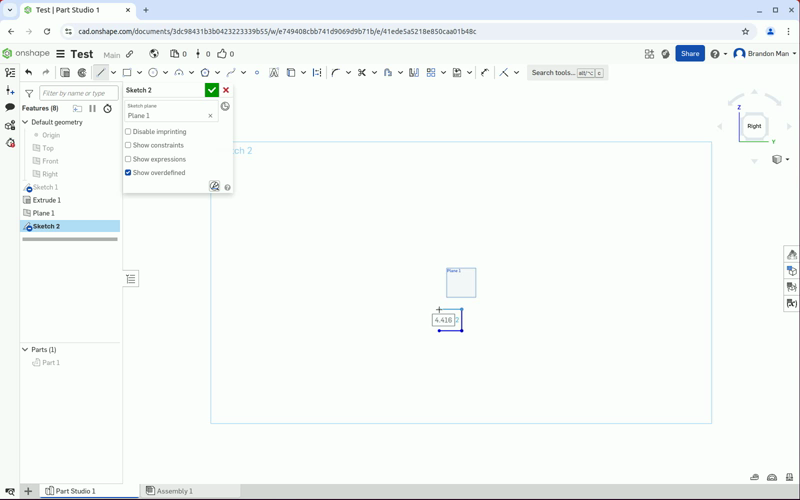
key_up(shift)
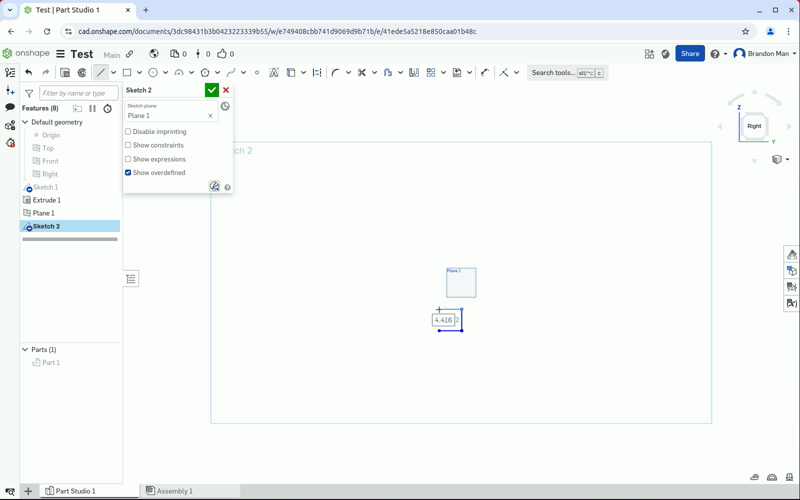
mouse_move(469, 309)
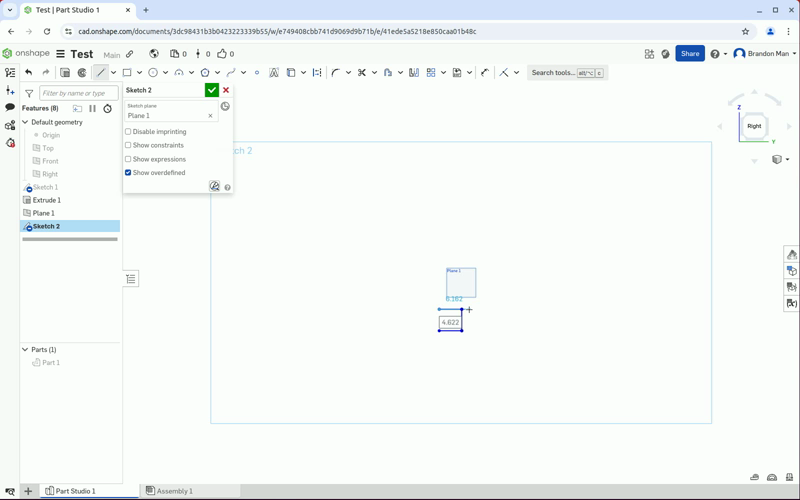
key_down(shift)
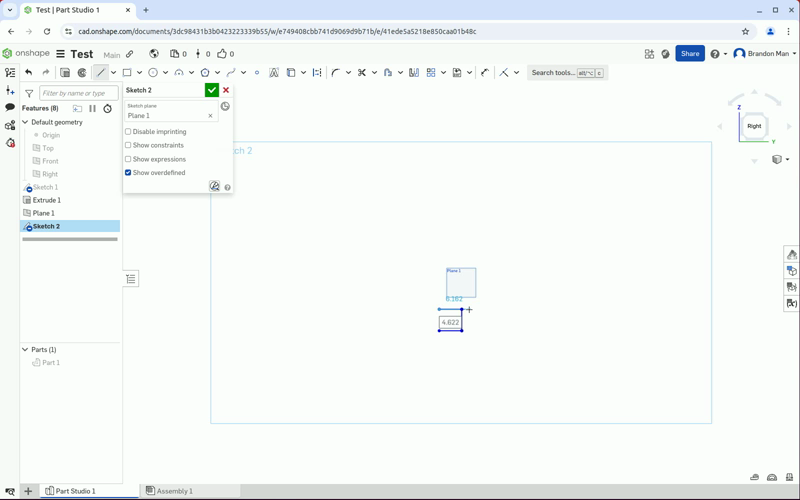
mouse_move(439, 330)
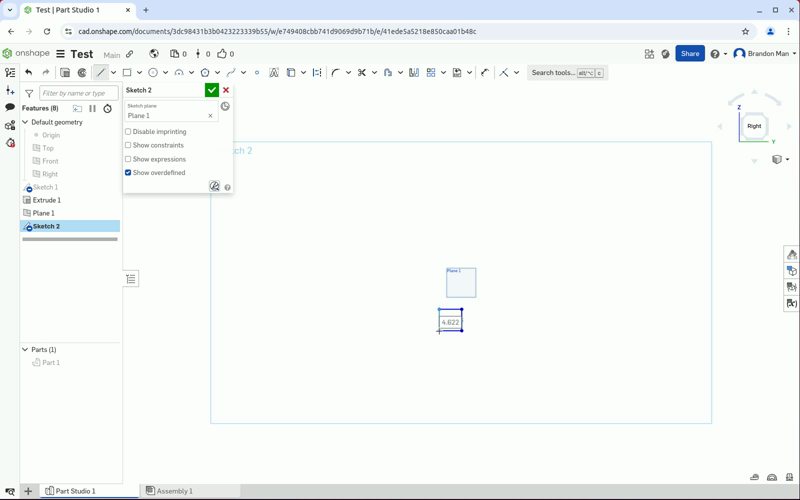
key_up(shift)
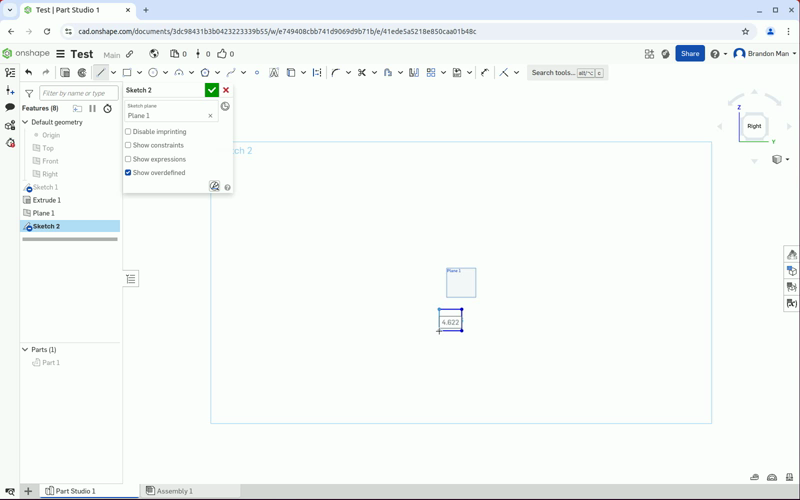
click(439, 330)
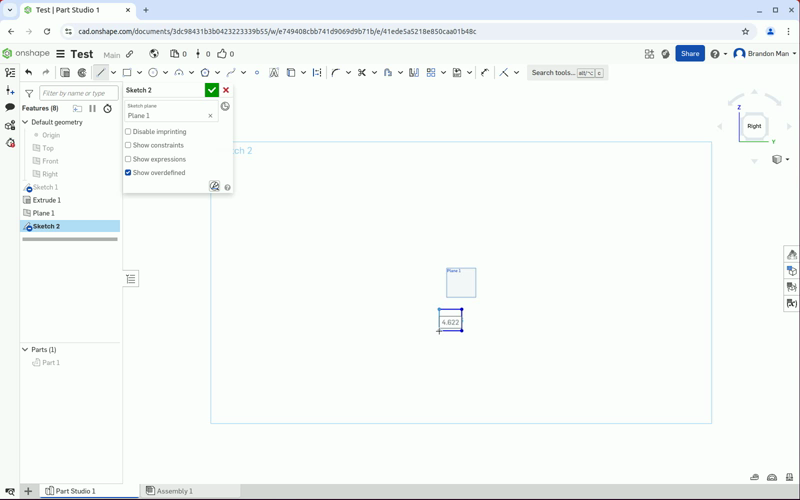
key(esc)
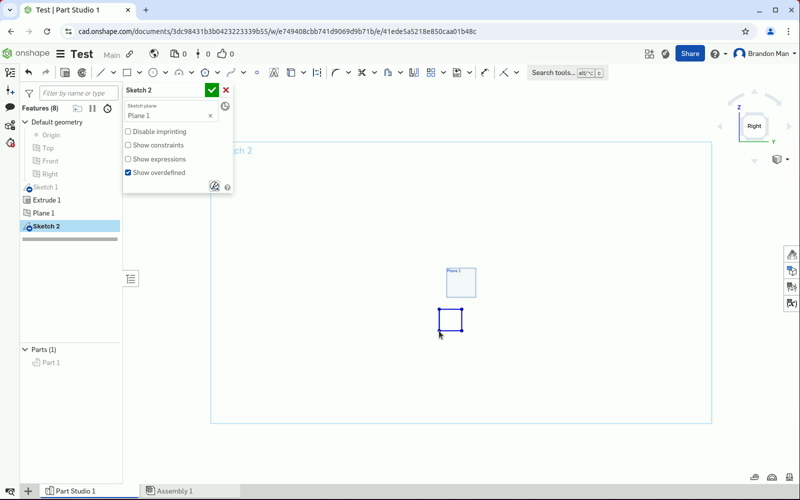
mouse_move(441, 321)
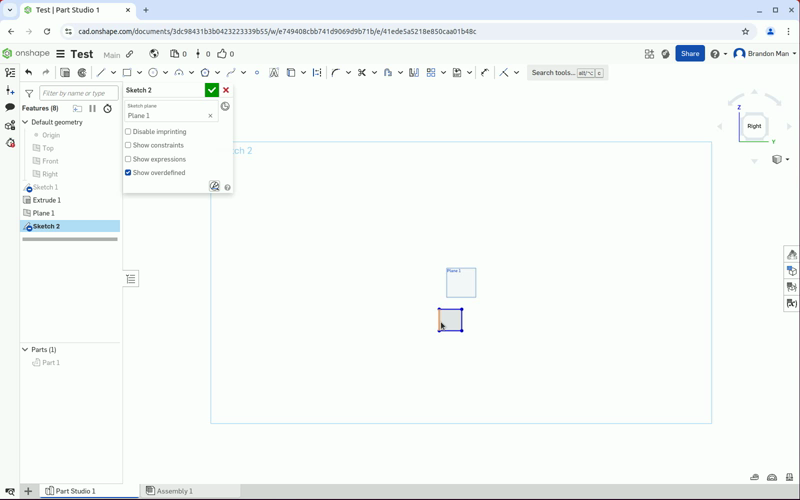
scroll(6)
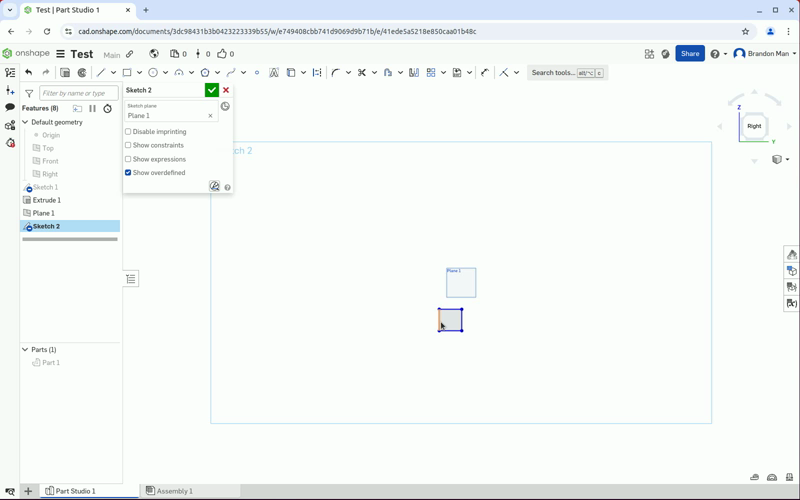
scroll(6)
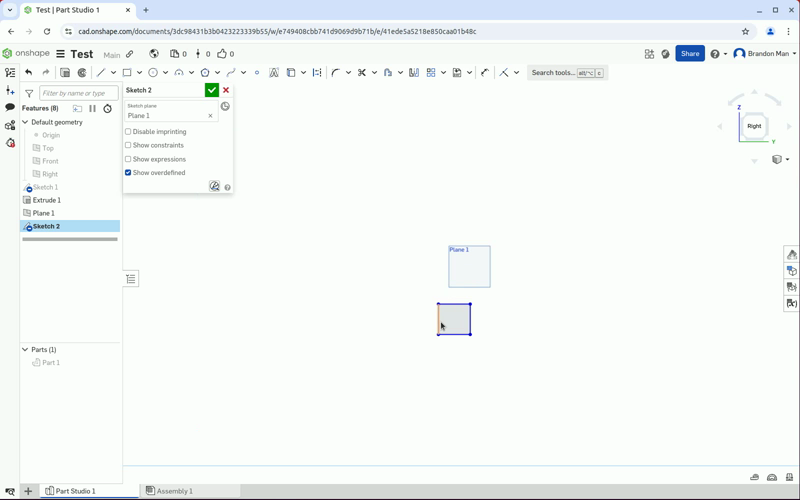
scroll(6)
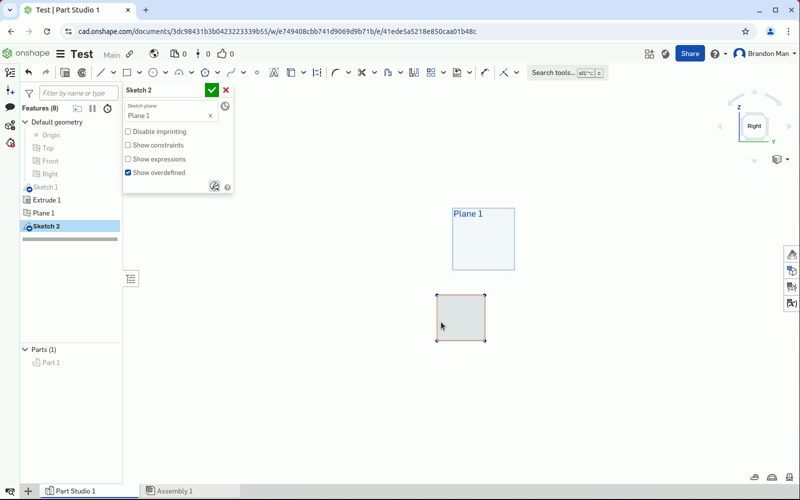
scroll(6)
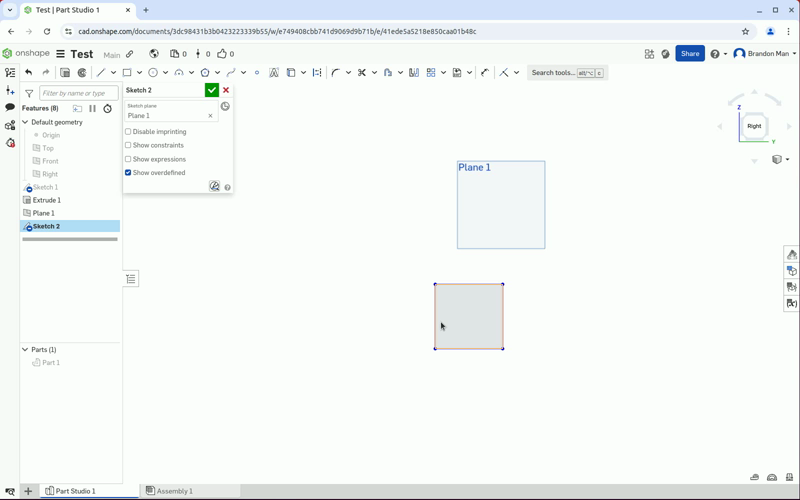
scroll(6)
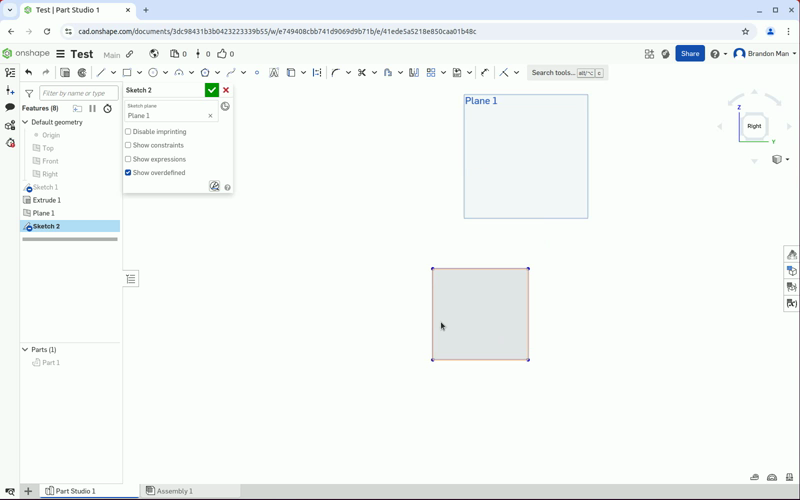
scroll(6)
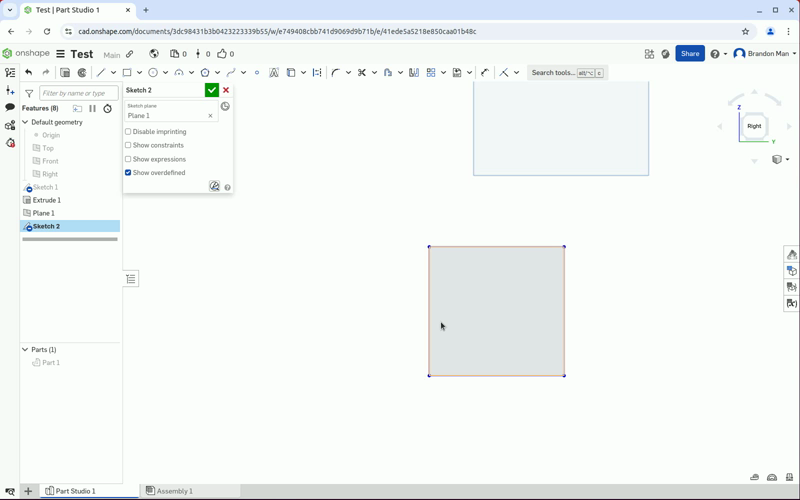
scroll(6)
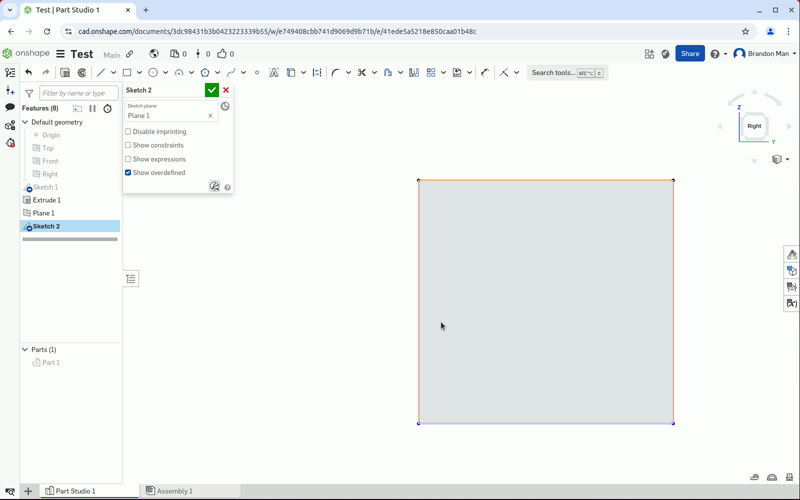
click(441, 321)
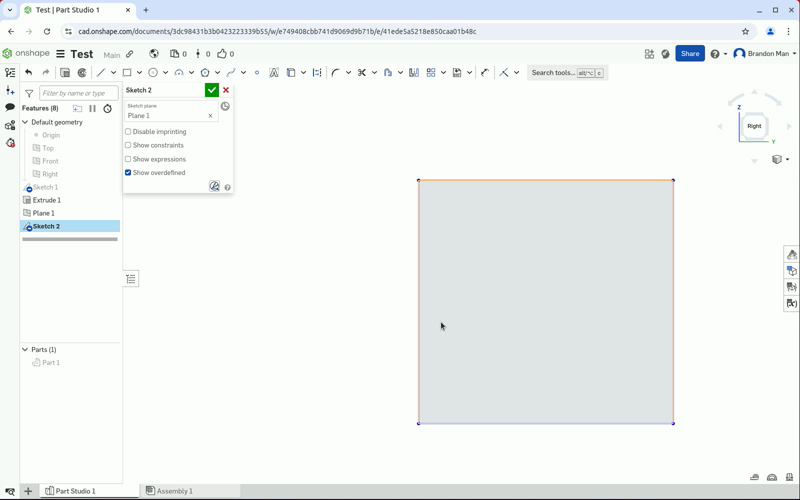
scroll(-6)
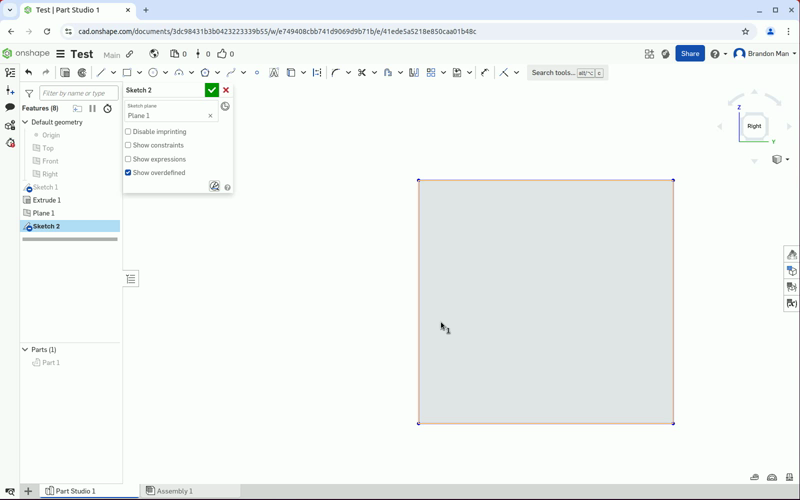
scroll(-6)
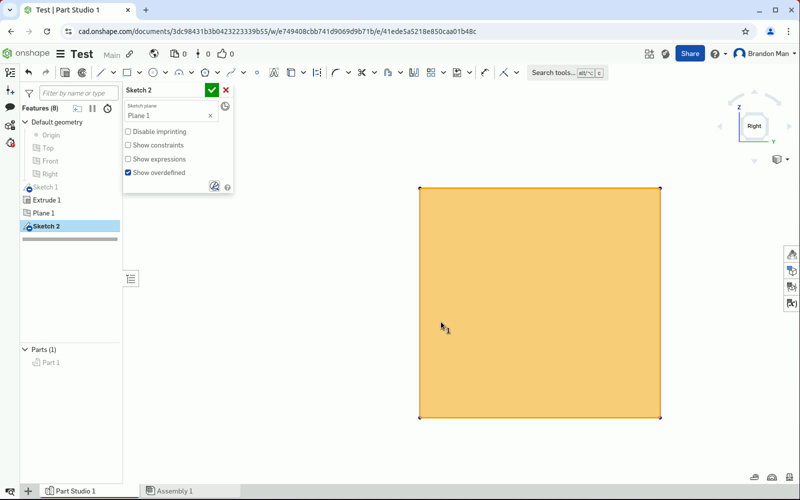
scroll(-6)
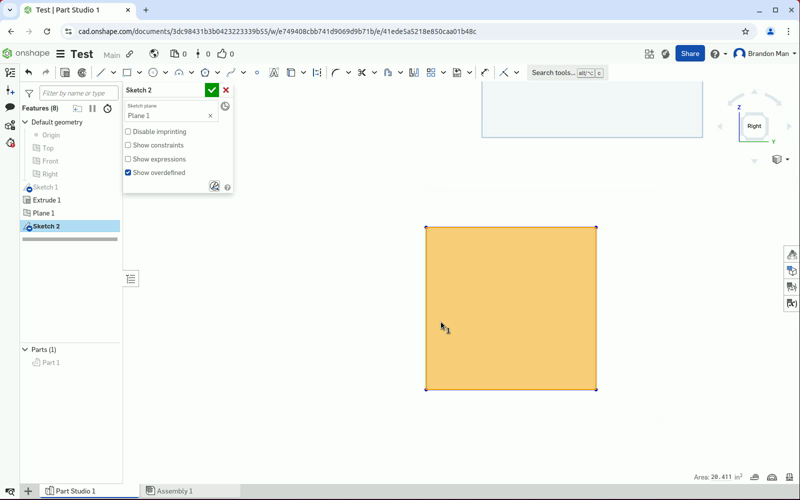
scroll(-6)
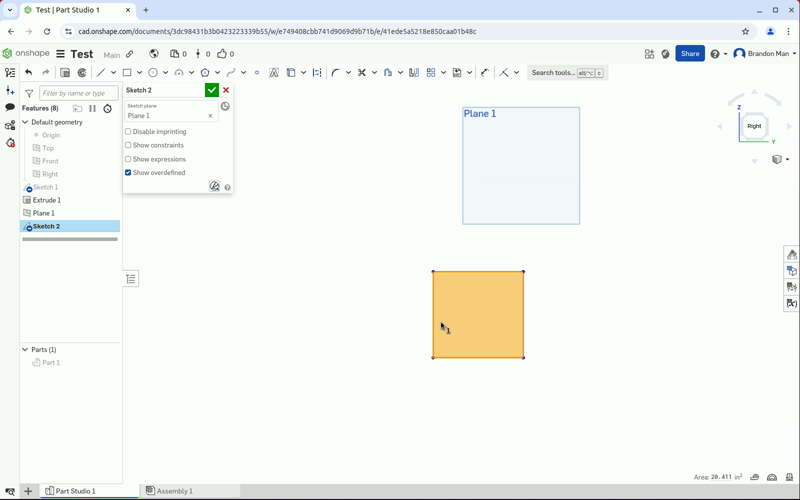
scroll(-6)
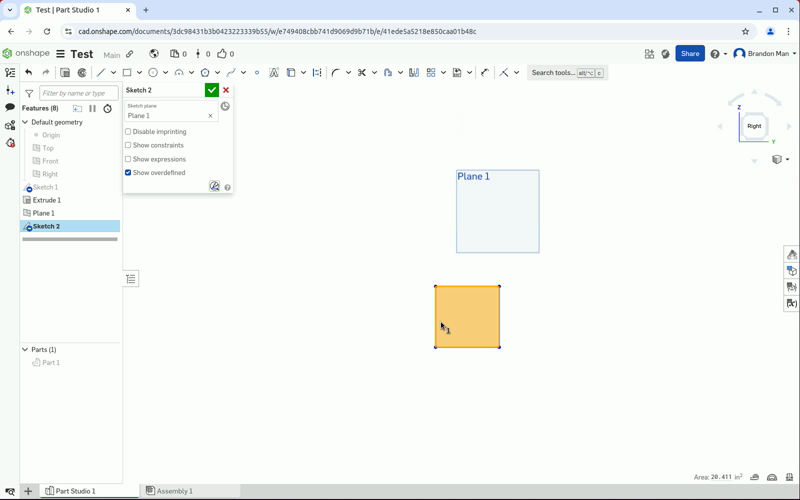
scroll(-6)
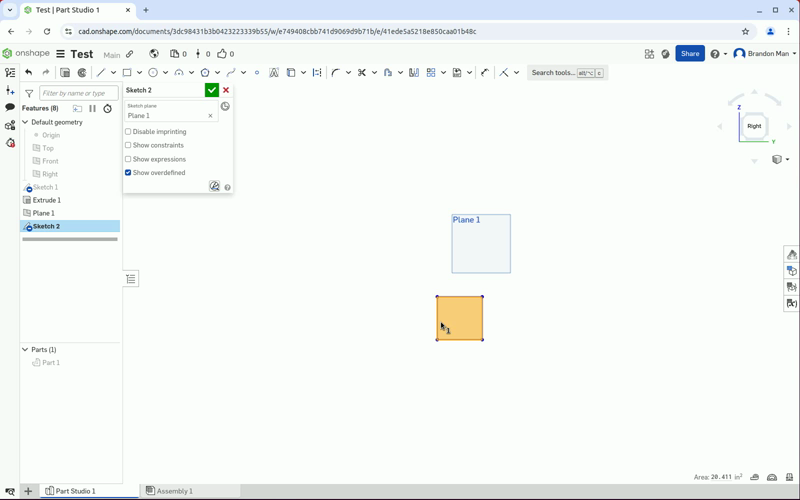
scroll(-6)
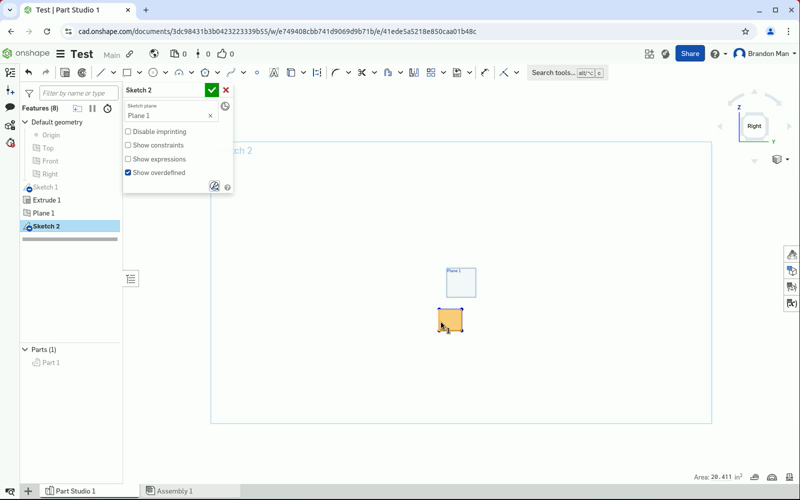
mouse_move(73, 352)
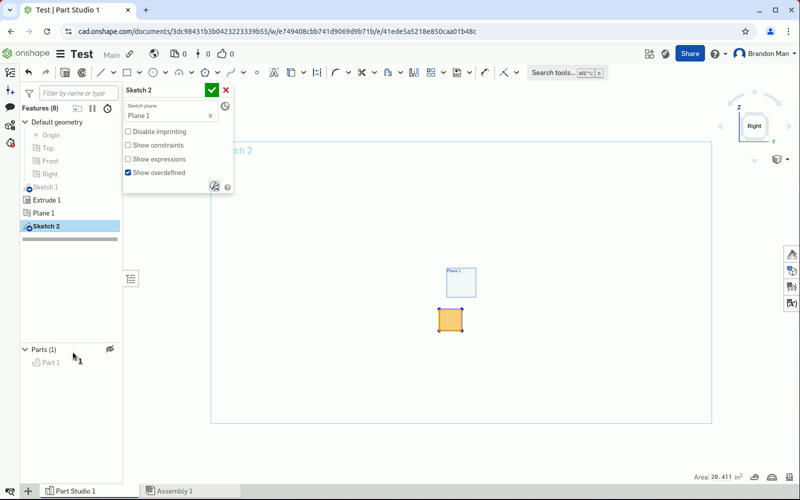
key(shift+y)
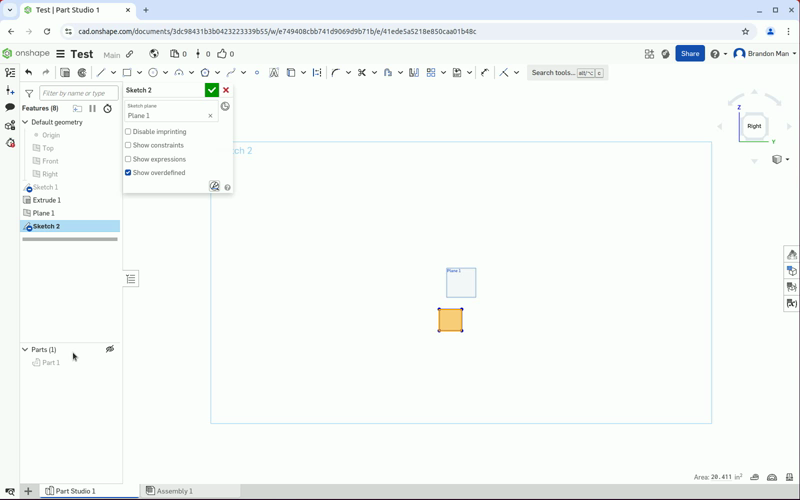
key(shift+e)
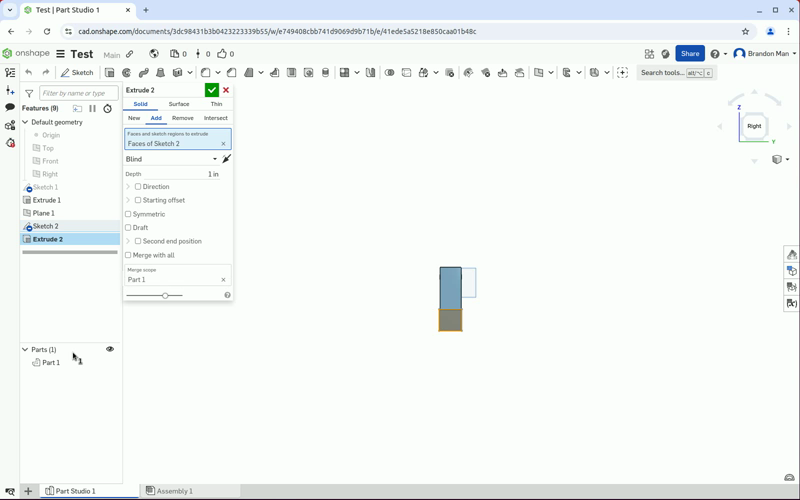
mouse_move(143, 106)
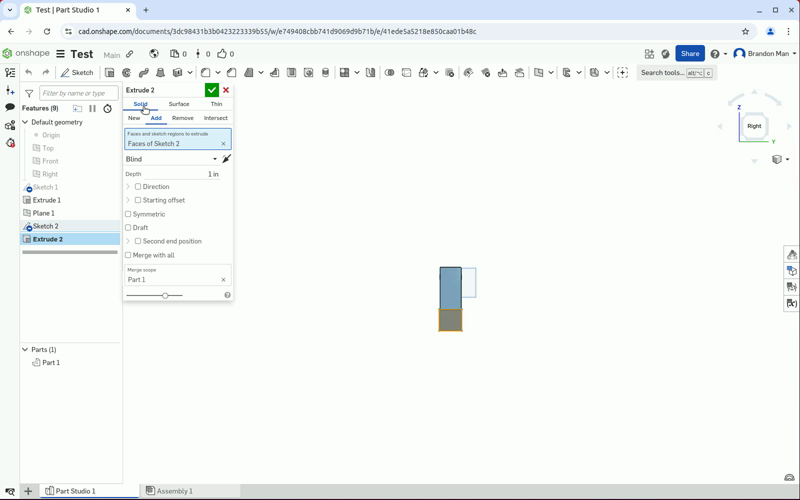
click(143, 106)
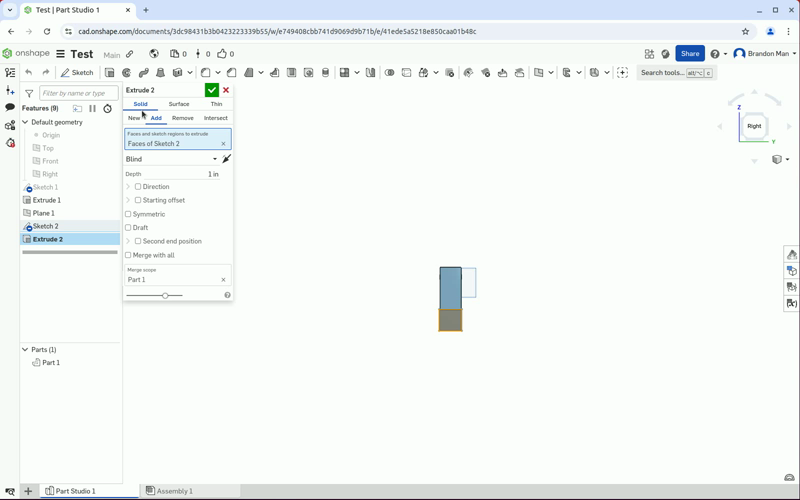
mouse_move(137, 120)
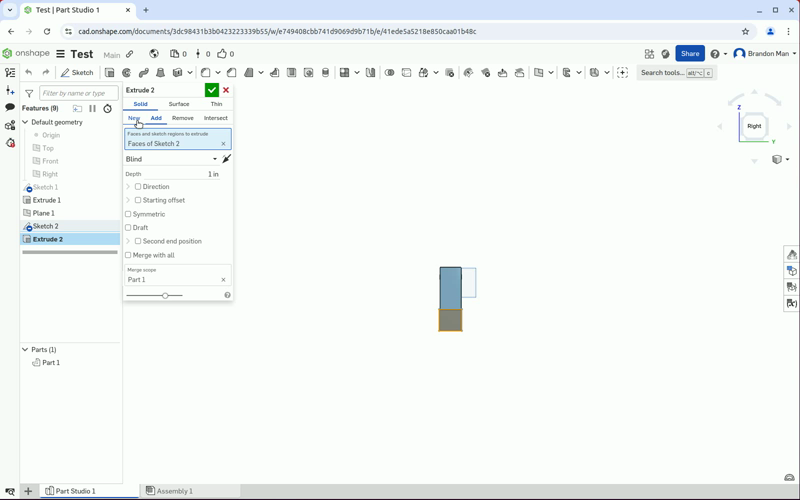
click(137, 120)
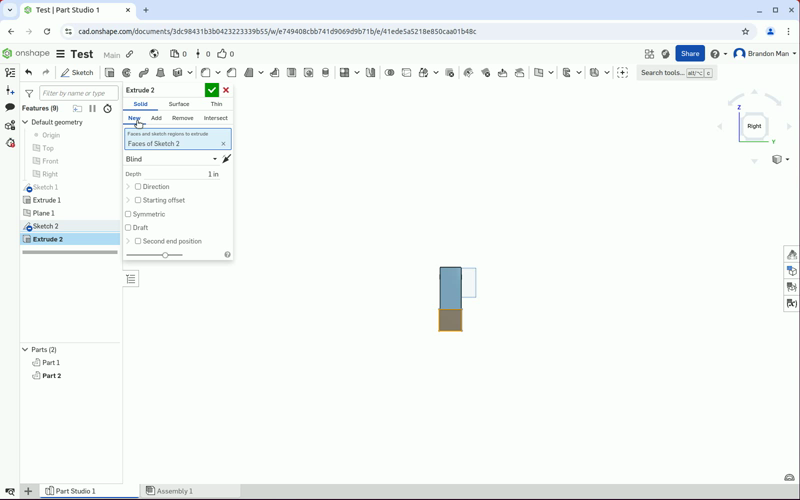
key(tab, 4)
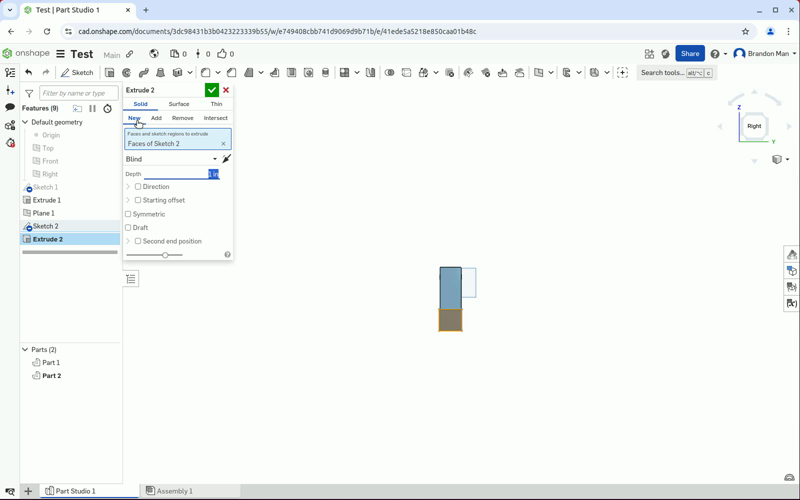
text(2.889)
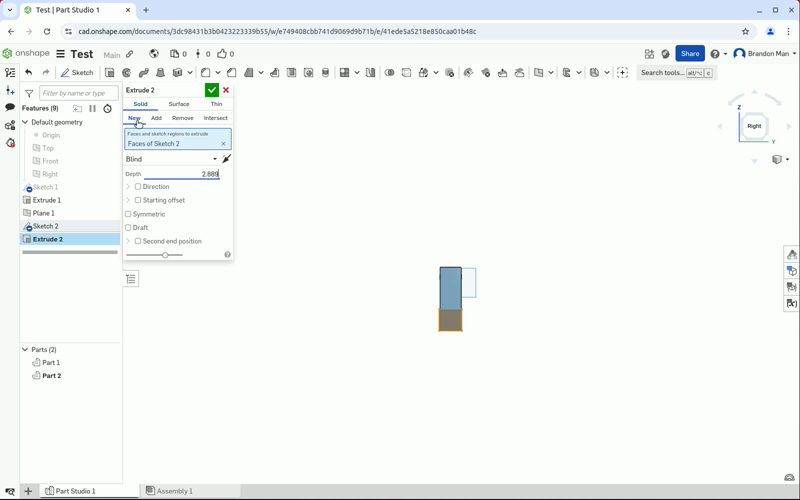
key(enter)
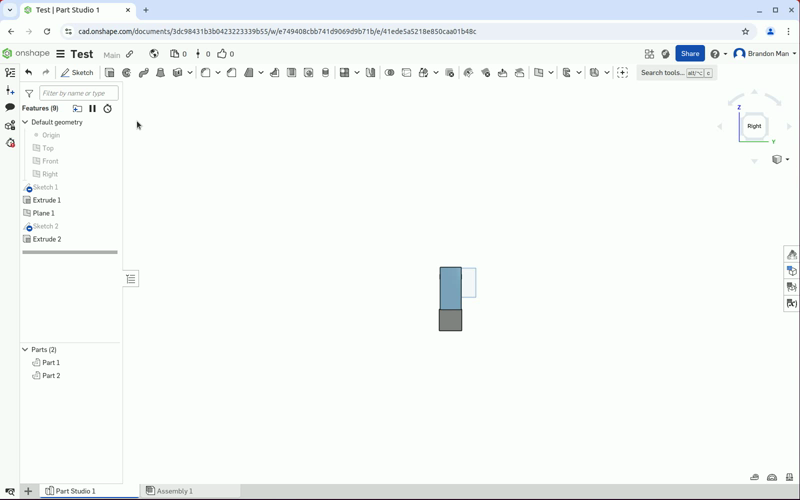
key(shift+h)
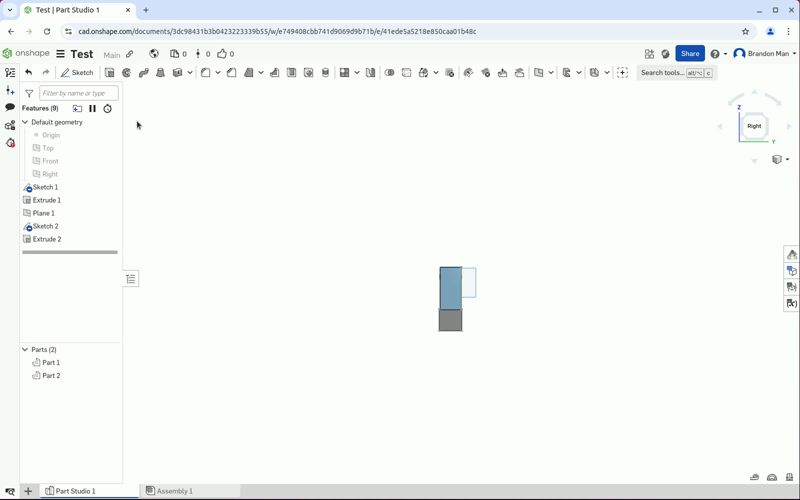
key(shift+h)
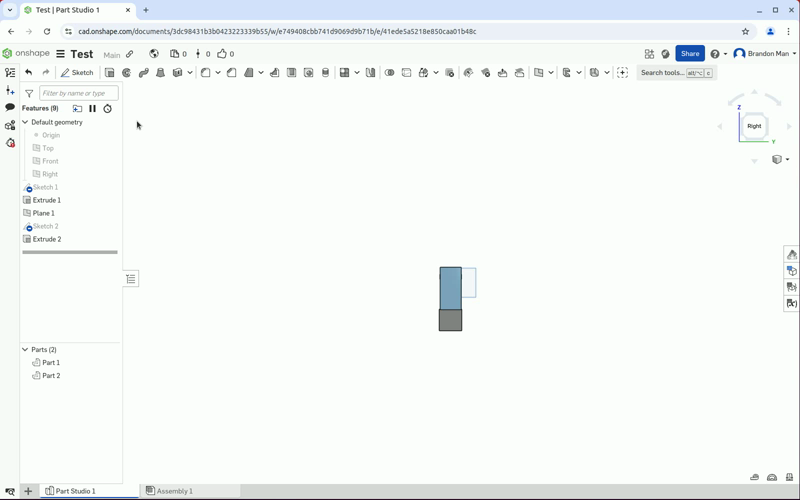
mouse_move(73, 189)
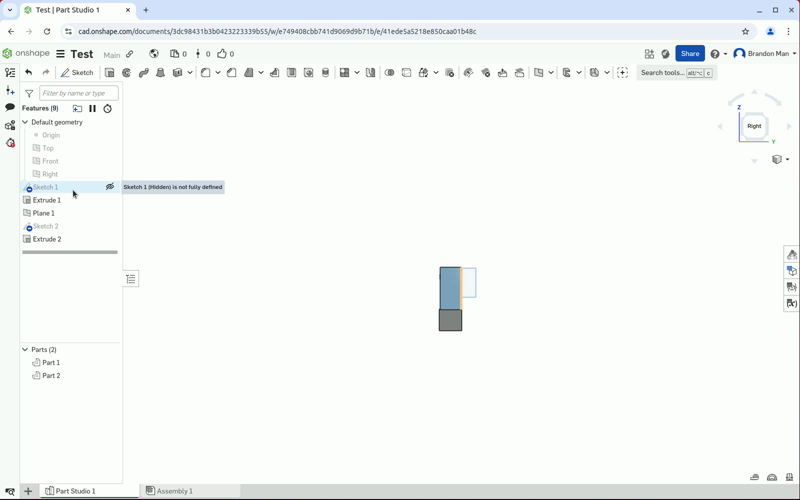
click(73, 189)
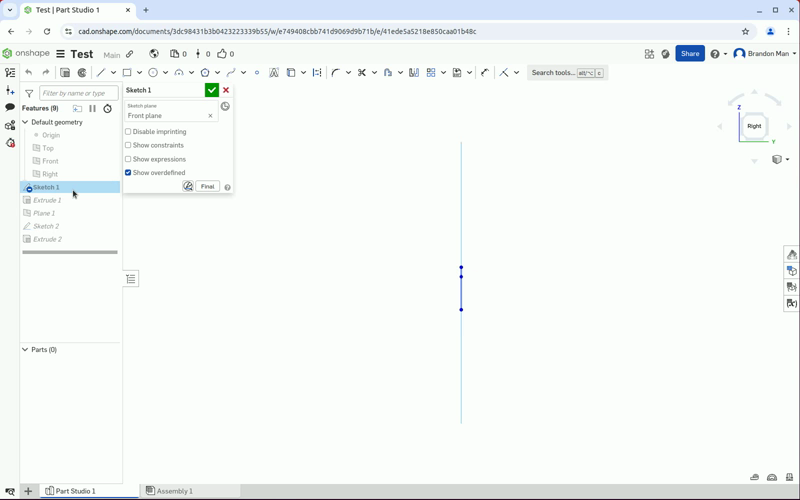
mouse_move(229, 92)
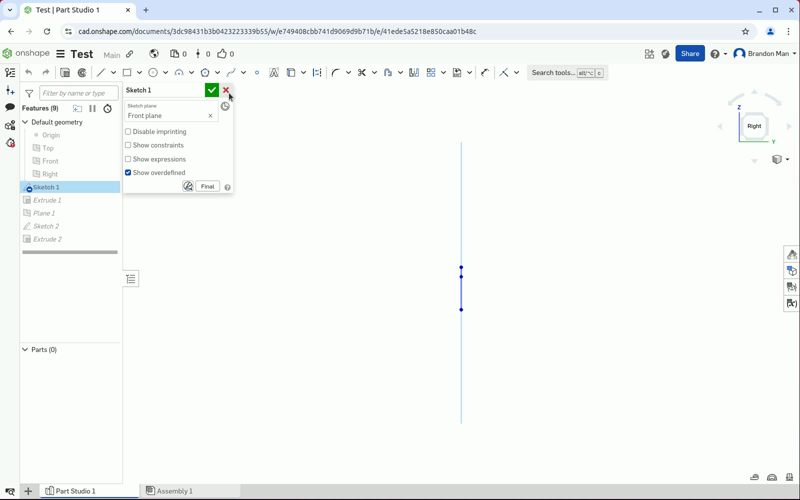
click(229, 92)
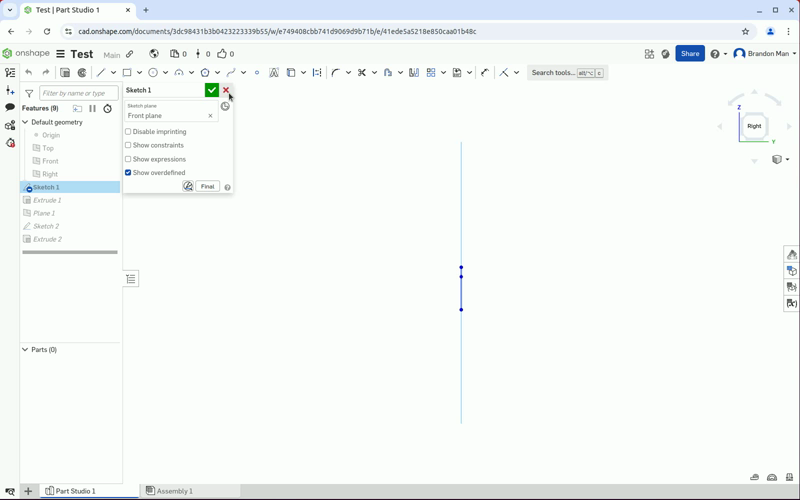
key(shift+s)
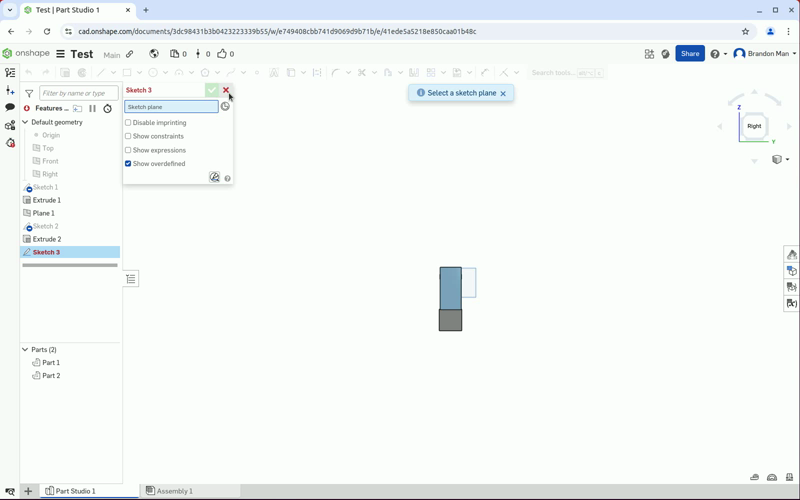
mouse_move(73, 215)
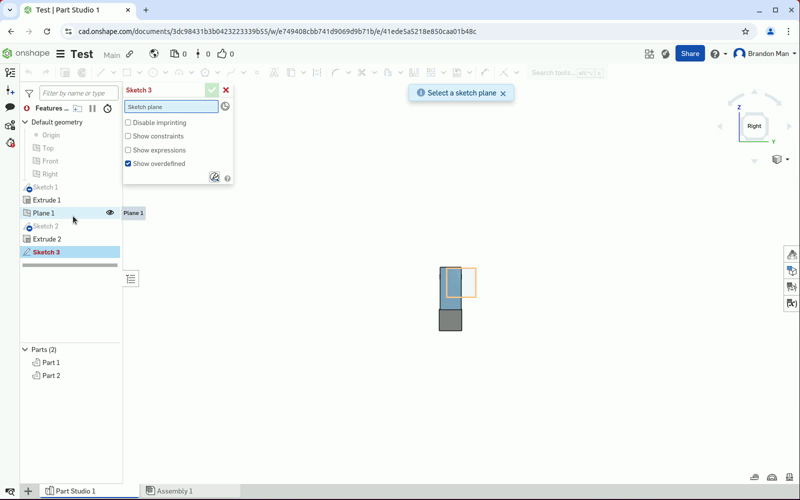
click(73, 215)
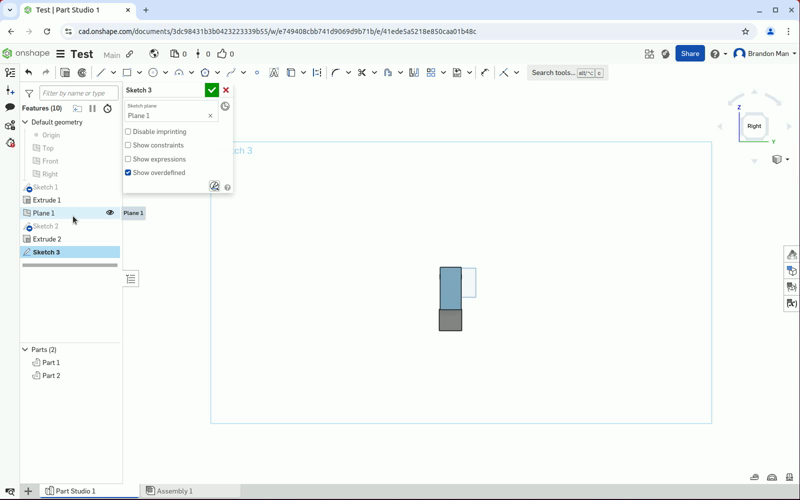
mouse_move(73, 352)
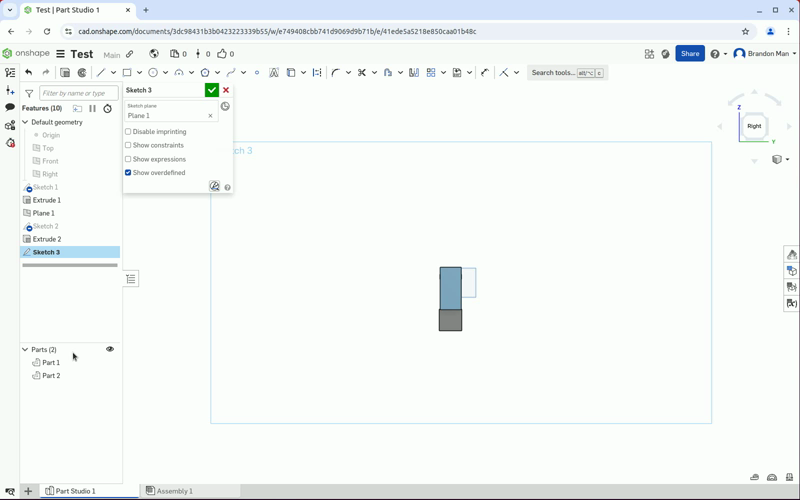
key(y)
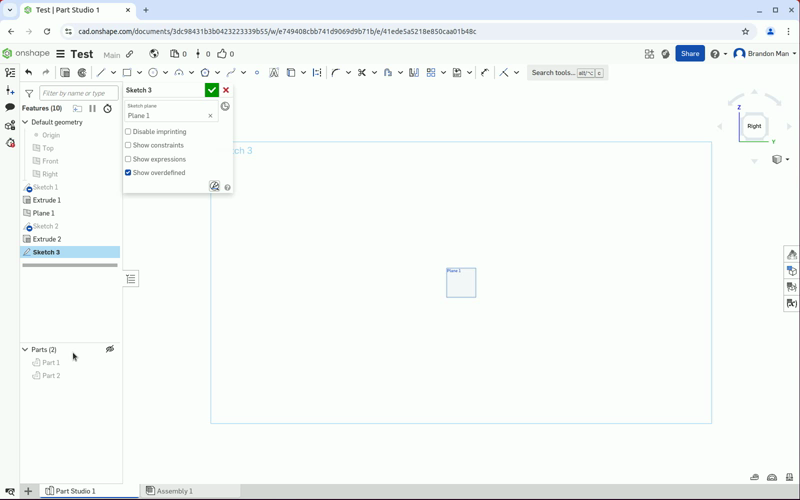
key(l)
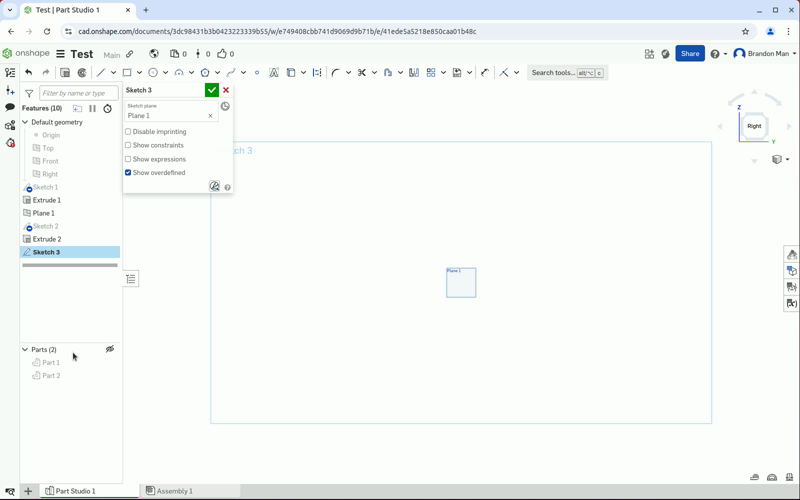
key_down(shift)
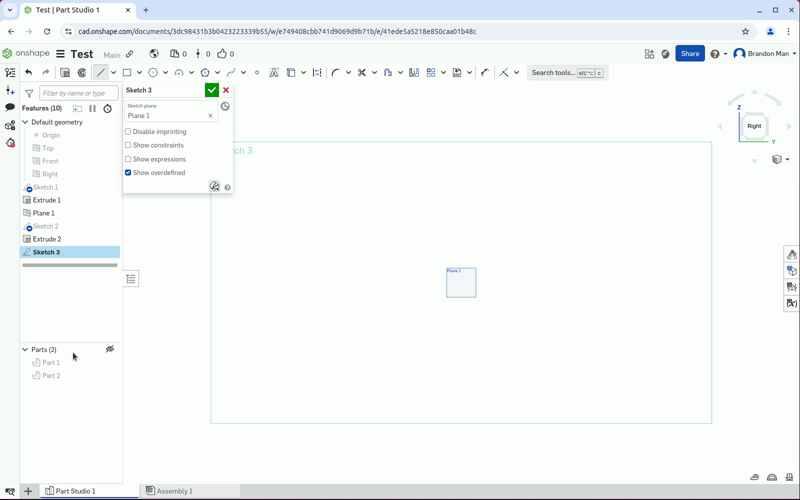
mouse_move(439, 309)
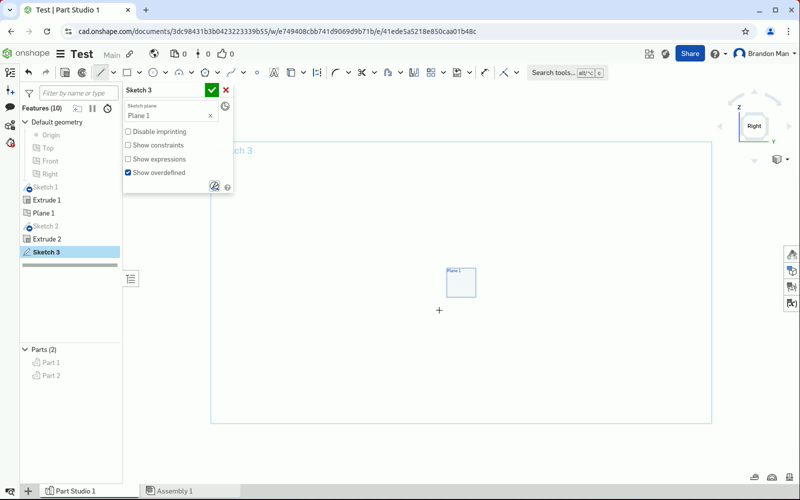
click(439, 309)
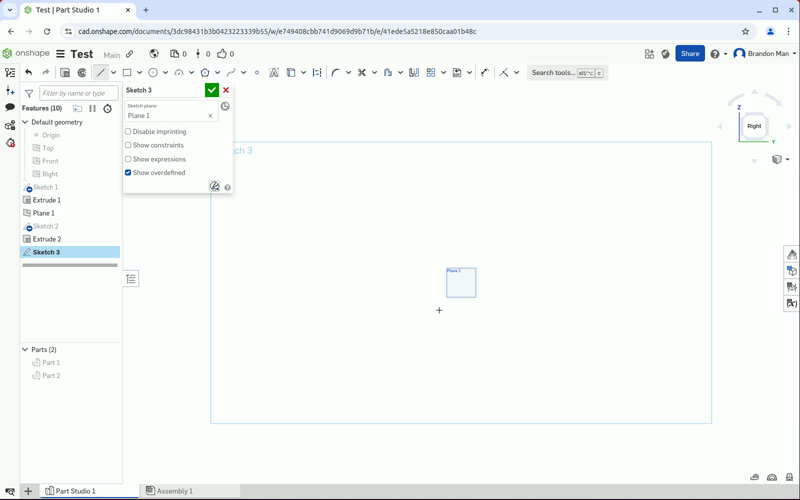
key_up(shift)
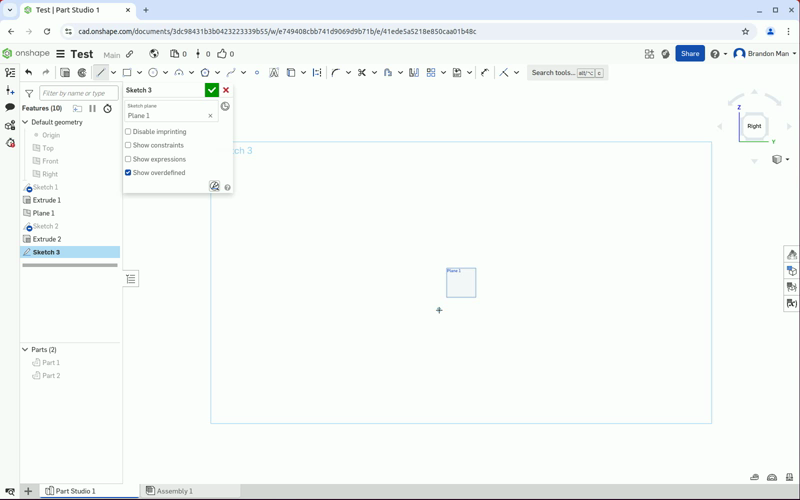
key_down(shift)
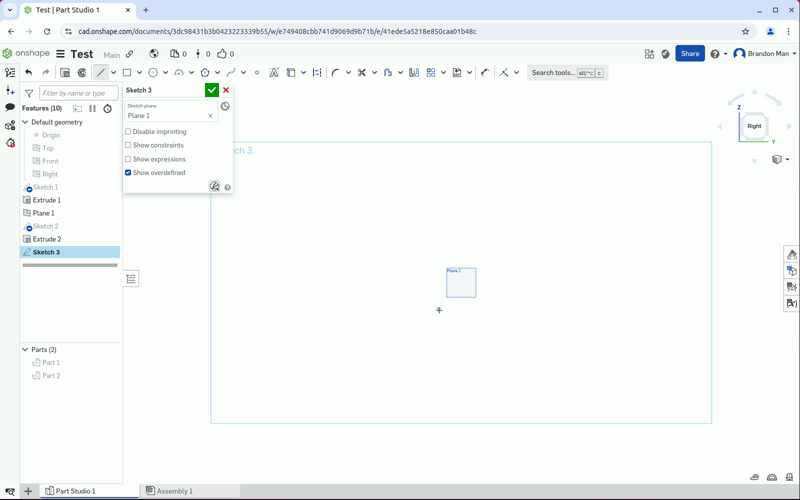
mouse_move(469, 309)
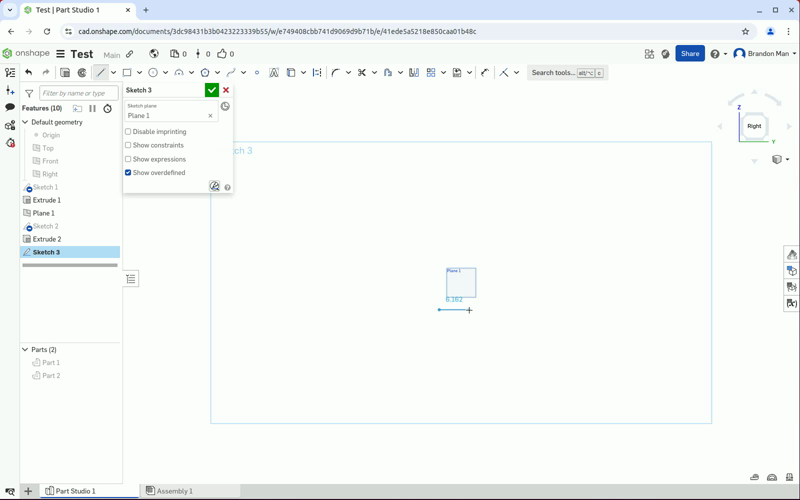
mouse_move(461, 309)
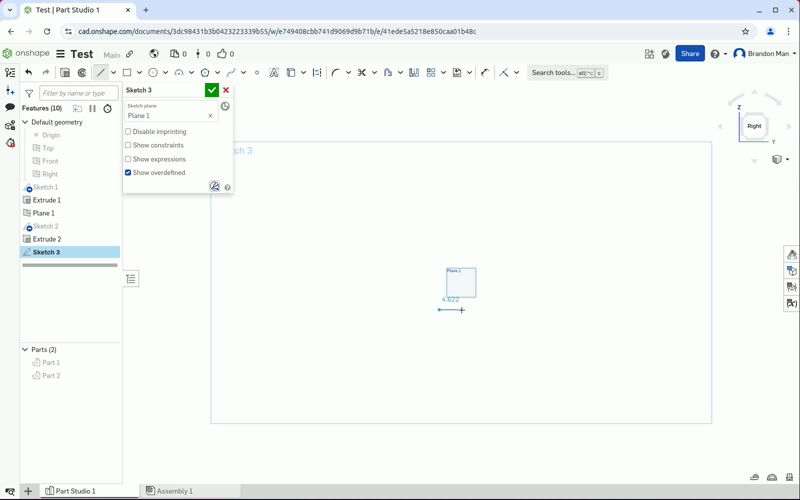
click(461, 309)
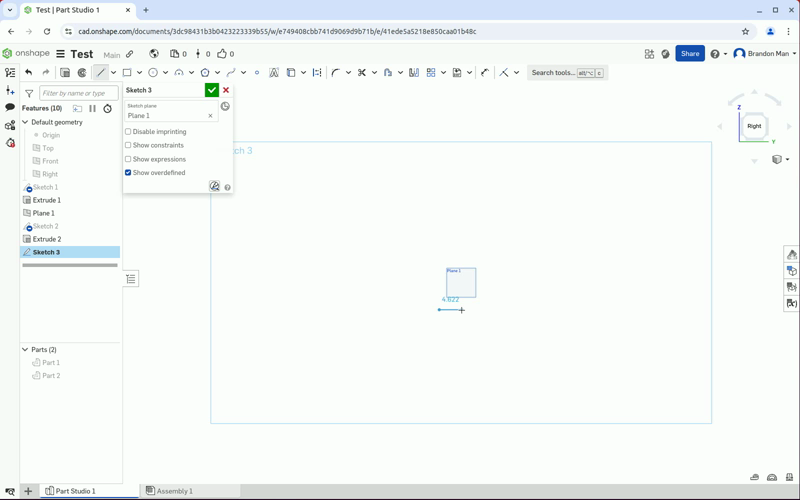
key_up(shift)
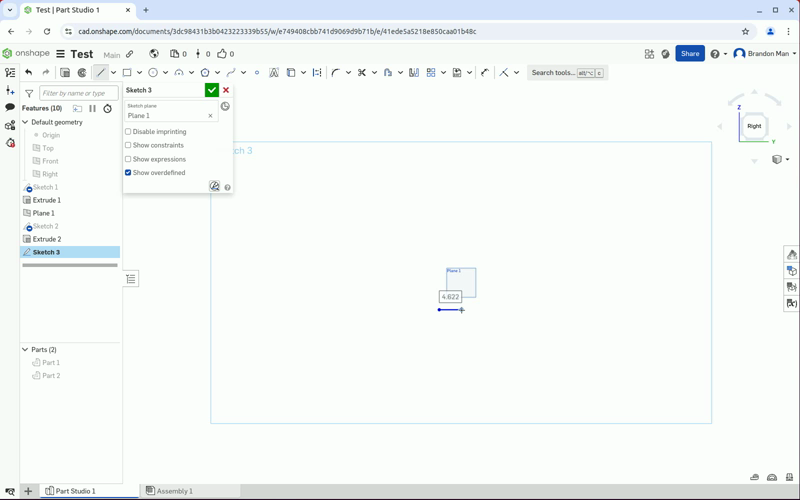
key_down(shift)
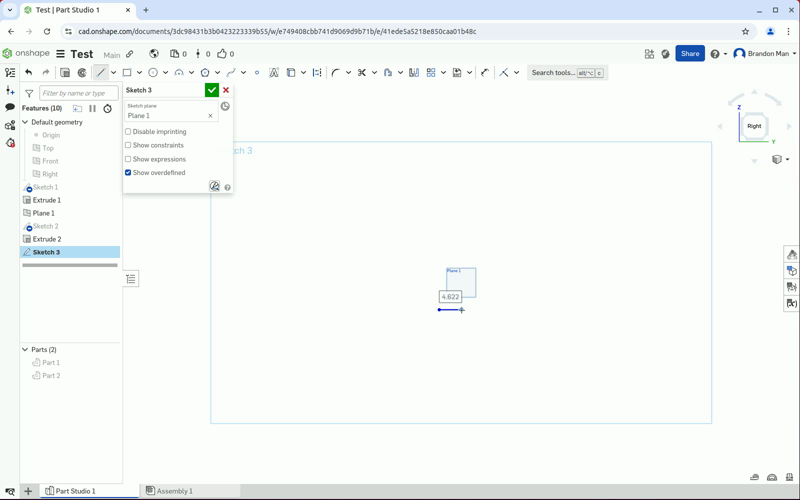
mouse_move(491, 309)
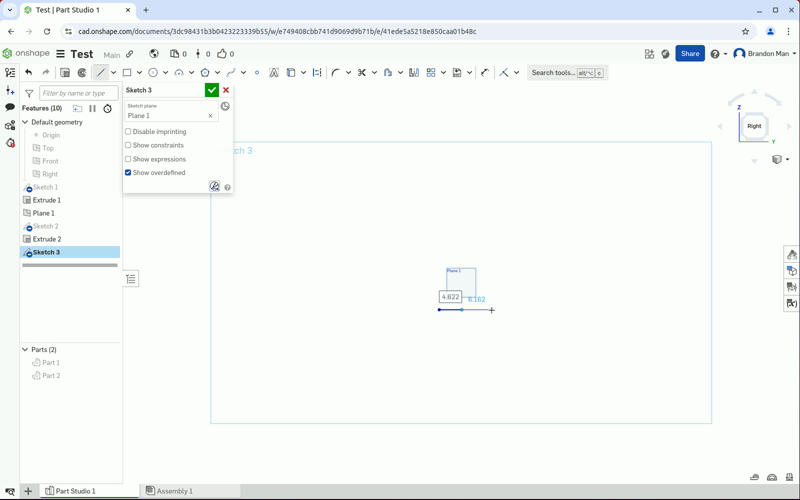
mouse_move(461, 295)
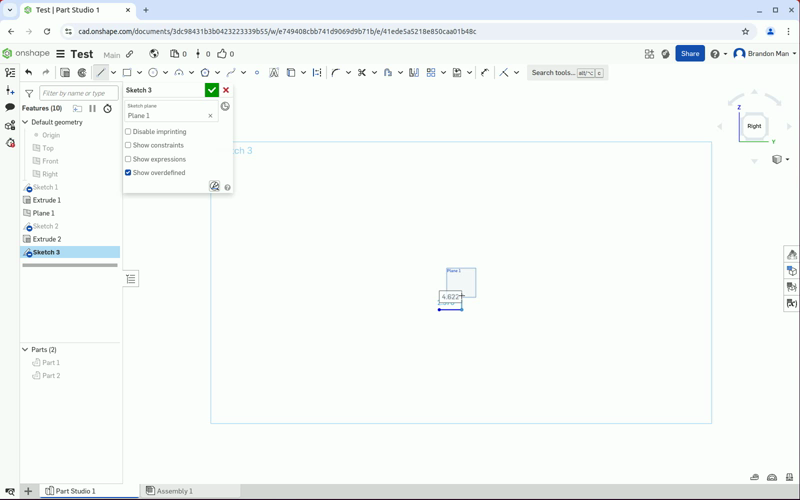
click(461, 295)
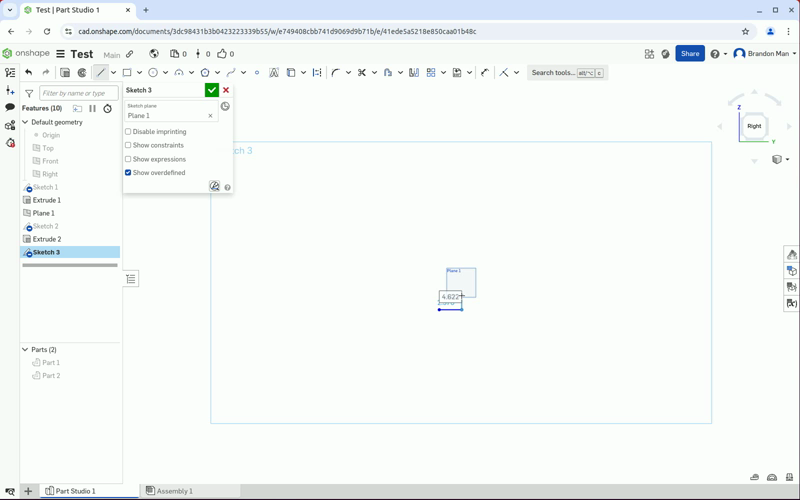
key_up(shift)
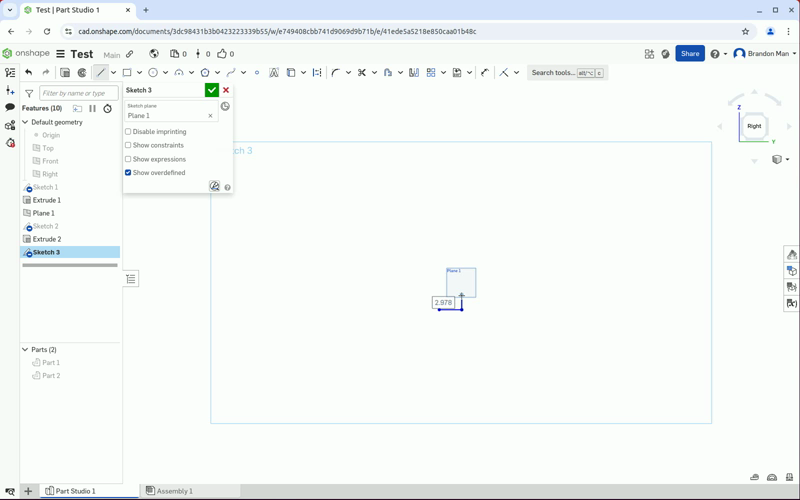
key_down(shift)
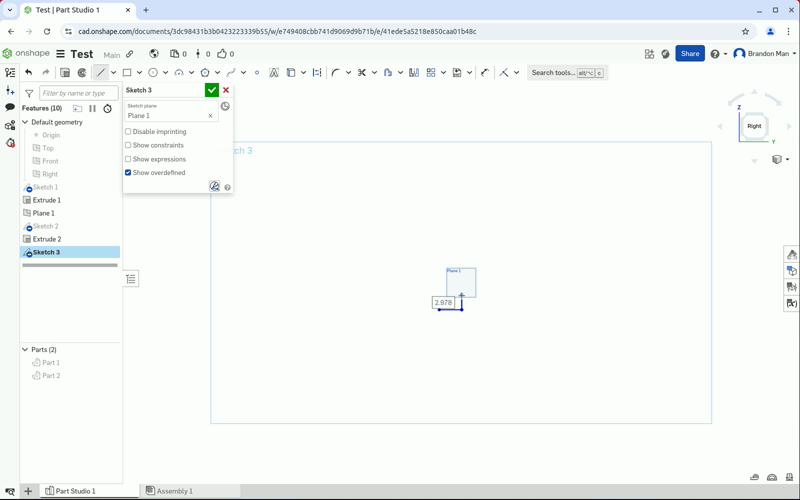
mouse_move(491, 295)
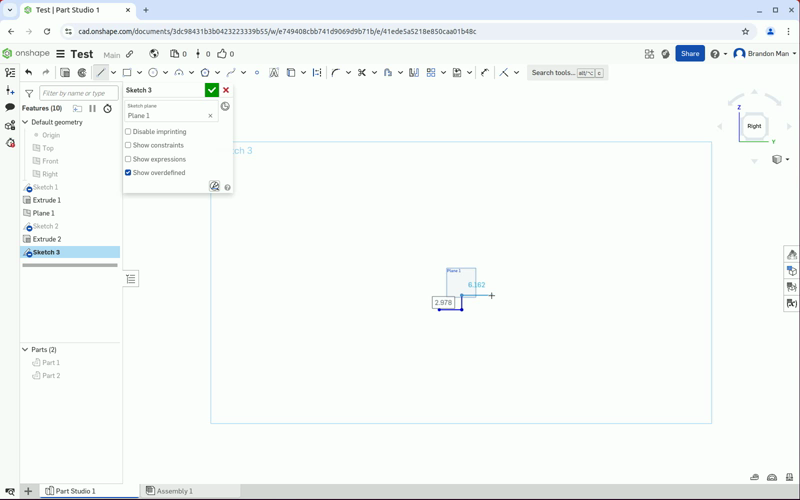
mouse_move(439, 295)
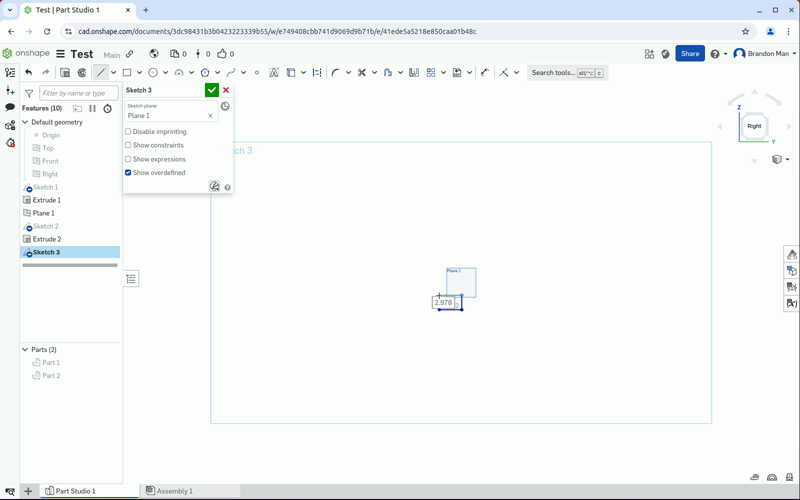
click(439, 295)
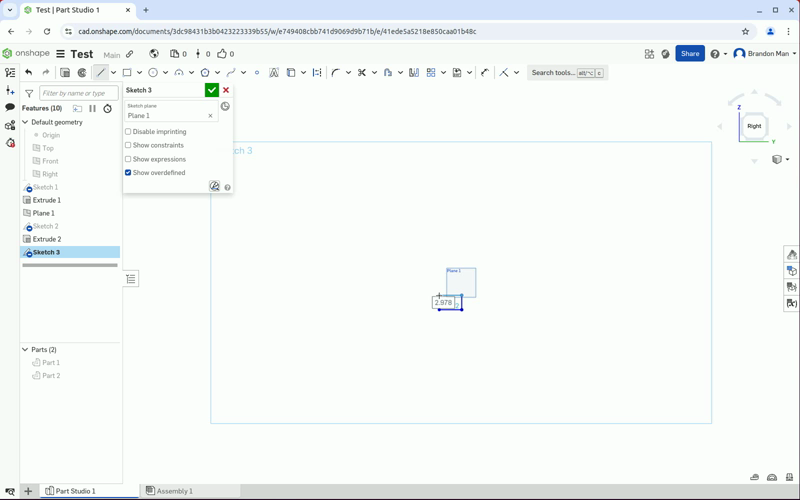
key_up(shift)
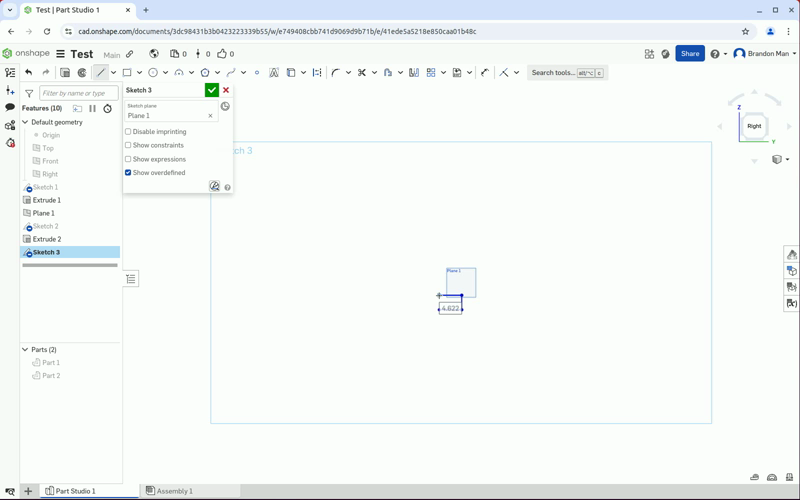
mouse_move(469, 295)
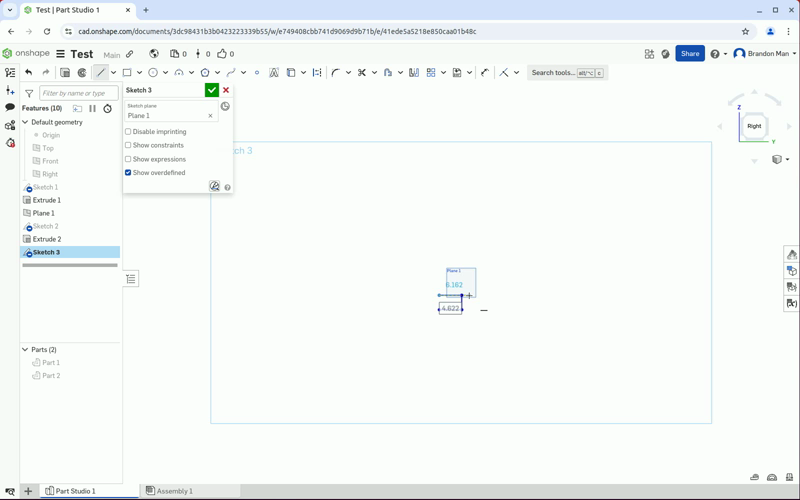
key_down(shift)
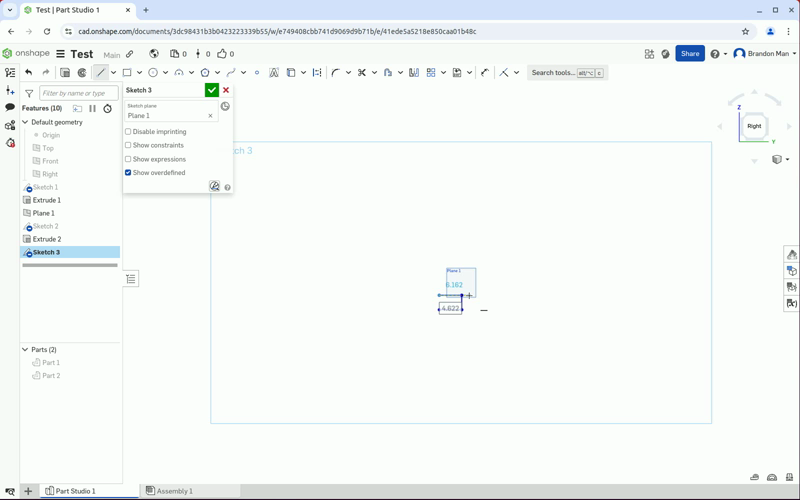
mouse_move(439, 309)
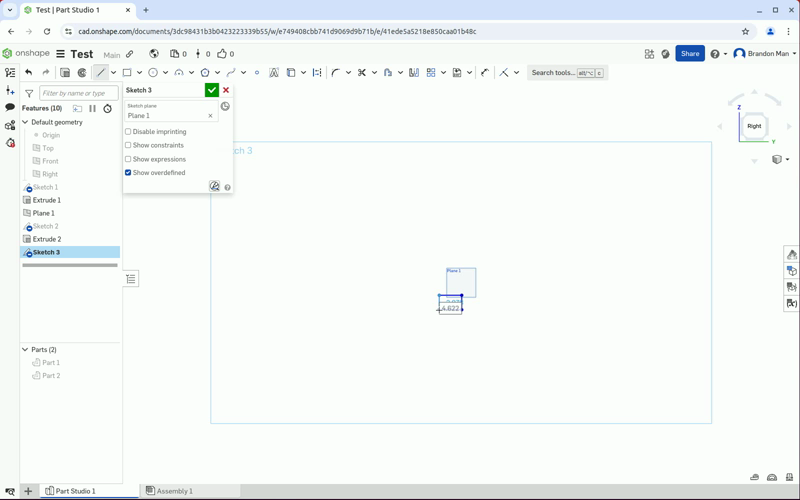
key_up(shift)
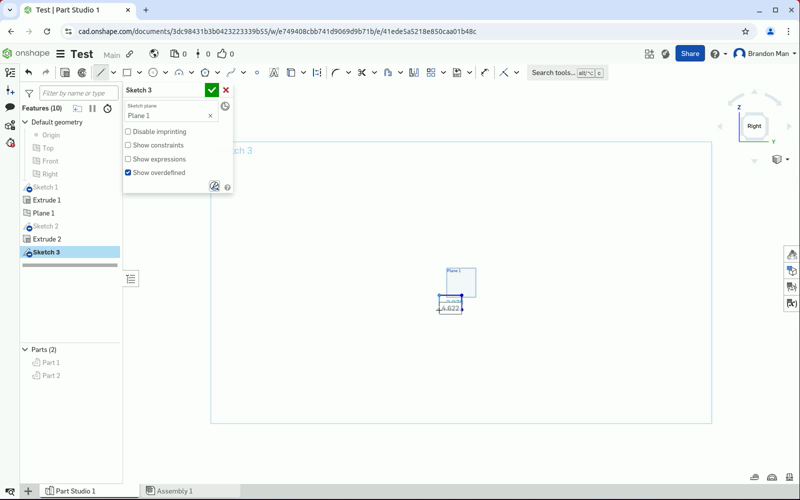
click(439, 309)
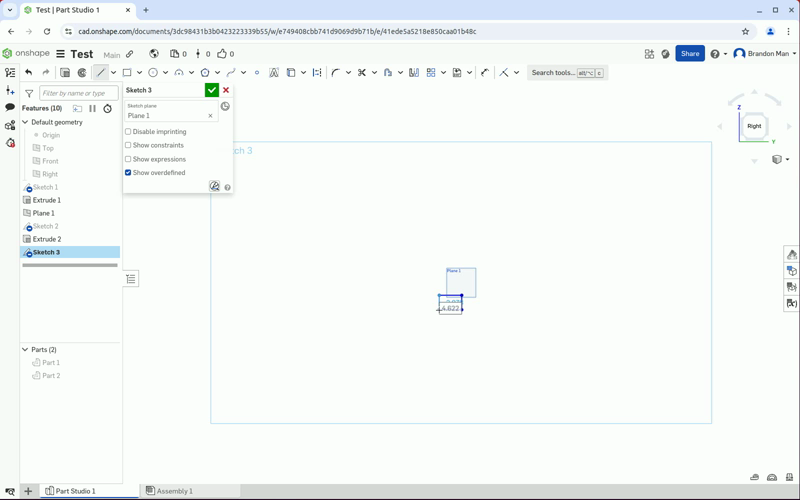
key(esc)
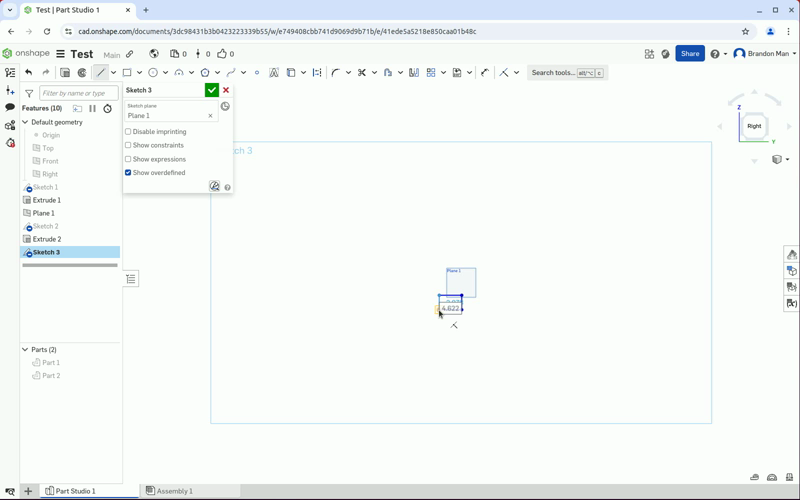
mouse_move(456, 297)
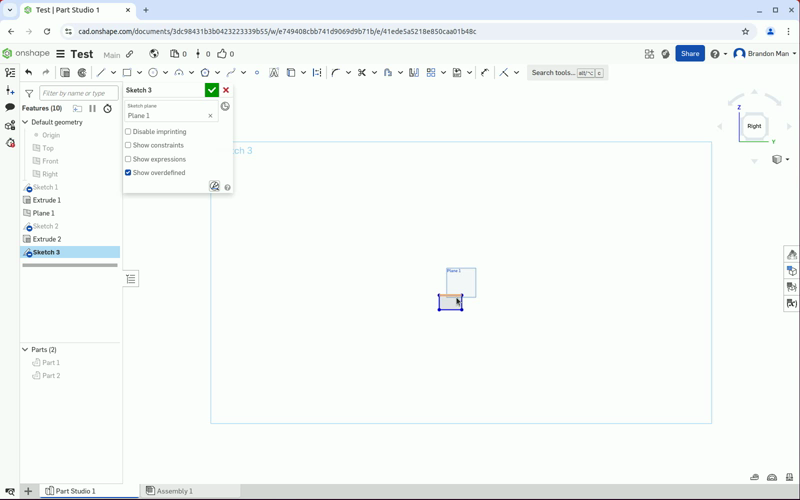
scroll(6)
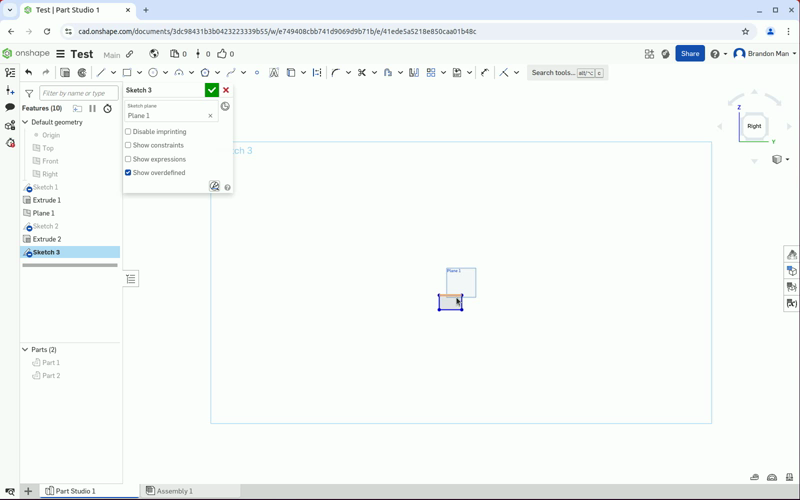
scroll(6)
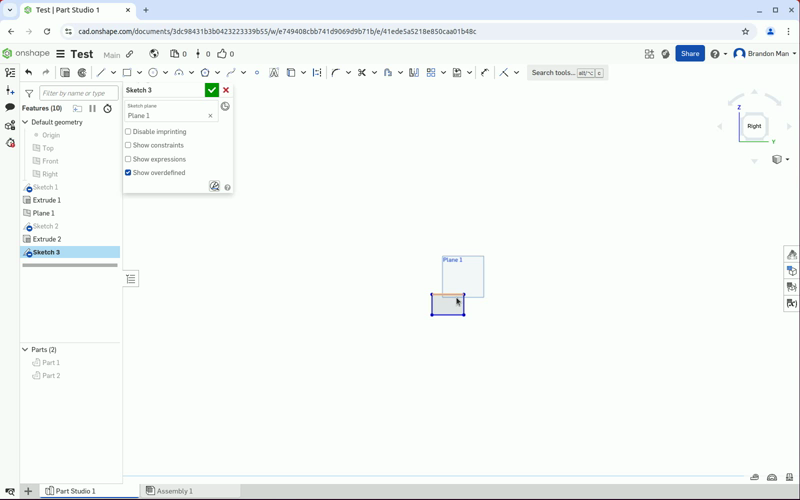
scroll(6)
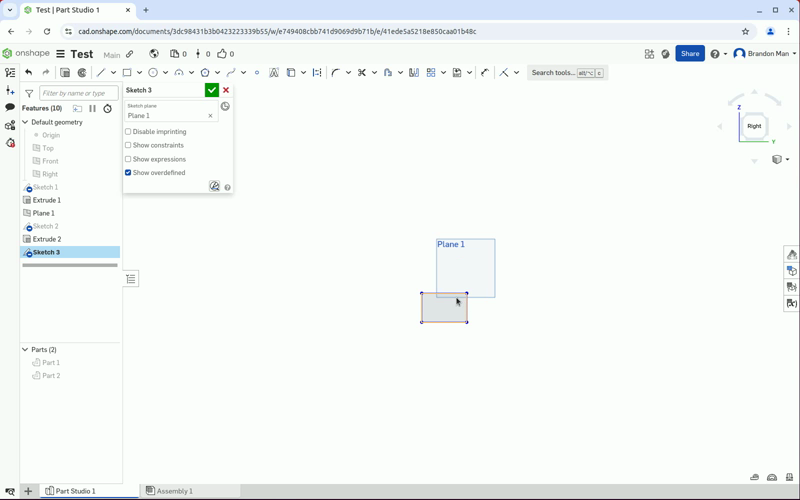
scroll(6)
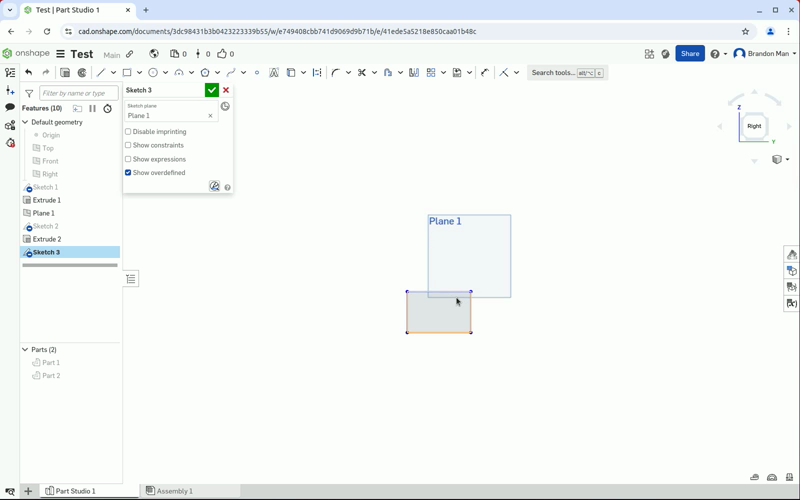
scroll(6)
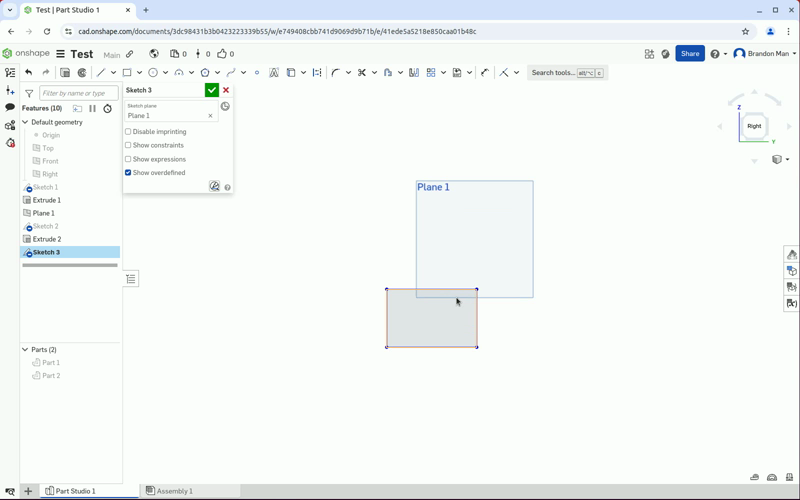
scroll(6)
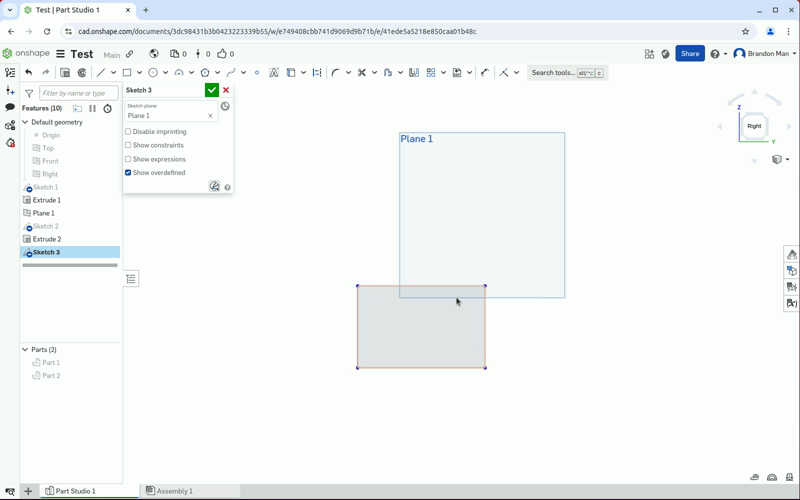
scroll(6)
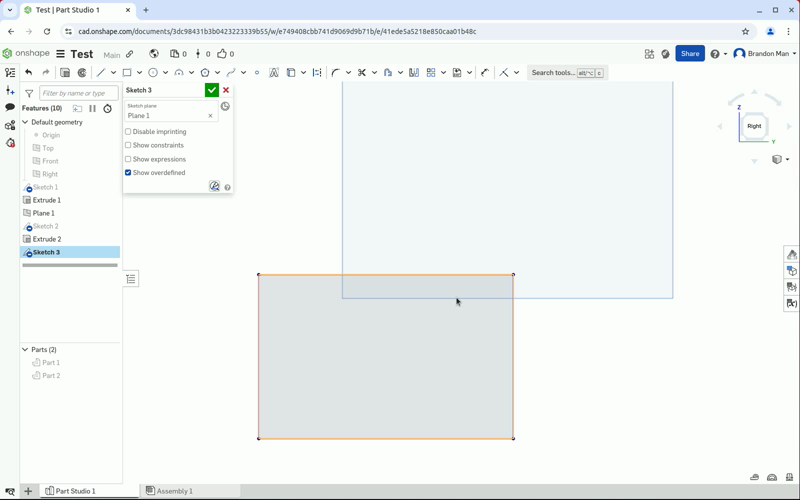
click(456, 297)
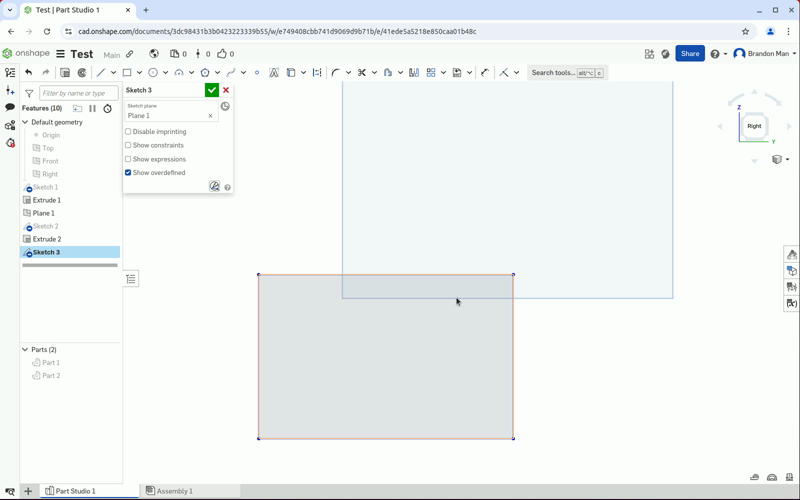
scroll(-6)
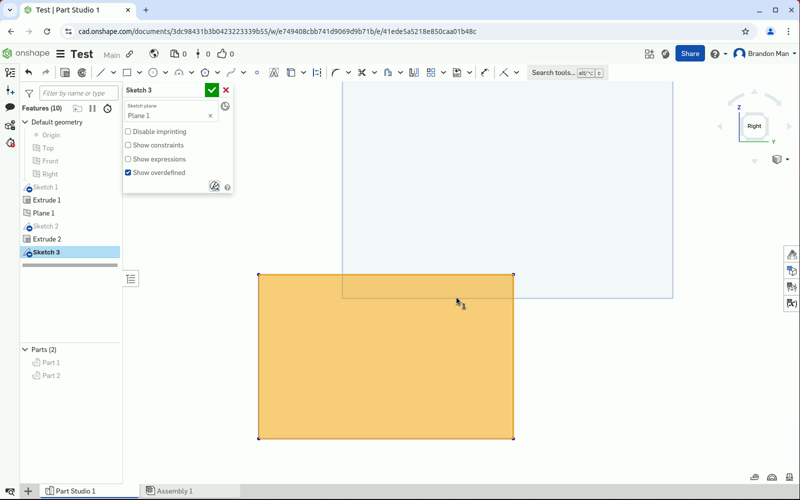
scroll(-6)
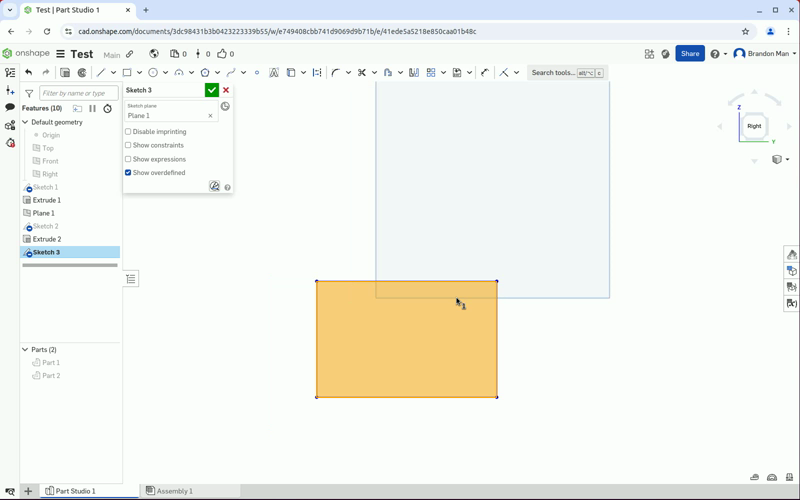
scroll(-6)
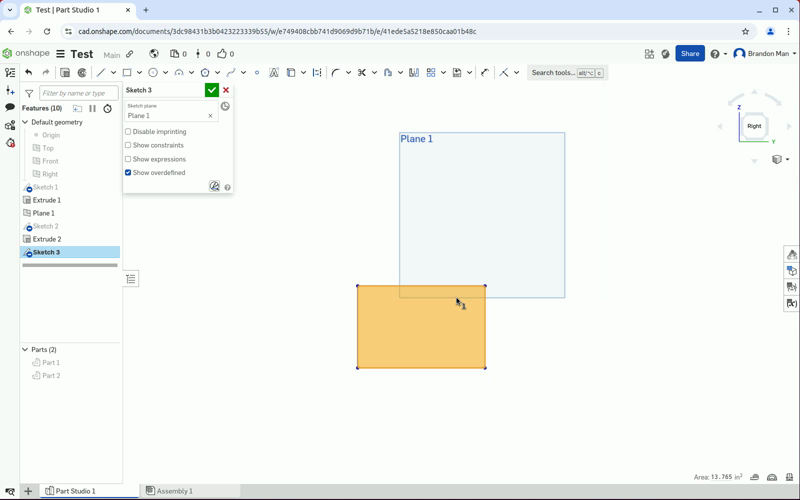
scroll(-6)
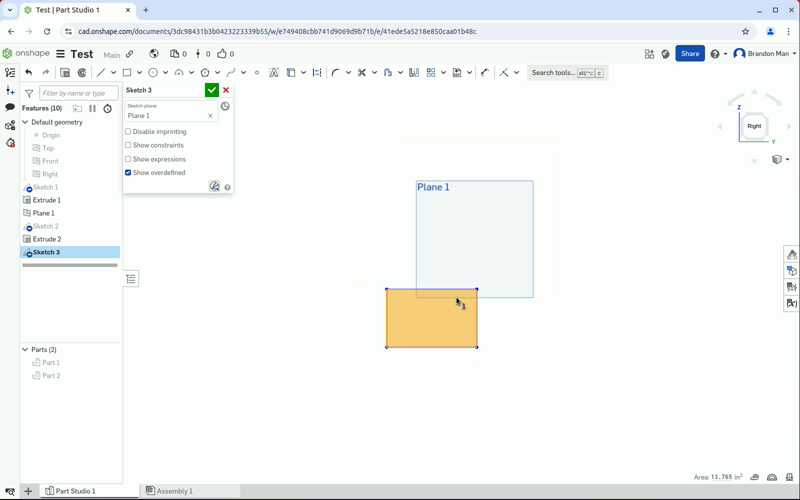
scroll(-6)
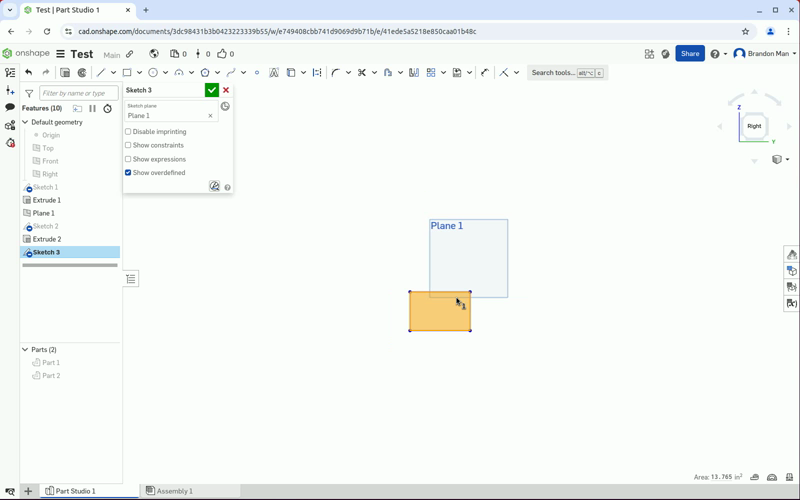
scroll(-6)
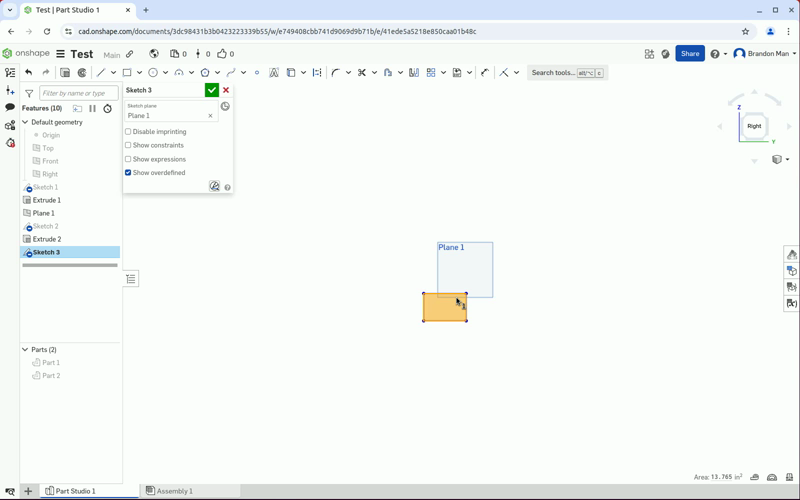
scroll(-6)
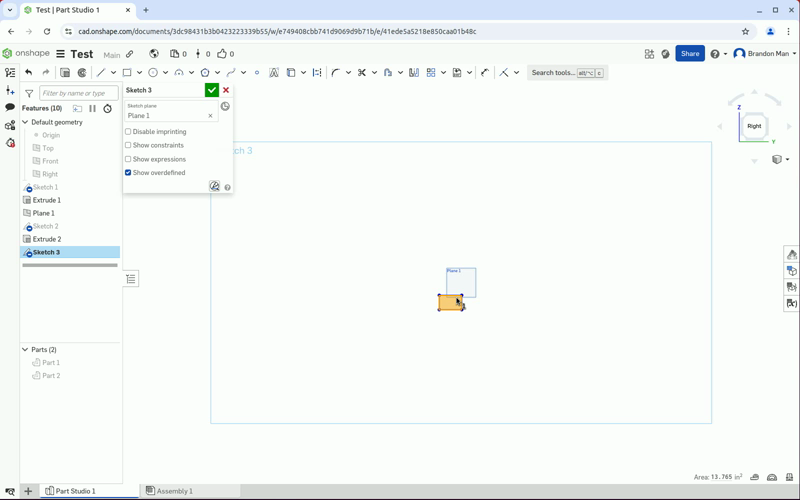
mouse_move(73, 352)
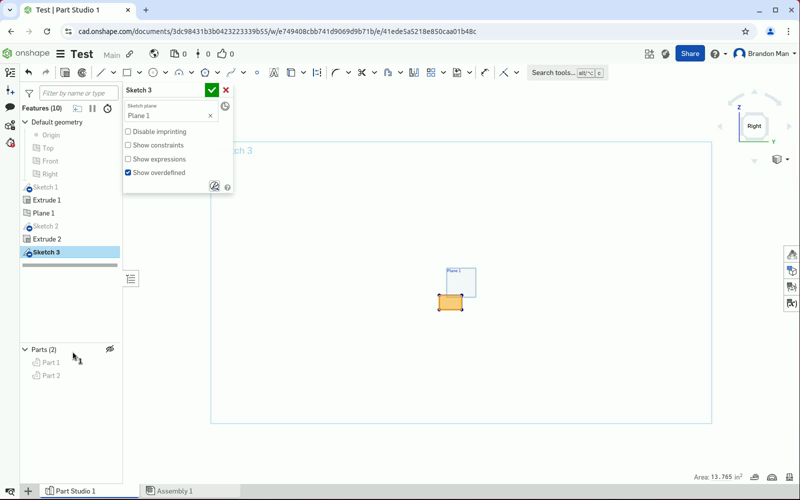
key(shift+y)
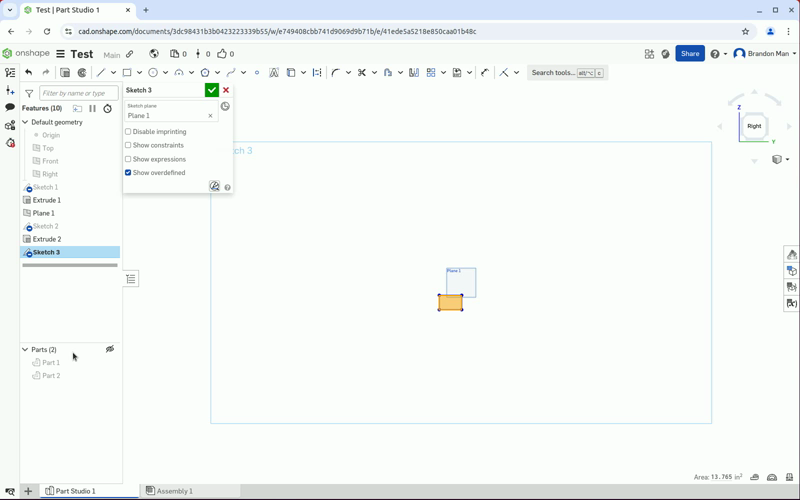
key(shift+e)
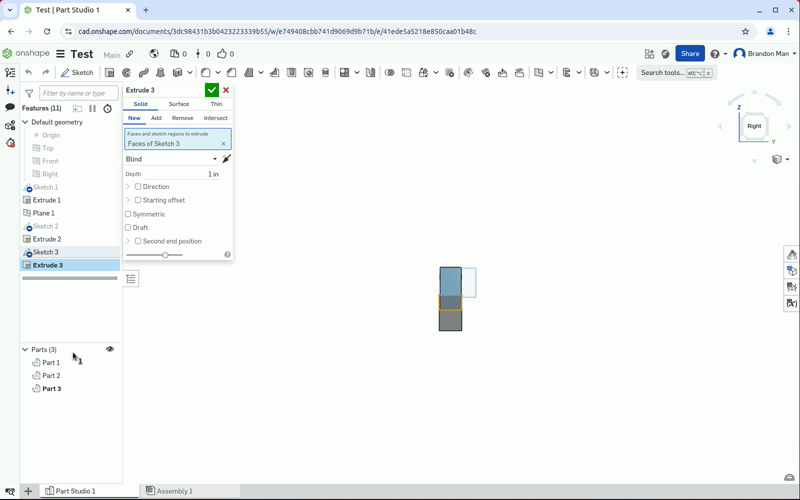
mouse_move(143, 106)
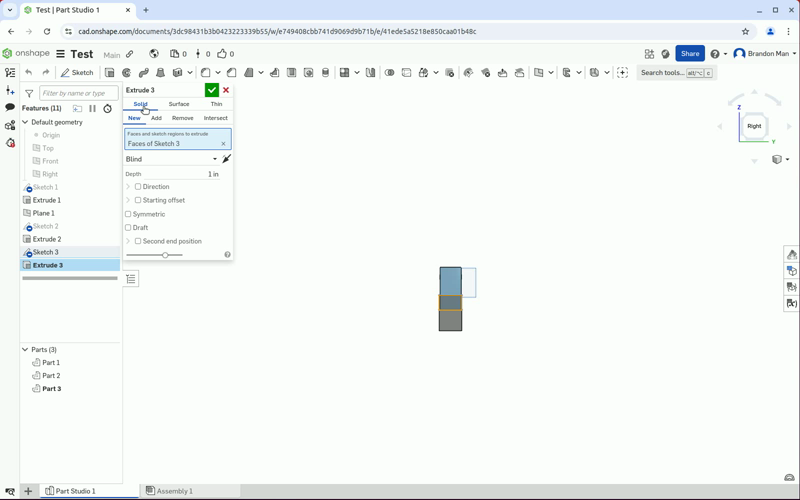
click(143, 106)
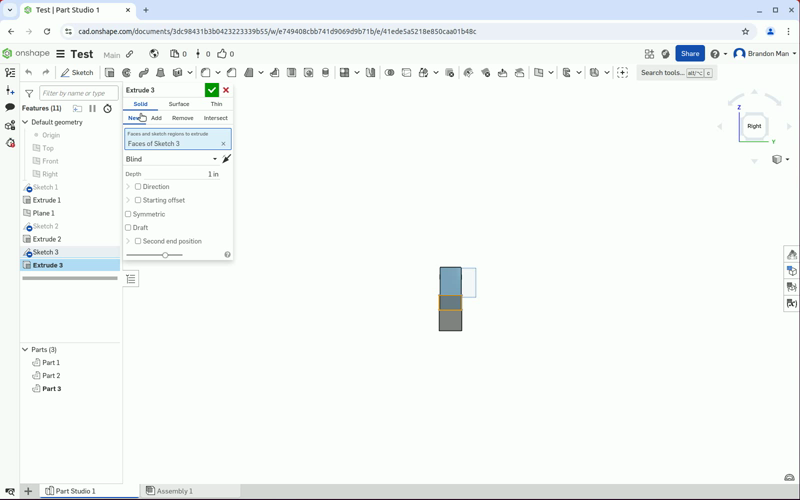
mouse_move(137, 120)
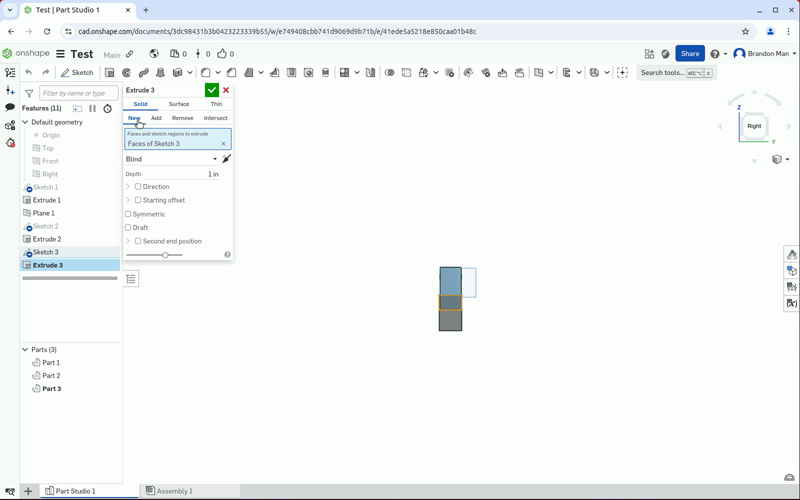
click(137, 120)
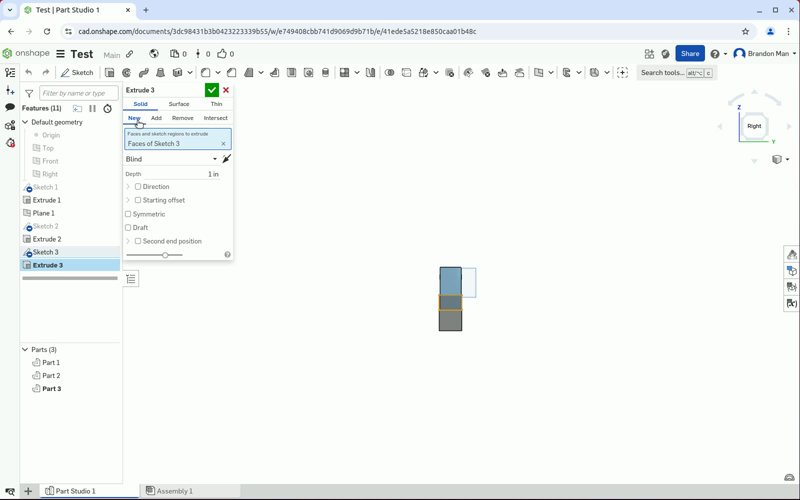
key(tab, 4)
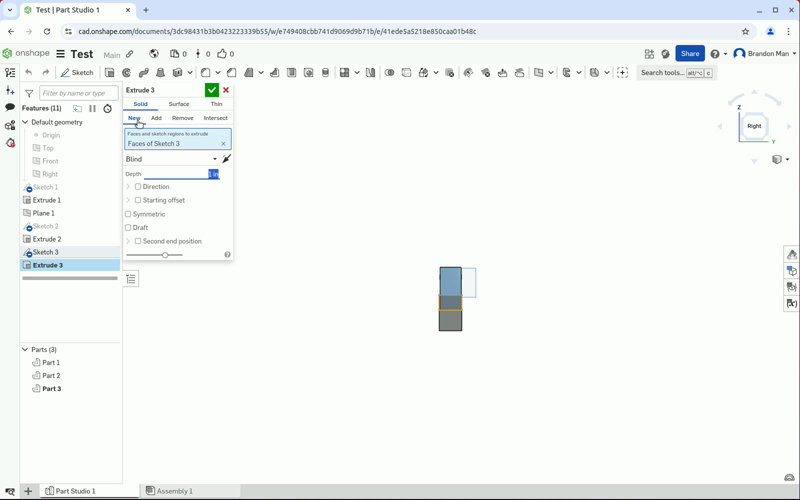
text(2.889)
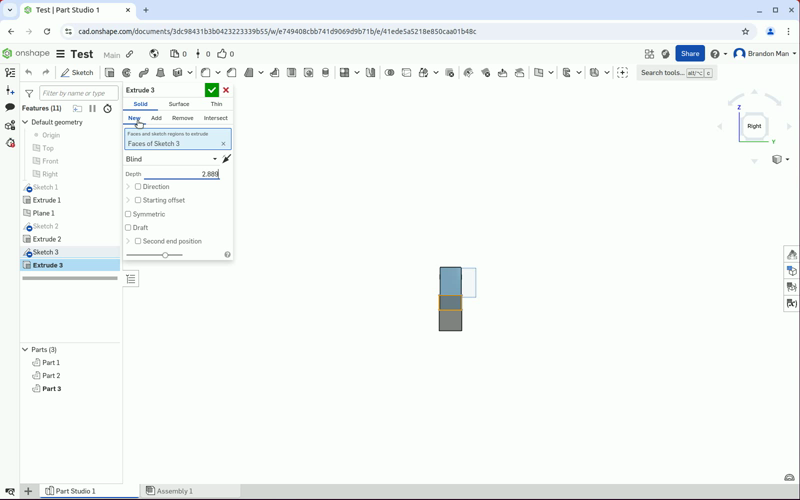
key(enter)
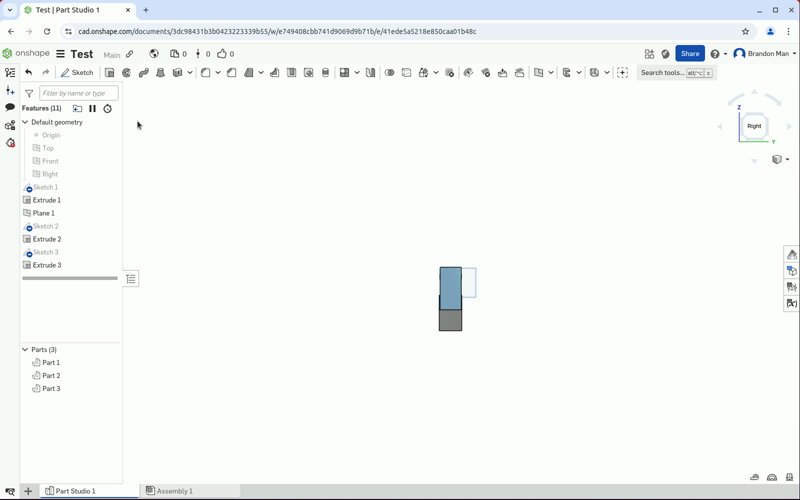
key(shift+h)
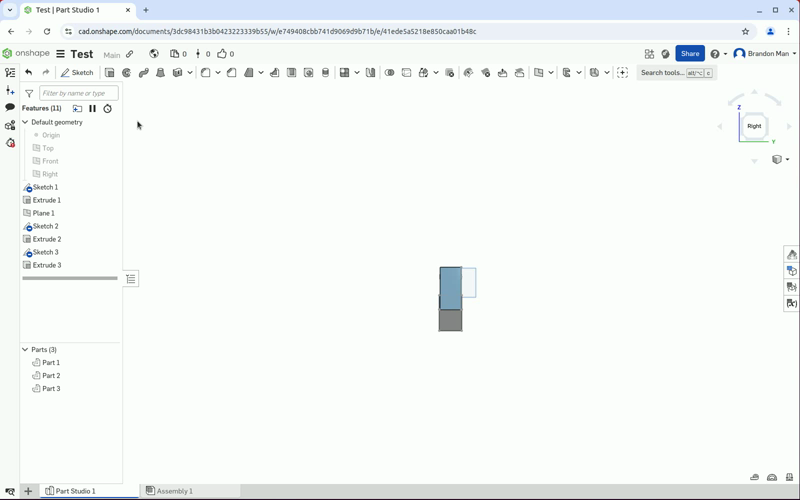
key(shift+h)
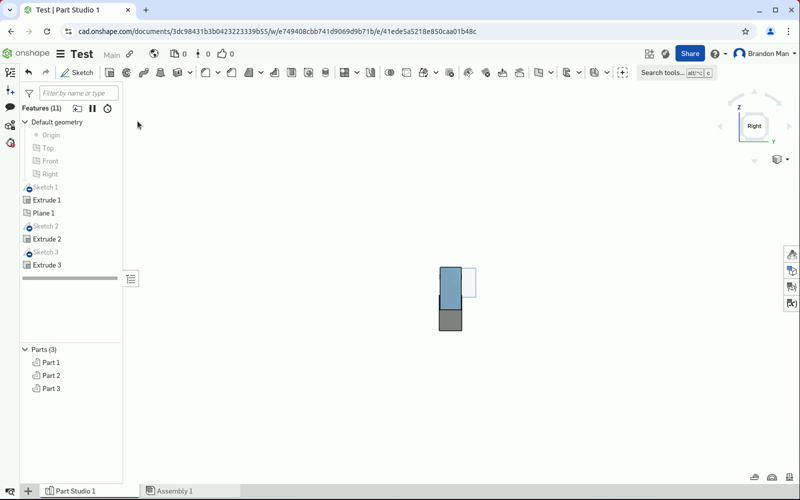
mouse_move(73, 189)
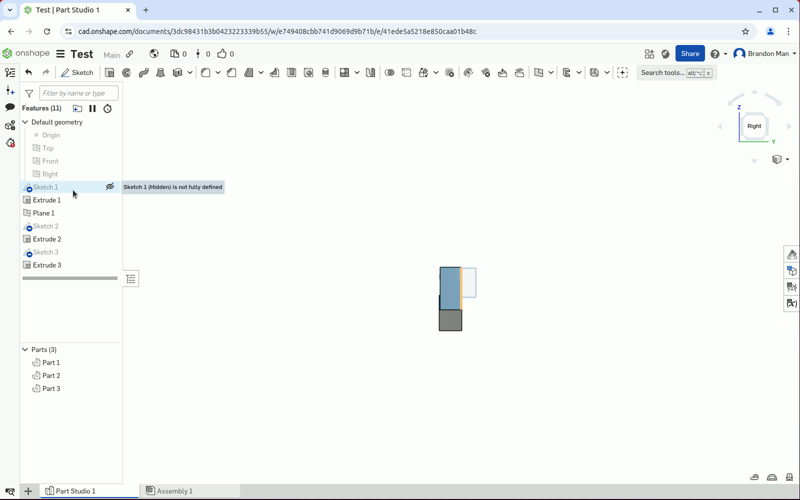
click(73, 189)
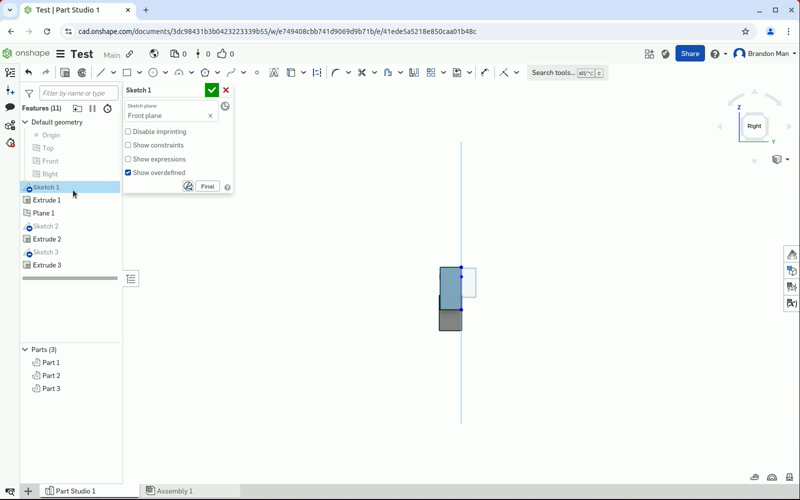
mouse_move(229, 92)
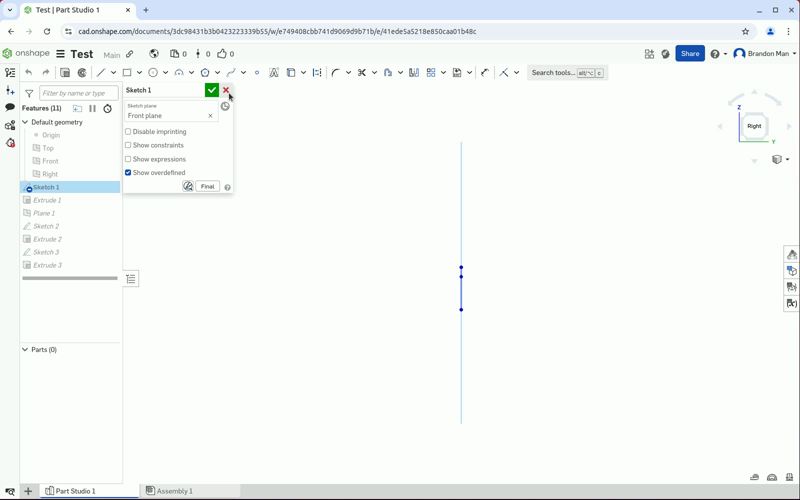
click(229, 92)
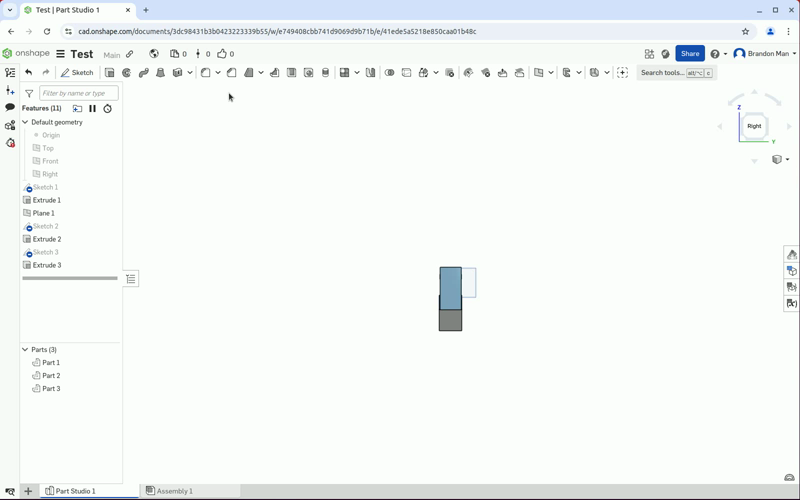
mouse_move(541, 75)
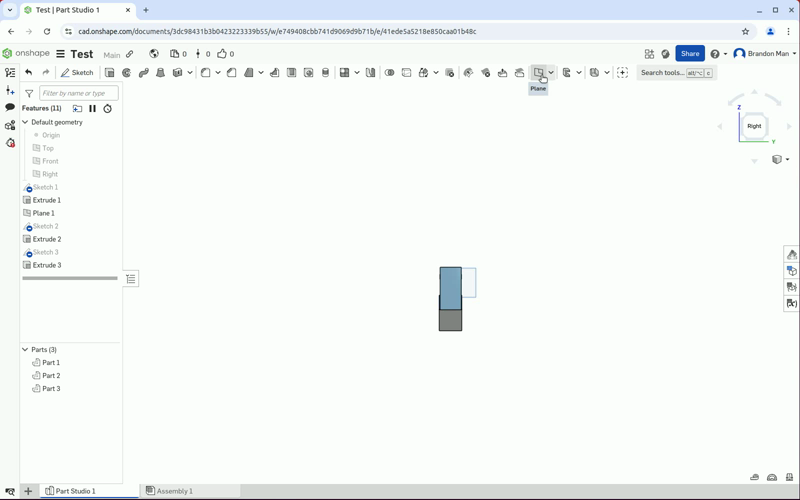
click(541, 75)
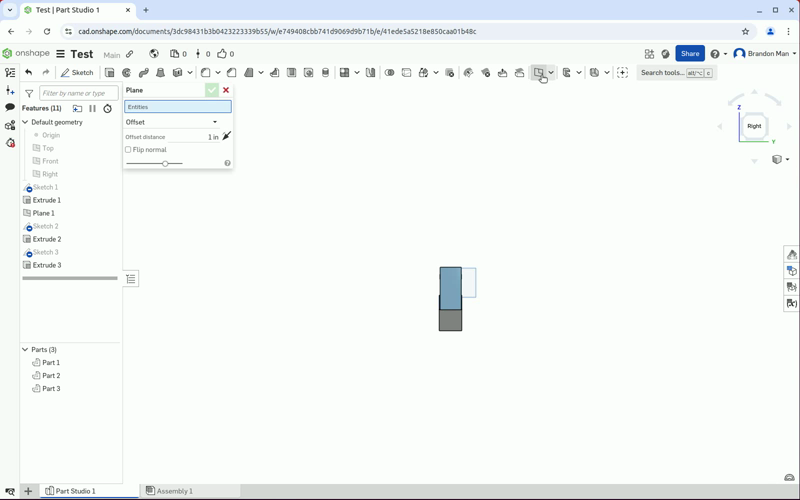
mouse_move(73, 176)
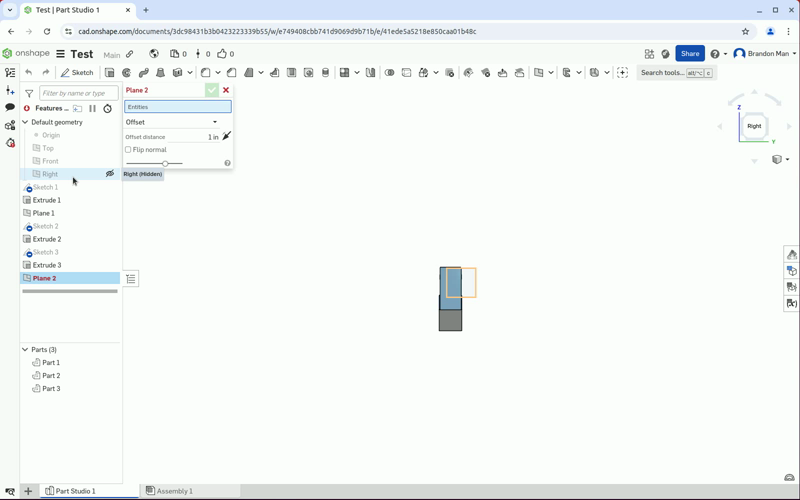
click(73, 176)
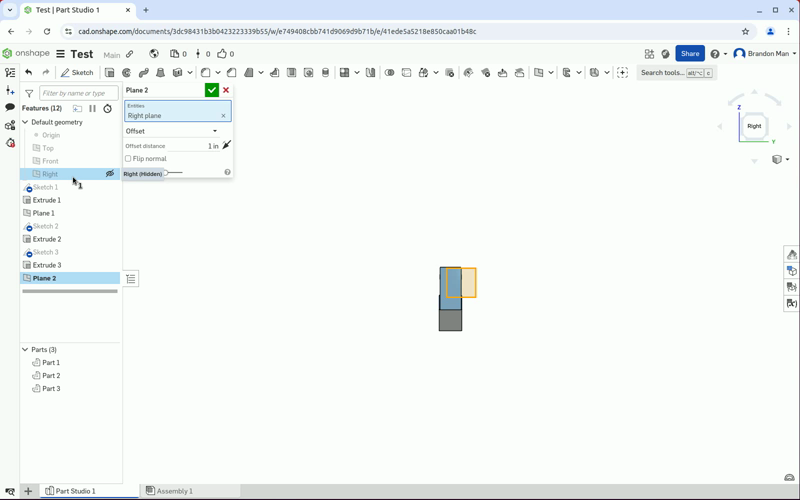
key(tab, 2)
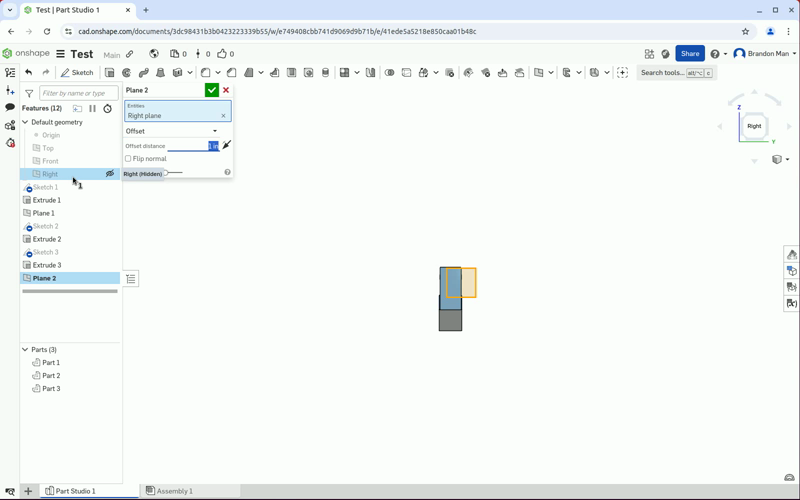
text(3.358)
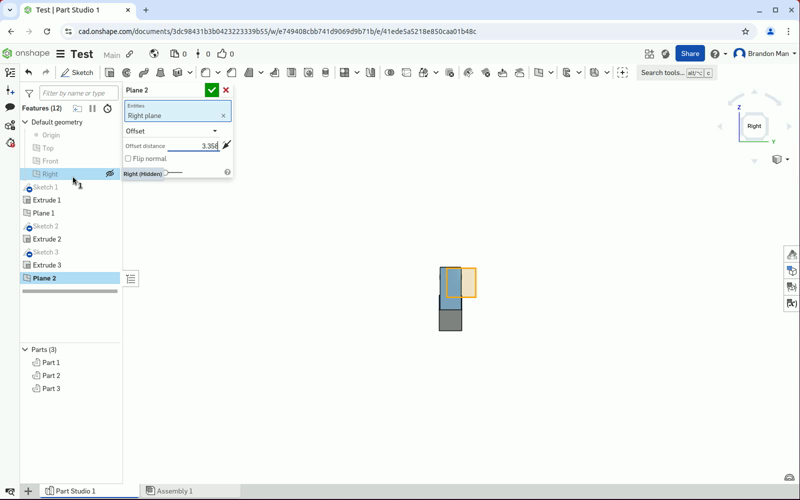
key(enter, 2)
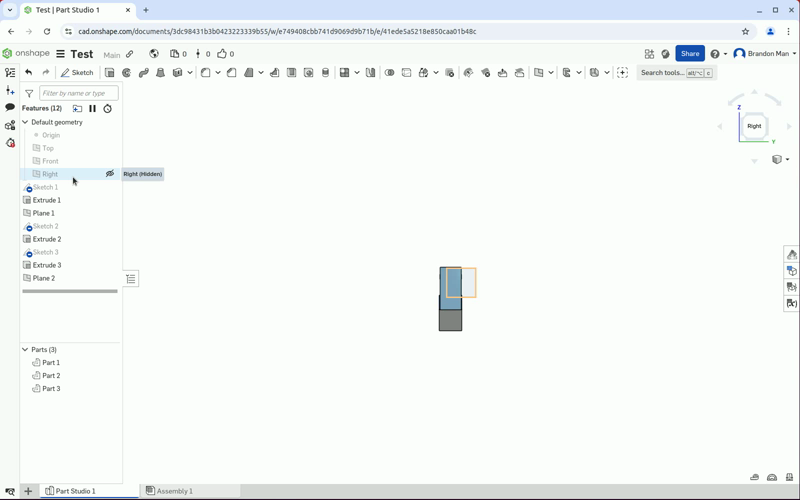
key(shift+s)
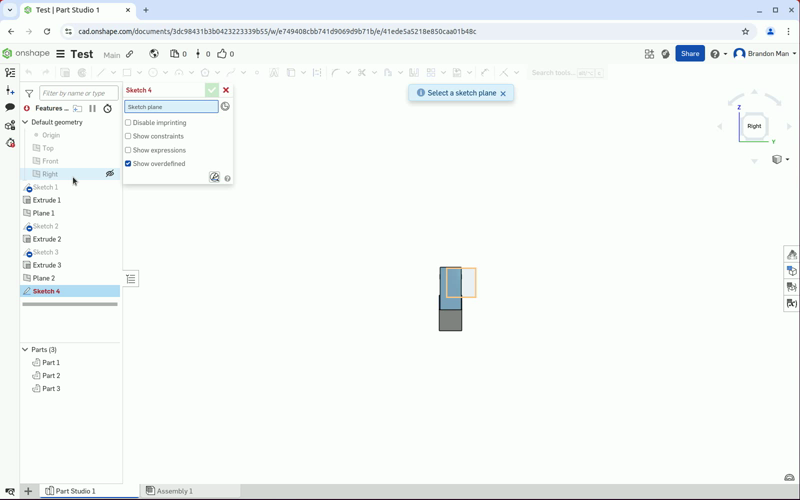
mouse_move(73, 280)
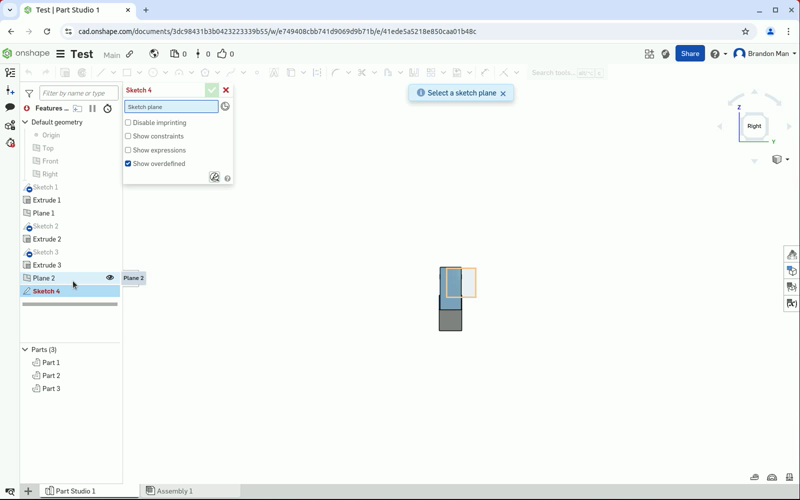
click(73, 280)
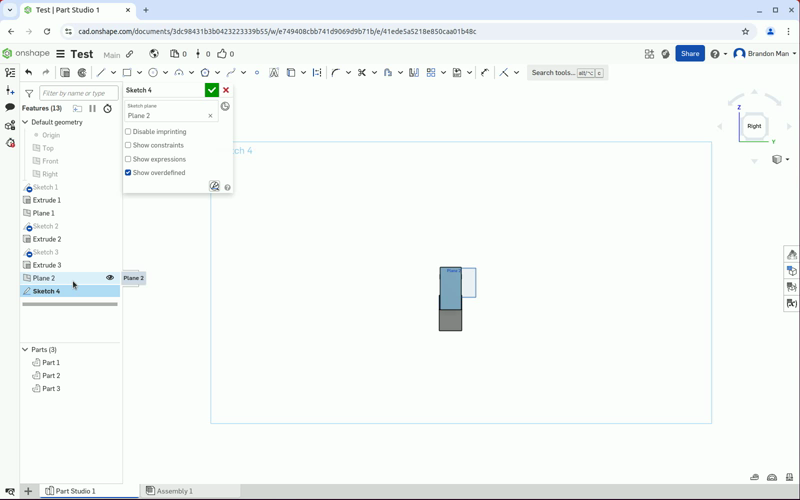
mouse_move(73, 352)
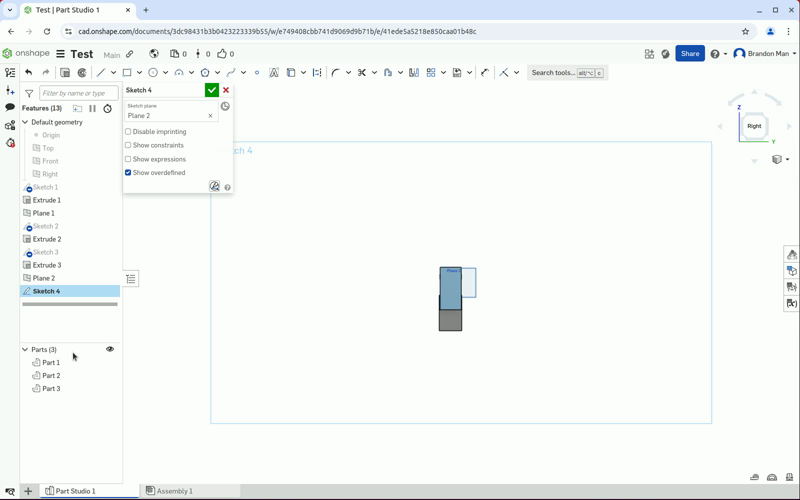
key(y)
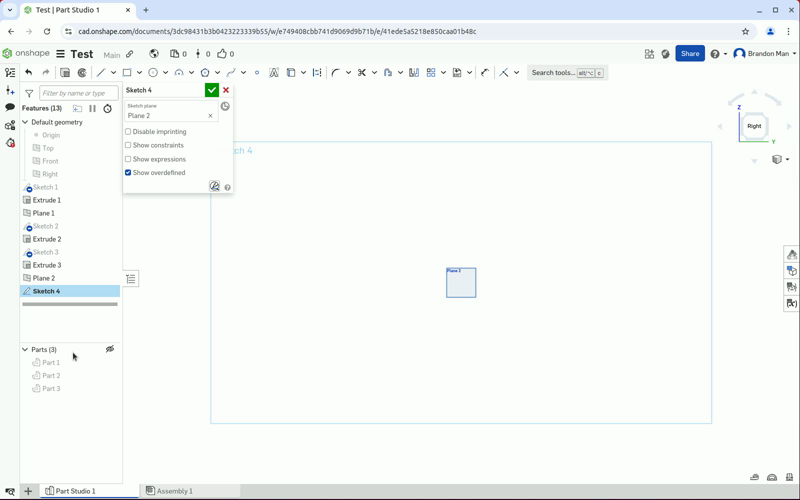
key(l)
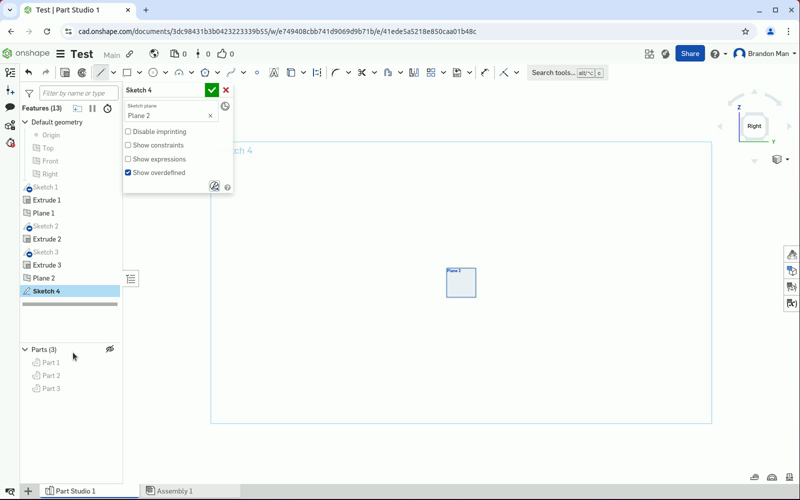
key_down(shift)
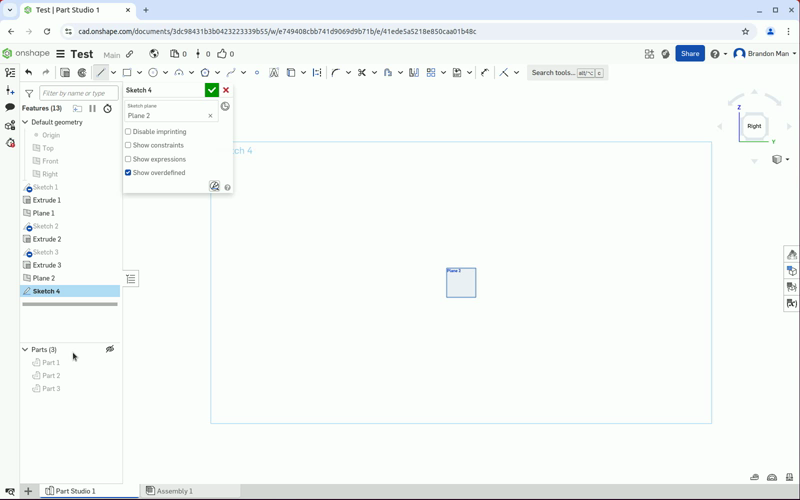
mouse_move(439, 330)
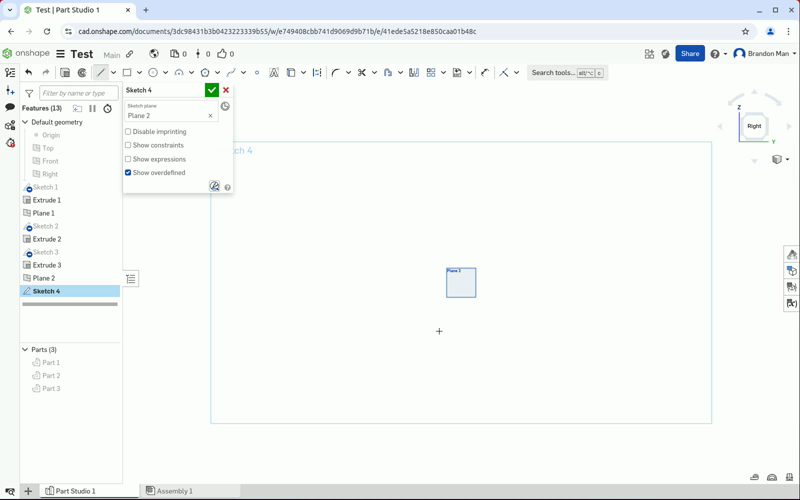
click(439, 330)
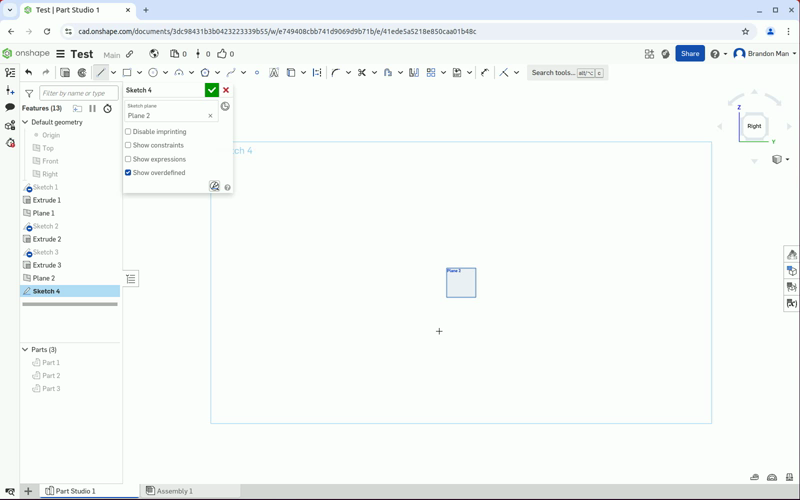
key_up(shift)
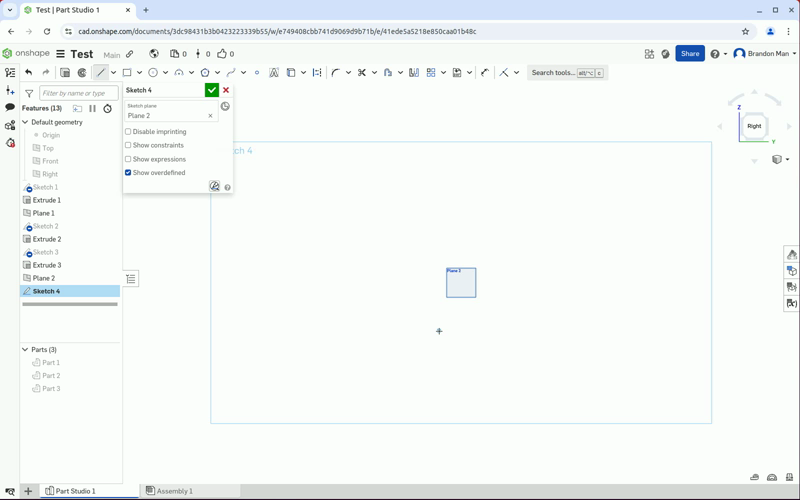
key_down(shift)
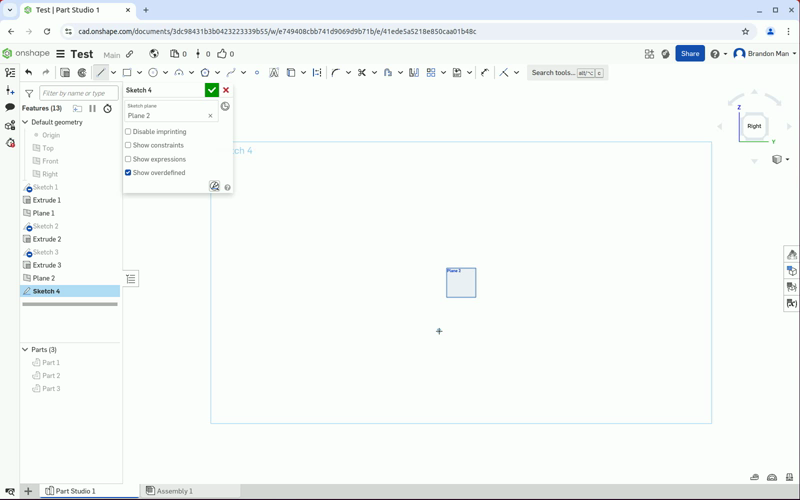
mouse_move(469, 330)
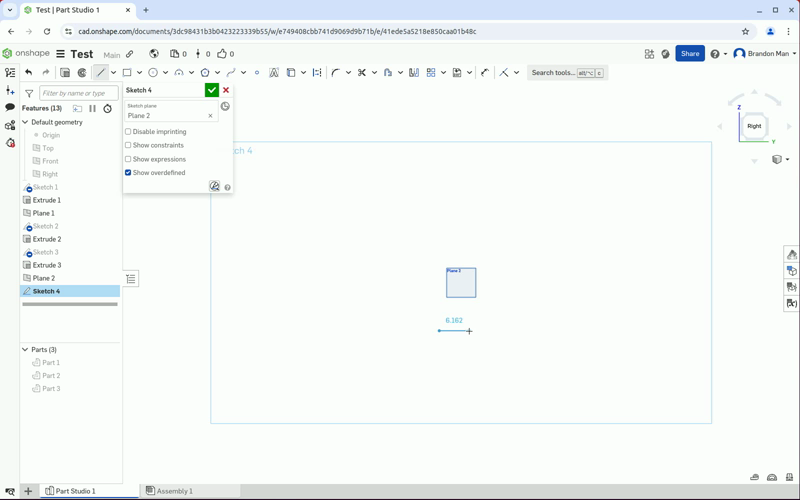
mouse_move(461, 330)
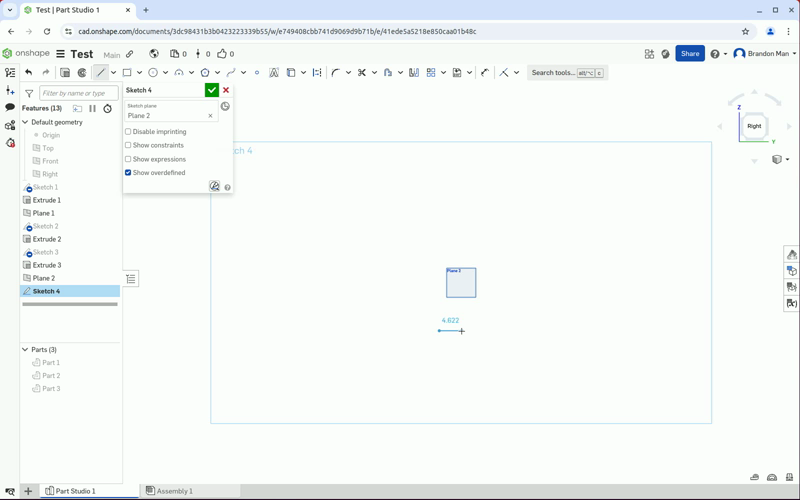
click(461, 330)
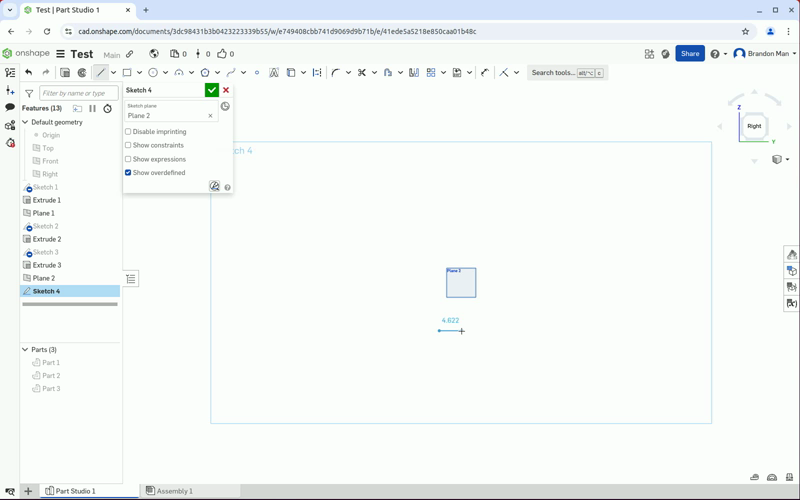
key_up(shift)
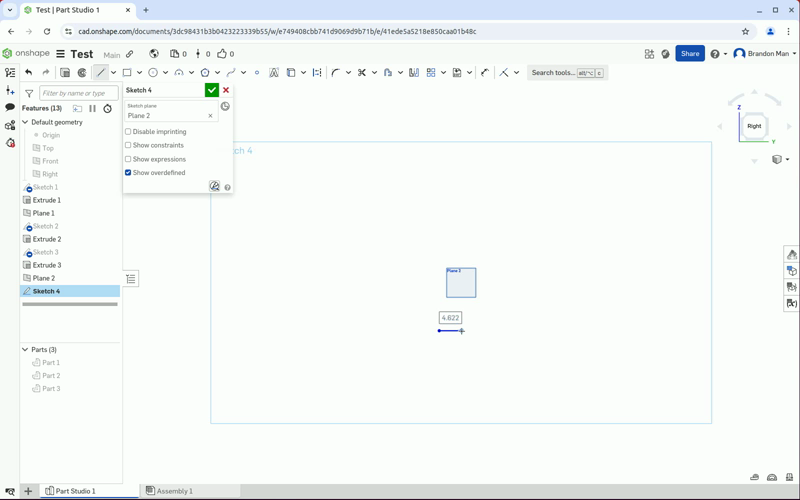
key_down(shift)
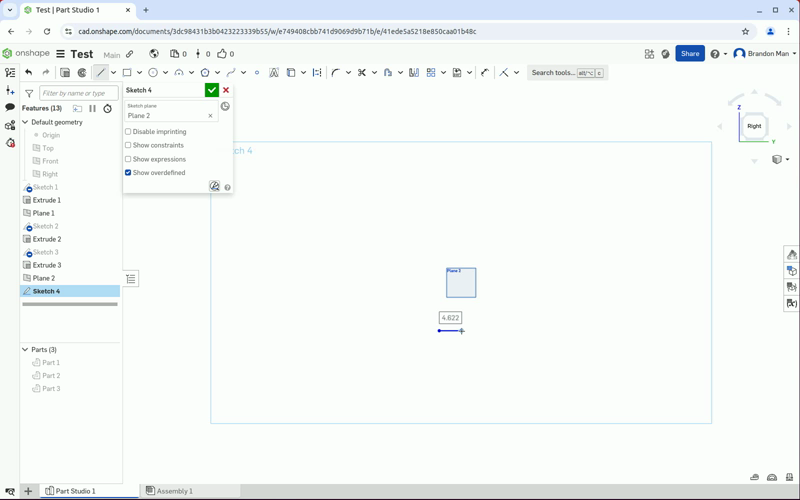
mouse_move(491, 330)
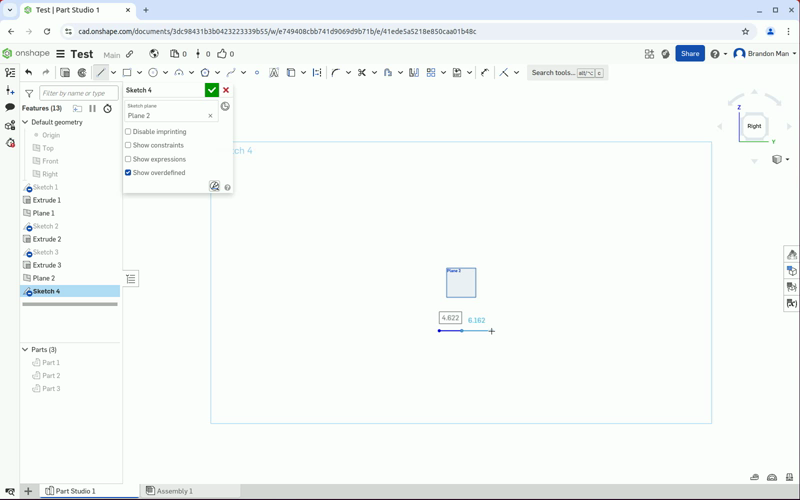
mouse_move(461, 309)
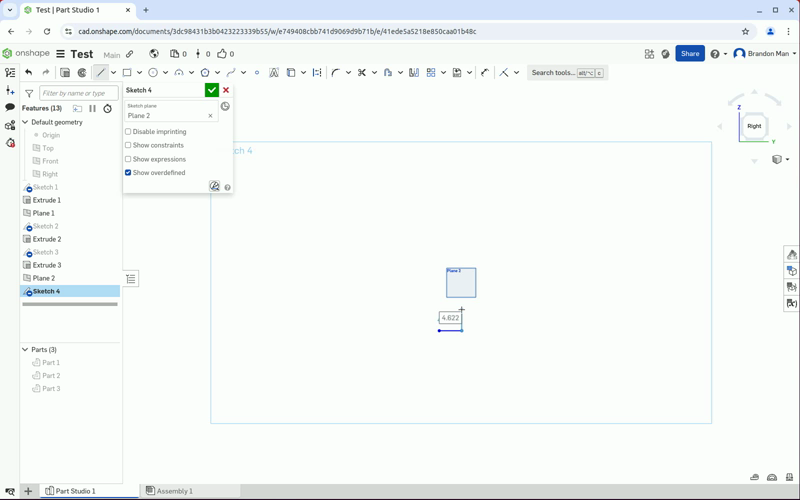
click(461, 309)
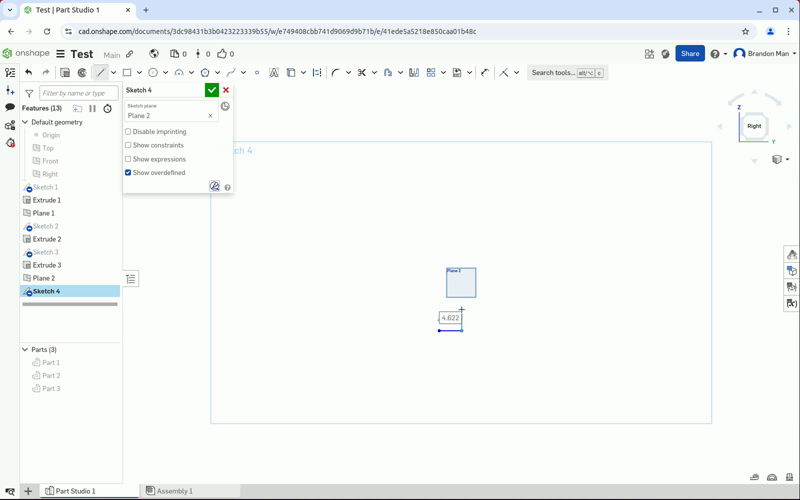
key_up(shift)
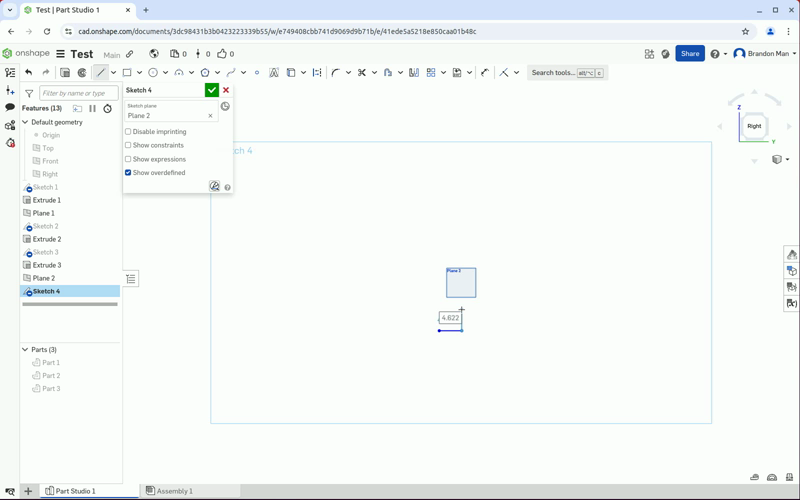
key_down(shift)
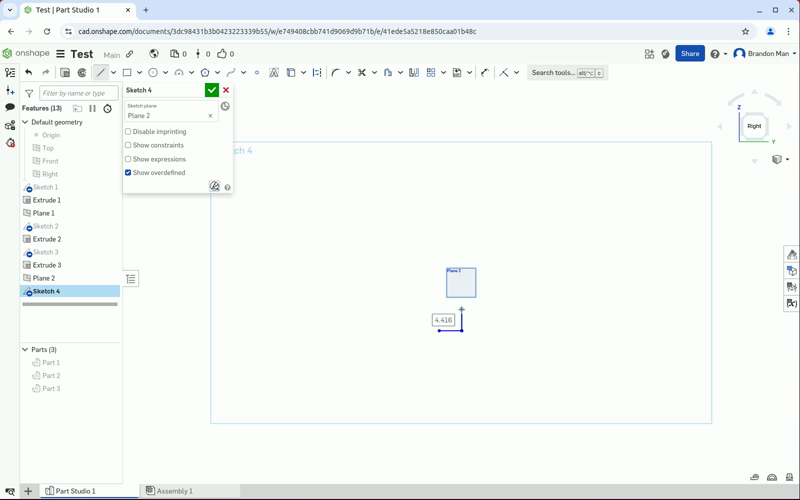
mouse_move(491, 309)
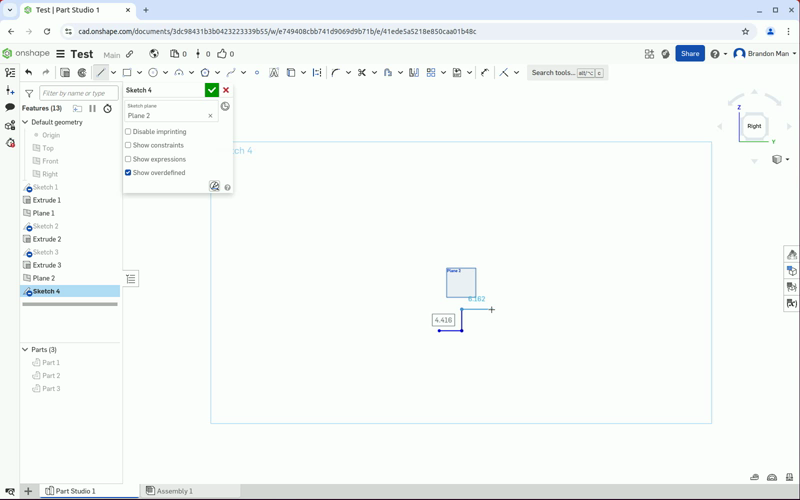
mouse_move(439, 309)
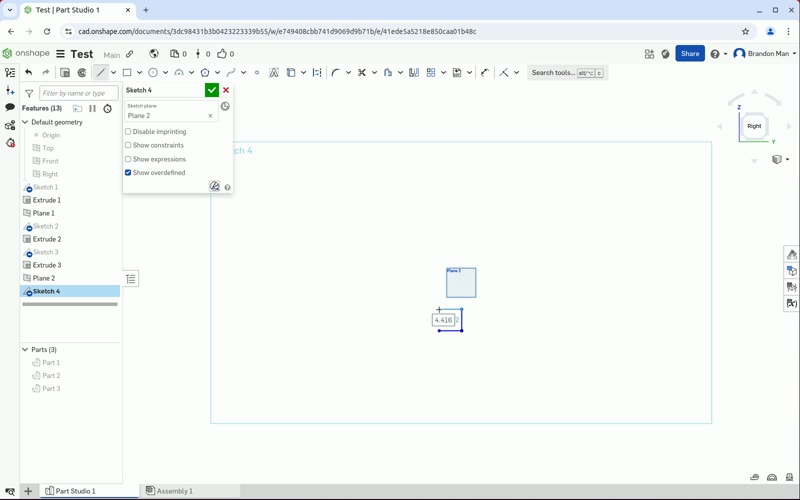
click(439, 309)
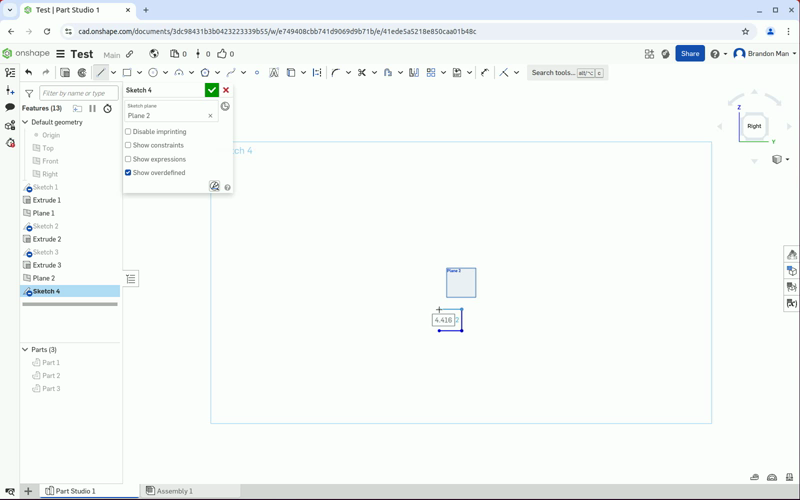
key_up(shift)
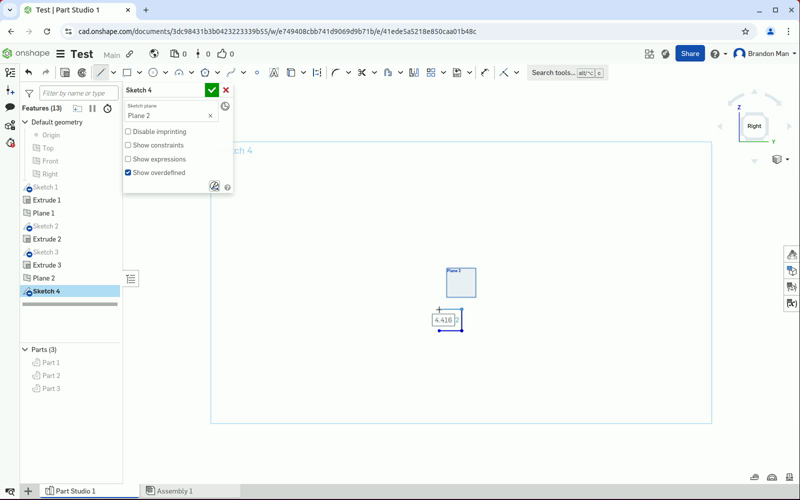
mouse_move(469, 309)
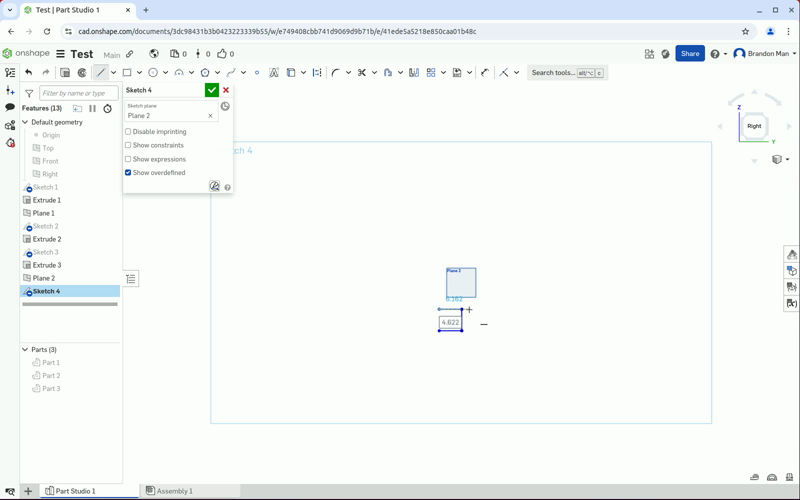
key_down(shift)
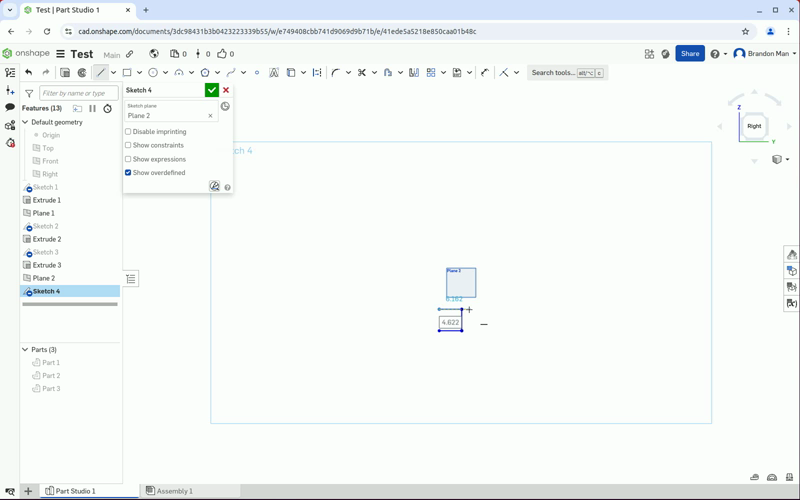
mouse_move(439, 330)
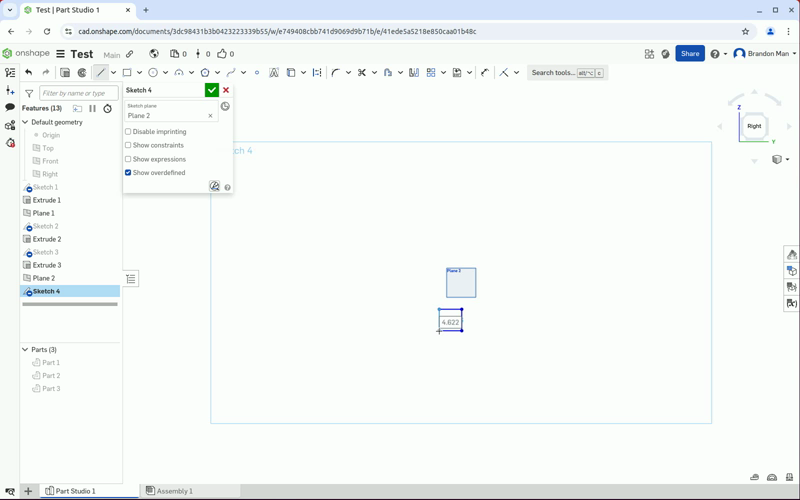
key_up(shift)
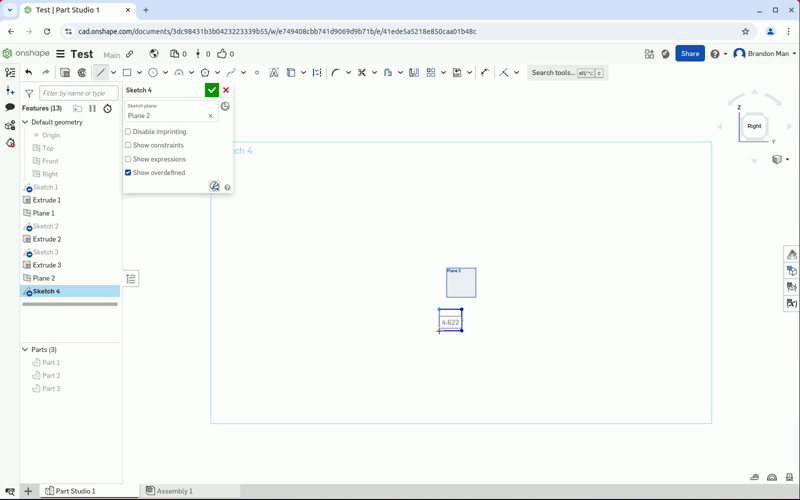
click(439, 330)
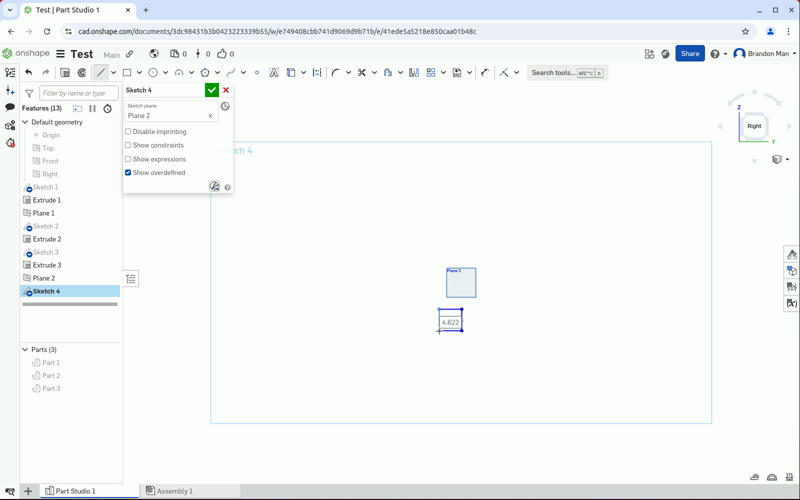
key(esc)
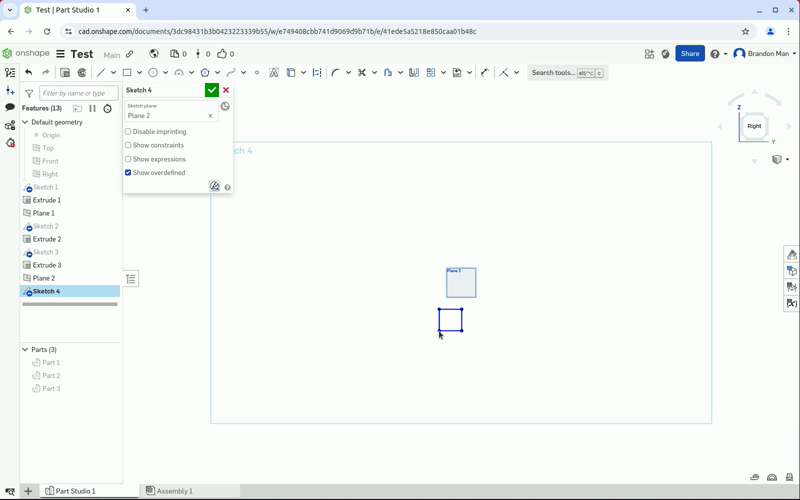
mouse_move(442, 319)
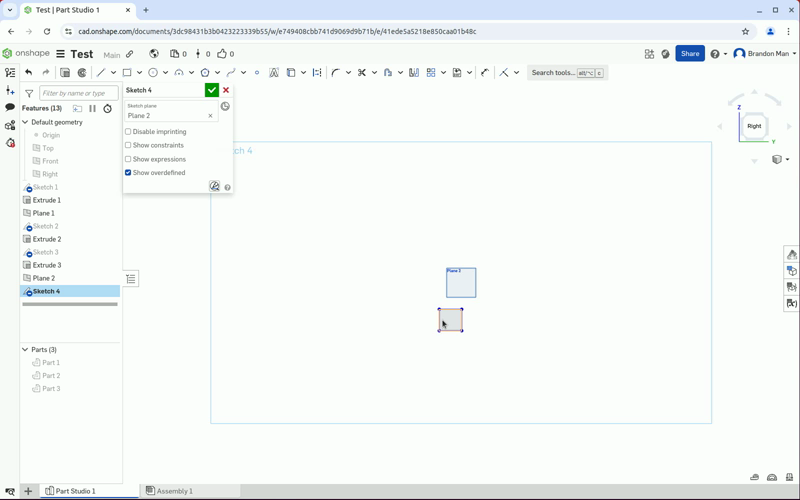
scroll(6)
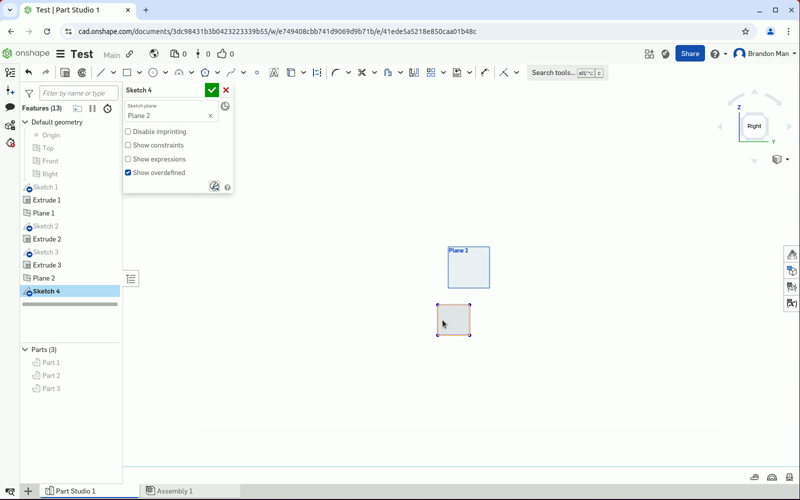
scroll(6)
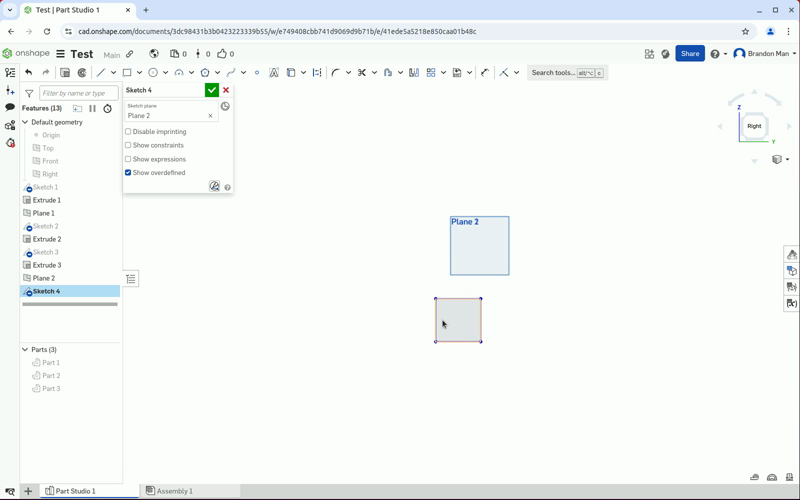
scroll(6)
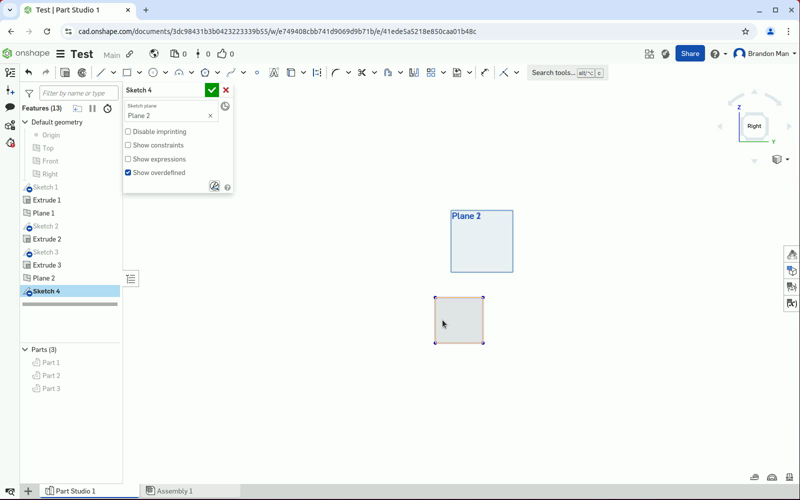
scroll(6)
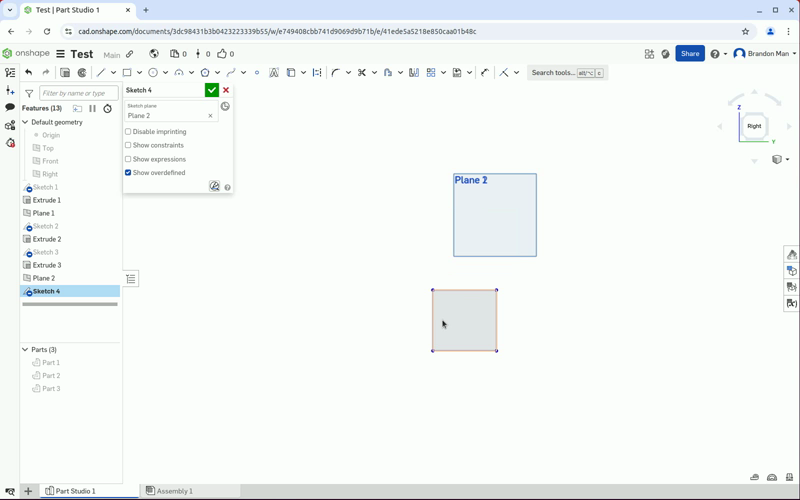
scroll(6)
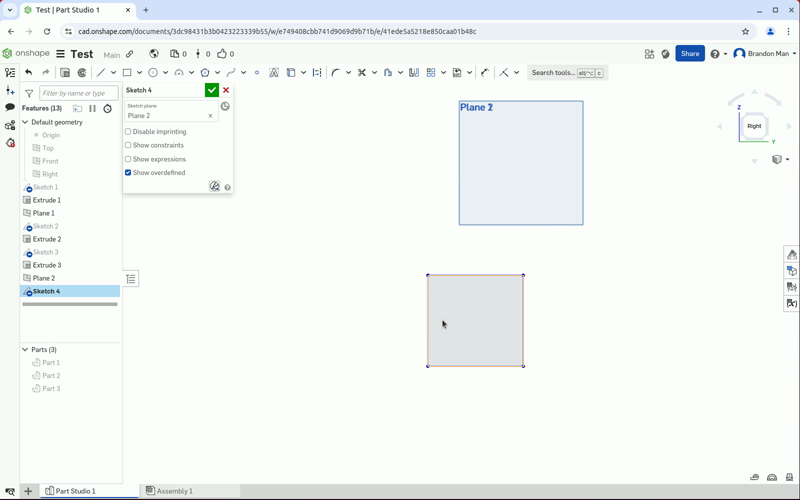
scroll(6)
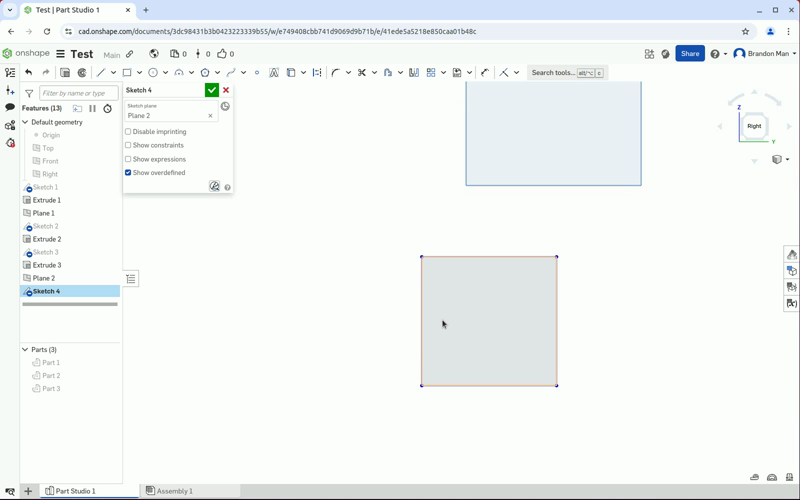
scroll(6)
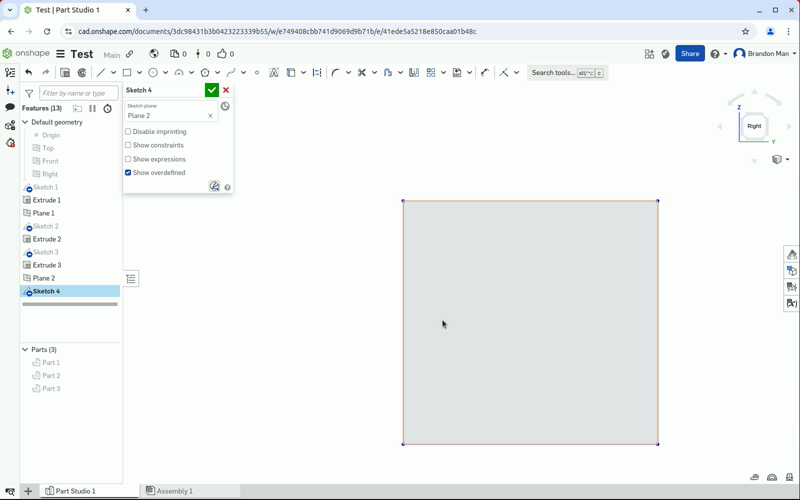
click(442, 319)
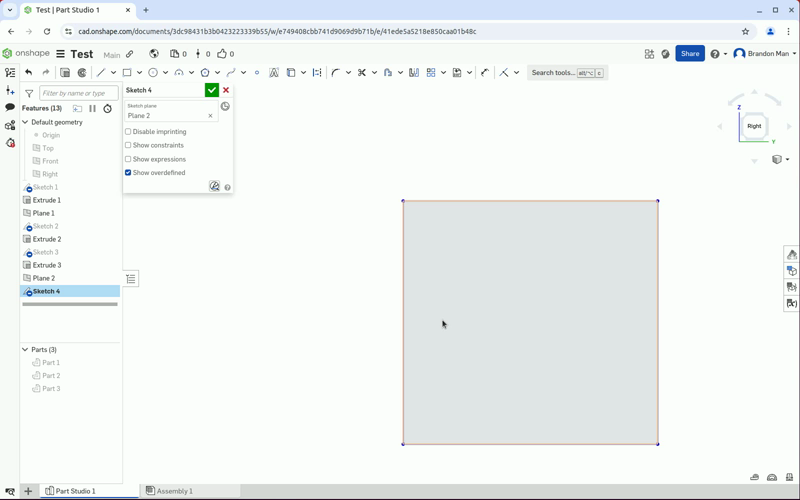
scroll(-6)
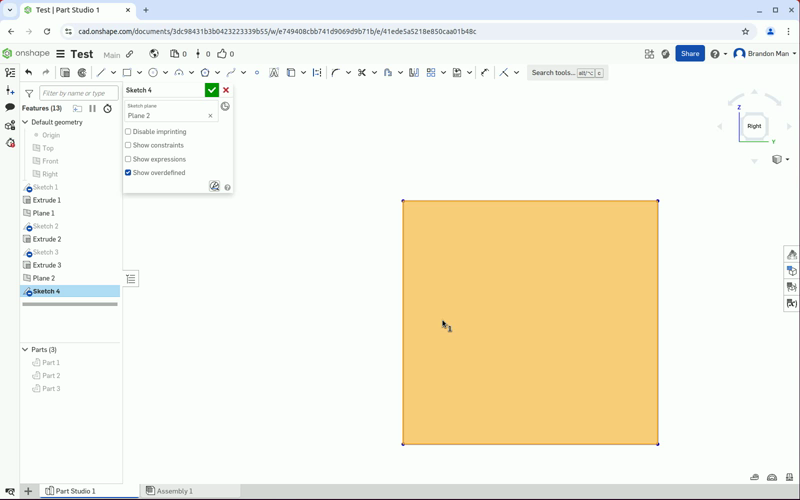
scroll(-6)
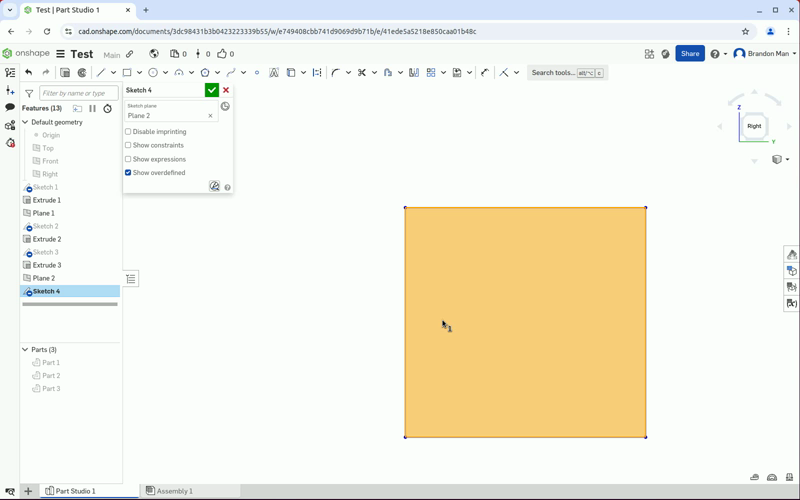
scroll(-6)
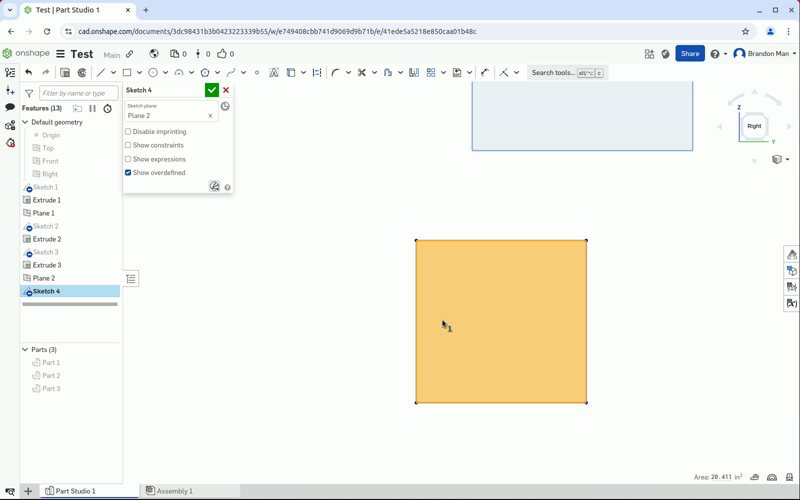
scroll(-6)
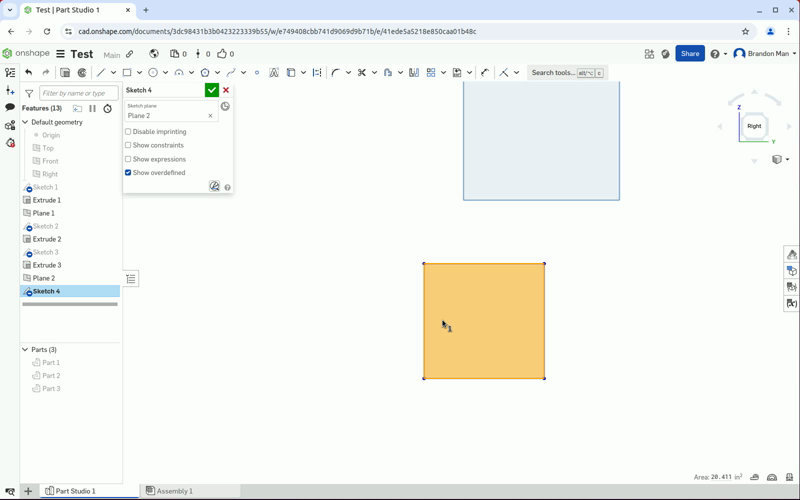
scroll(-6)
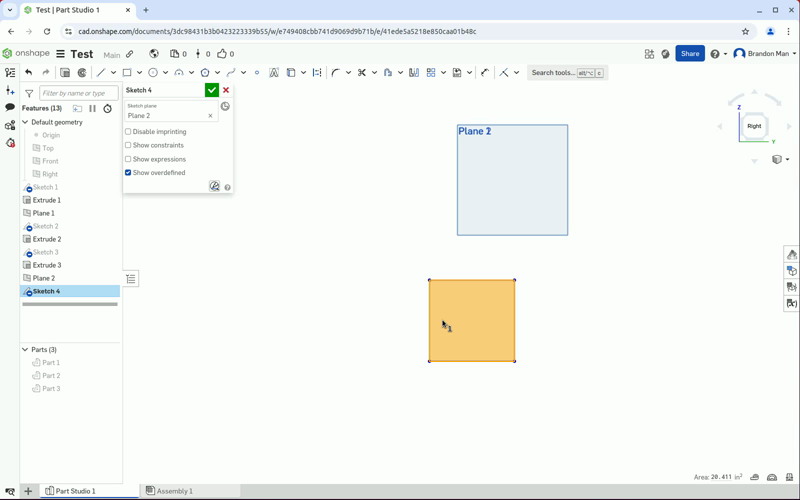
scroll(-6)
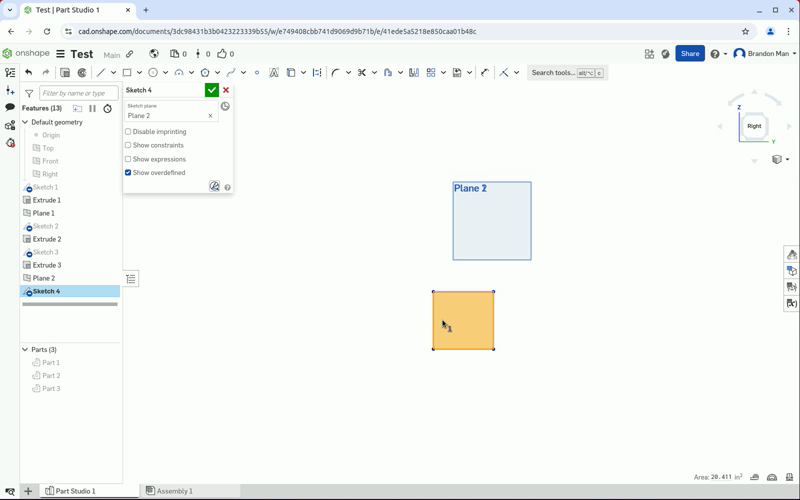
scroll(-6)
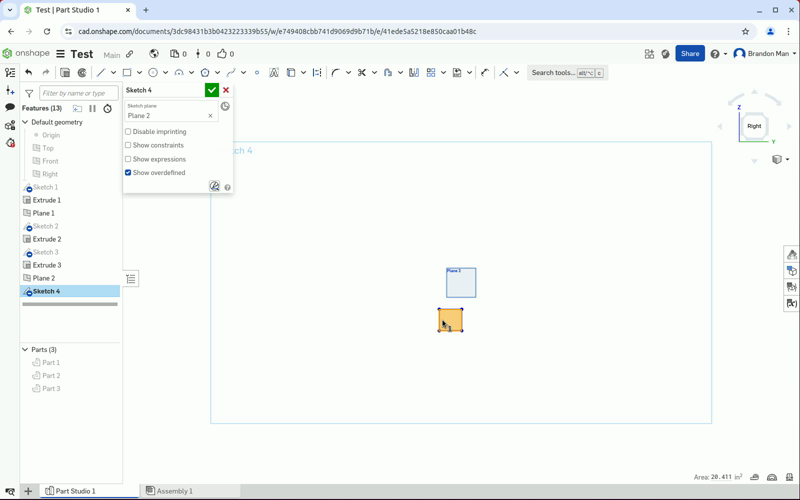
mouse_move(73, 352)
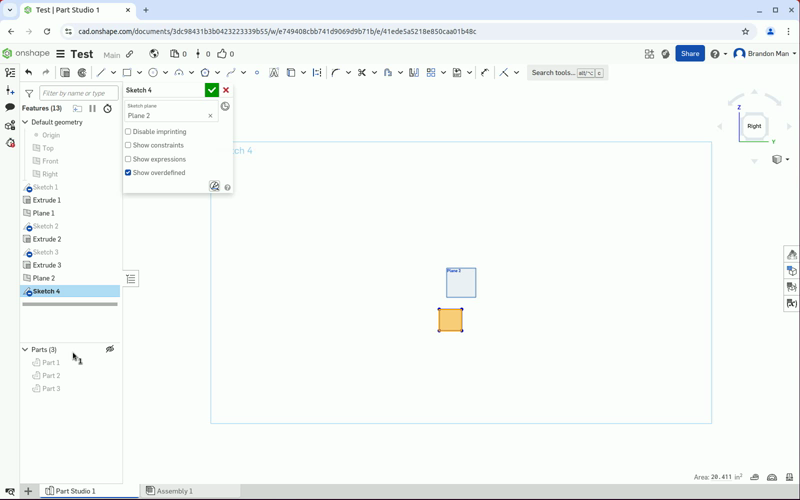
key(shift+y)
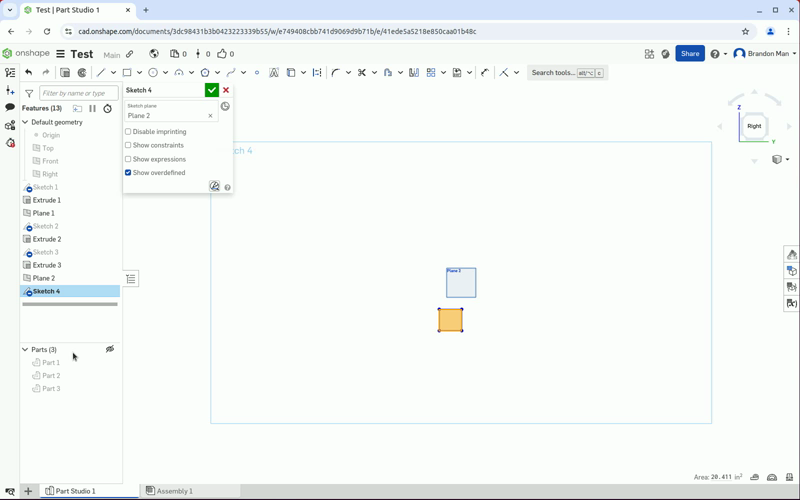
key(shift+e)
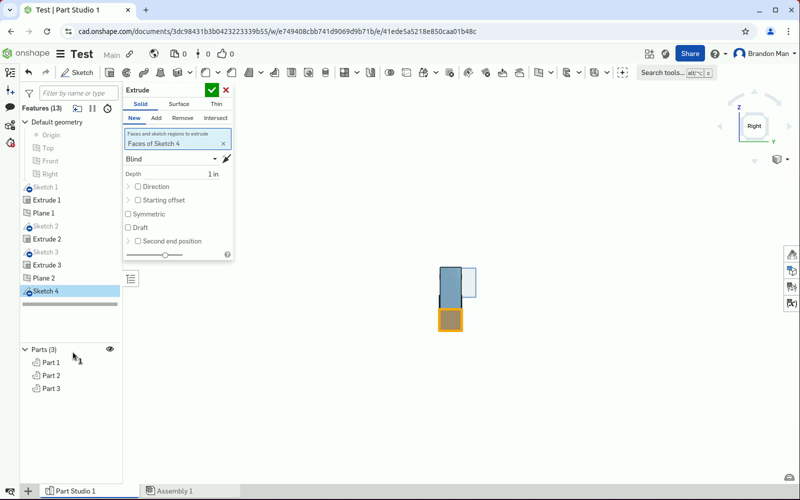
mouse_move(143, 106)
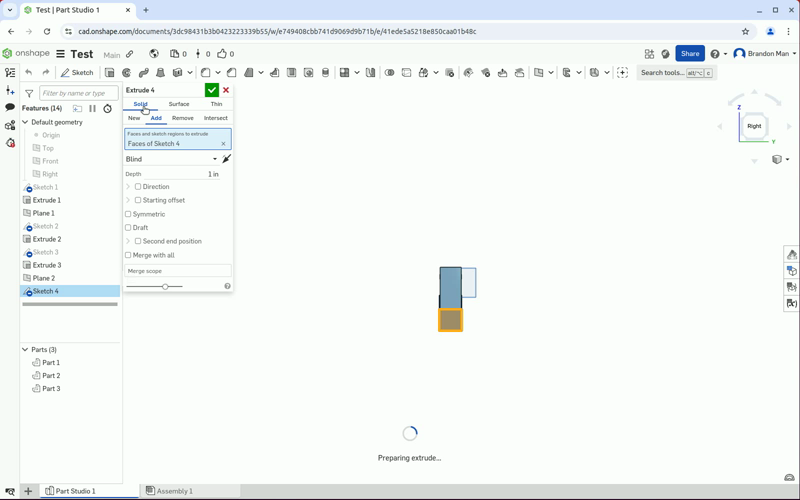
click(143, 106)
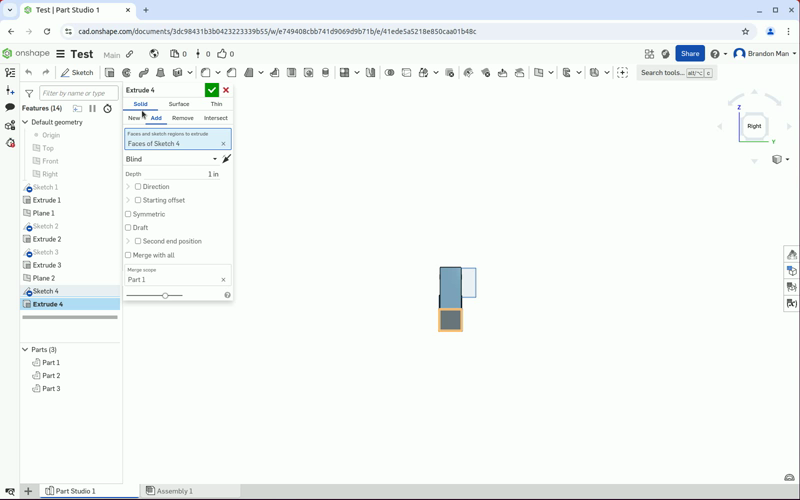
mouse_move(137, 120)
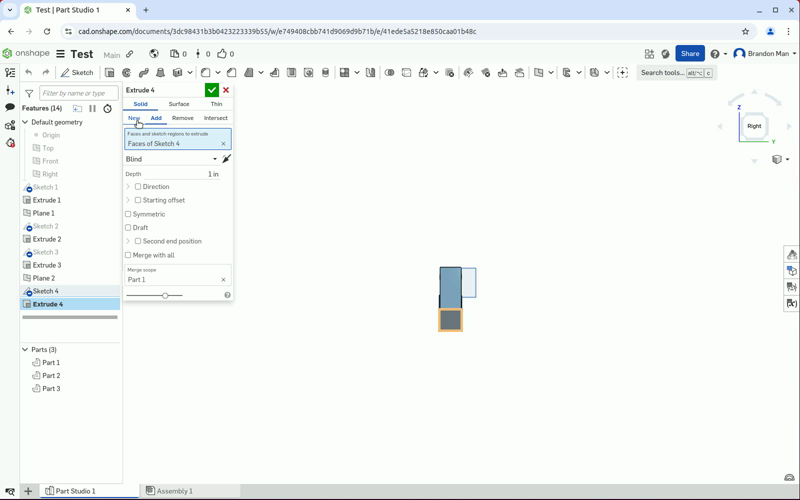
click(137, 120)
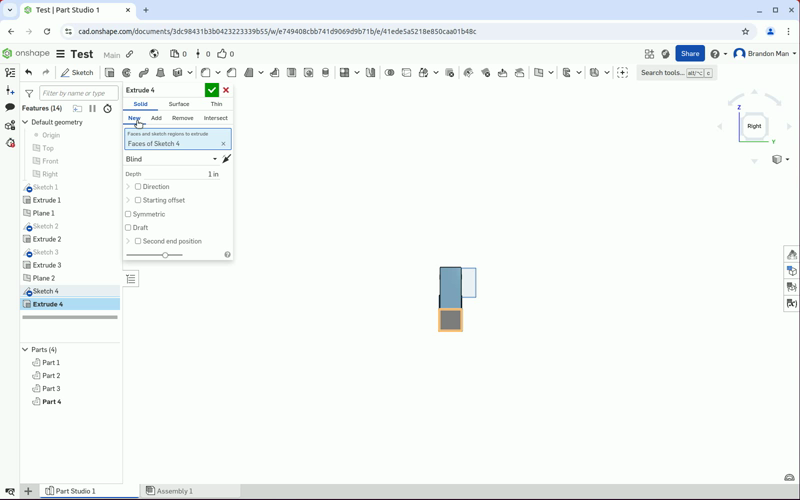
key(tab, 4)
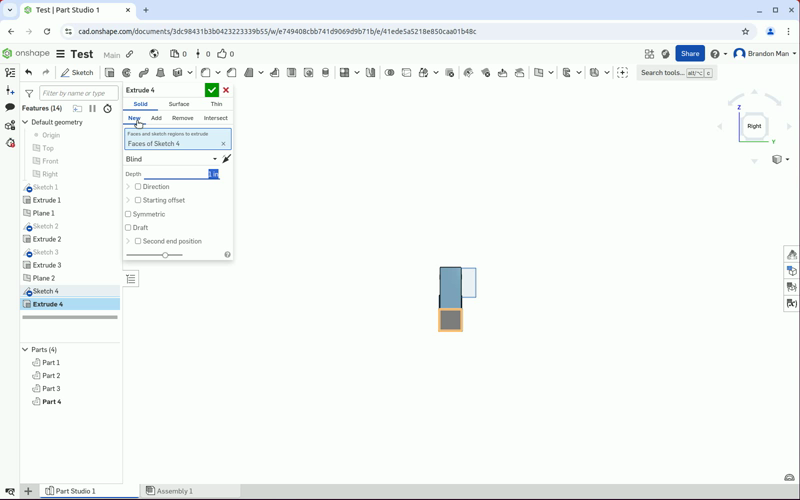
text(2.889)
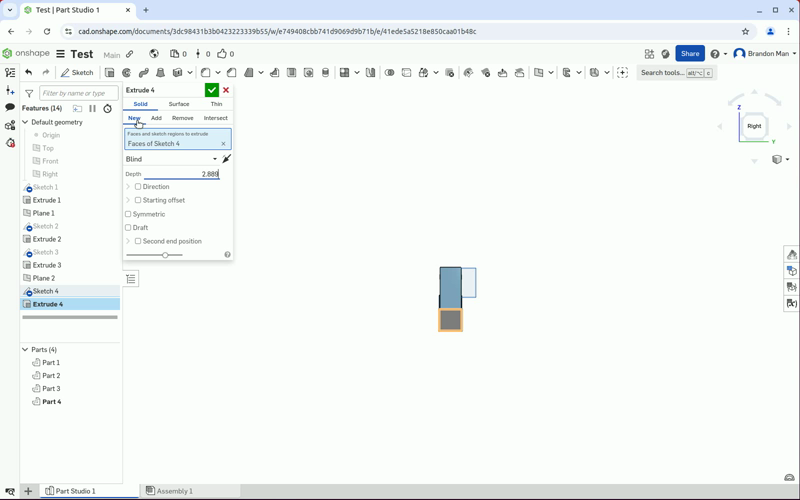
key(enter)
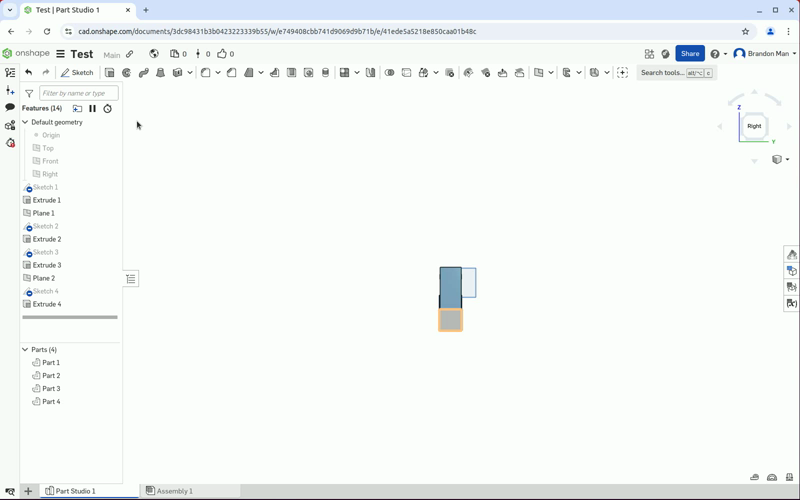
key(shift+h)
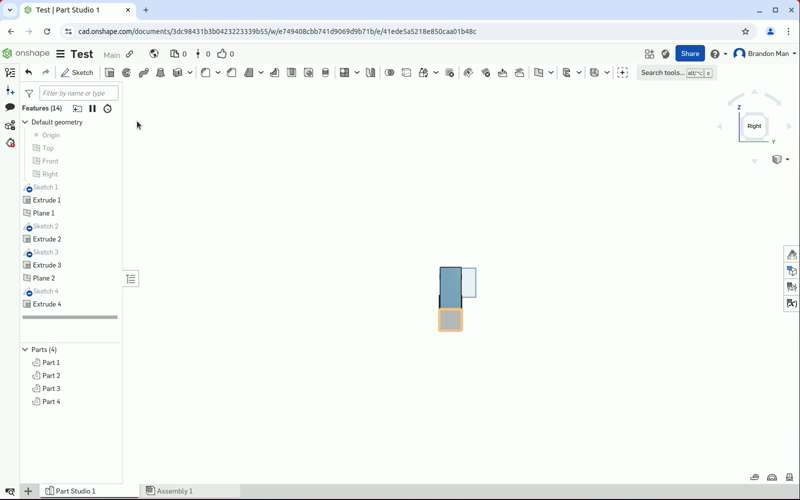
key(shift+h)
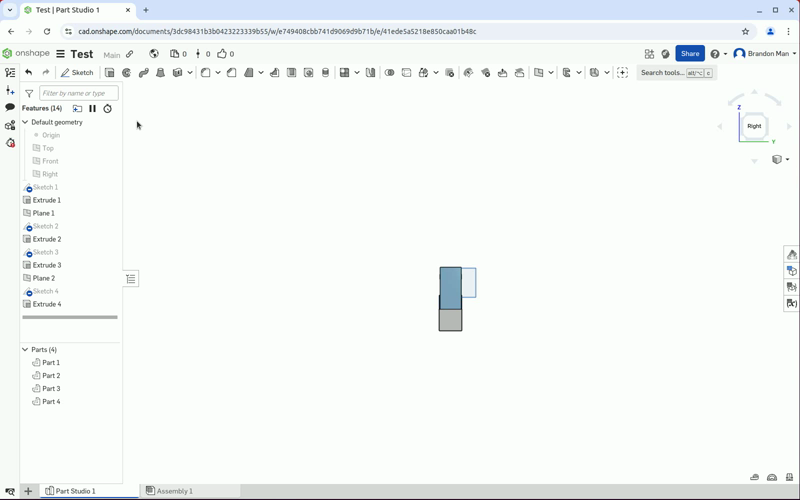
mouse_move(73, 189)
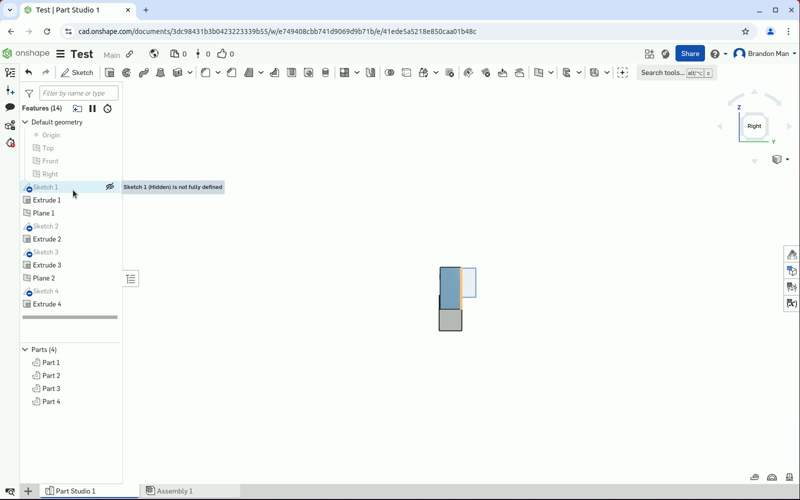
click(73, 189)
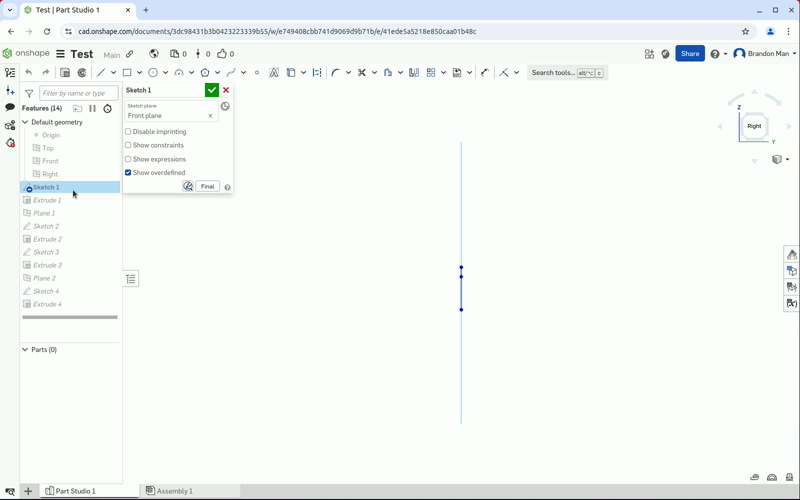
mouse_move(229, 92)
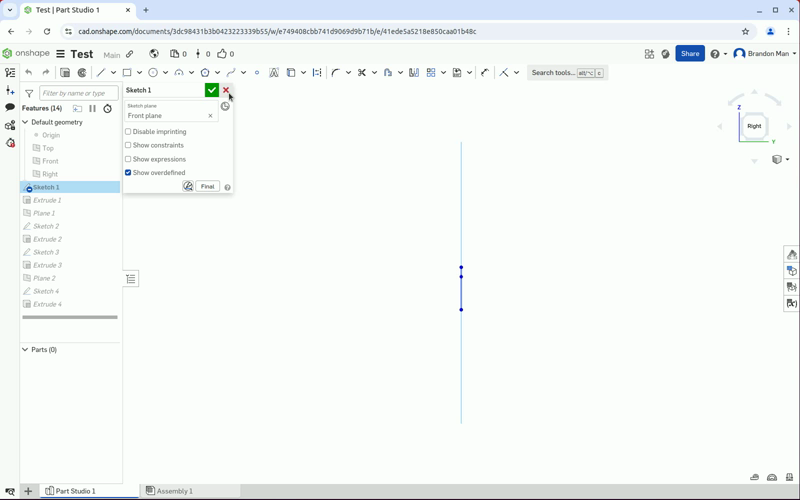
click(229, 92)
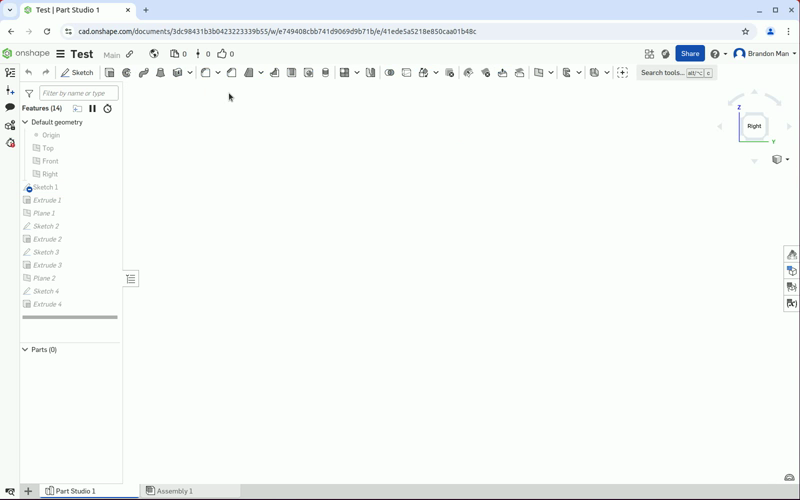
key(shift+s)
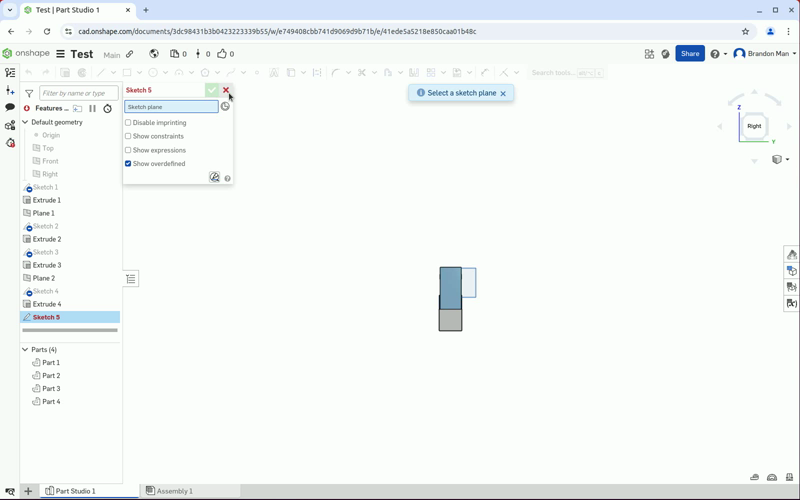
mouse_move(73, 280)
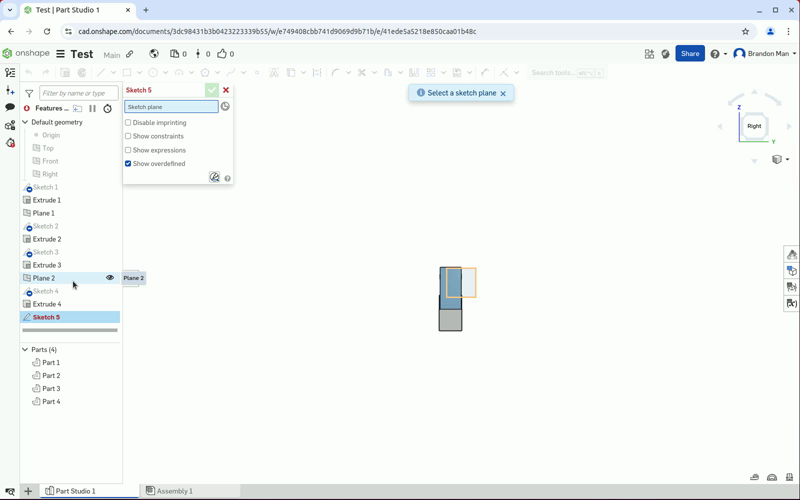
click(73, 280)
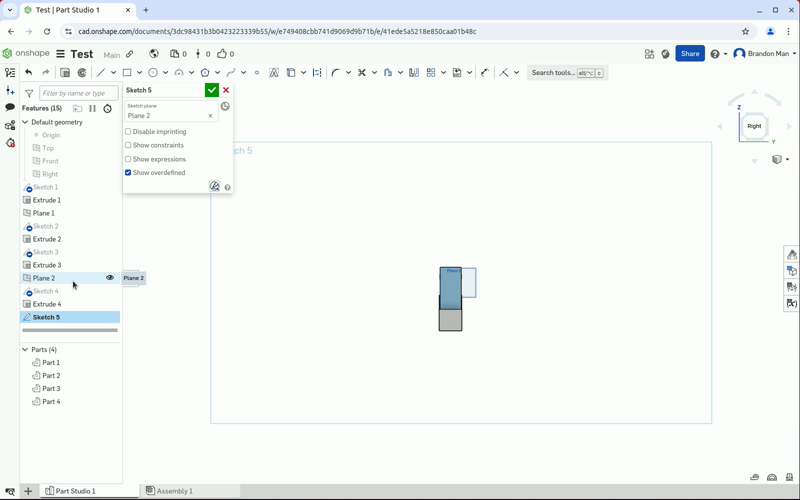
mouse_move(73, 352)
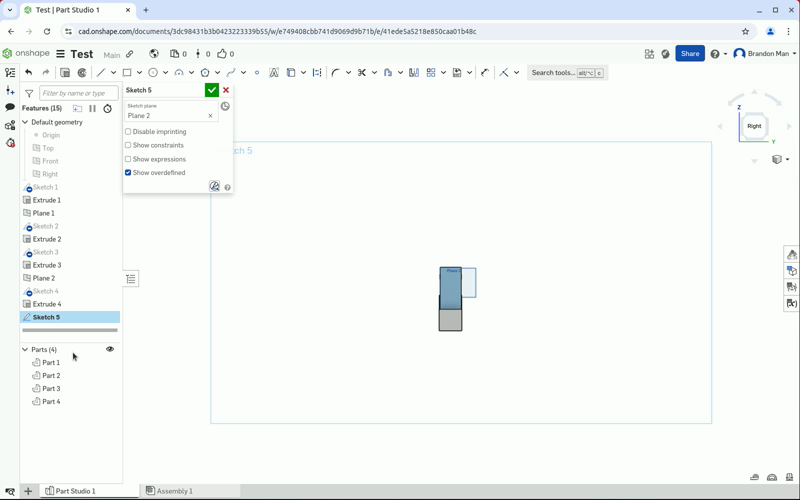
key(y)
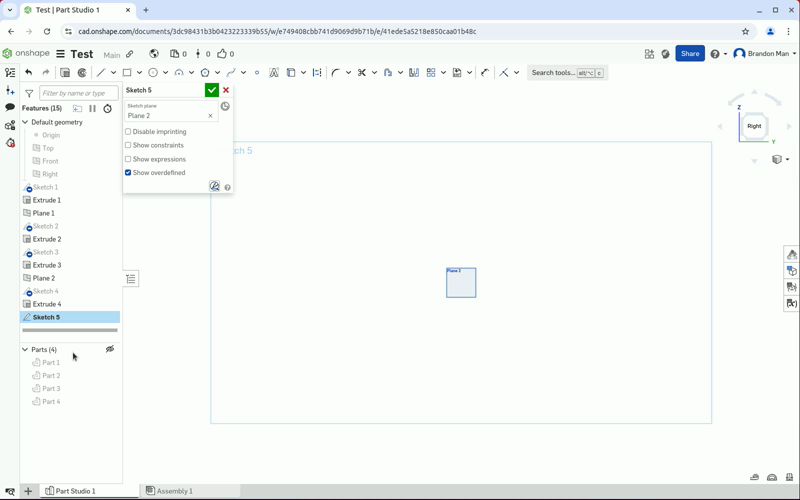
key(l)
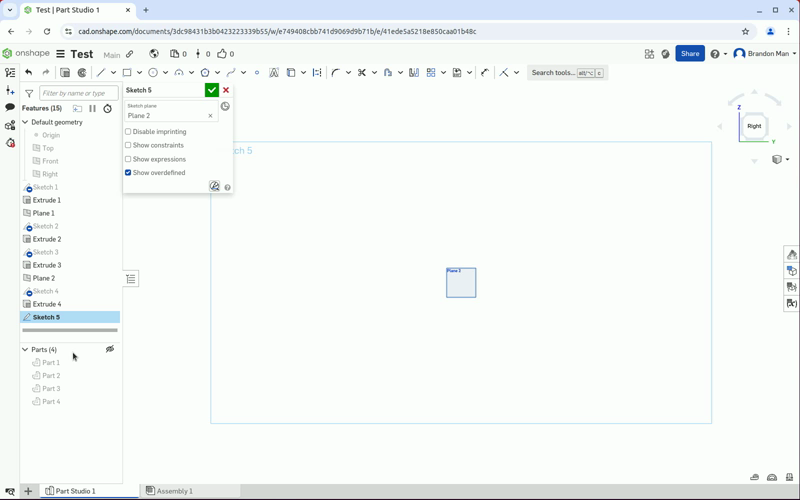
key_down(shift)
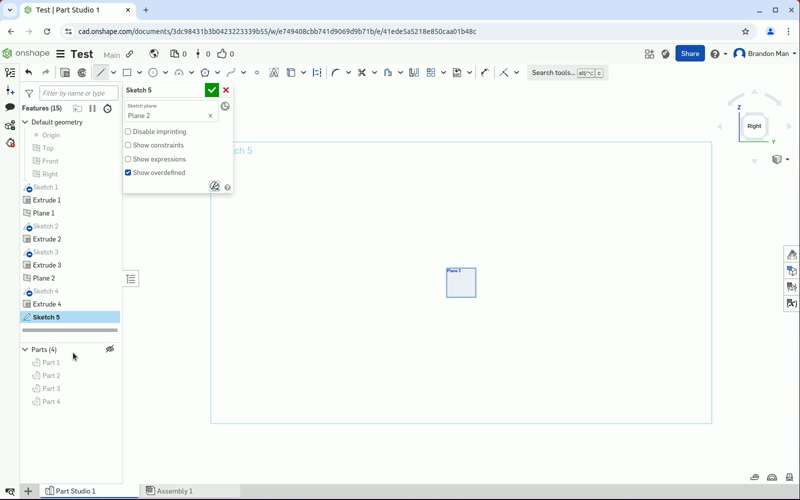
mouse_move(439, 309)
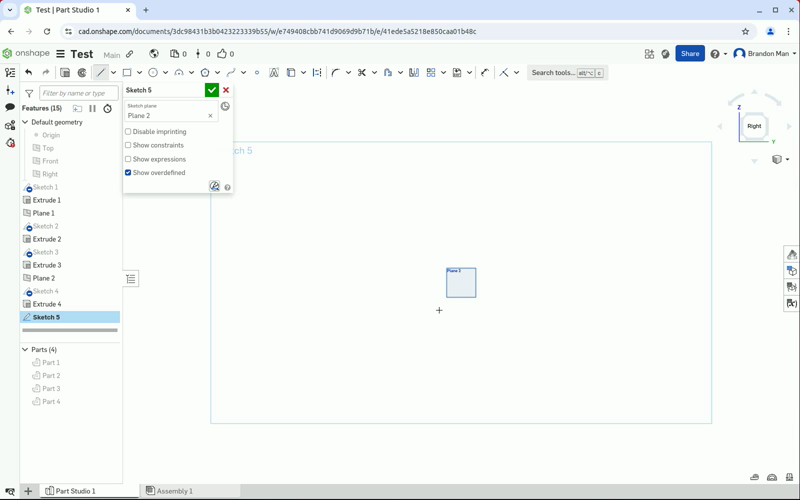
click(439, 309)
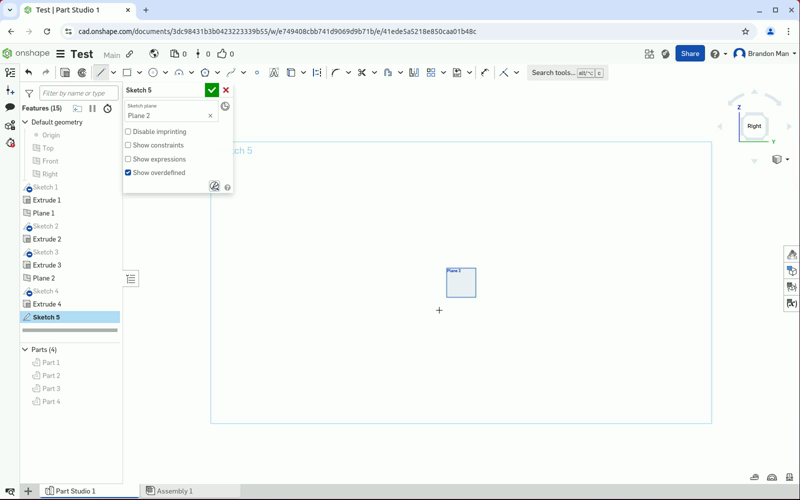
key_up(shift)
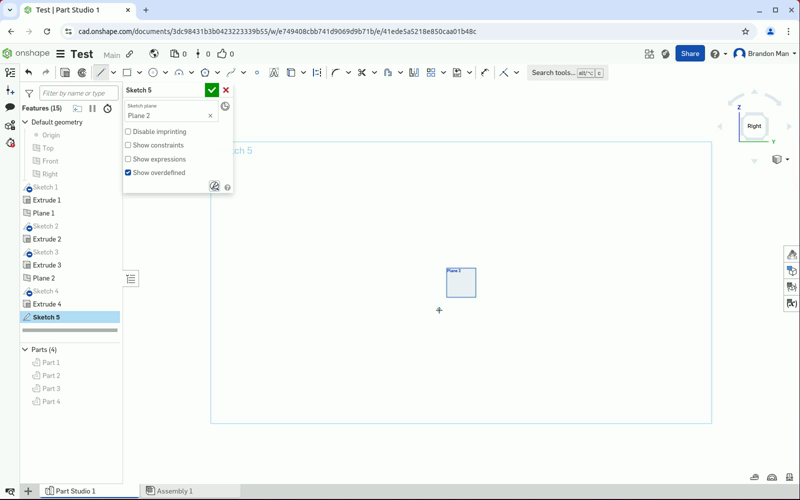
key_down(shift)
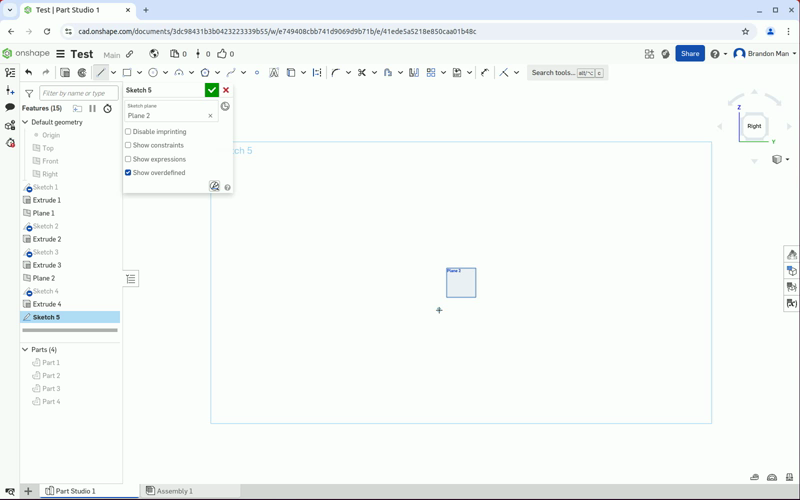
mouse_move(469, 309)
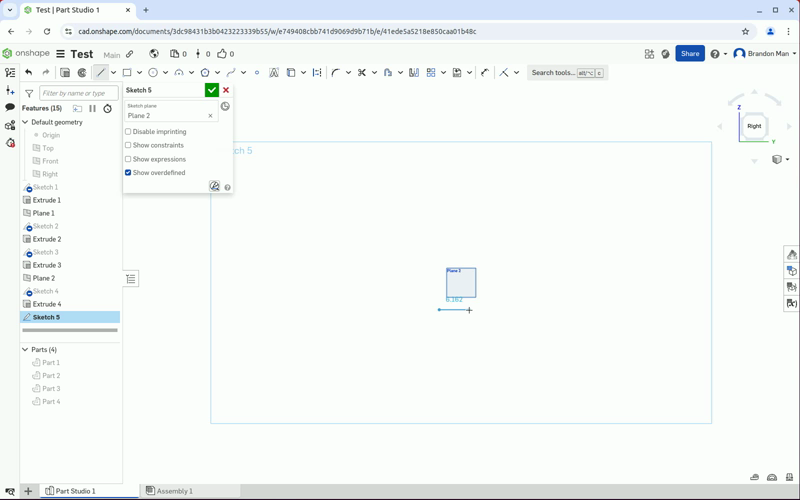
mouse_move(461, 309)
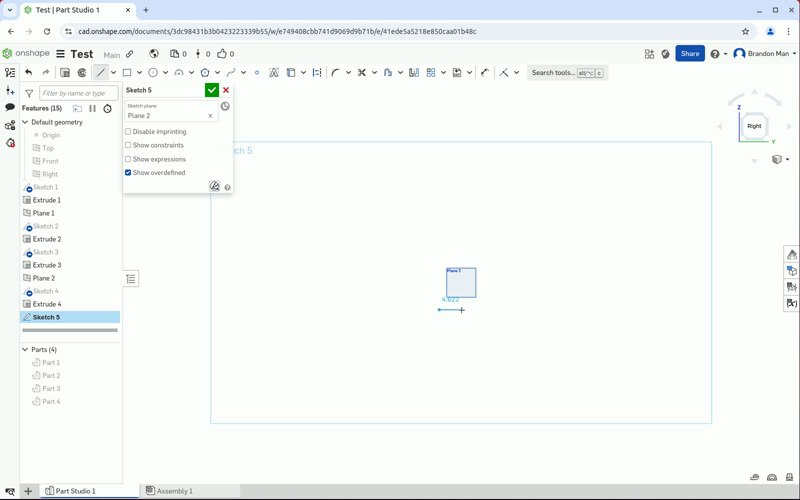
click(461, 309)
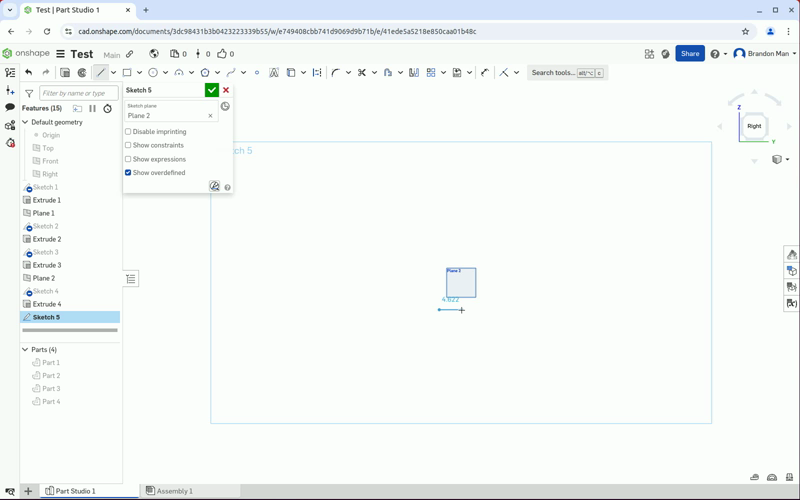
key_up(shift)
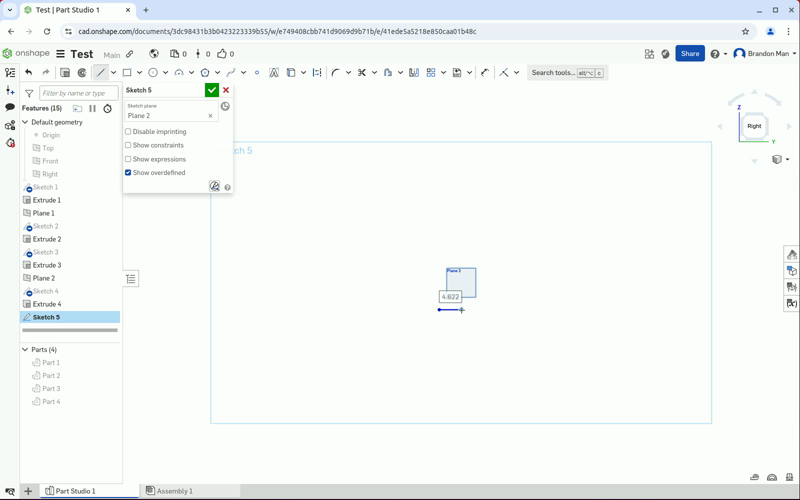
key_down(shift)
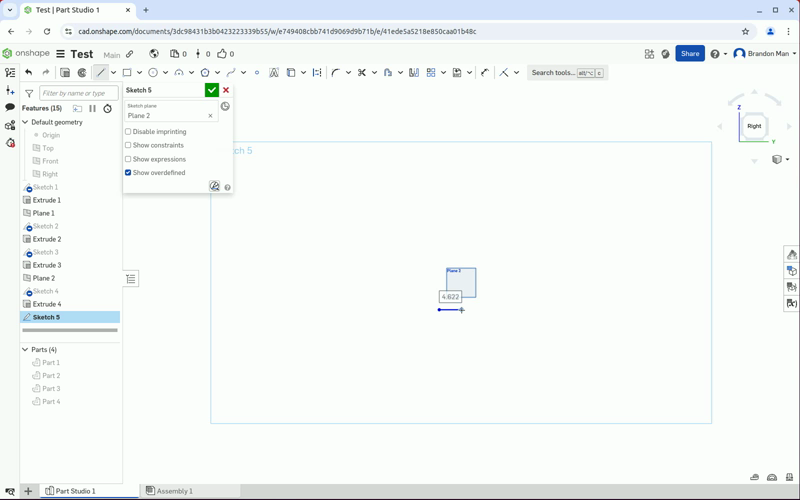
mouse_move(491, 309)
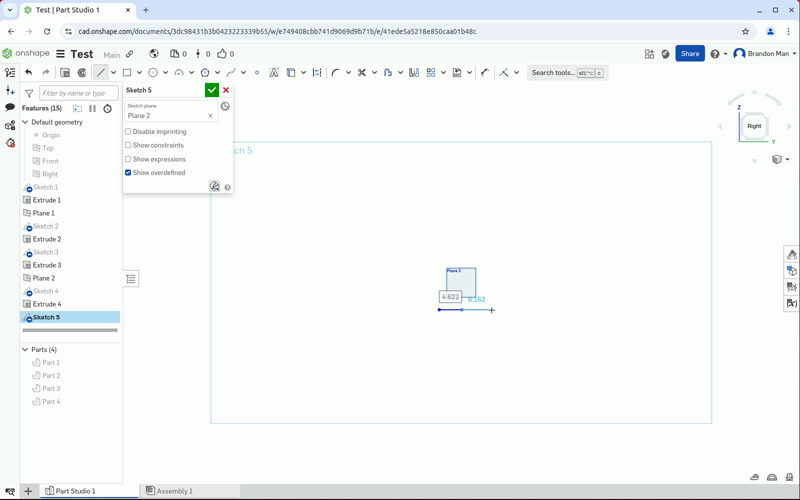
mouse_move(461, 295)
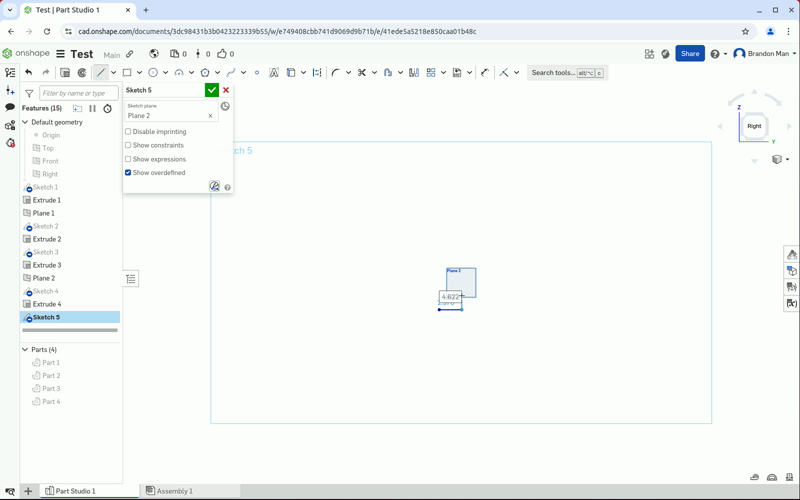
click(461, 295)
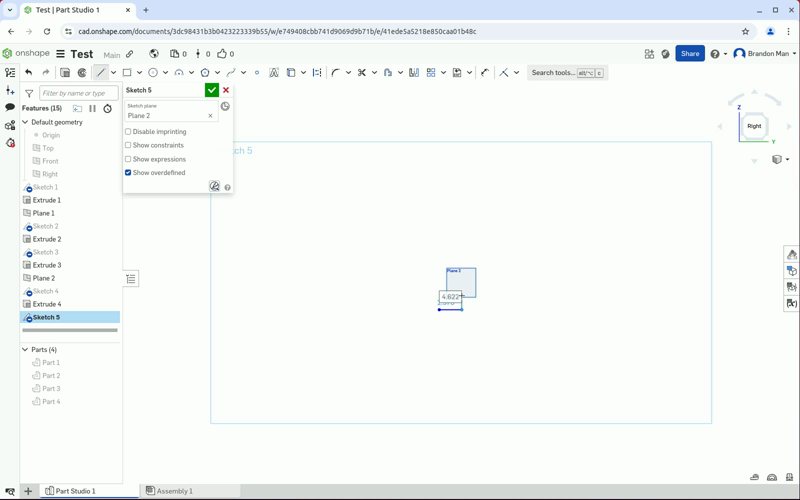
key_up(shift)
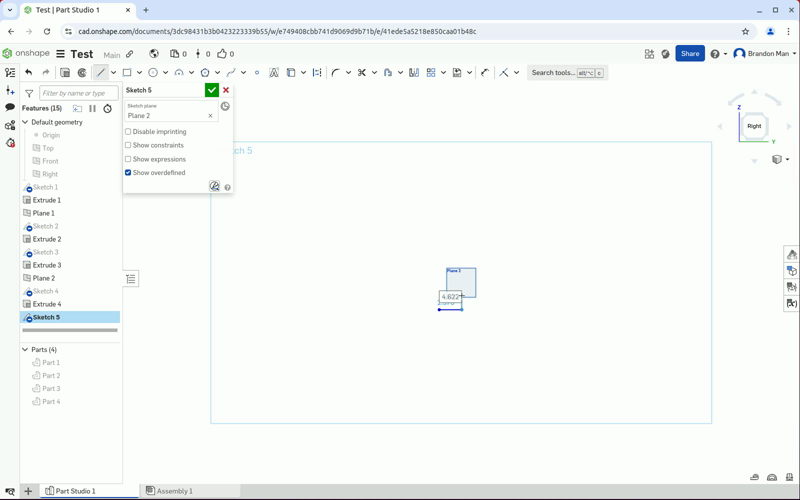
key_down(shift)
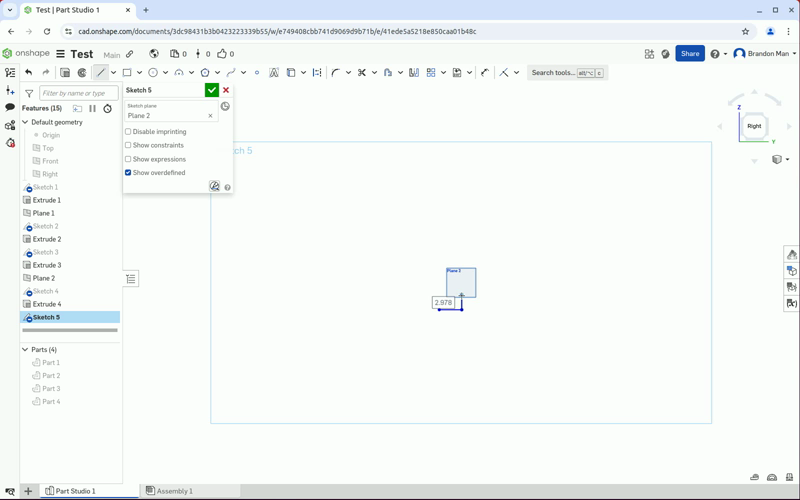
mouse_move(491, 295)
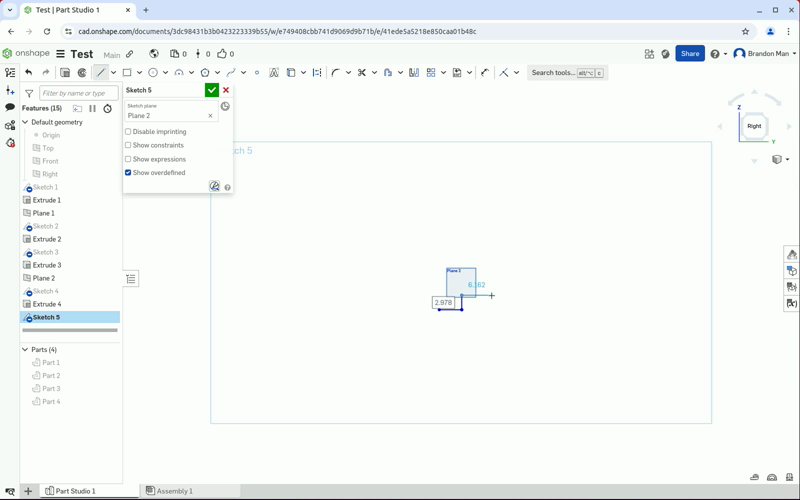
mouse_move(439, 295)
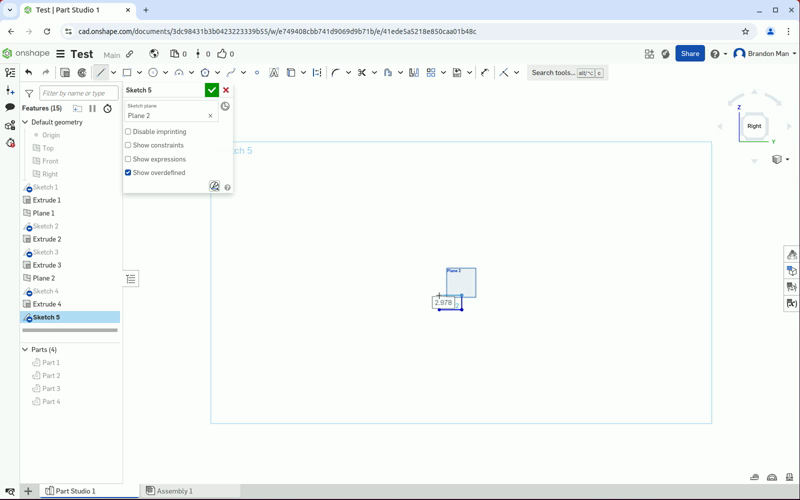
click(439, 295)
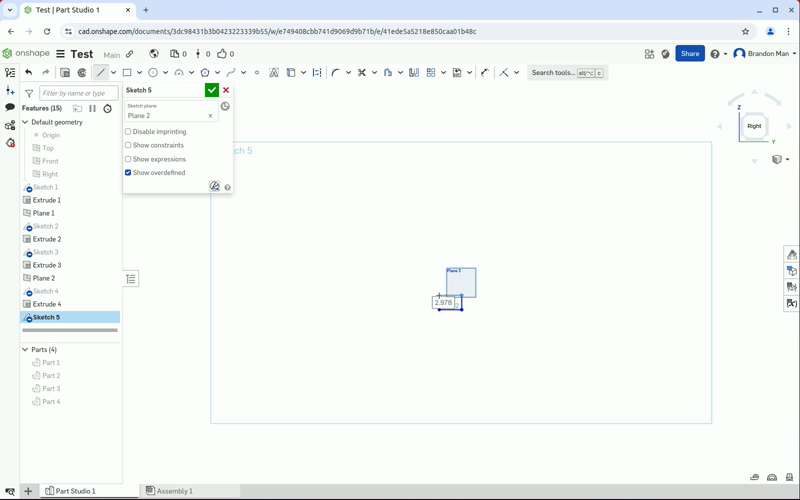
key_up(shift)
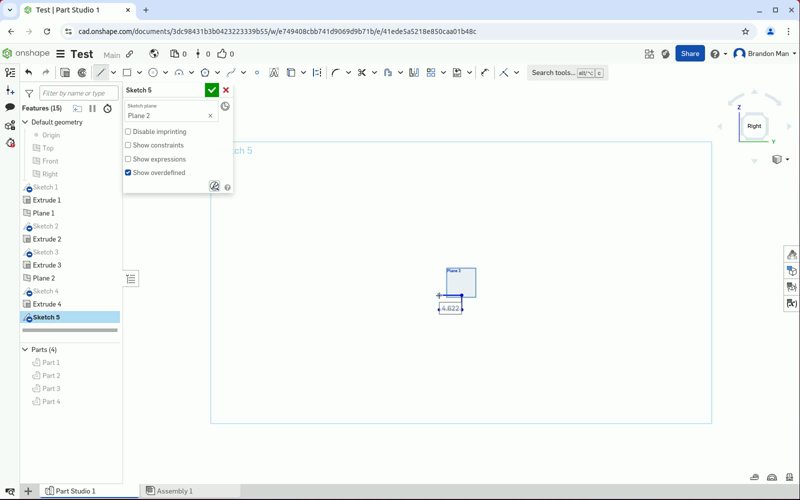
mouse_move(469, 295)
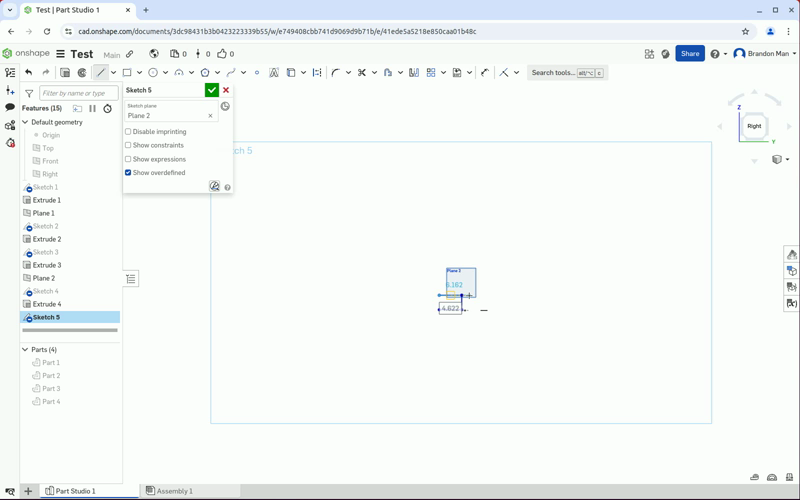
key_down(shift)
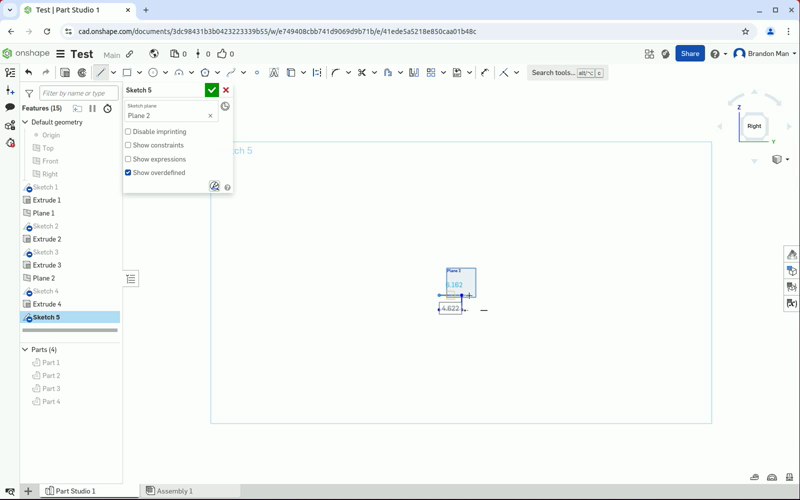
mouse_move(439, 309)
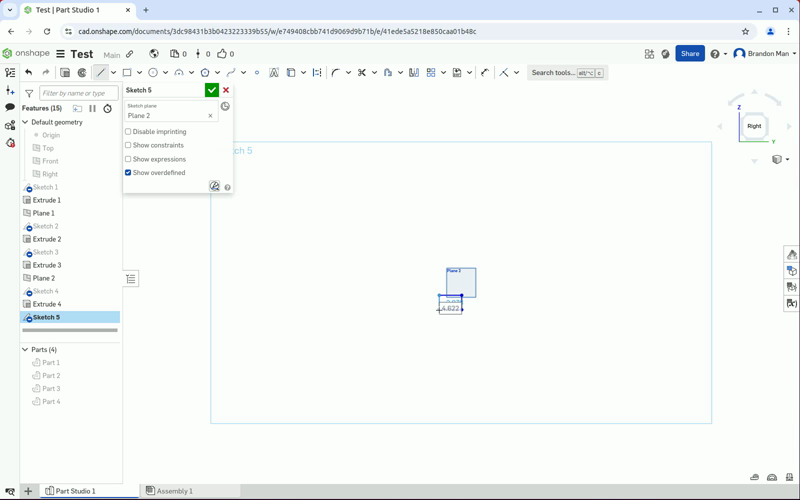
key_up(shift)
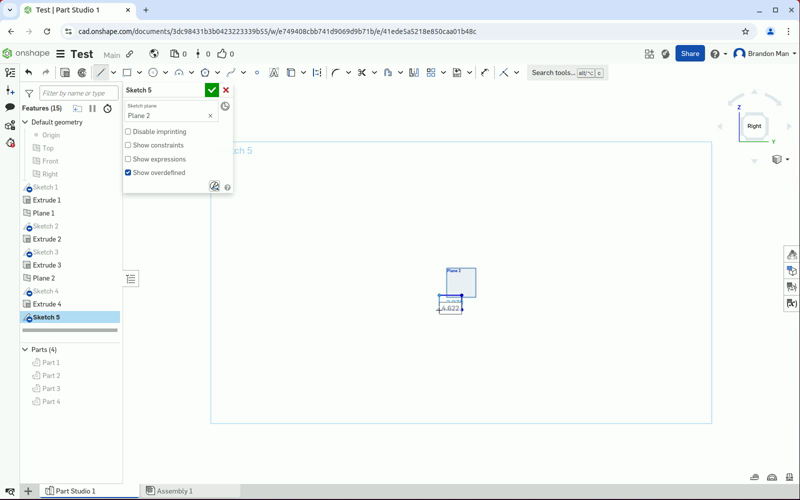
click(439, 309)
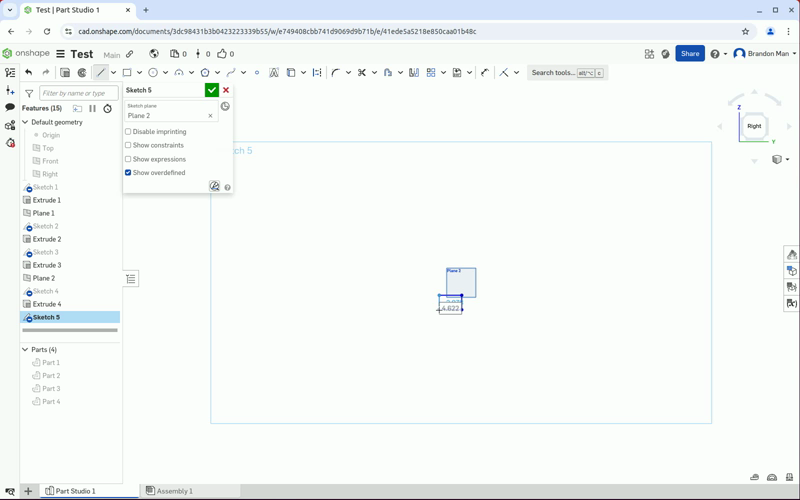
key(esc)
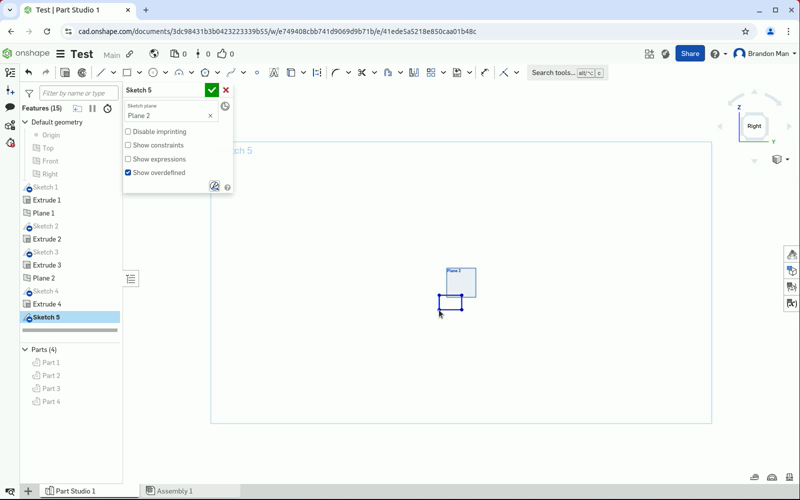
mouse_move(446, 298)
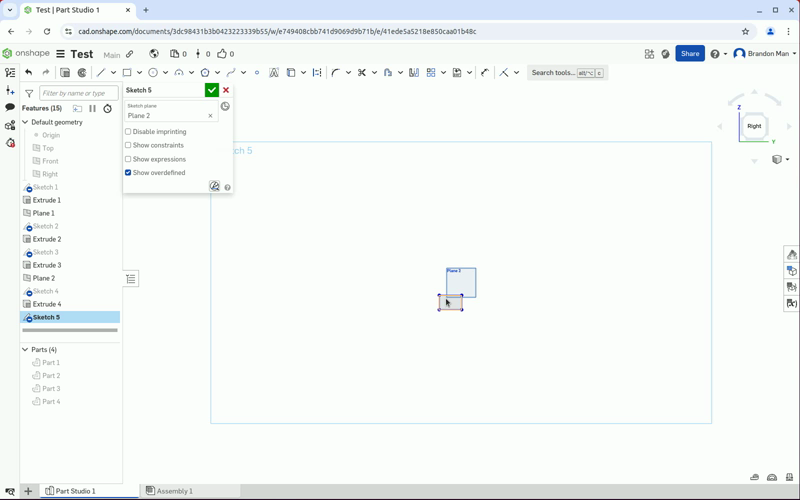
scroll(6)
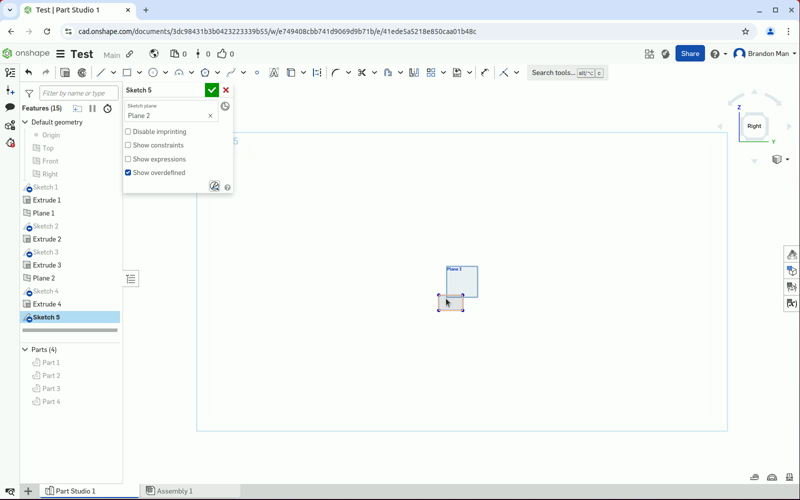
scroll(6)
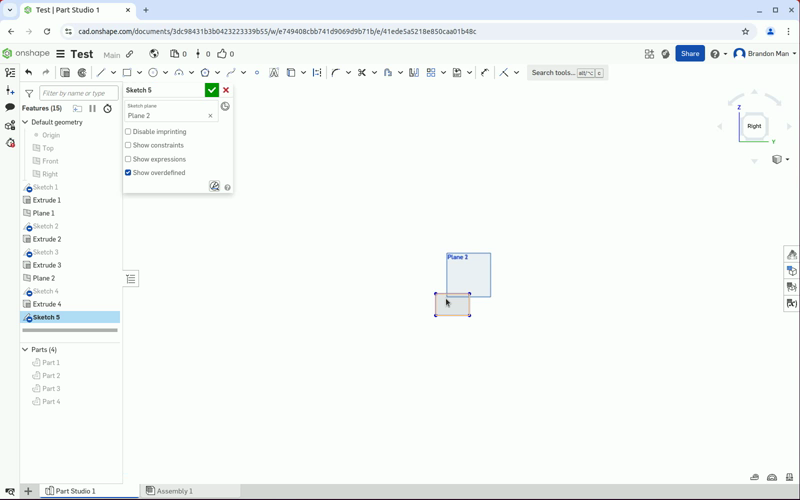
scroll(6)
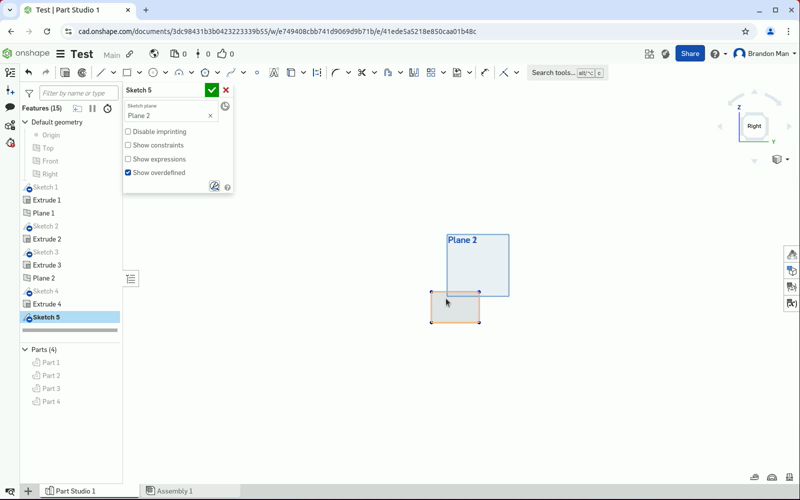
scroll(6)
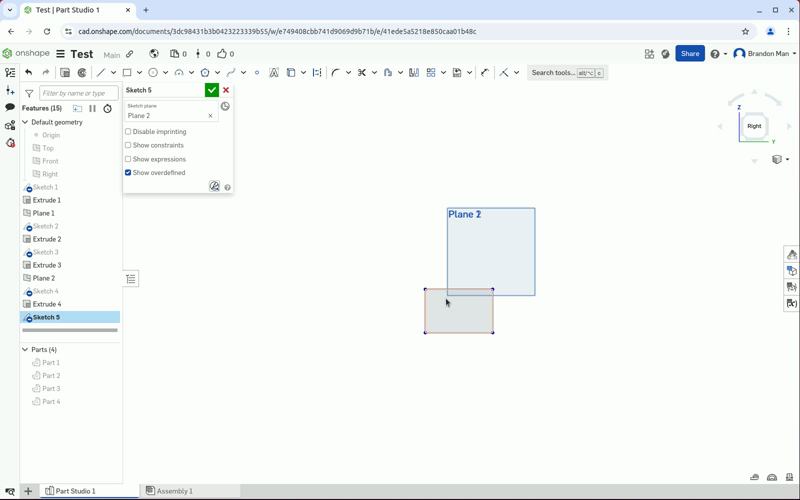
scroll(6)
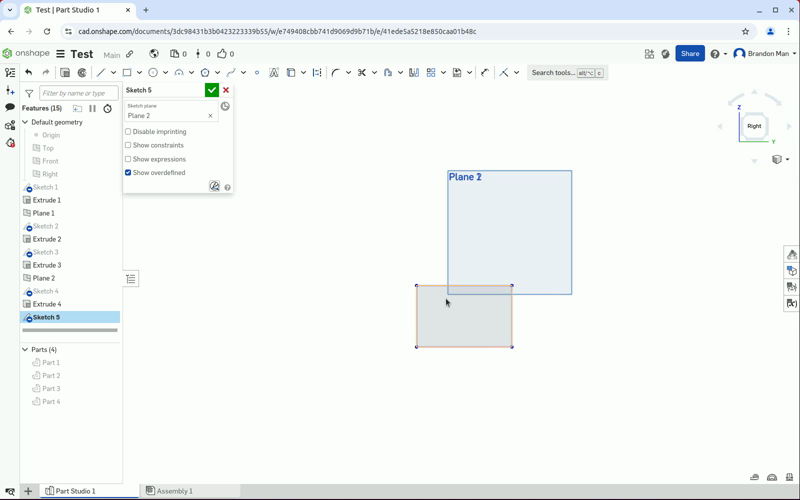
scroll(6)
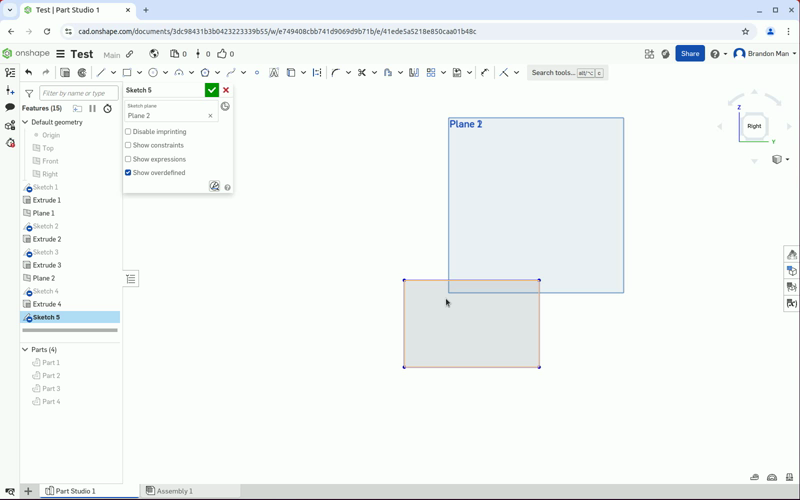
scroll(6)
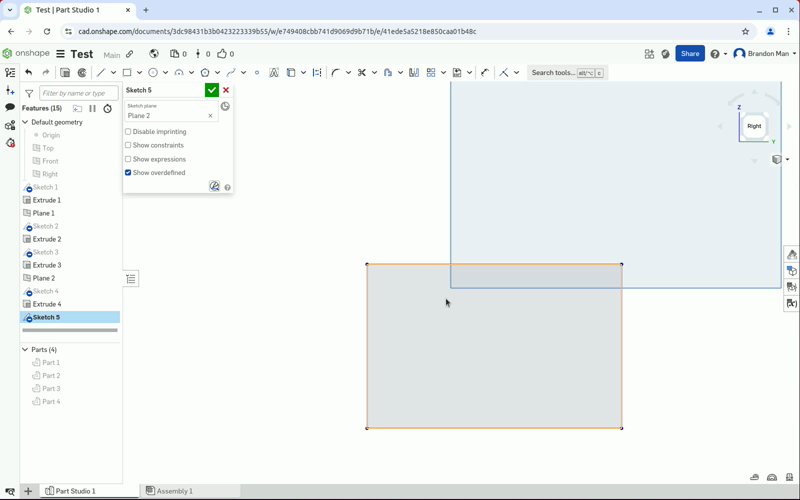
click(446, 298)
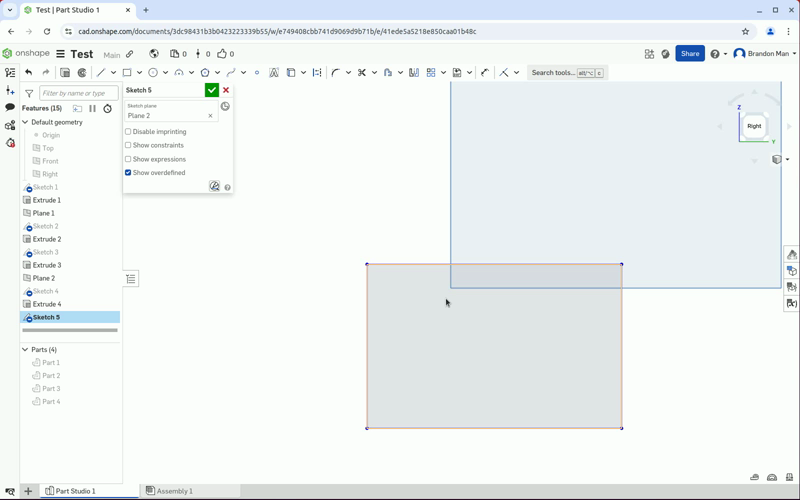
scroll(-6)
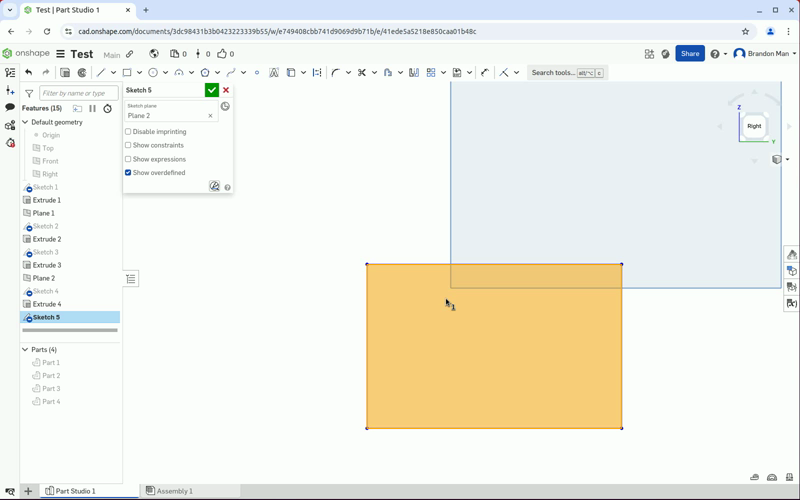
scroll(-6)
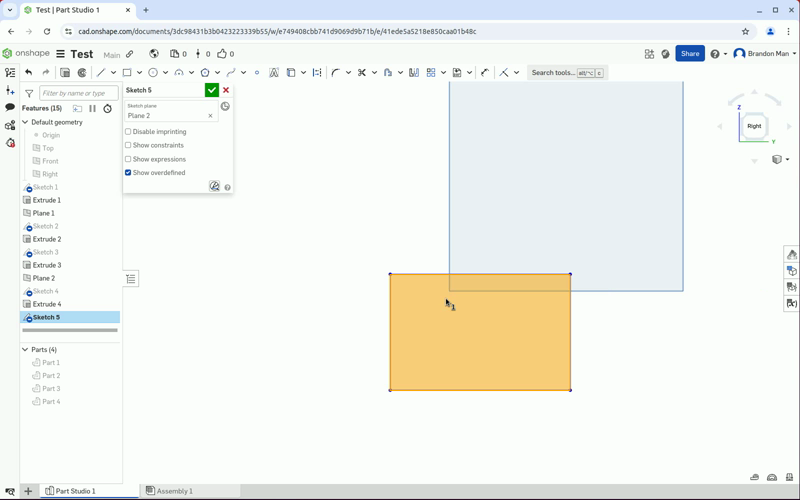
scroll(-6)
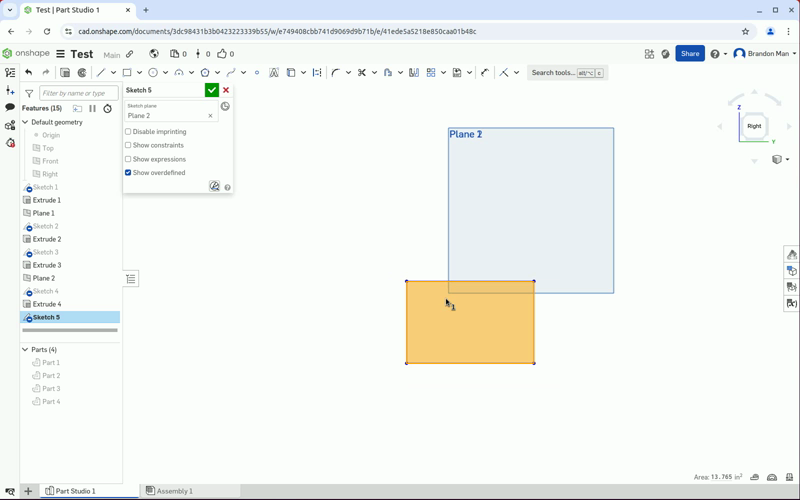
scroll(-6)
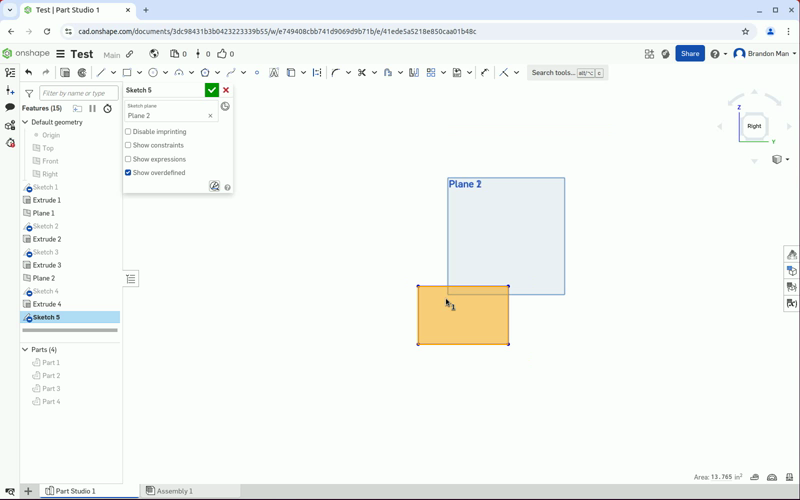
scroll(-6)
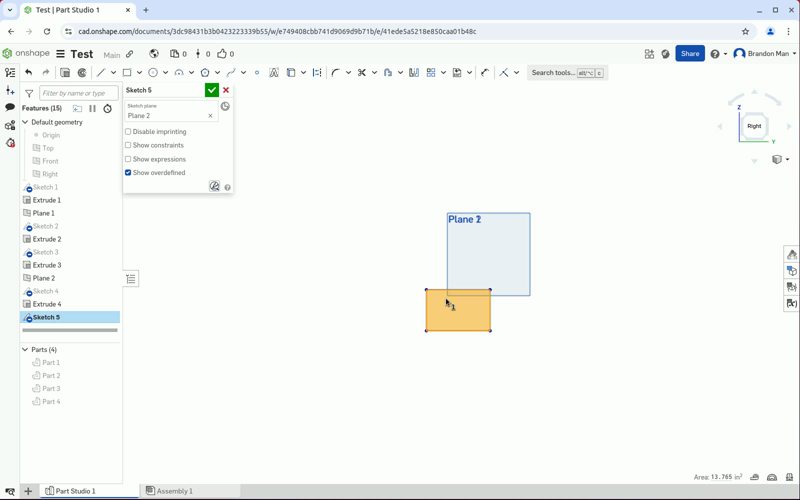
scroll(-6)
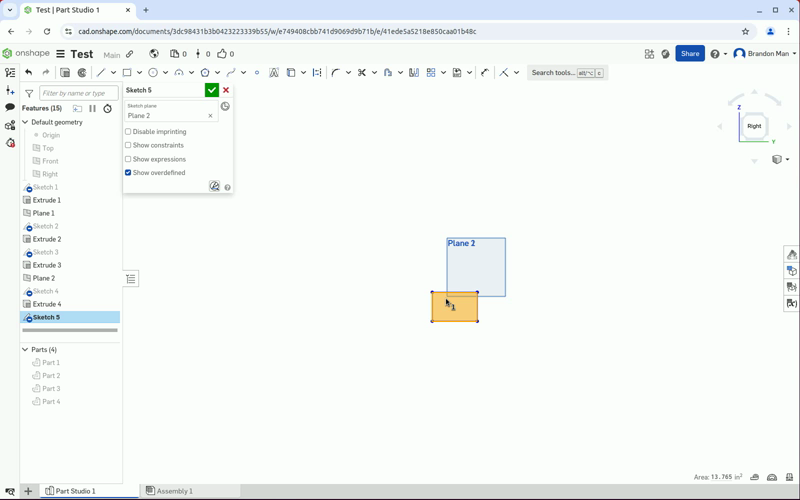
scroll(-6)
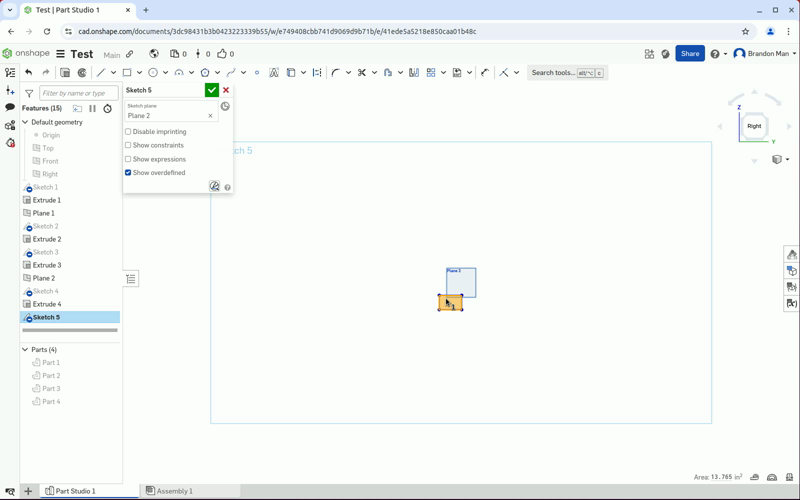
mouse_move(73, 352)
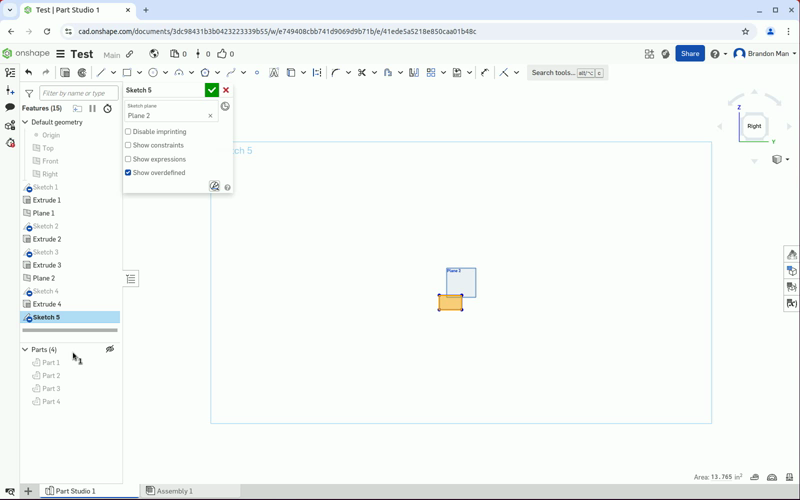
key(shift+y)
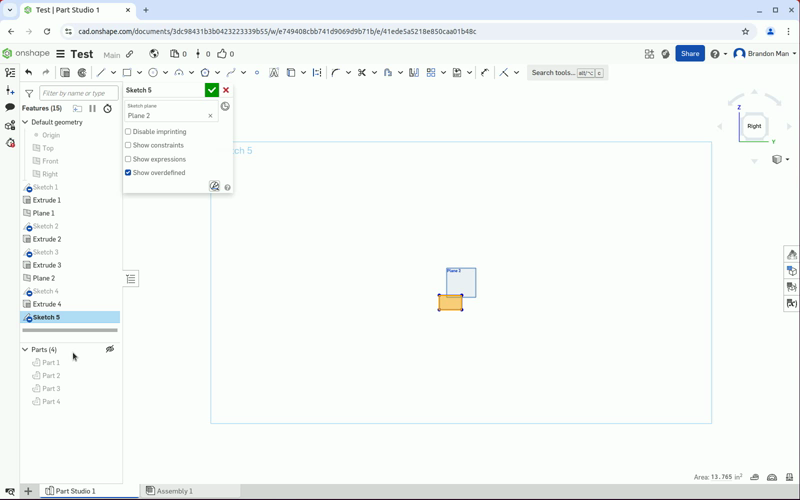
key(shift+e)
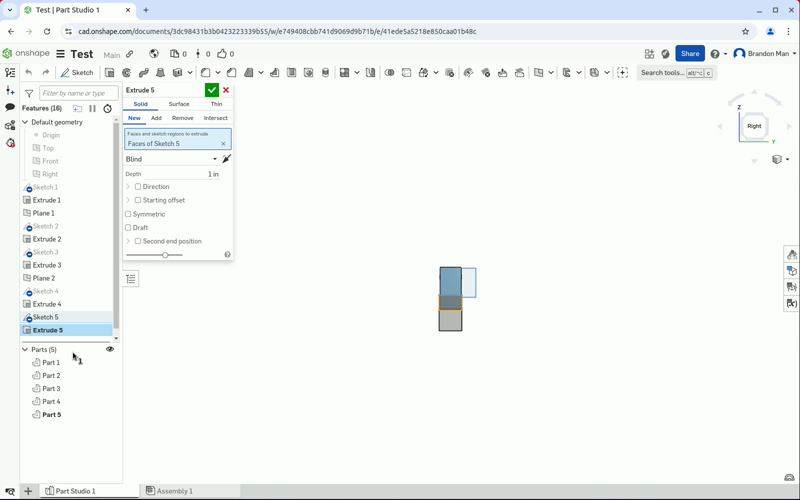
mouse_move(143, 106)
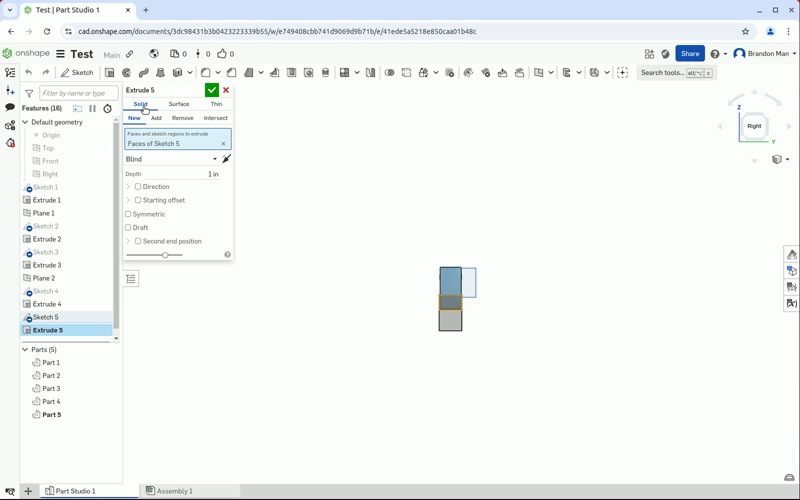
click(143, 106)
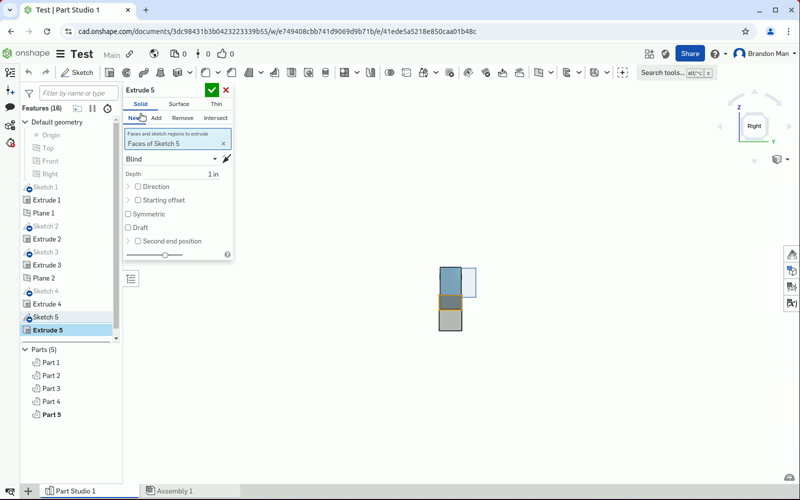
mouse_move(137, 120)
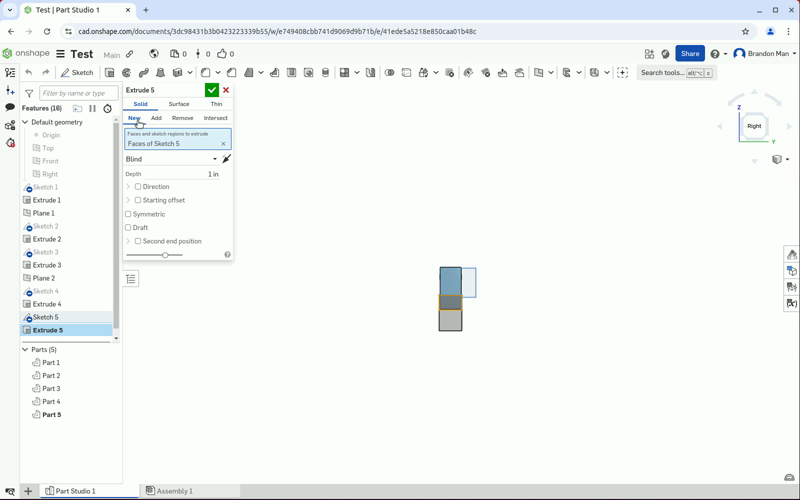
click(137, 120)
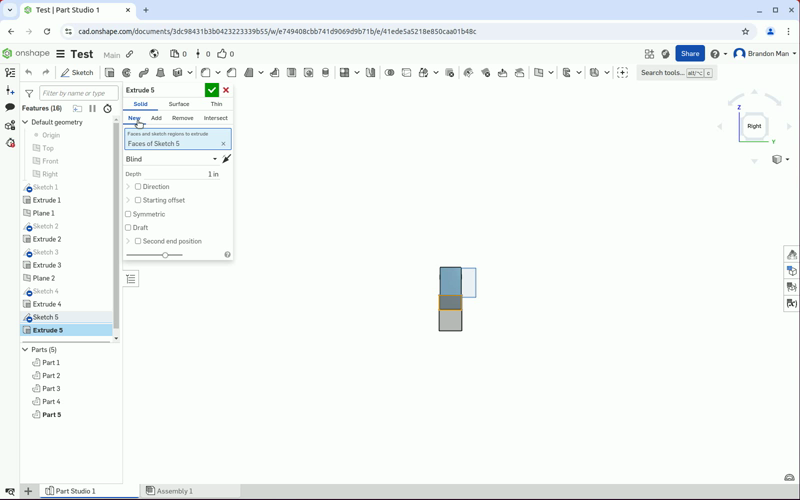
key(tab, 4)
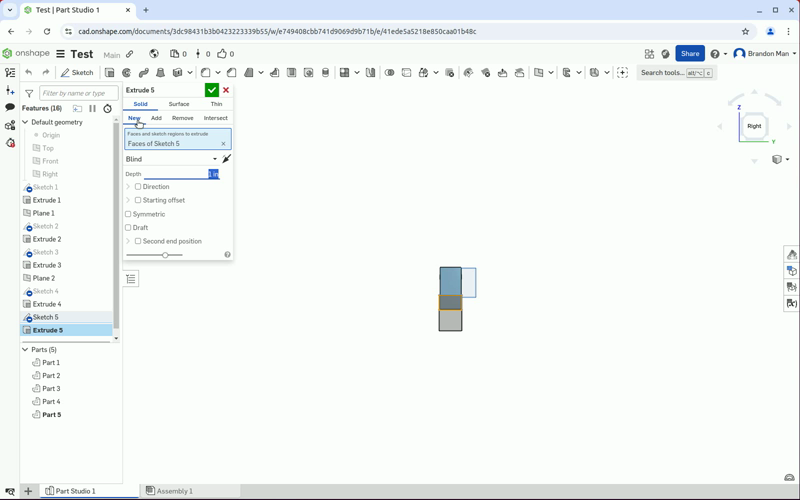
text(2.889)
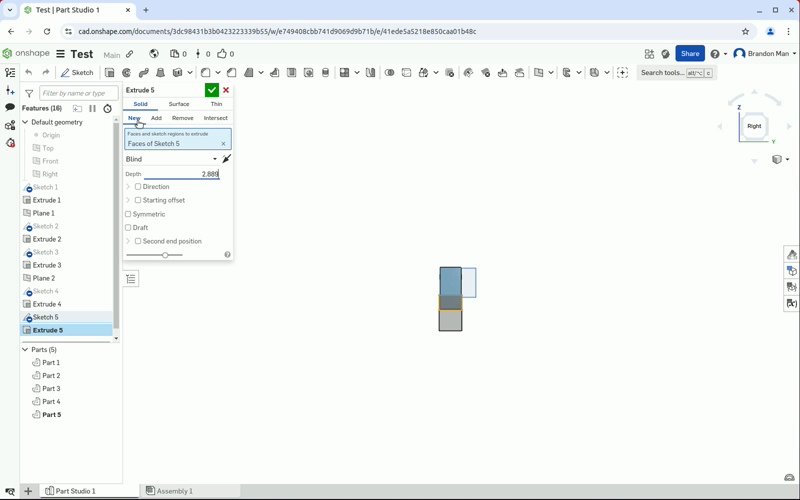
key(enter)
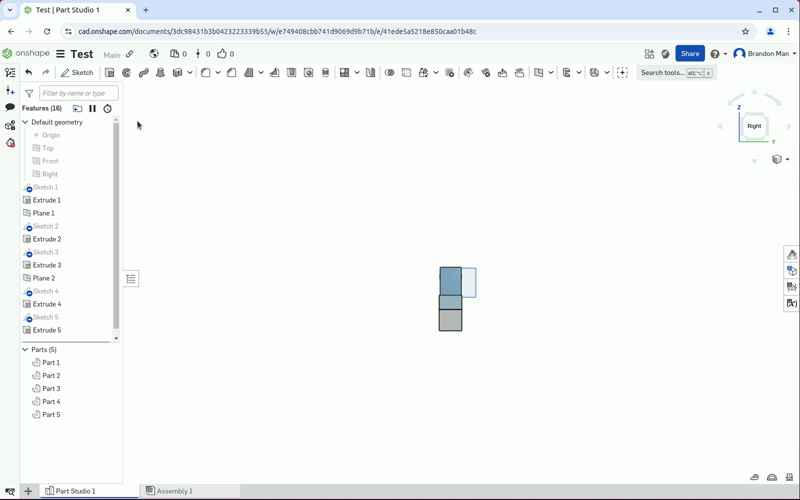
key(shift+h)
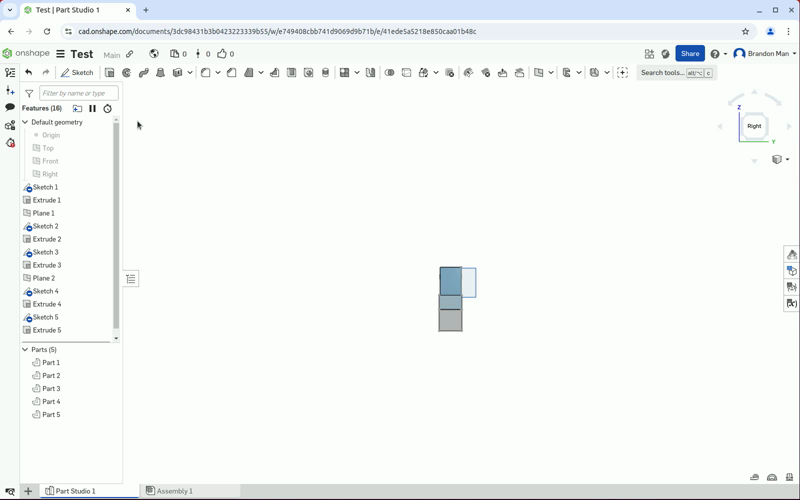
key(shift+h)
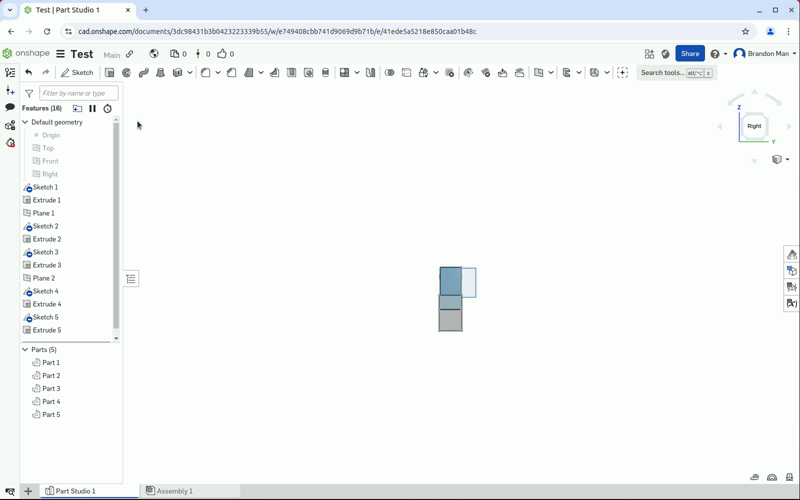
key(shift+7)
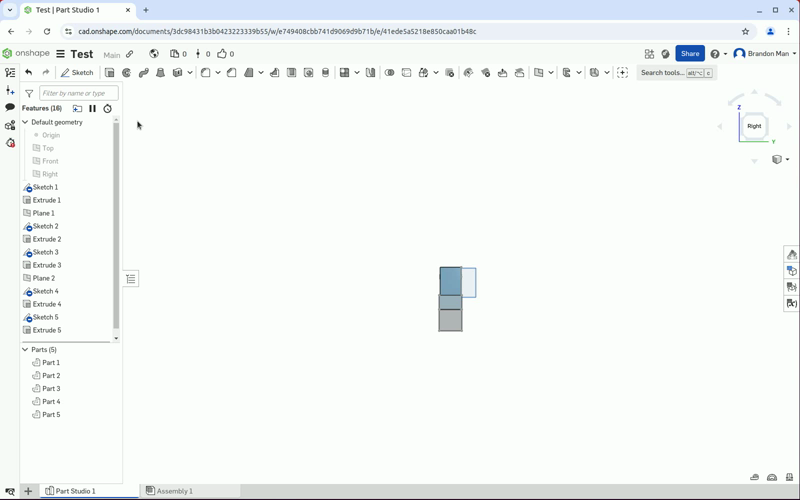
key(right, 2)
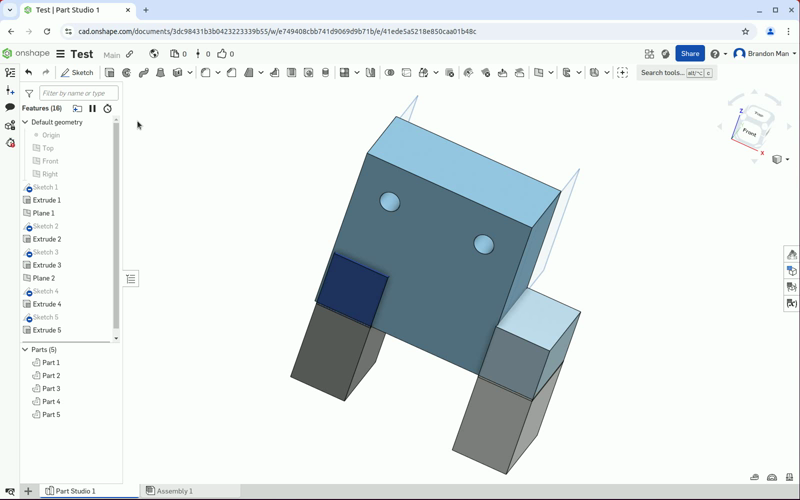
key(down, 2)
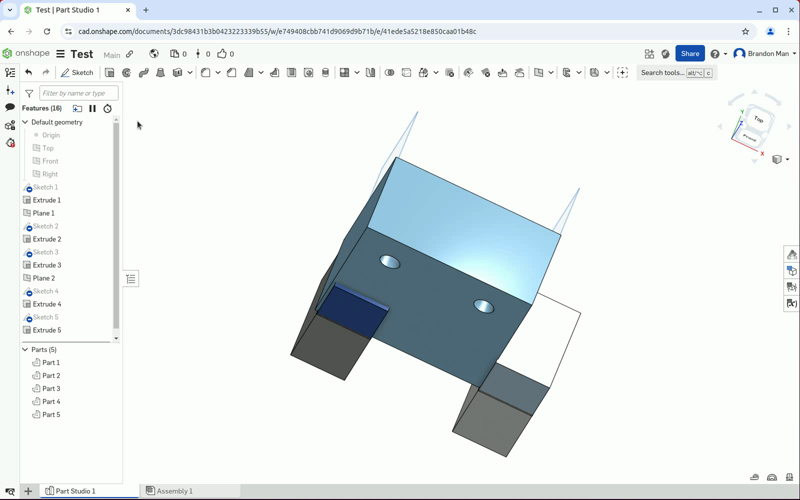
key(up, 2)
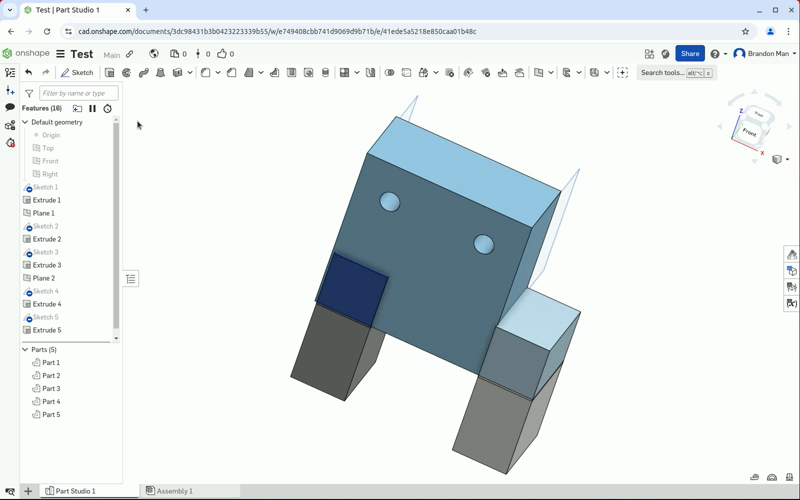
key(left, 2)
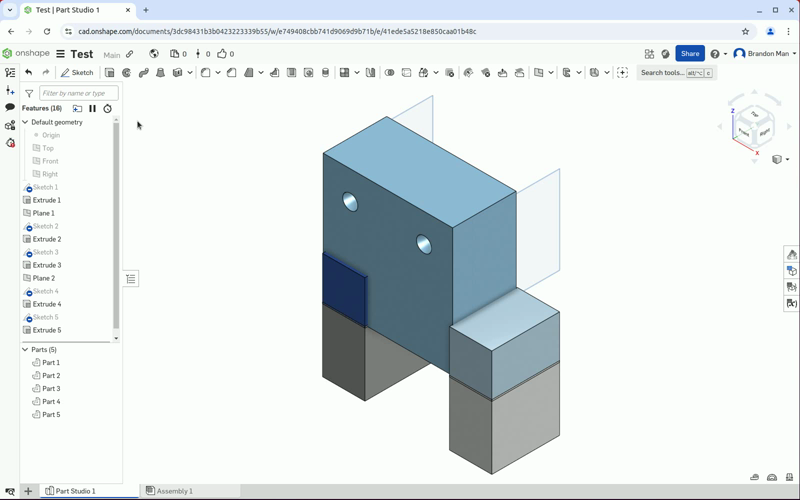
mouse_move(69, 189)
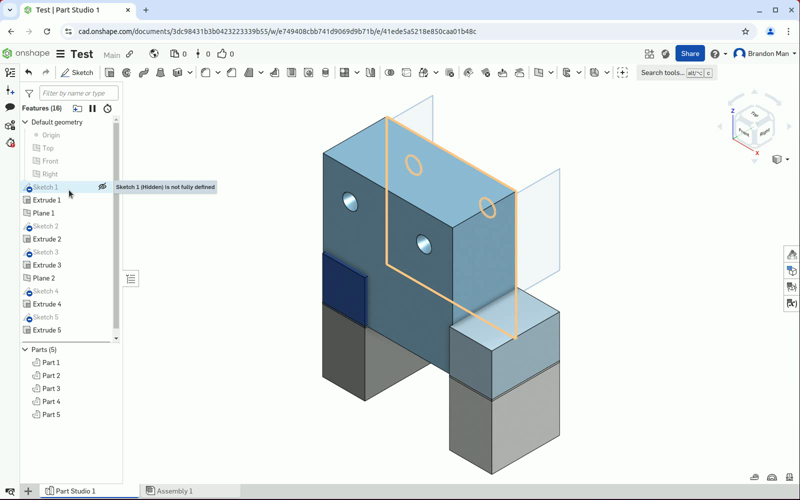
click(69, 189)